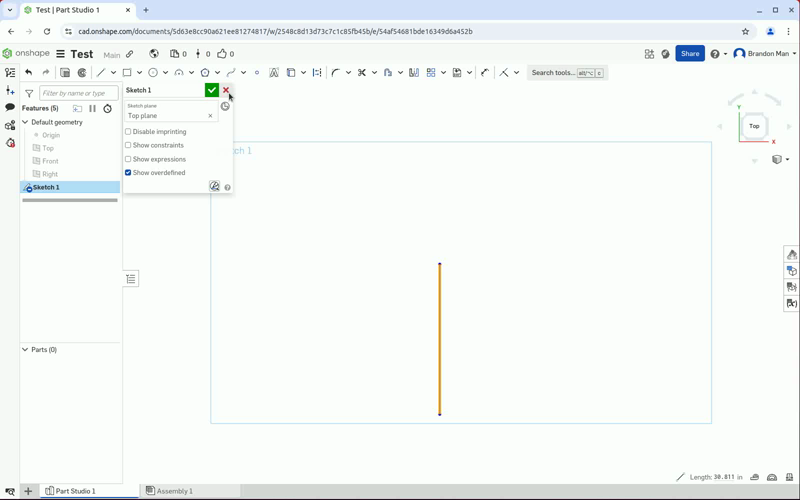
key(shift+h)
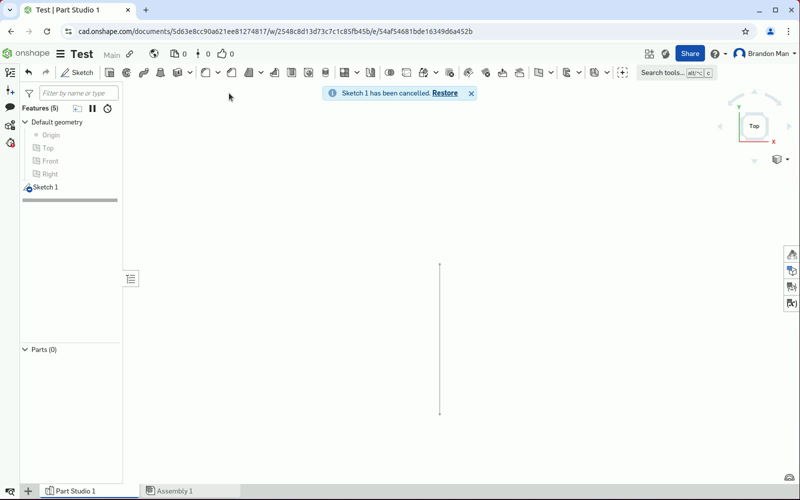
mouse_move(73, 352)
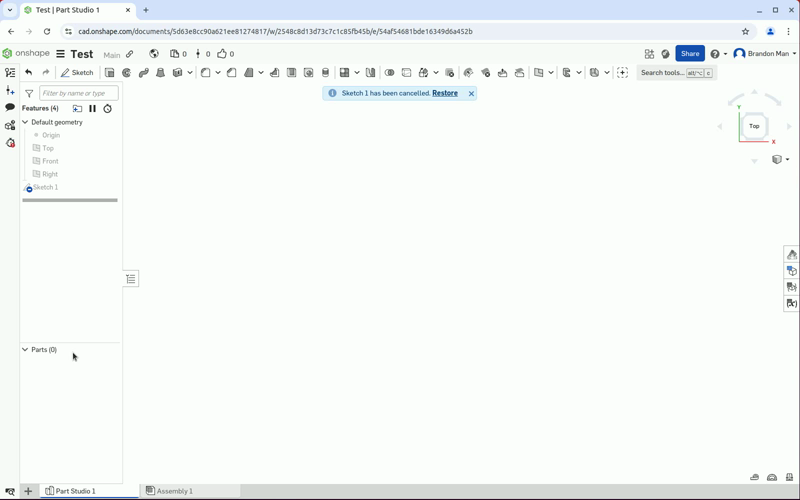
key(y)
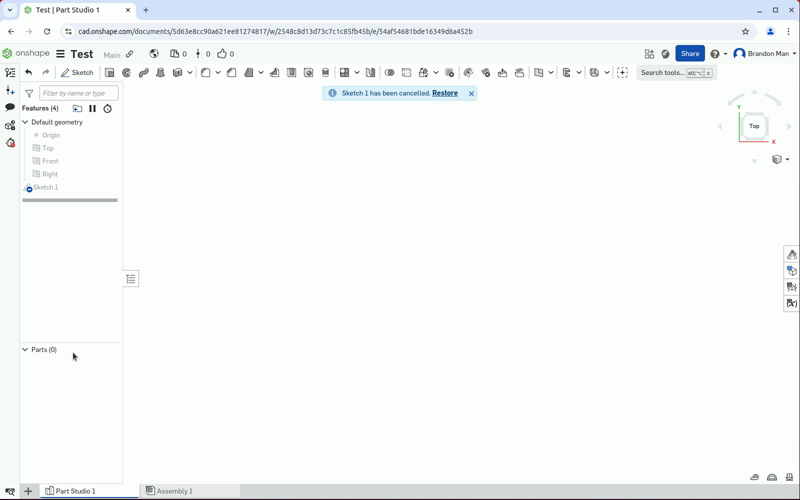
key(shift+p)
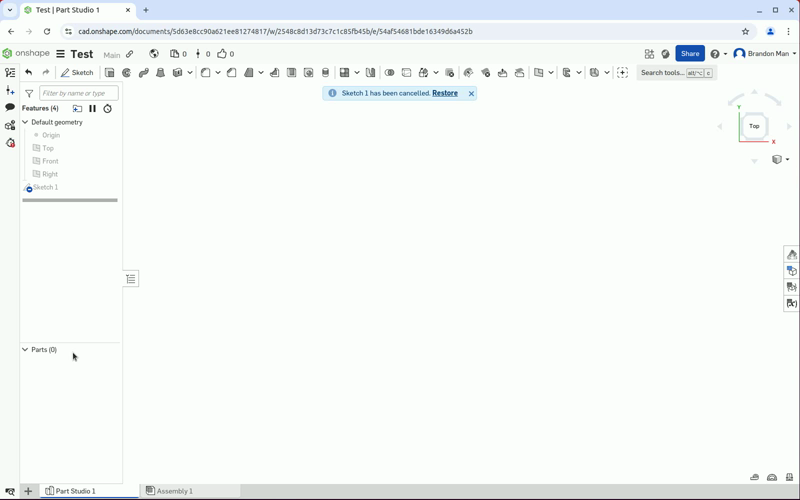
key(space)
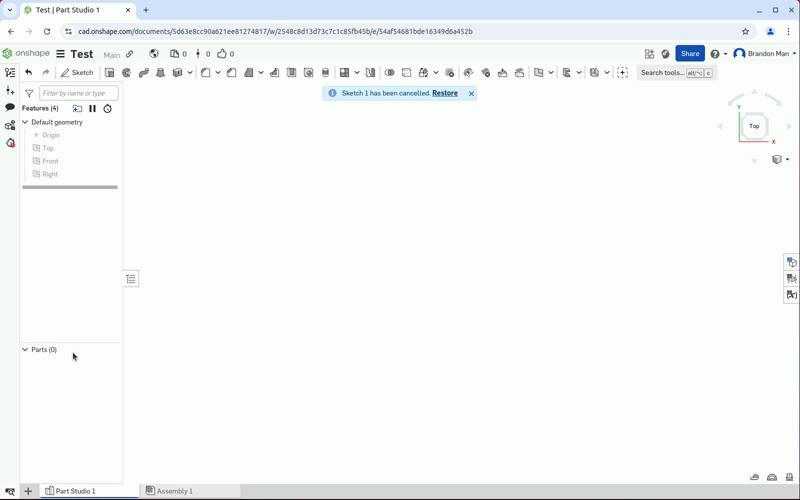
key_down(shift)
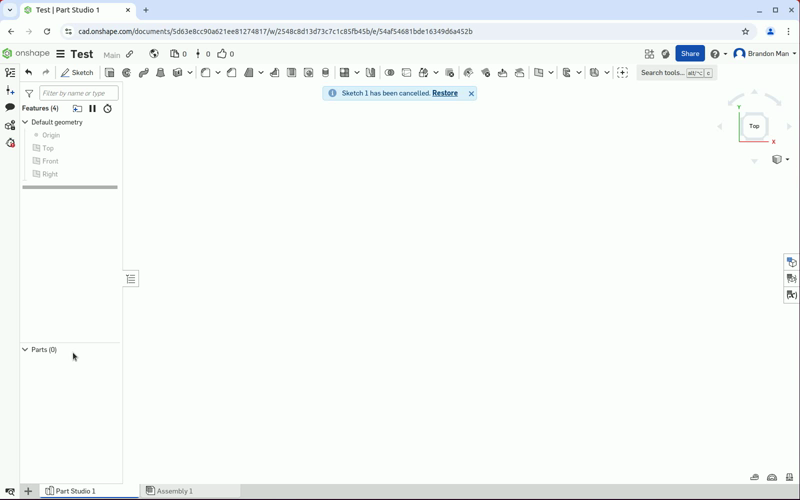
key(up)
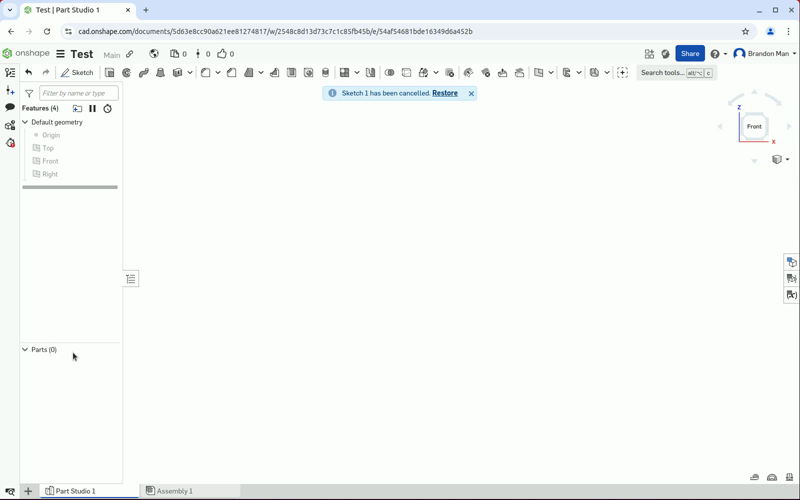
key_up(shift)
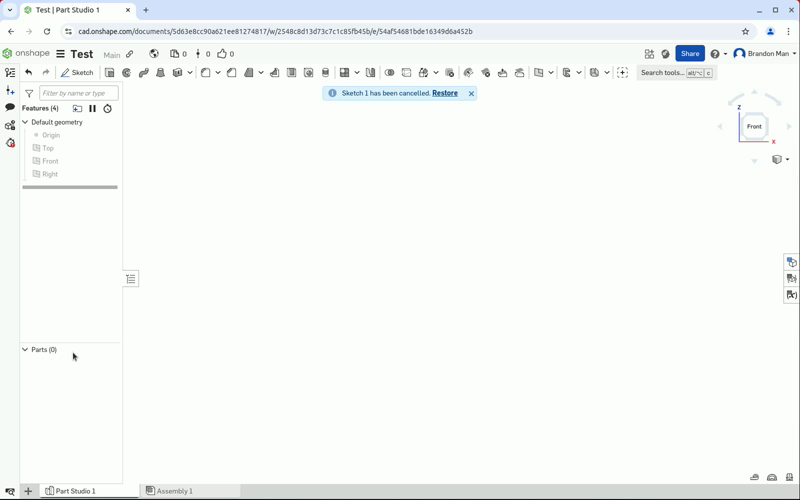
mouse_move(73, 352)
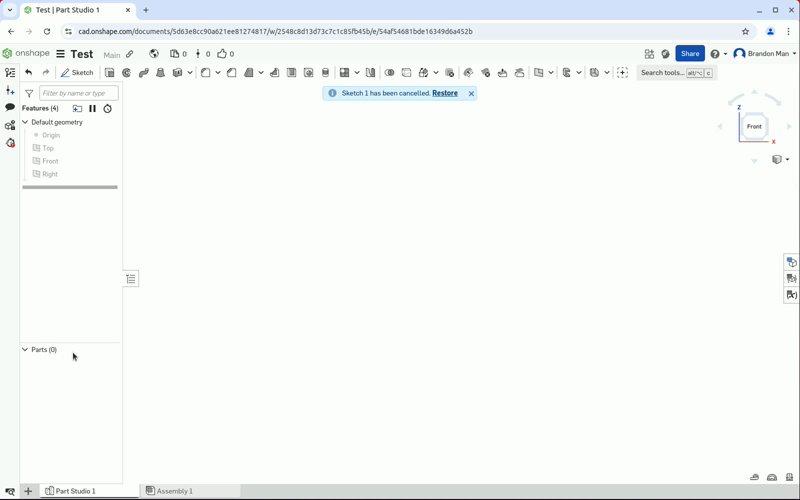
key(shift+y)
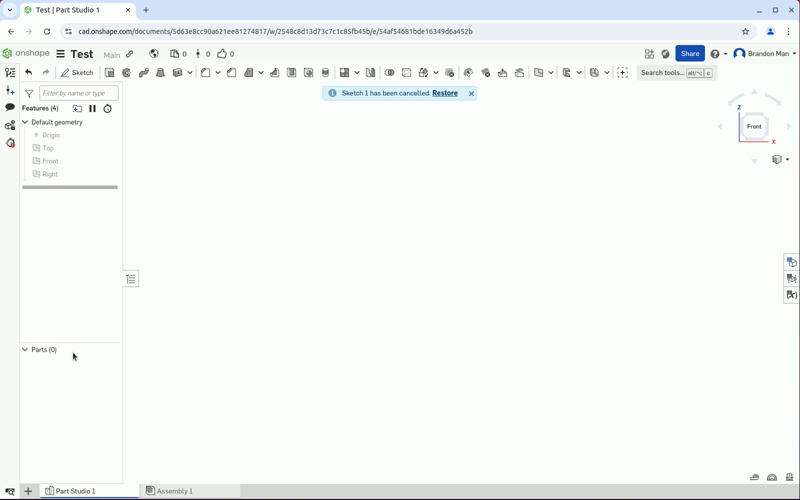
key(shift+s)
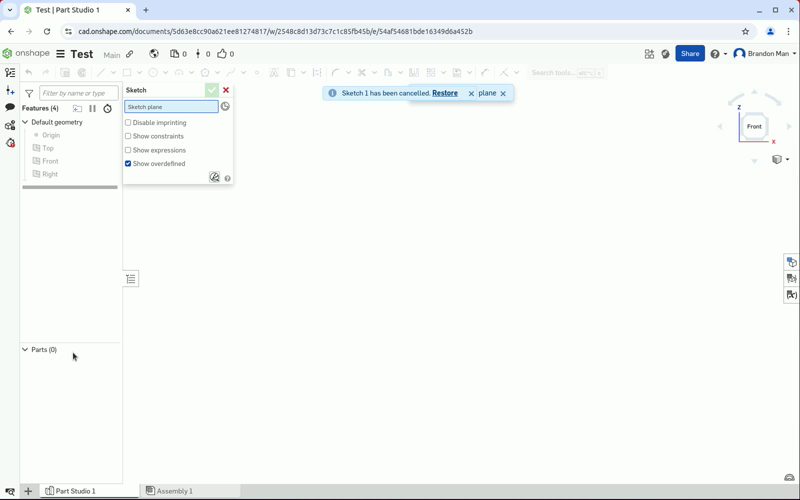
mouse_move(73, 163)
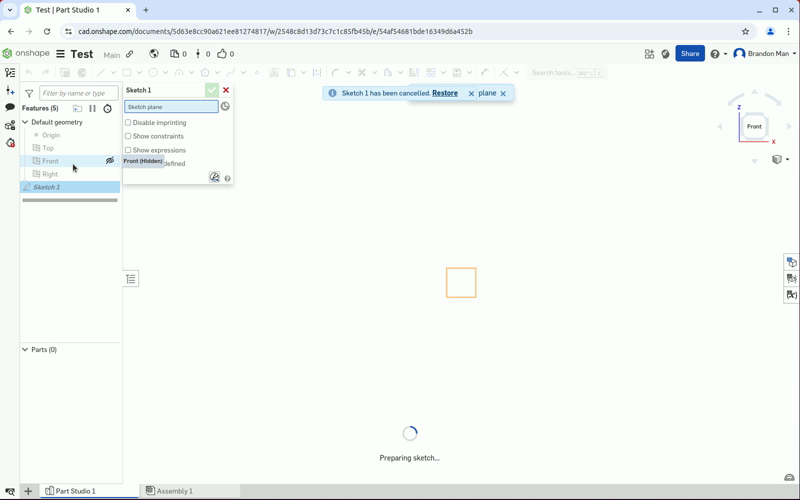
click(73, 163)
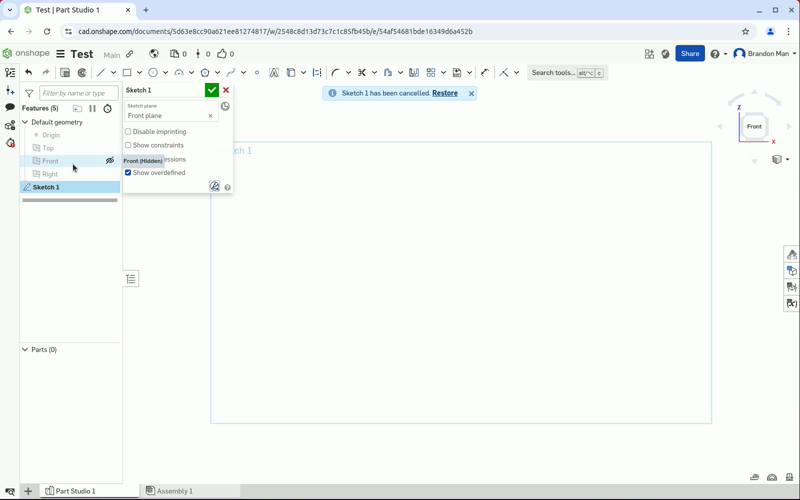
mouse_move(73, 352)
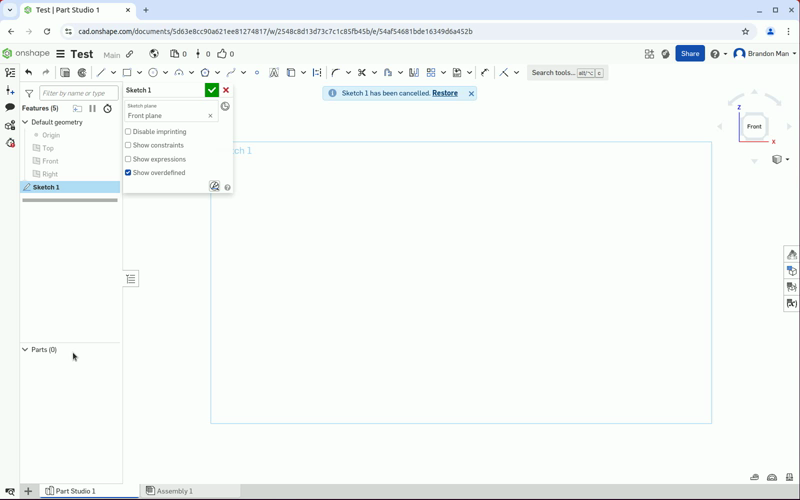
key(y)
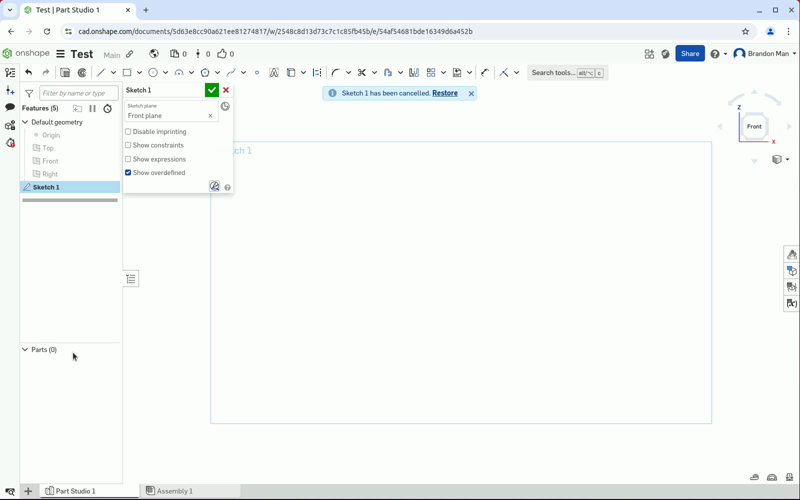
key(l)
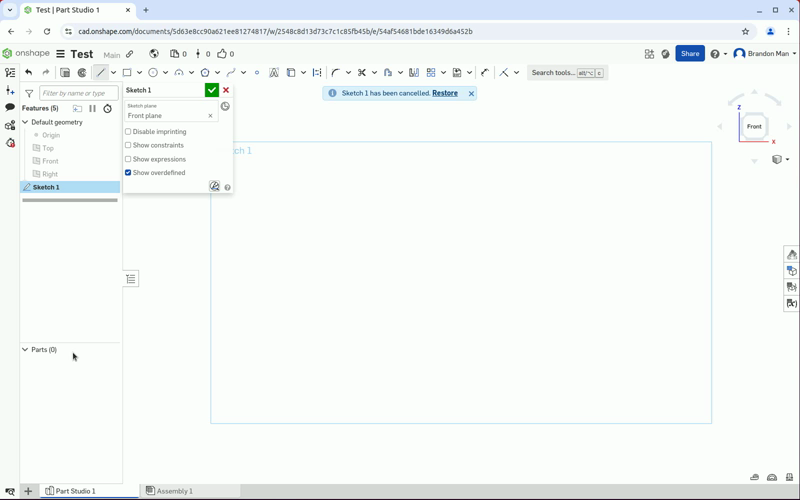
key_down(shift)
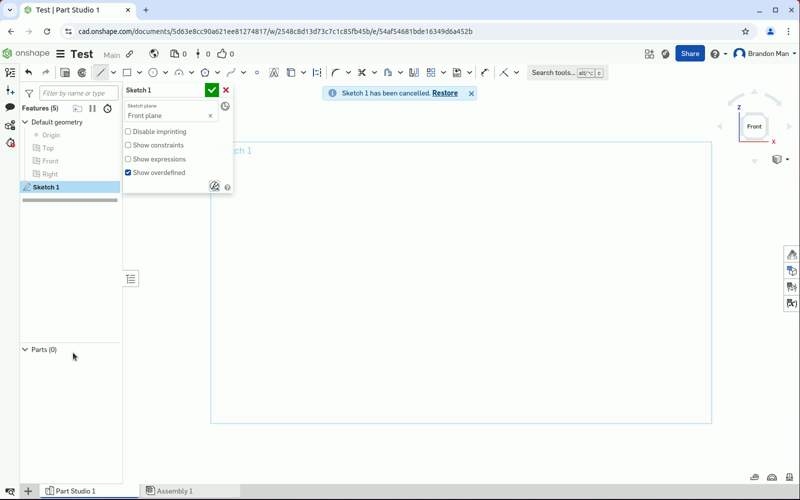
mouse_move(348, 339)
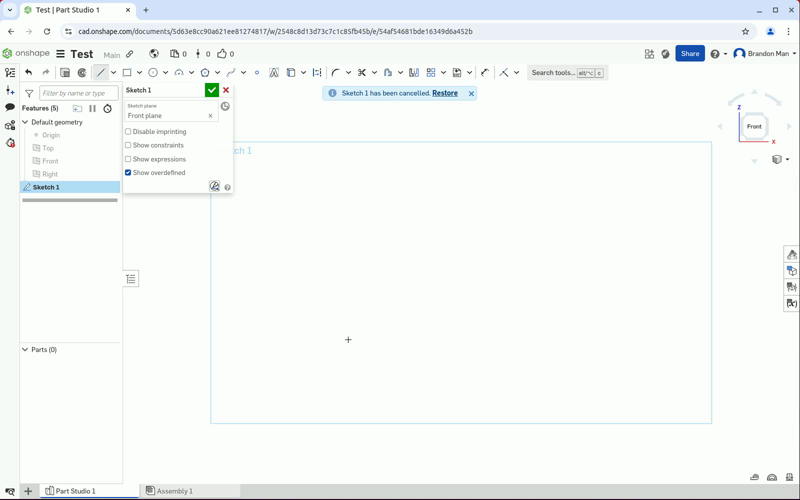
click(348, 339)
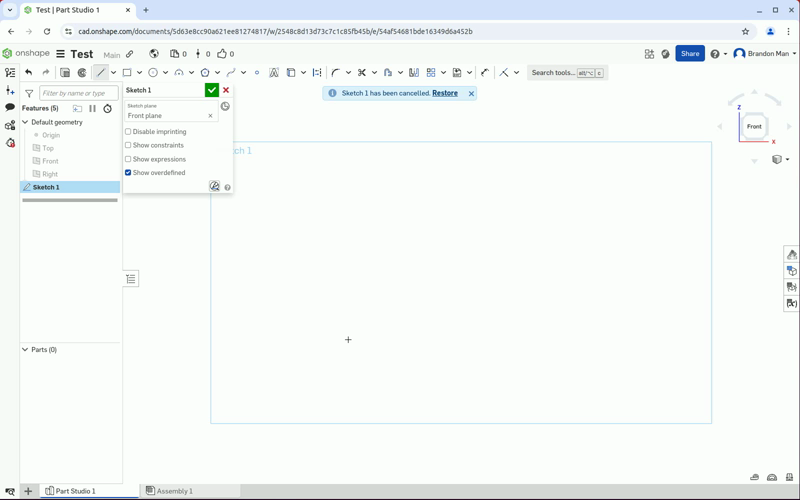
key_up(shift)
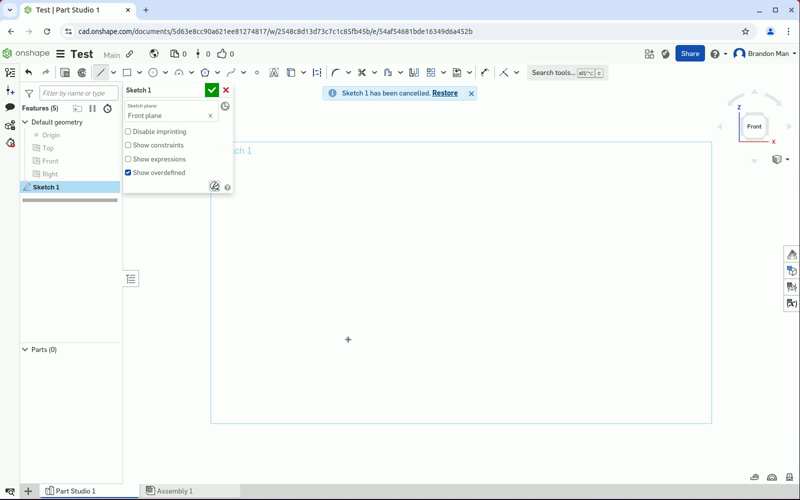
key_down(shift)
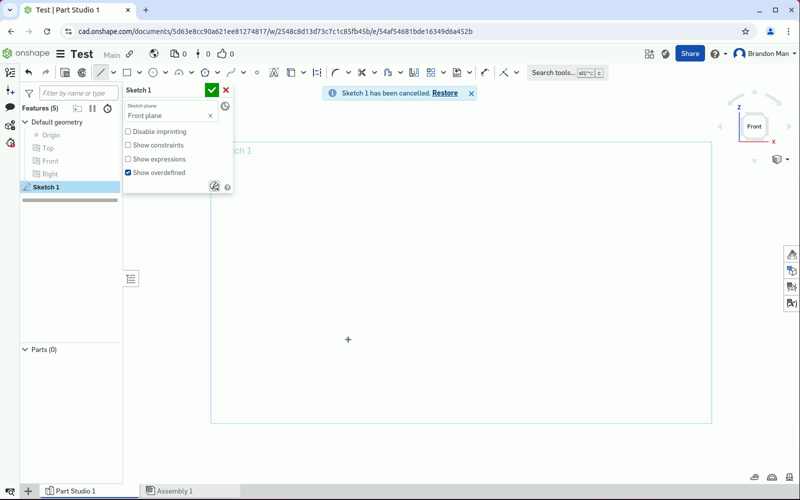
mouse_move(572, 339)
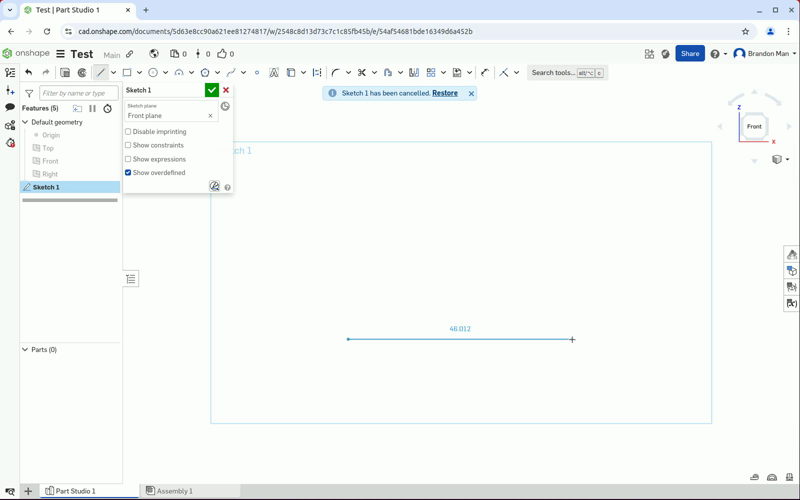
click(572, 339)
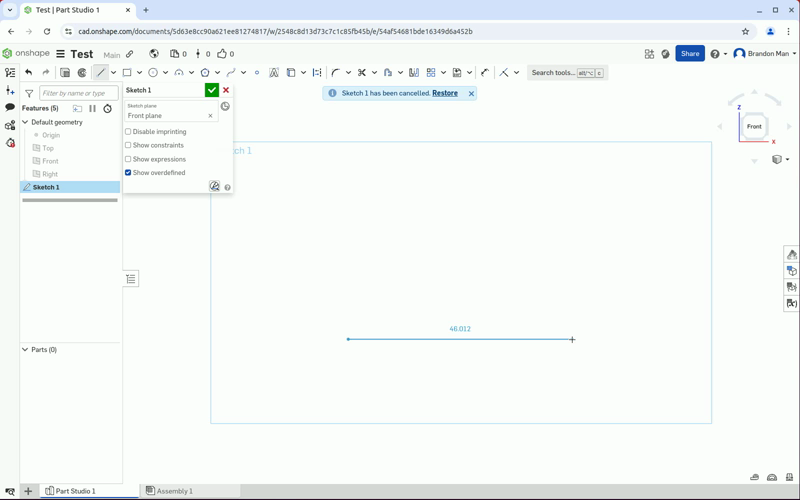
key_up(shift)
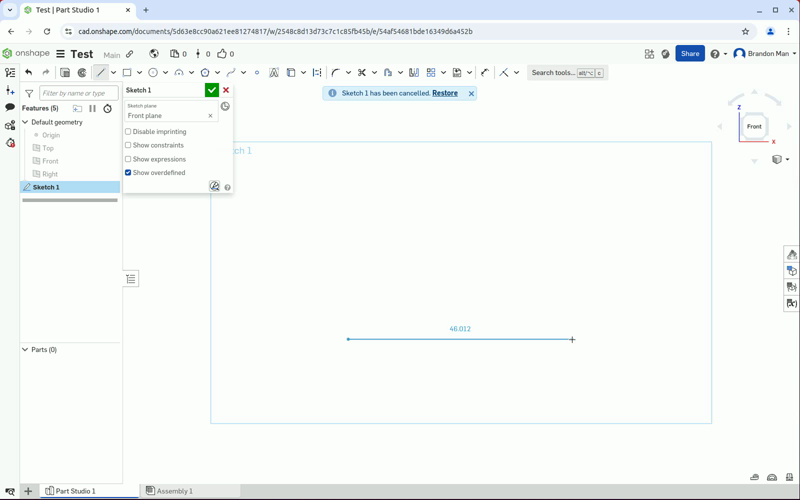
key_down(shift)
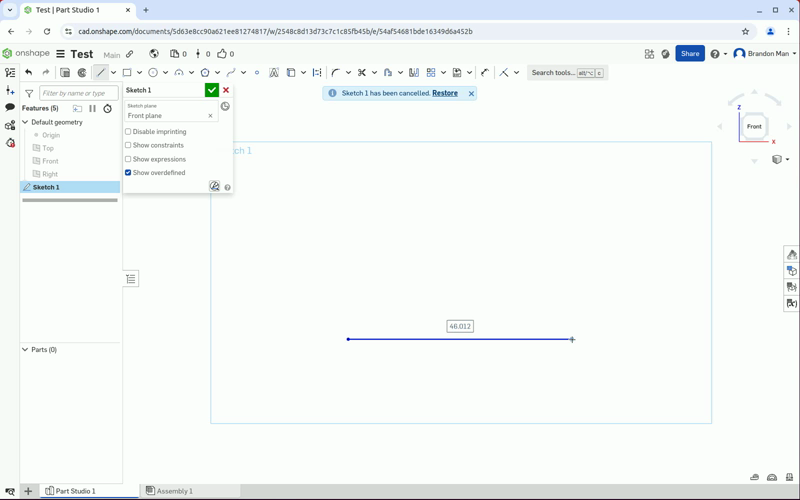
mouse_move(572, 226)
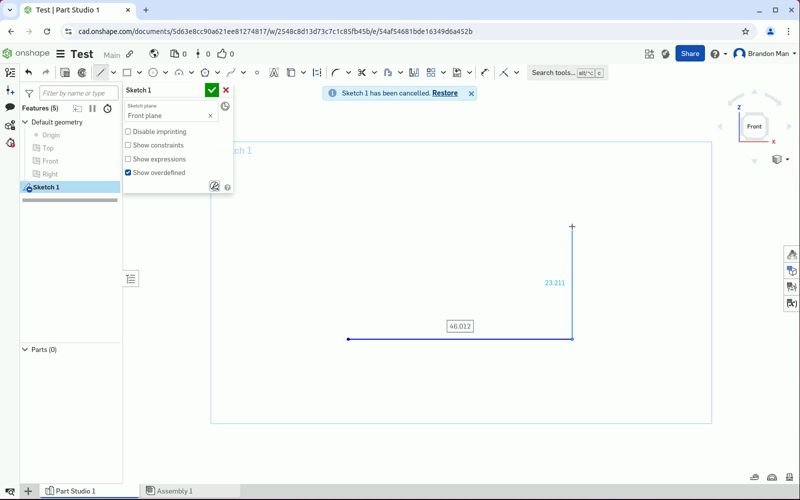
click(572, 226)
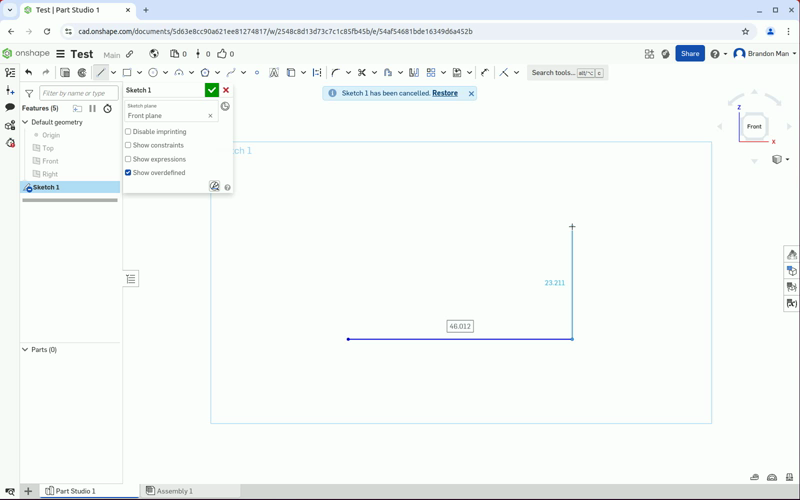
key_up(shift)
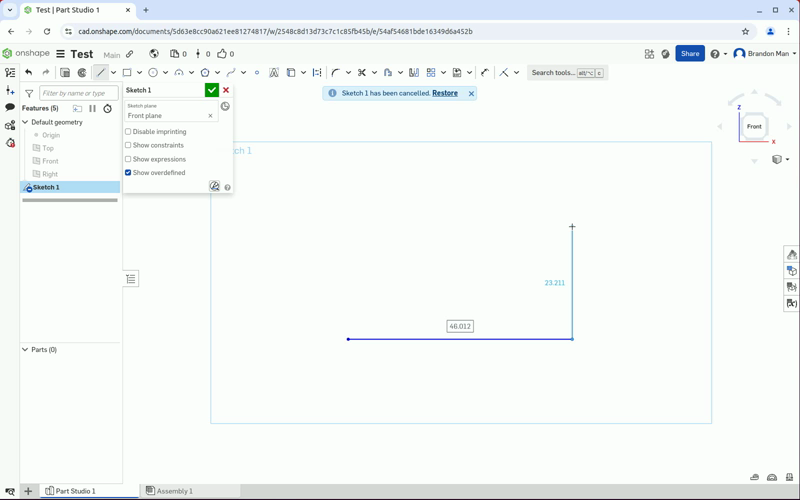
key_down(shift)
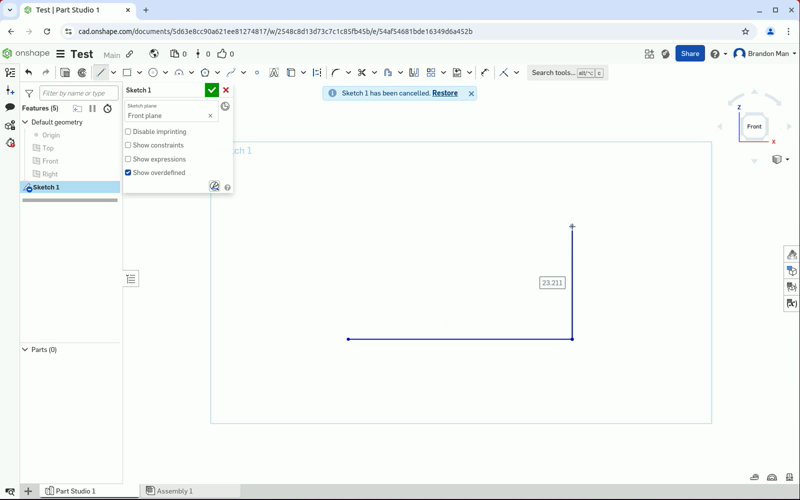
mouse_move(348, 226)
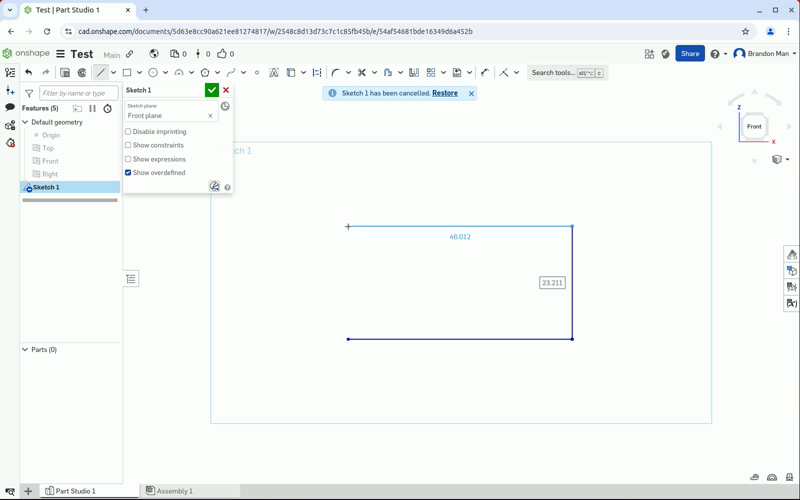
click(348, 226)
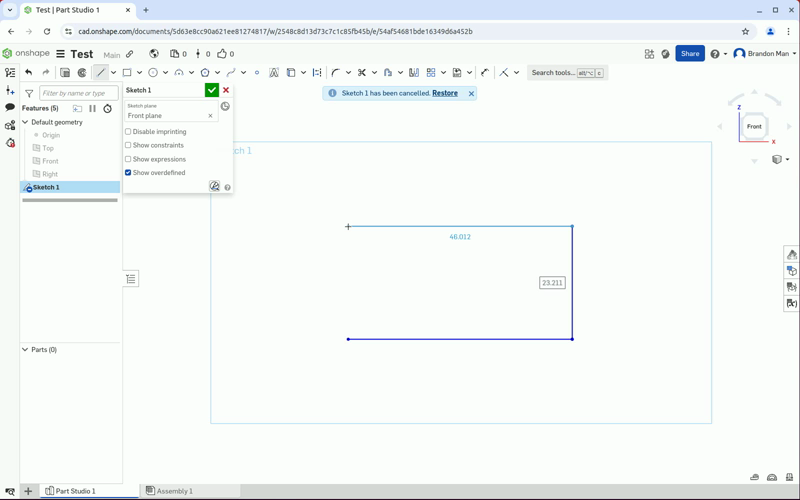
key_up(shift)
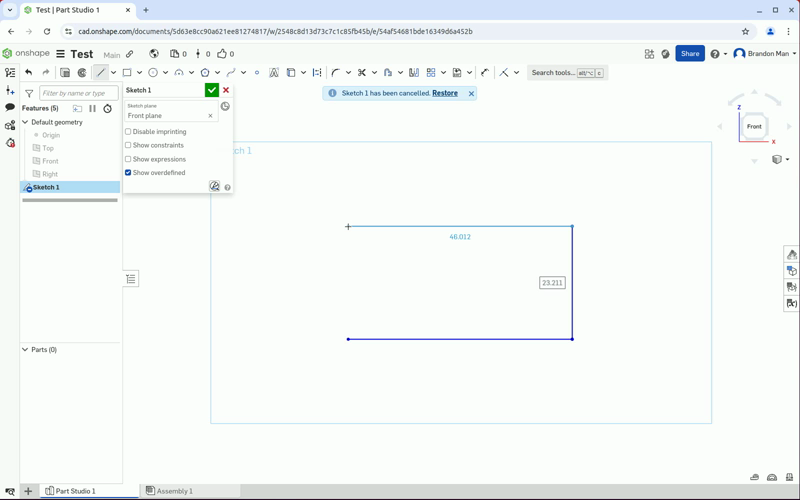
key_down(shift)
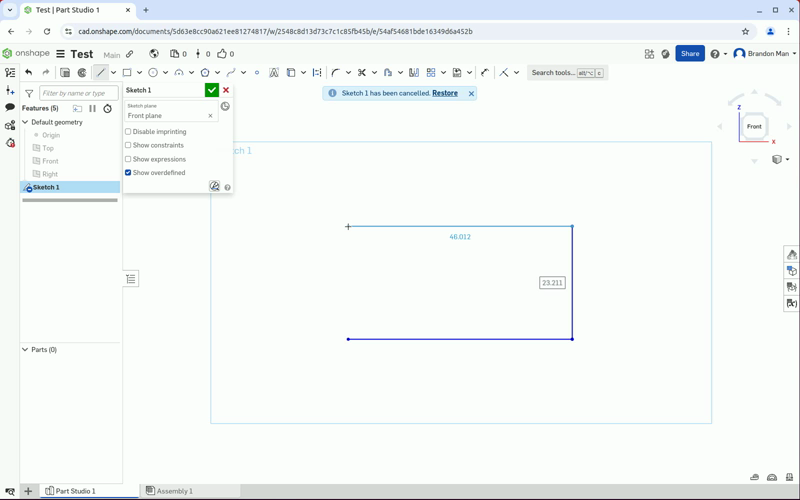
mouse_move(348, 339)
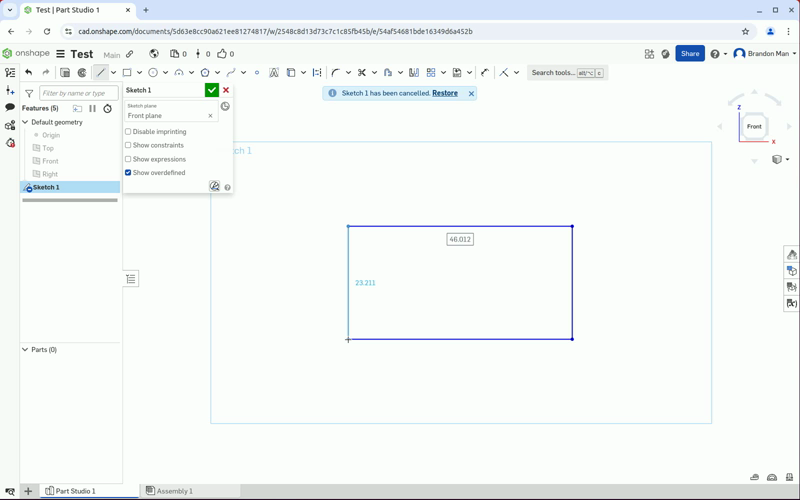
key_up(shift)
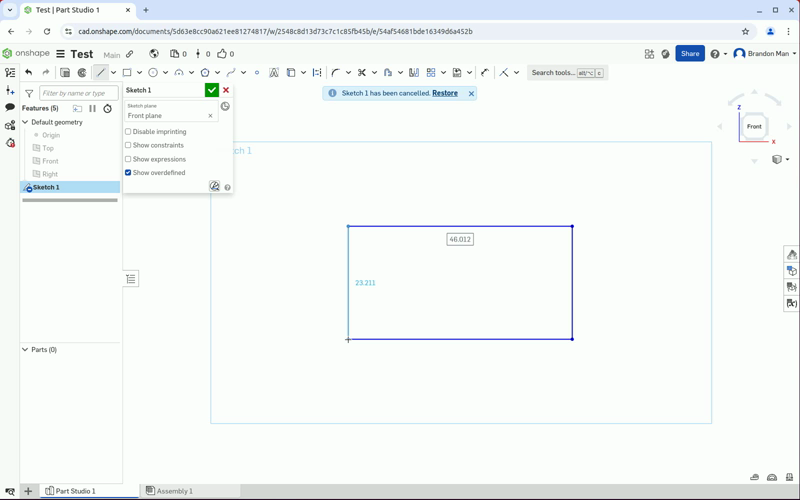
click(348, 339)
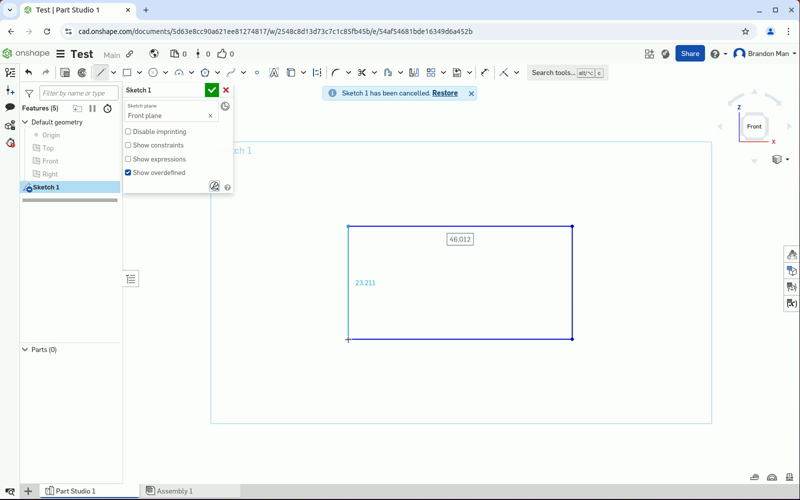
key(esc)
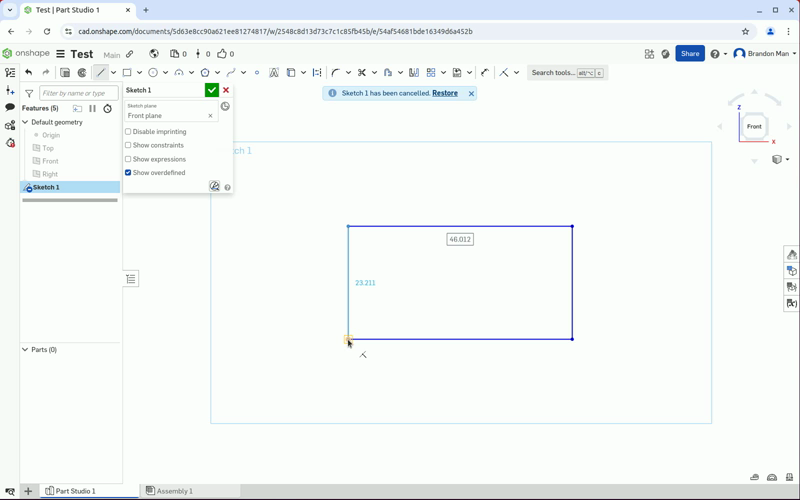
mouse_move(451, 302)
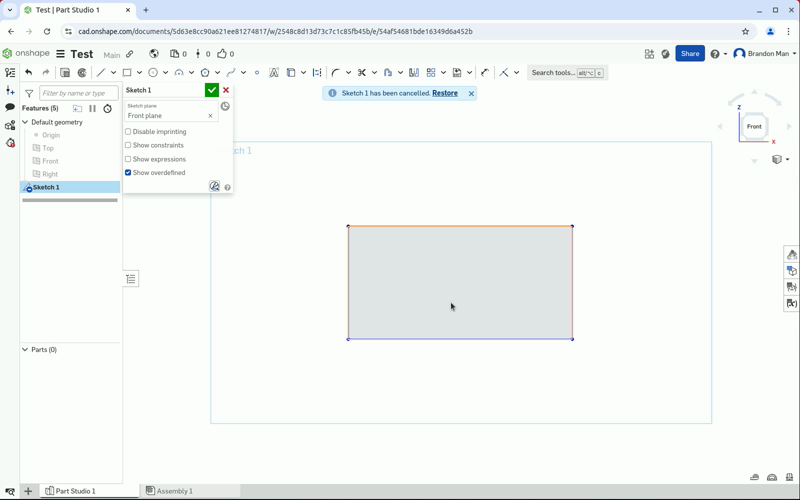
click(451, 302)
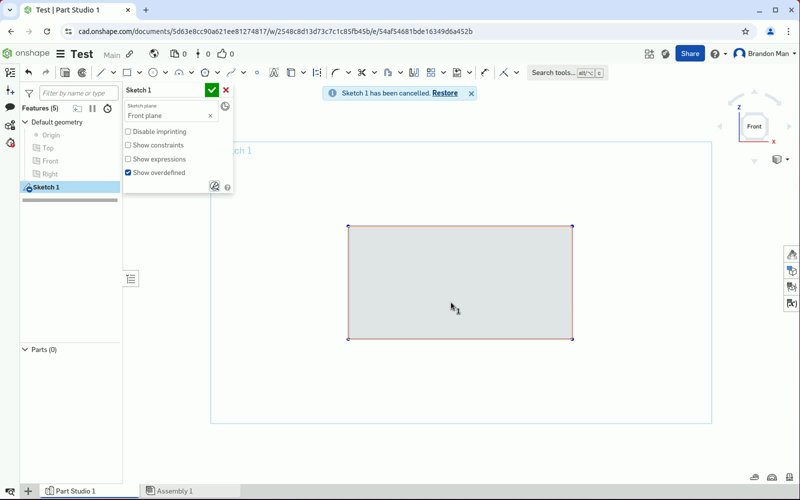
mouse_move(73, 352)
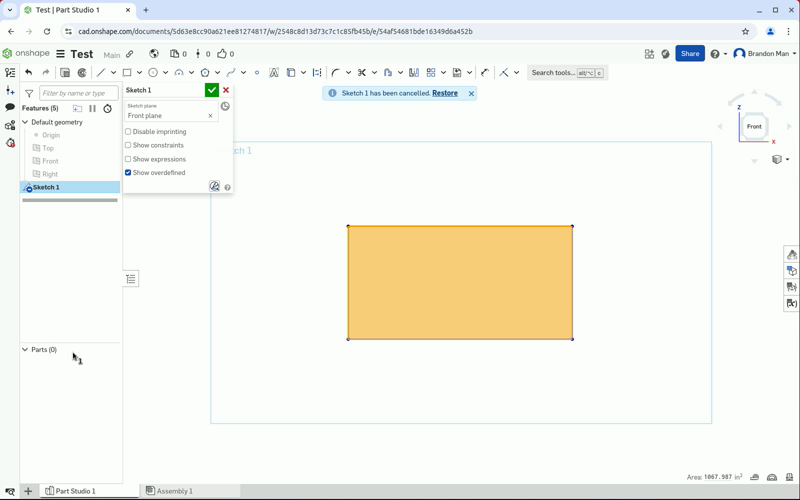
key(shift+y)
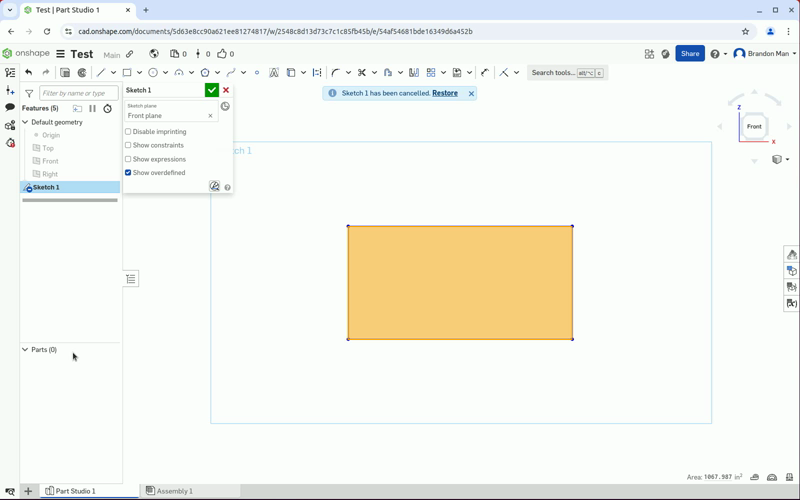
key(shift+e)
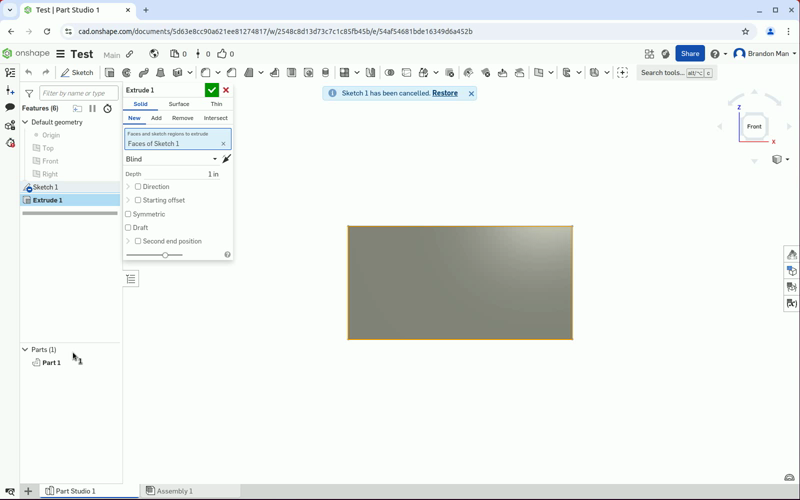
mouse_move(143, 106)
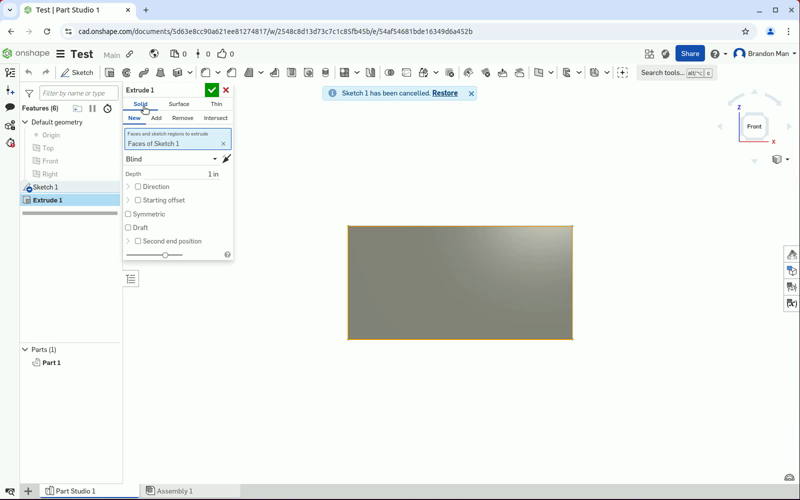
click(143, 106)
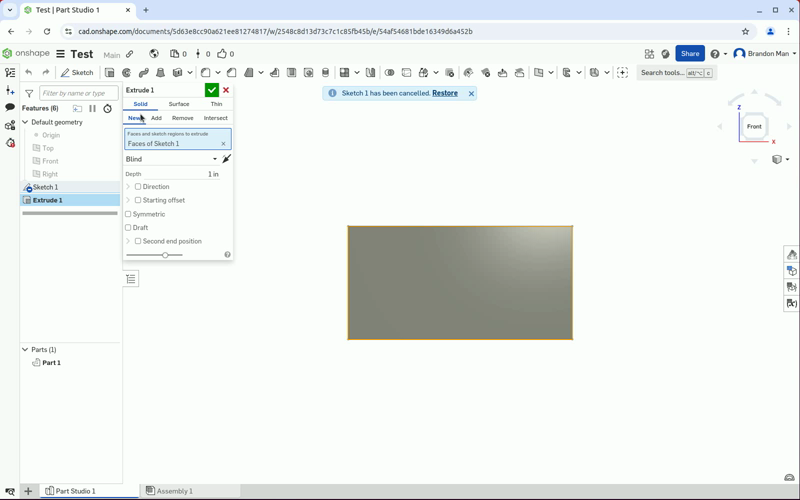
mouse_move(137, 120)
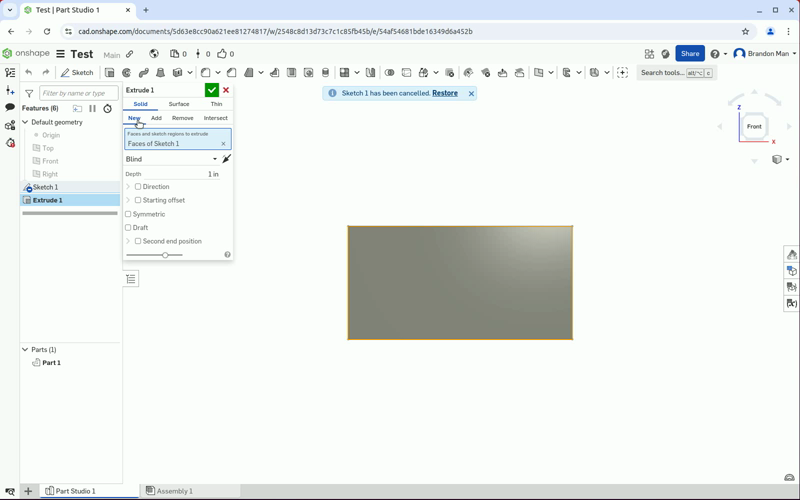
click(137, 120)
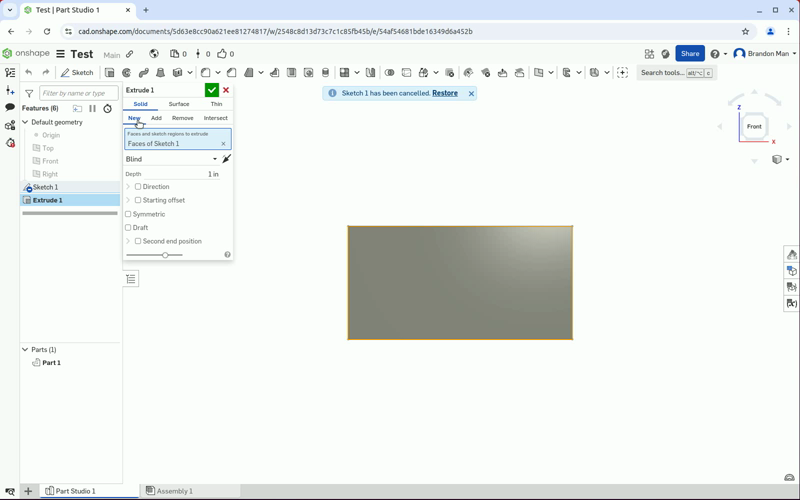
key(tab, 4)
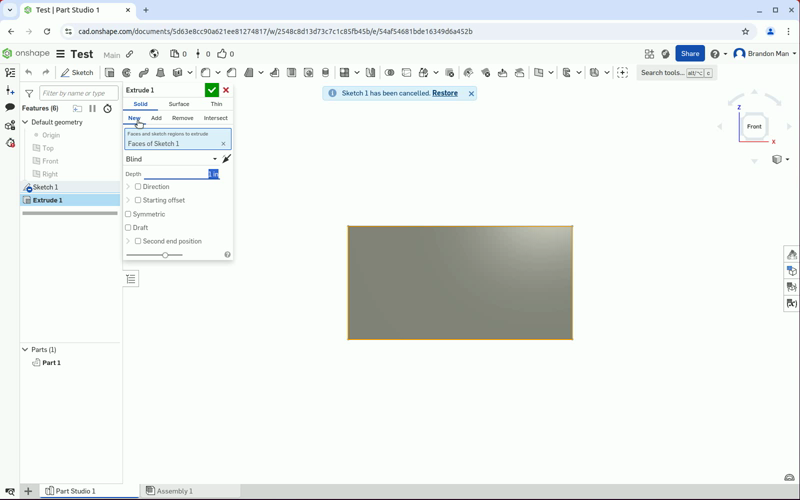
text(12.998)
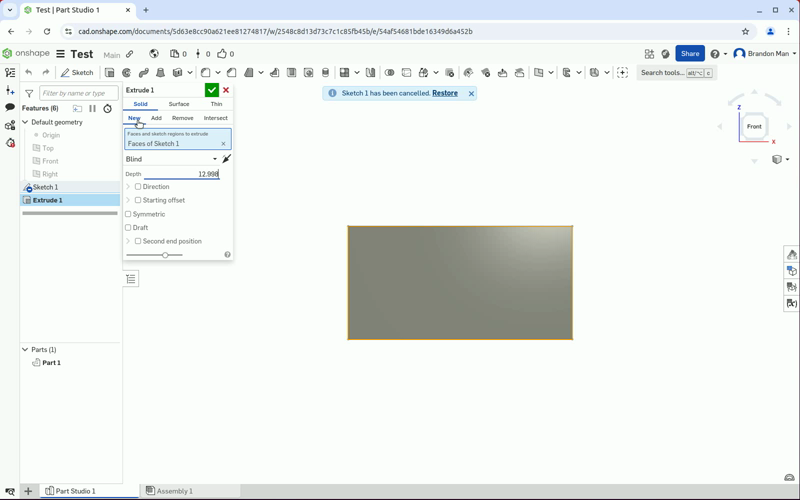
key(enter)
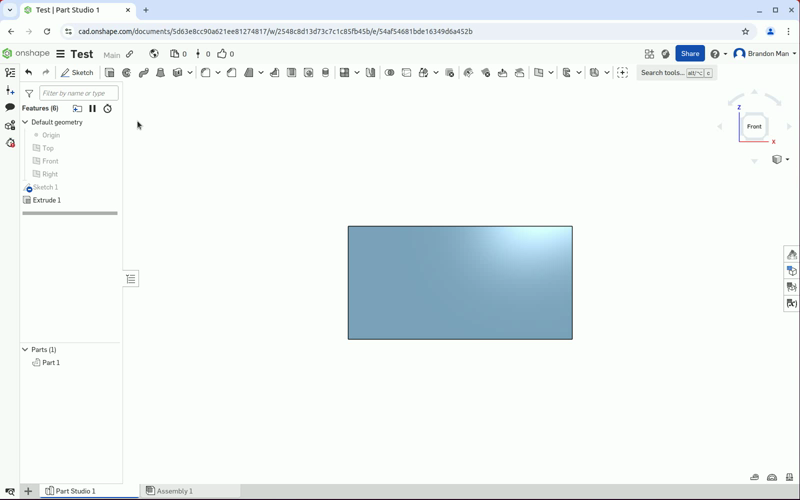
key(shift+h)
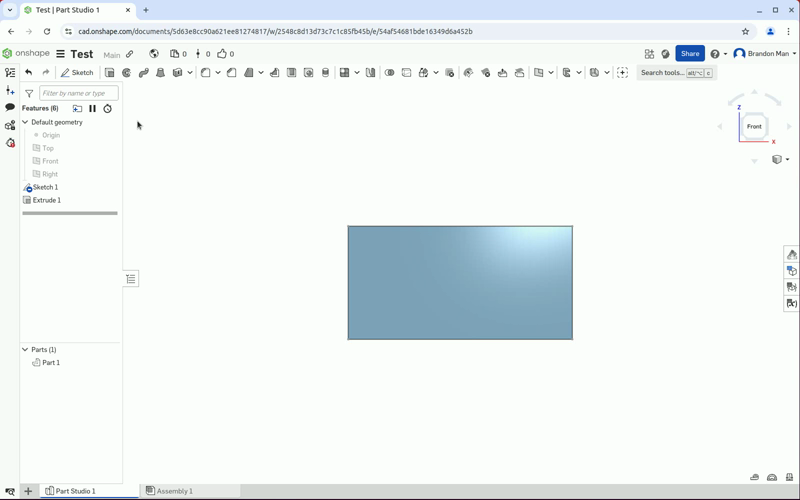
key(shift+h)
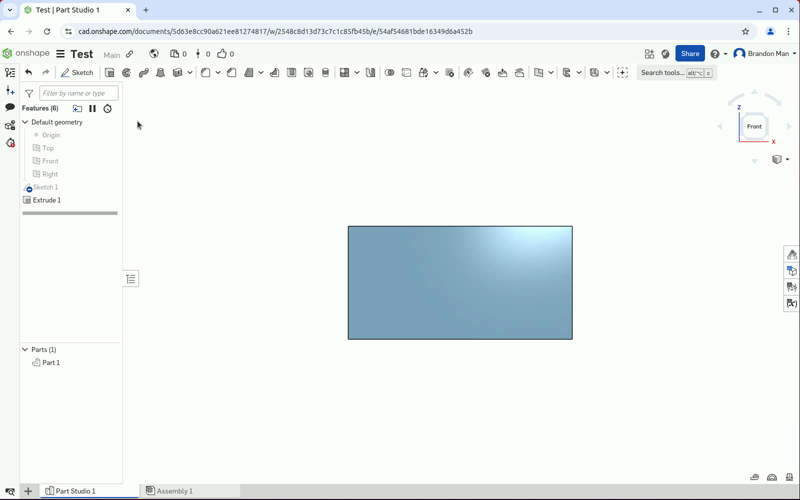
mouse_move(73, 189)
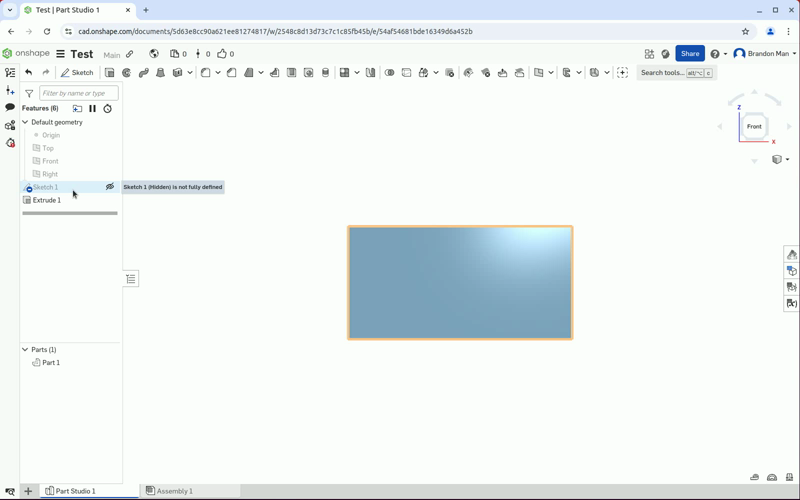
click(73, 189)
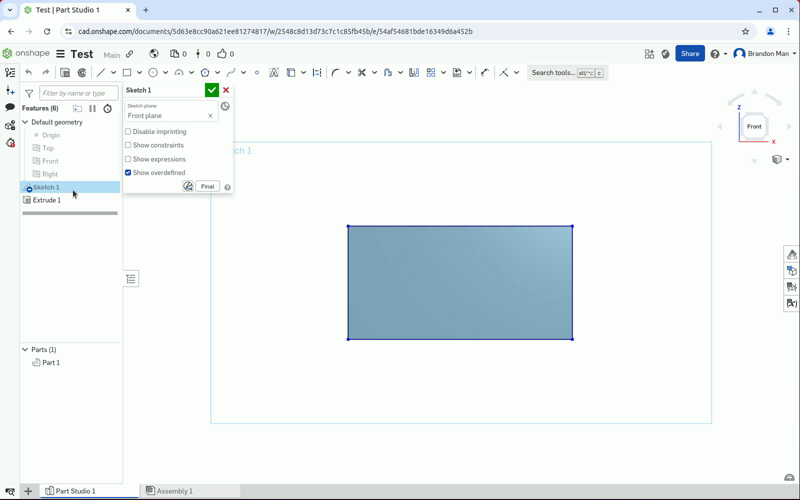
mouse_move(229, 92)
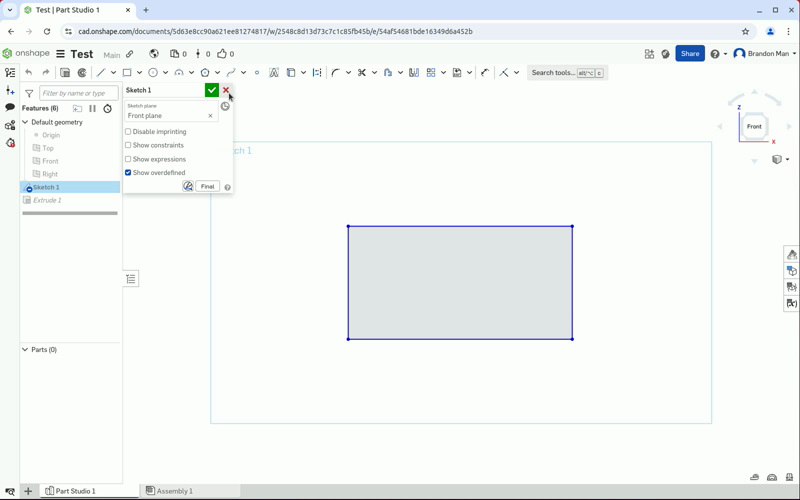
click(229, 92)
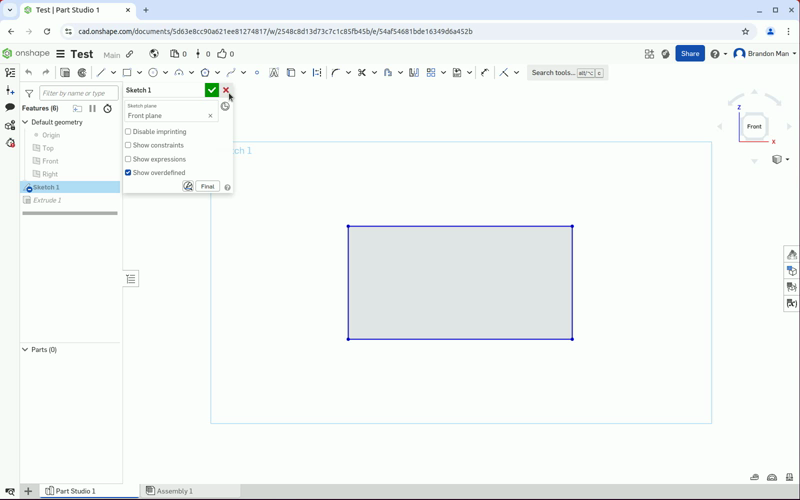
key(shift+s)
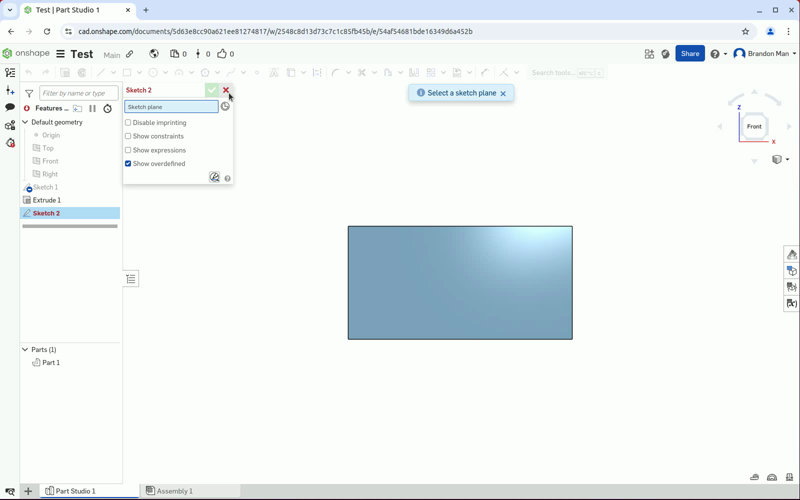
mouse_move(73, 163)
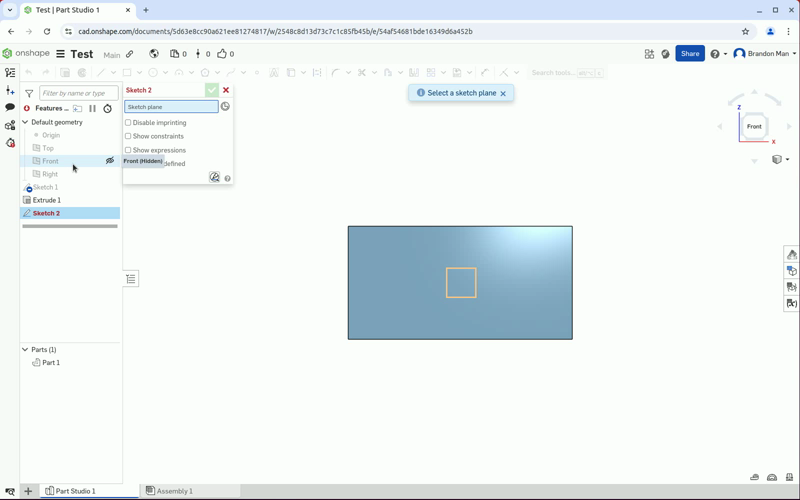
click(73, 163)
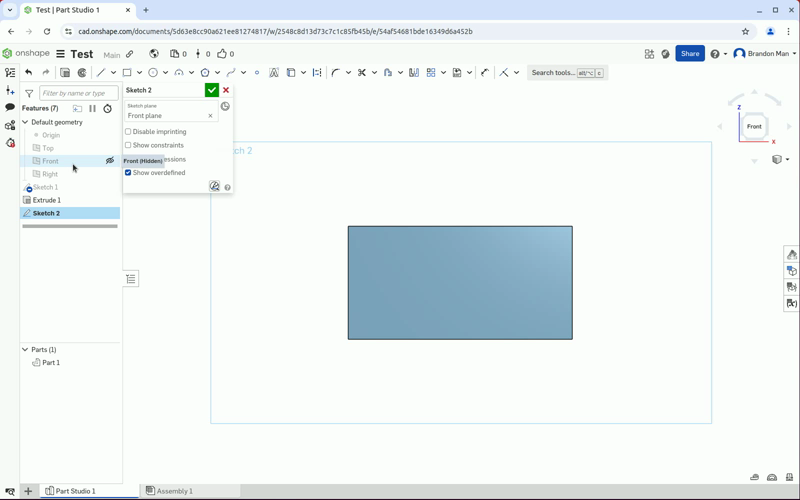
mouse_move(73, 352)
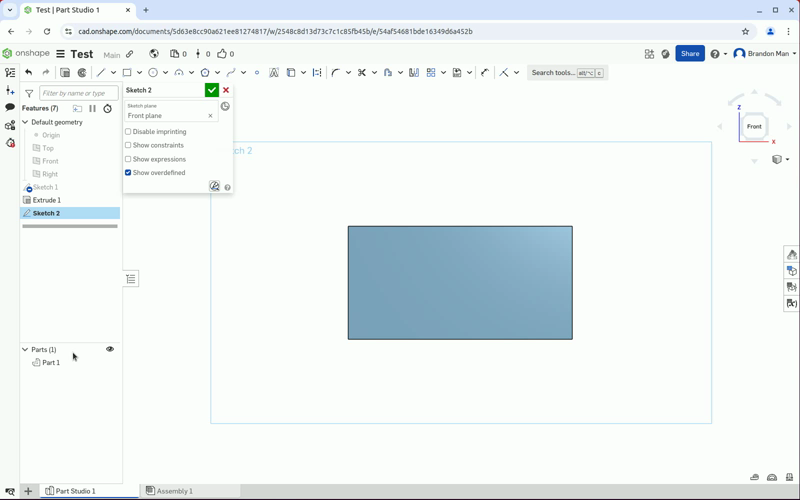
key(y)
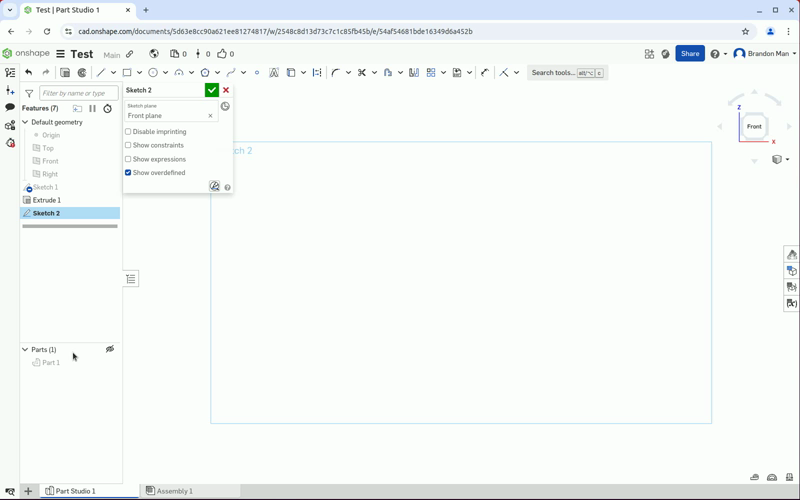
key(l)
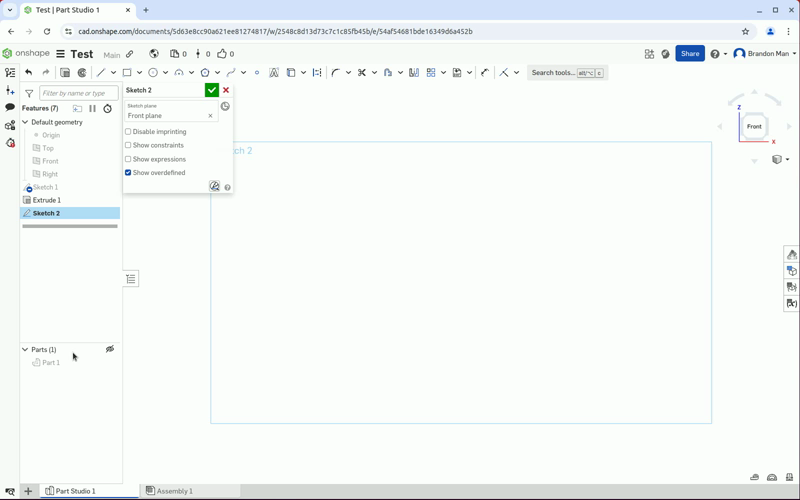
key_down(shift)
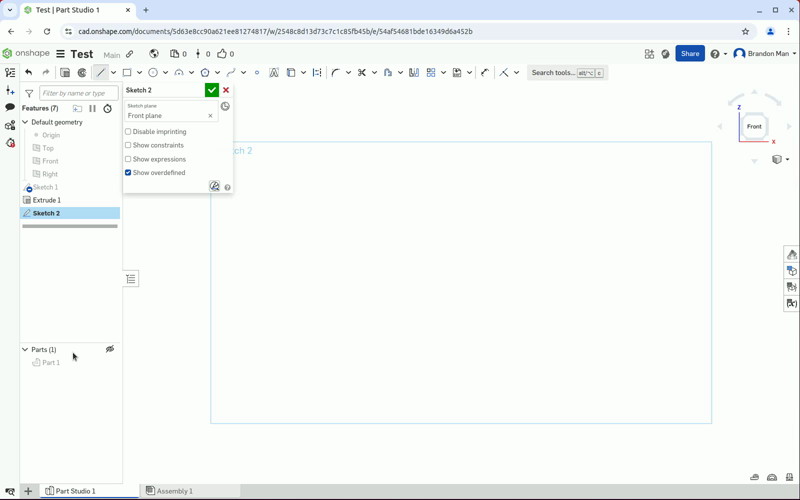
mouse_move(348, 339)
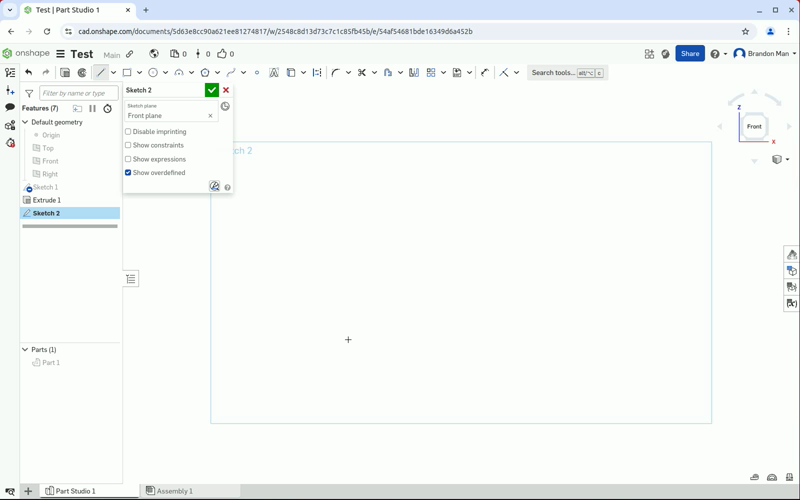
click(348, 339)
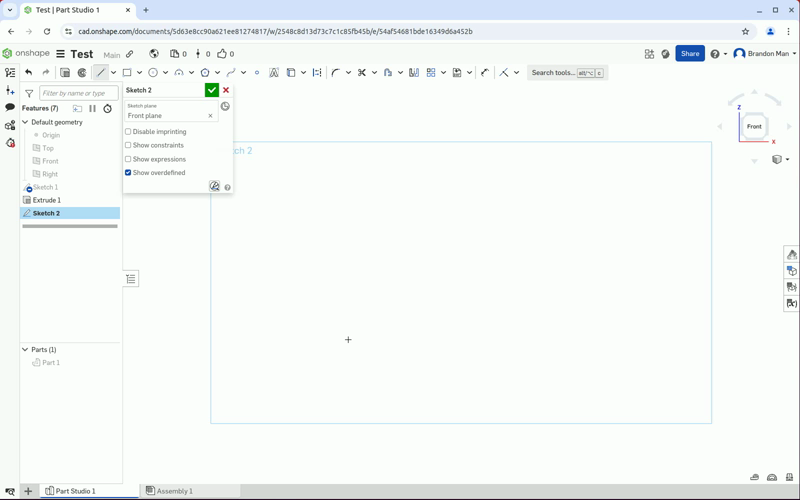
key_up(shift)
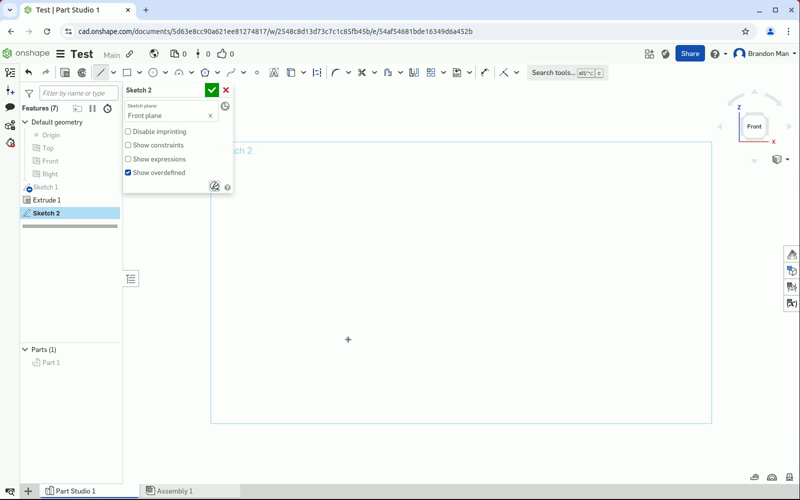
key_down(shift)
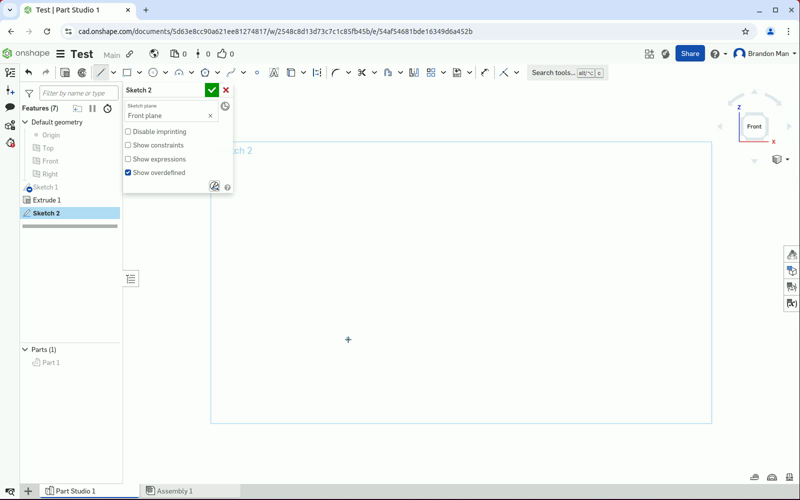
mouse_move(572, 339)
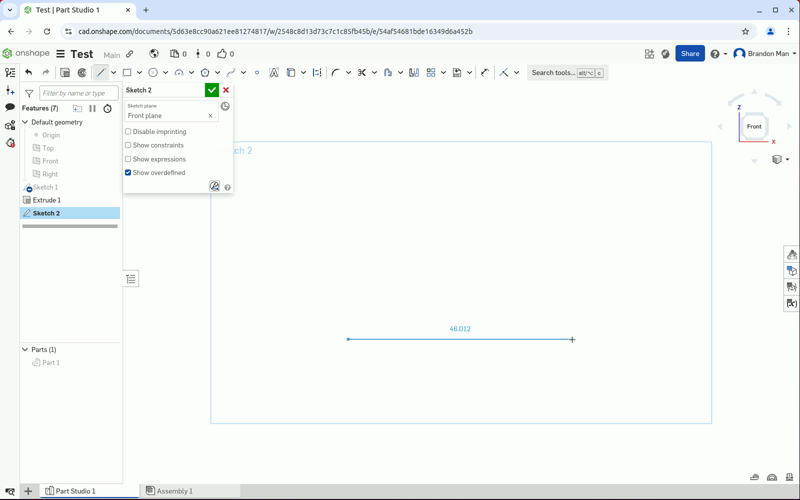
click(572, 339)
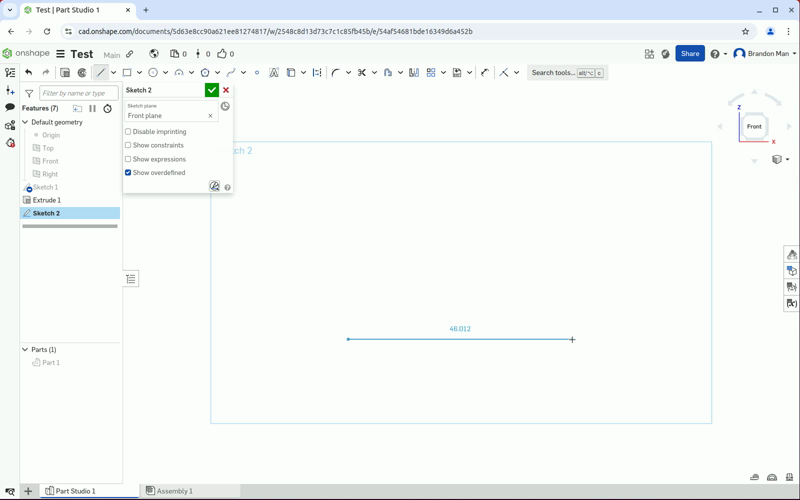
key_up(shift)
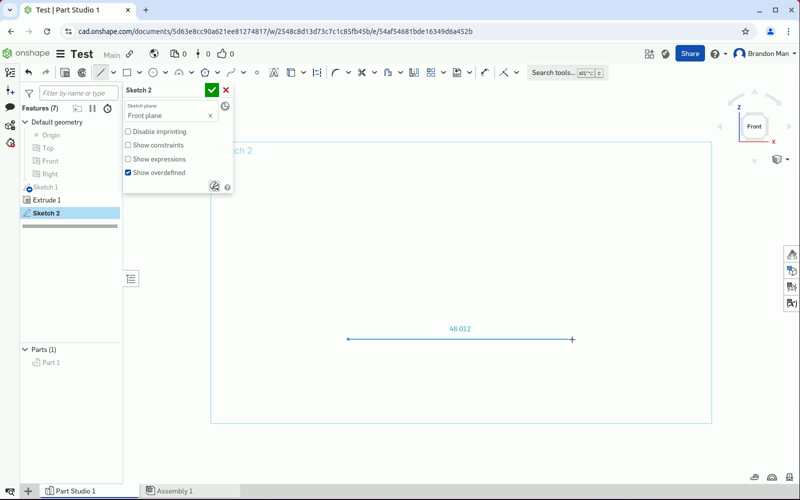
key_down(shift)
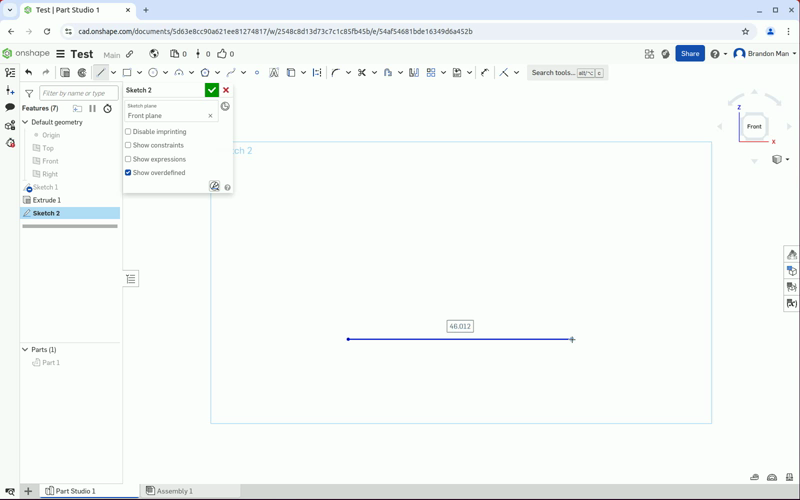
mouse_move(572, 226)
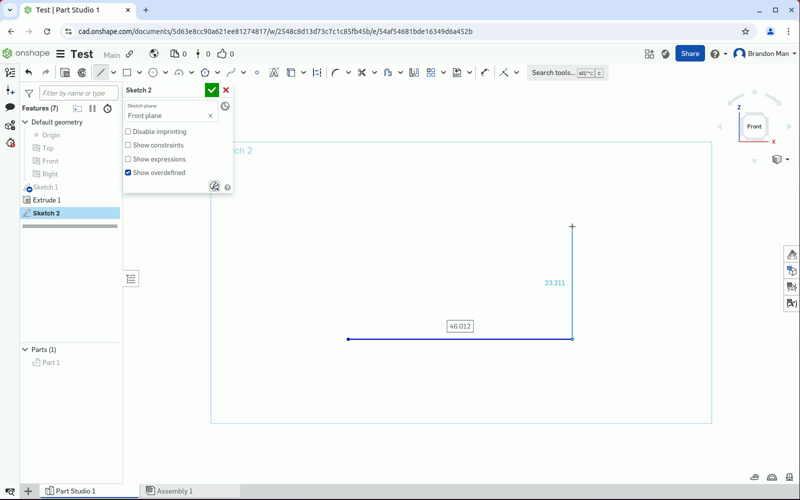
click(572, 226)
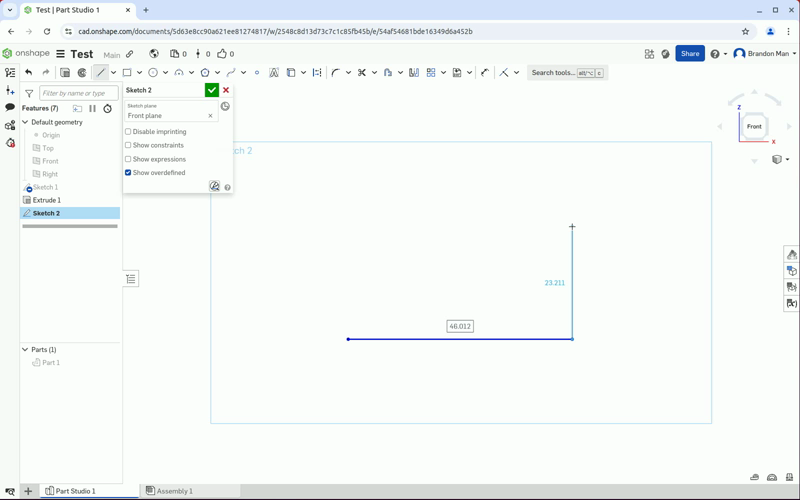
key_up(shift)
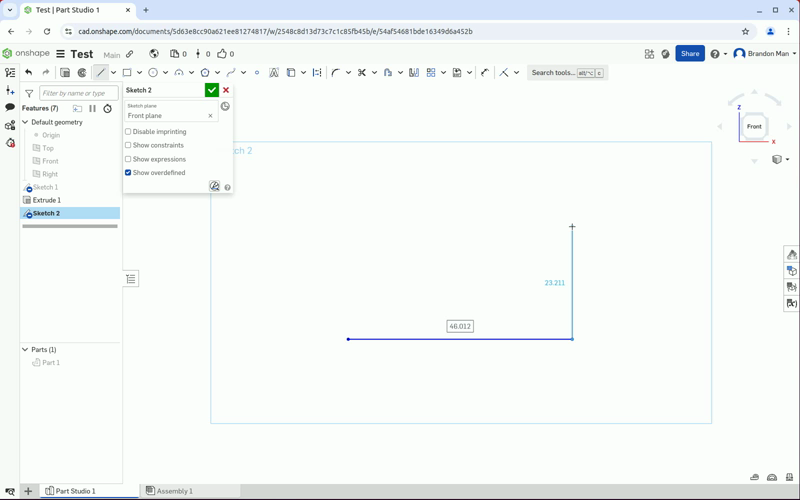
key_down(shift)
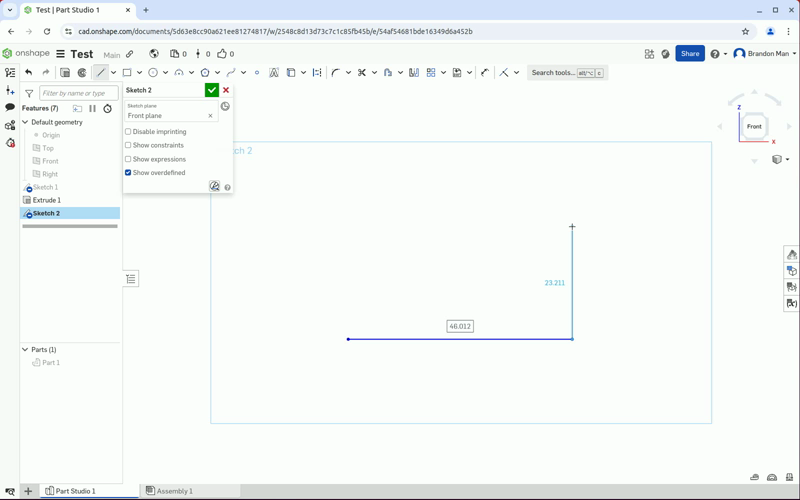
mouse_move(348, 226)
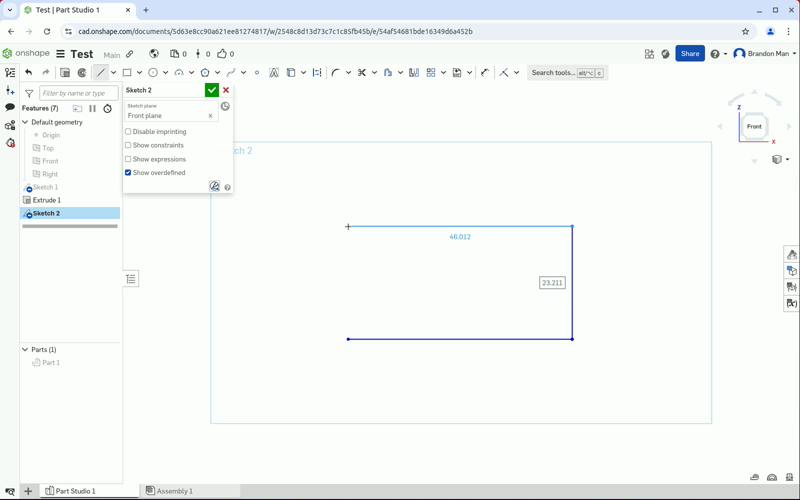
click(348, 226)
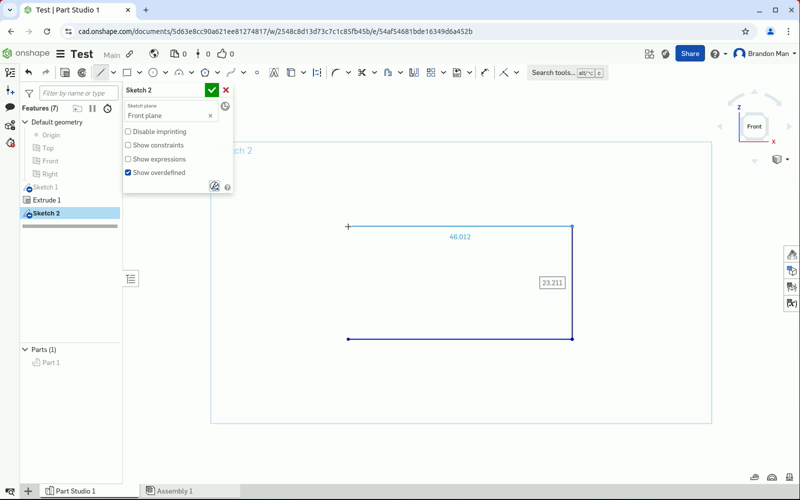
key_up(shift)
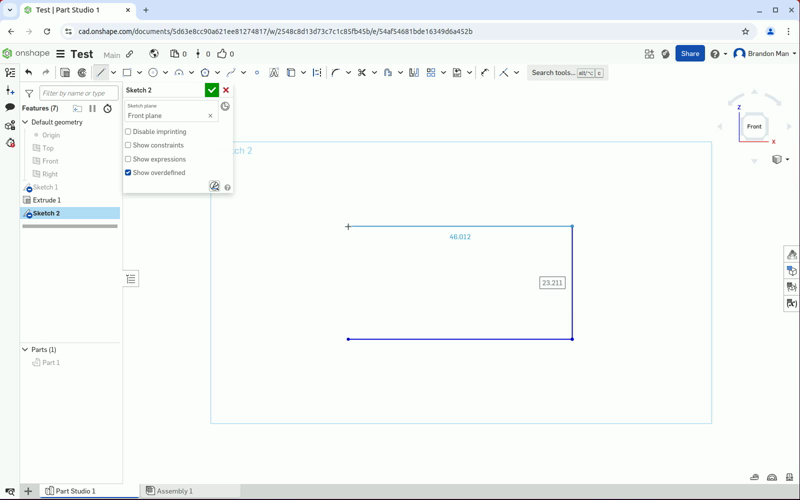
key_down(shift)
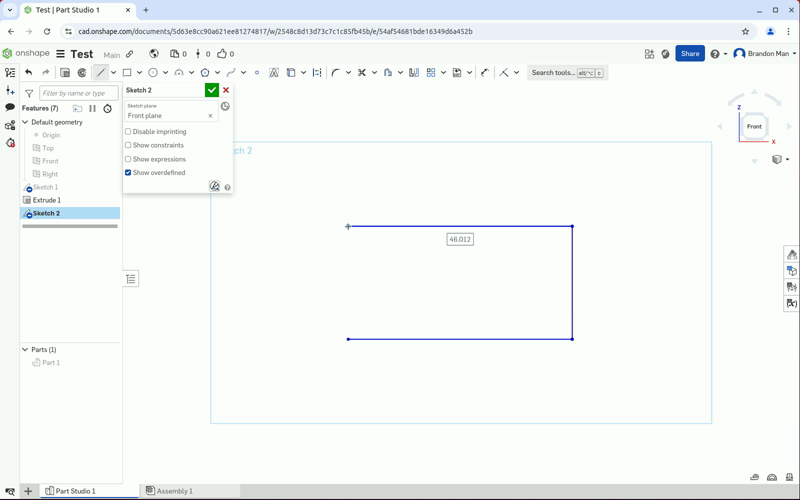
mouse_move(348, 339)
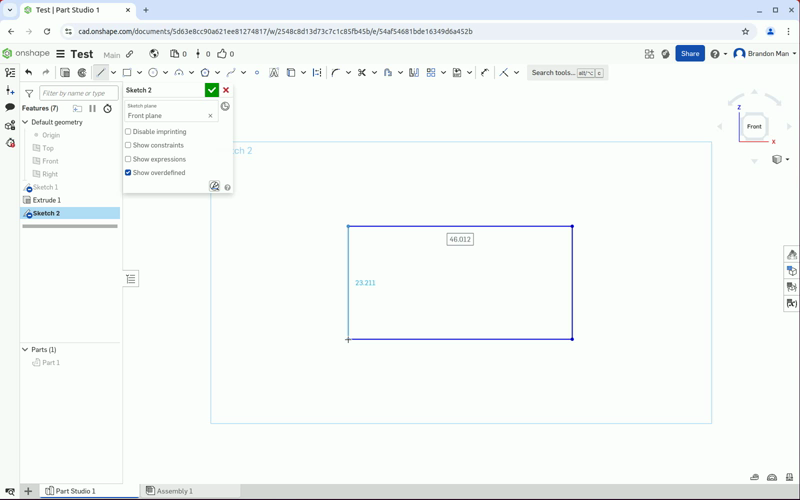
key_up(shift)
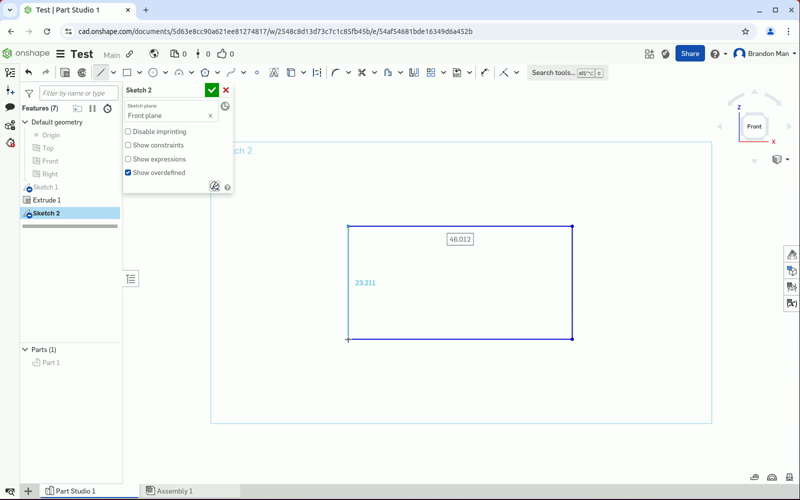
click(348, 339)
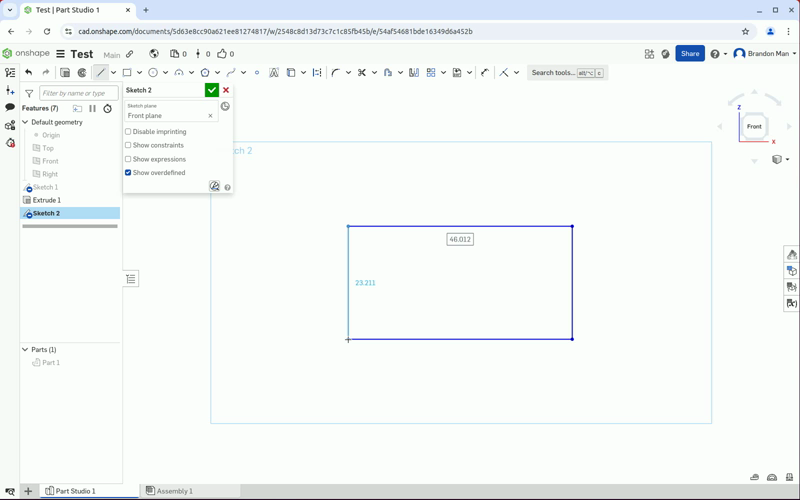
key(esc)
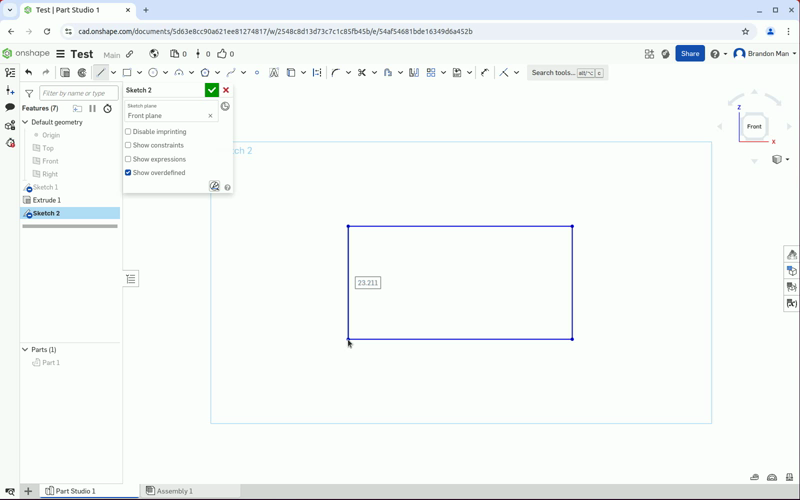
mouse_move(554, 276)
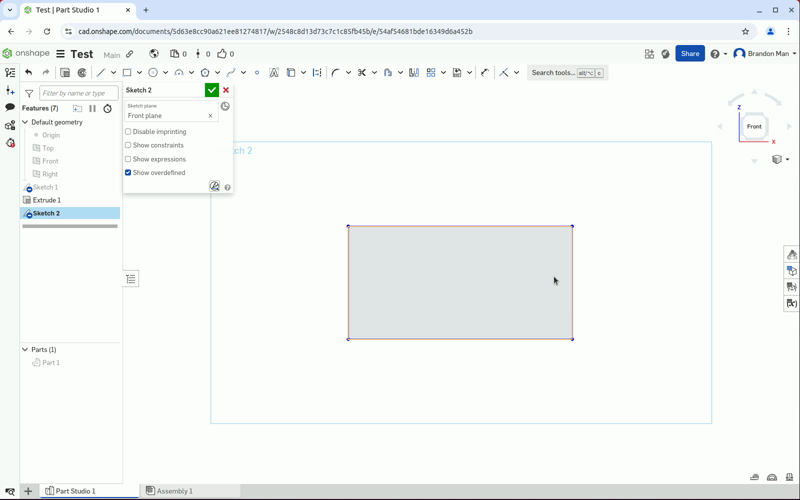
click(554, 276)
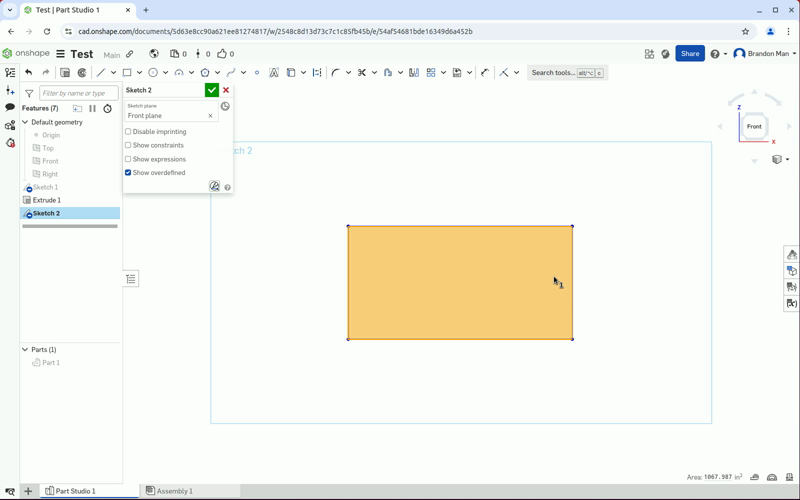
mouse_move(73, 352)
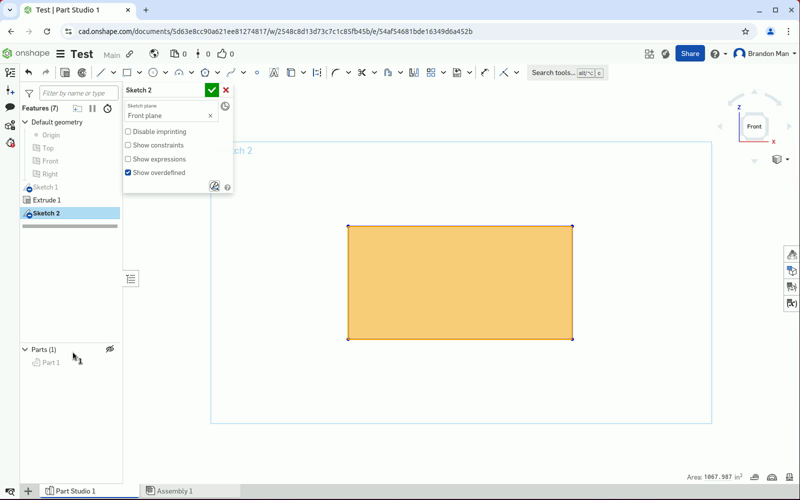
key(shift+y)
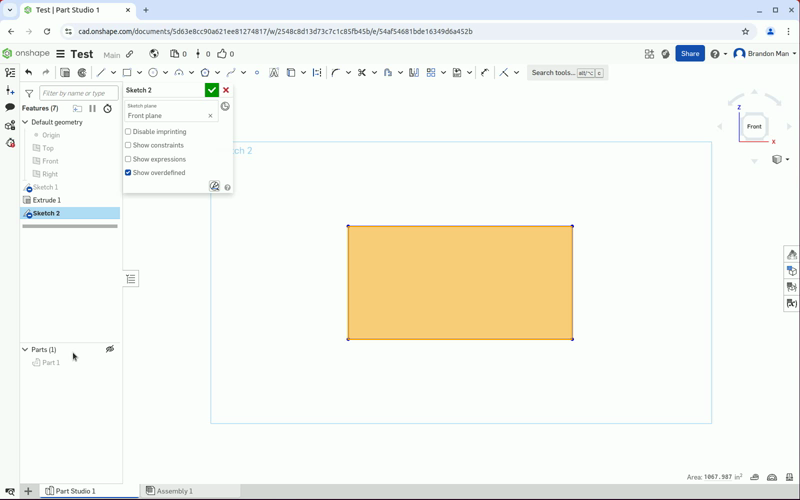
key(shift+e)
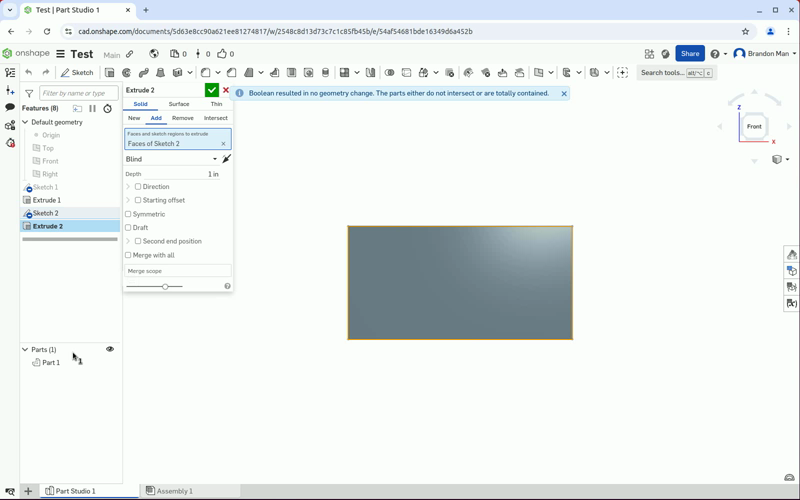
mouse_move(143, 106)
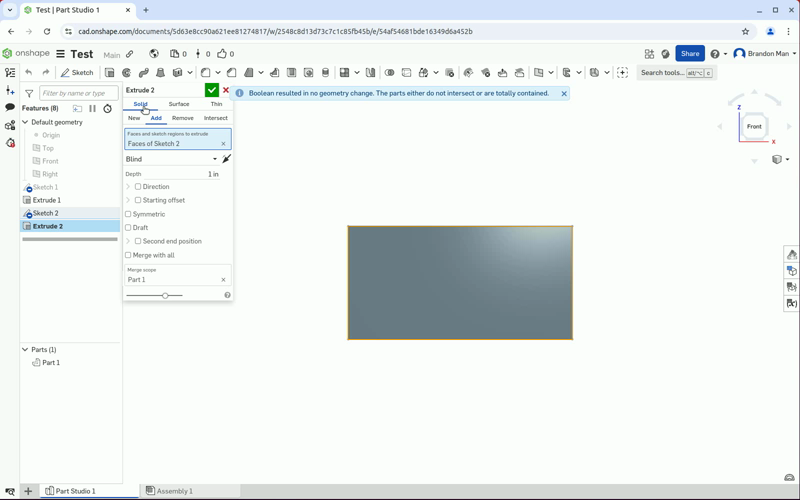
click(143, 106)
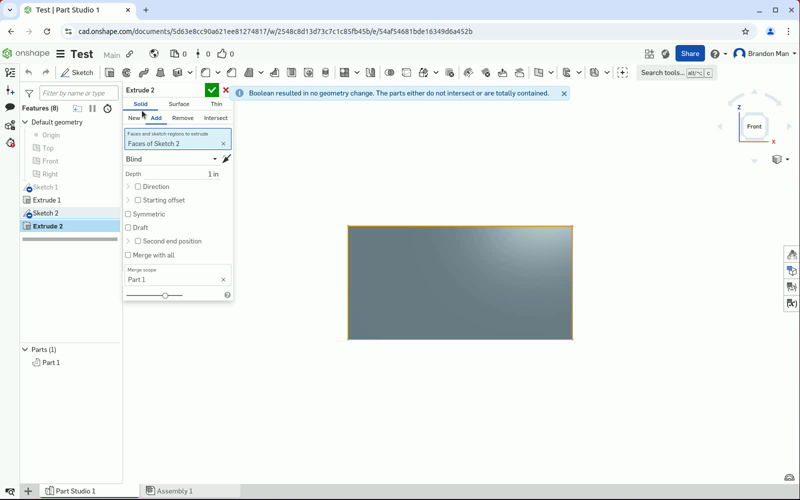
mouse_move(137, 120)
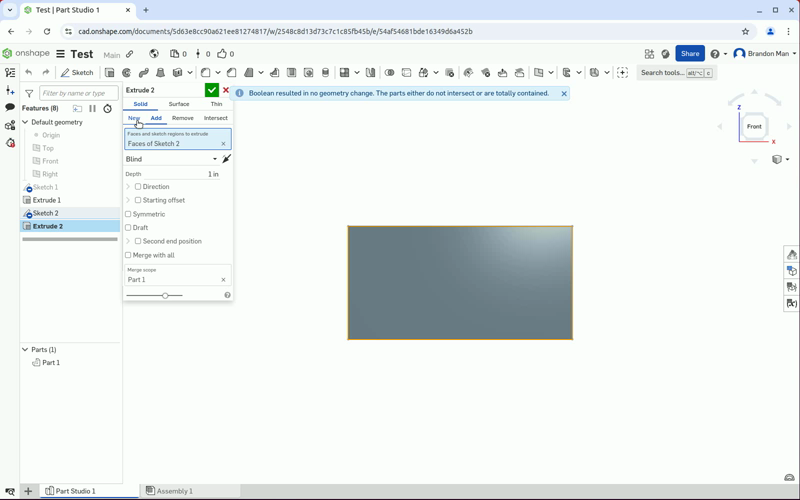
click(137, 120)
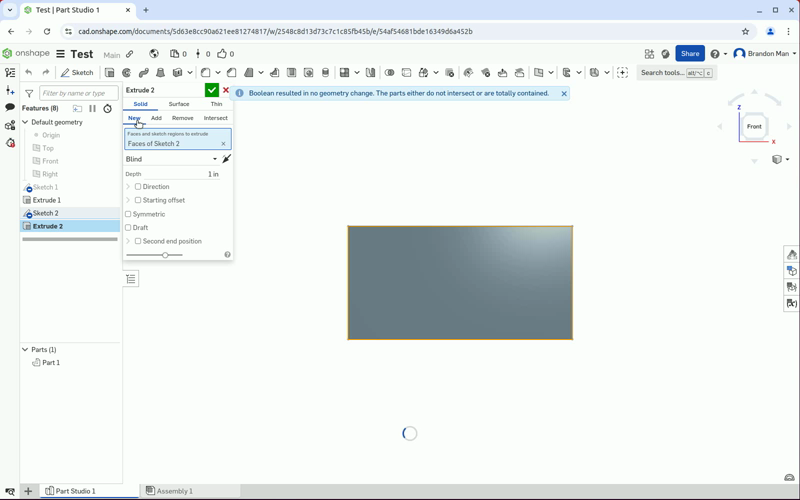
key(tab, 4)
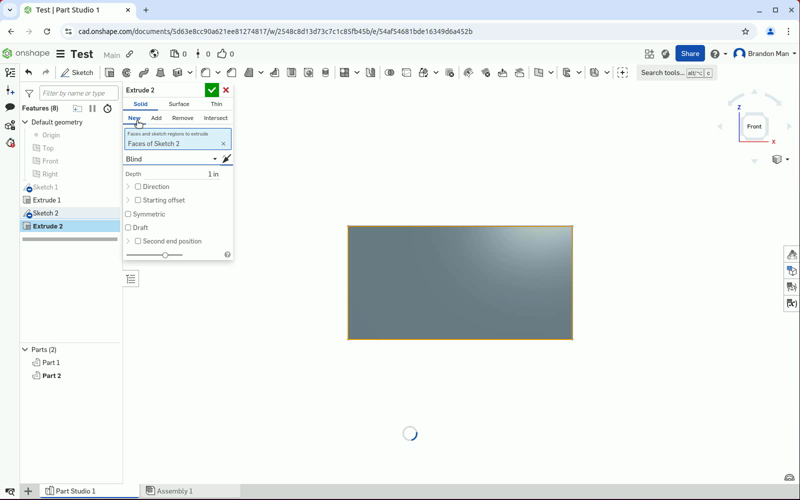
text(12.998)
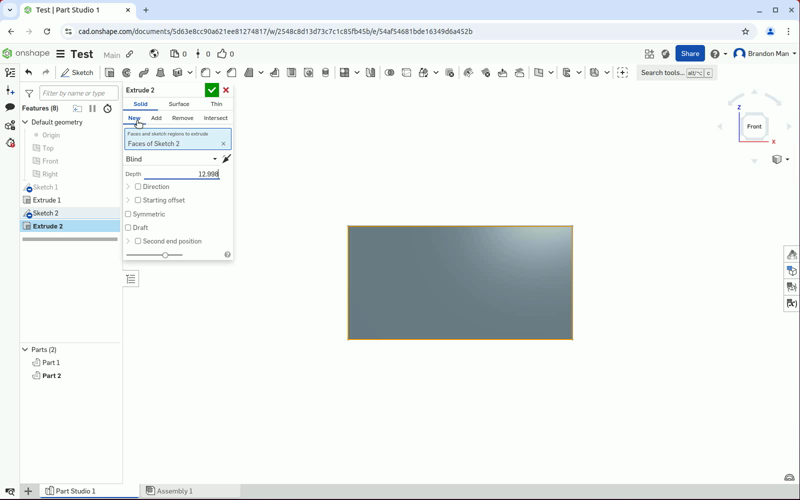
key(enter)
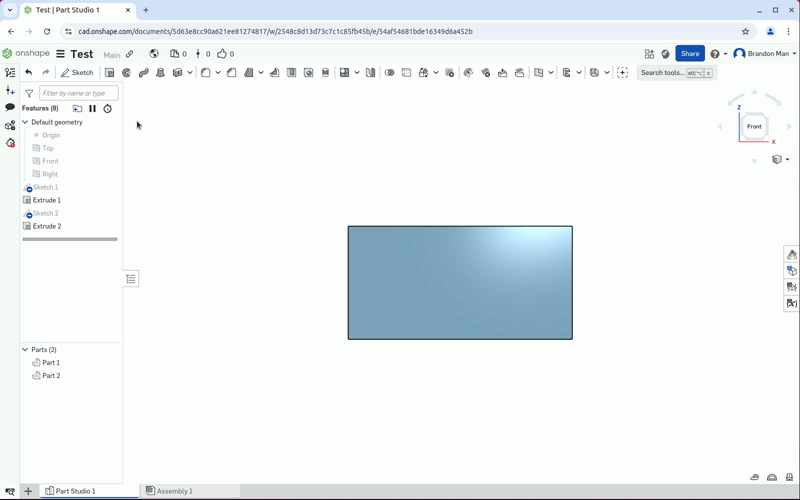
key(shift+h)
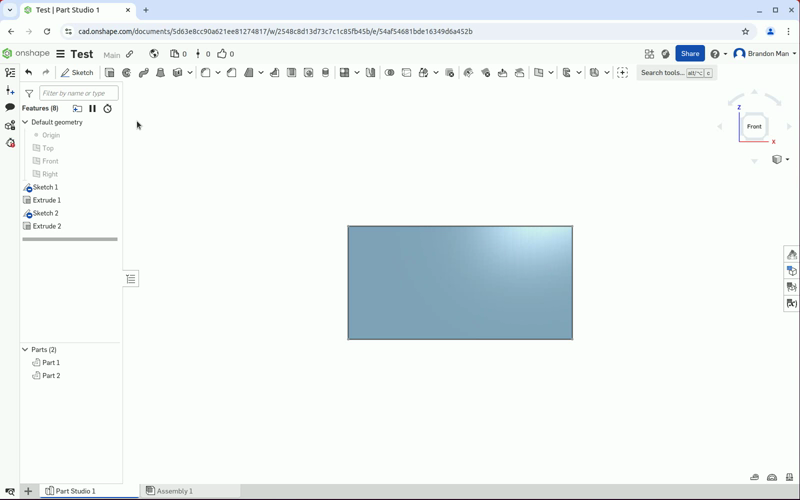
key(shift+h)
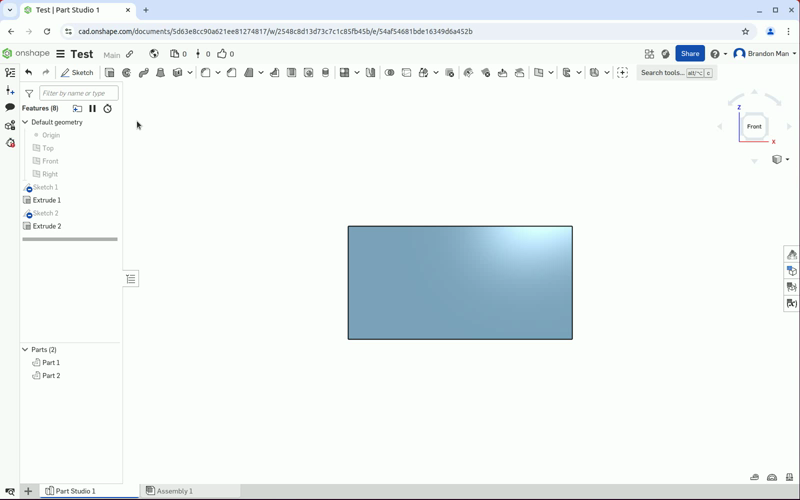
mouse_move(73, 189)
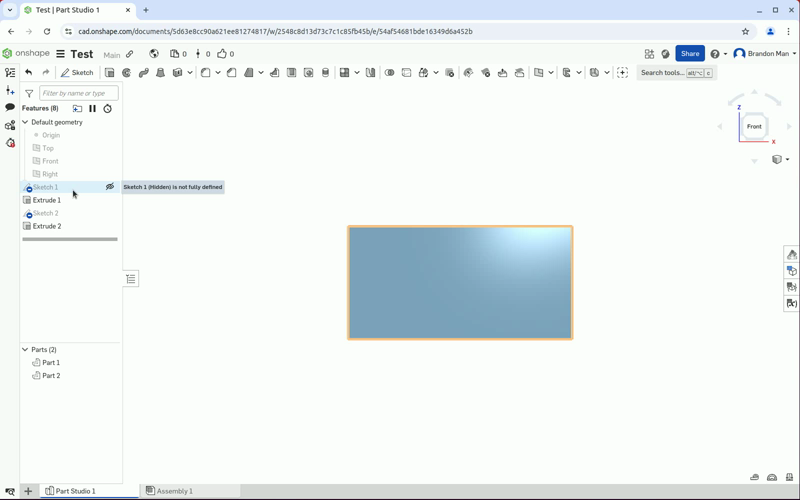
click(73, 189)
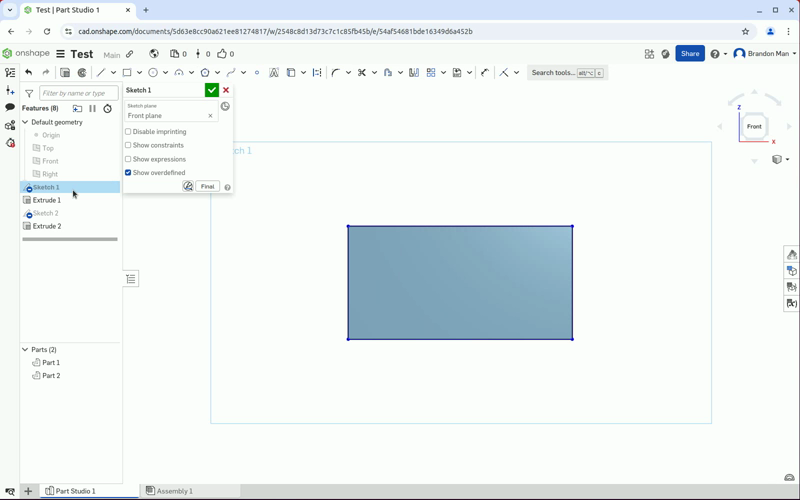
mouse_move(229, 92)
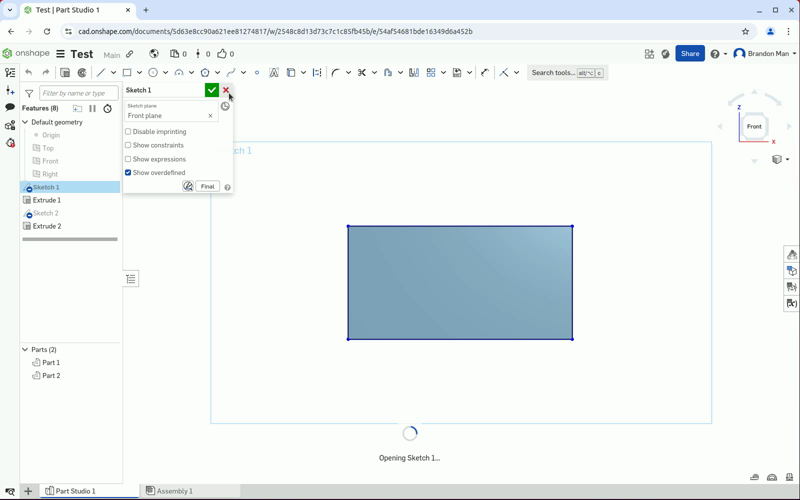
click(229, 92)
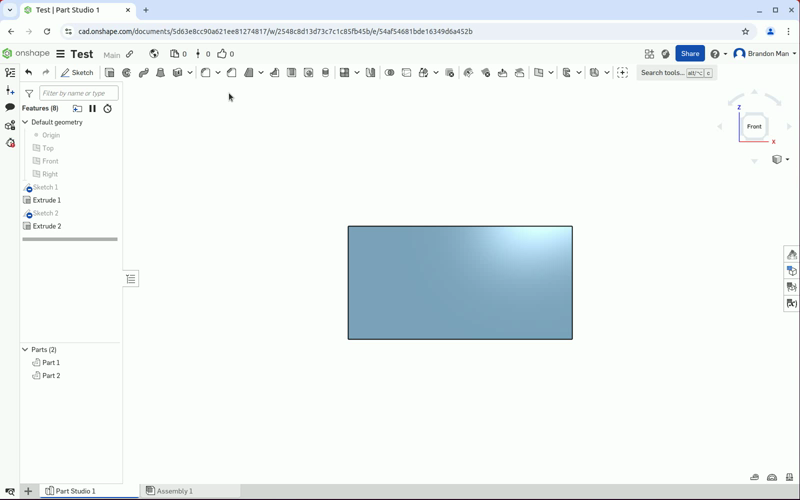
mouse_move(541, 75)
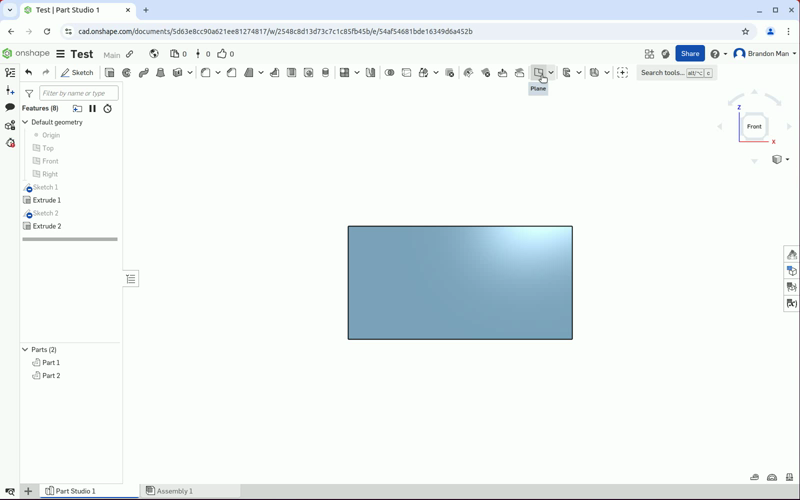
click(541, 75)
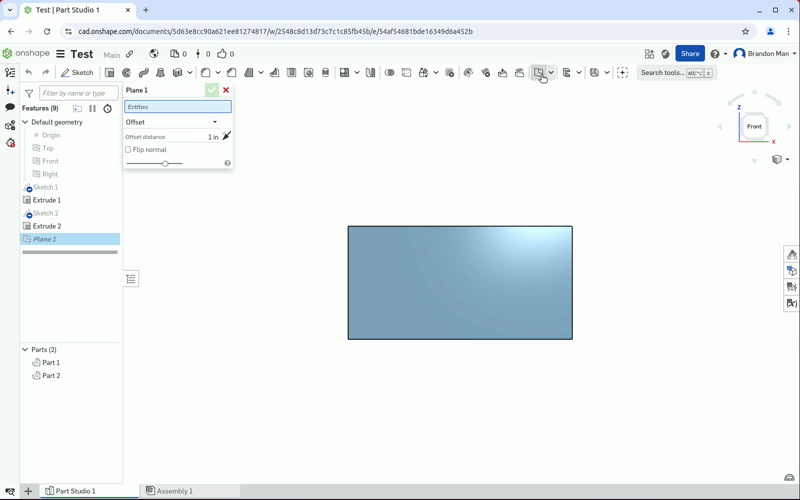
mouse_move(73, 163)
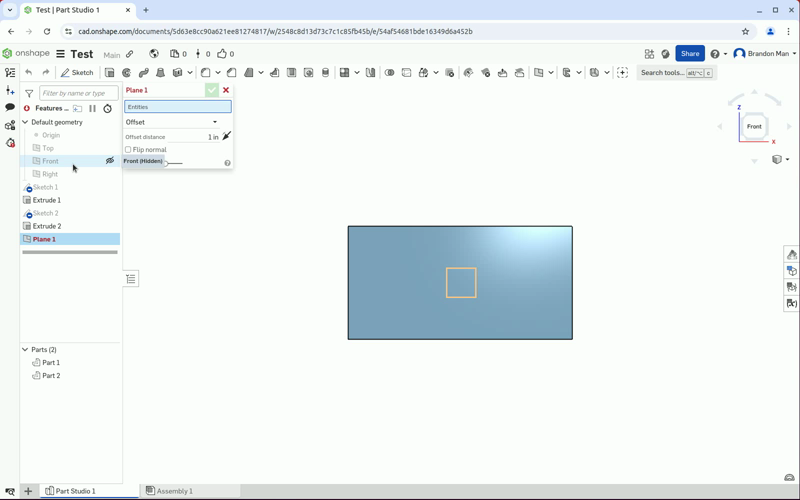
click(73, 163)
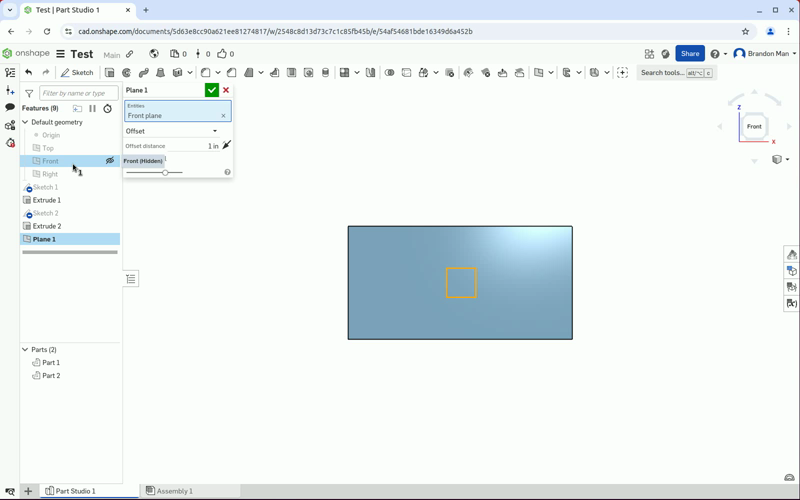
key(tab, 2)
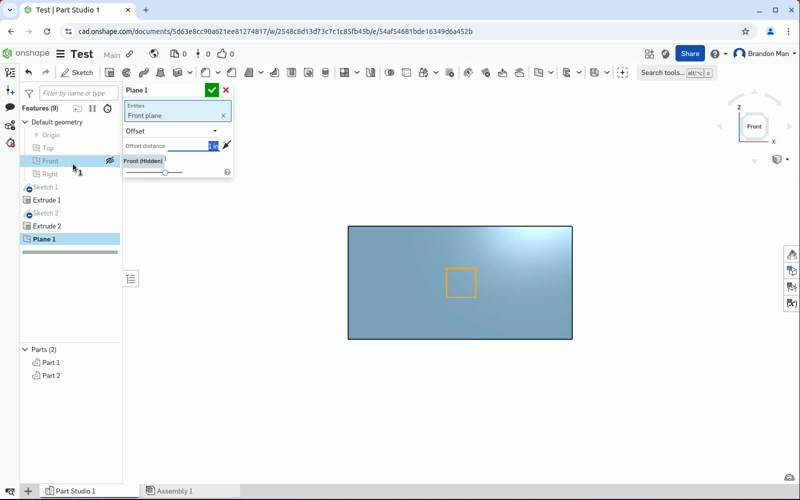
text(13.002)
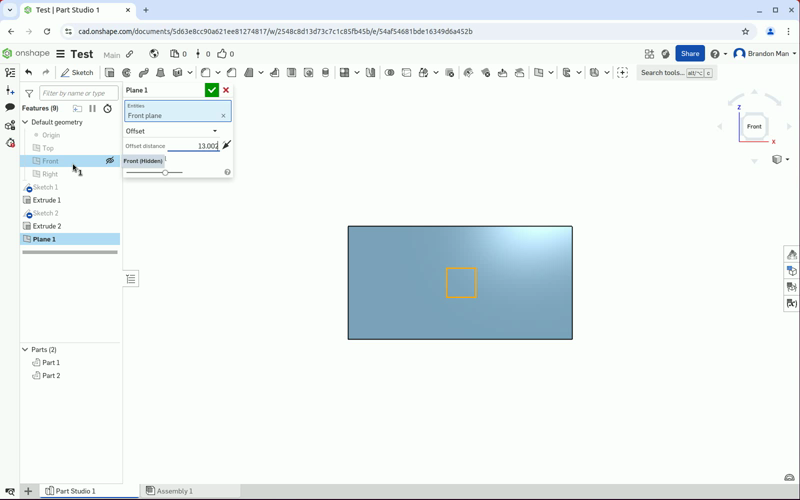
key(enter, 2)
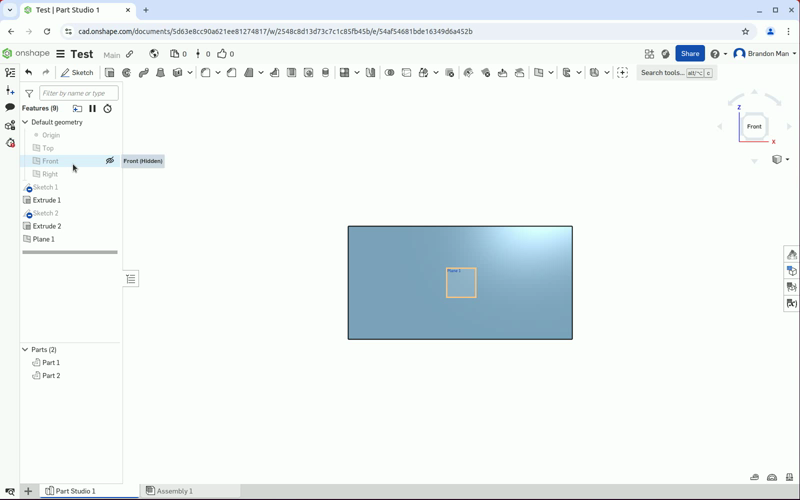
key(shift+s)
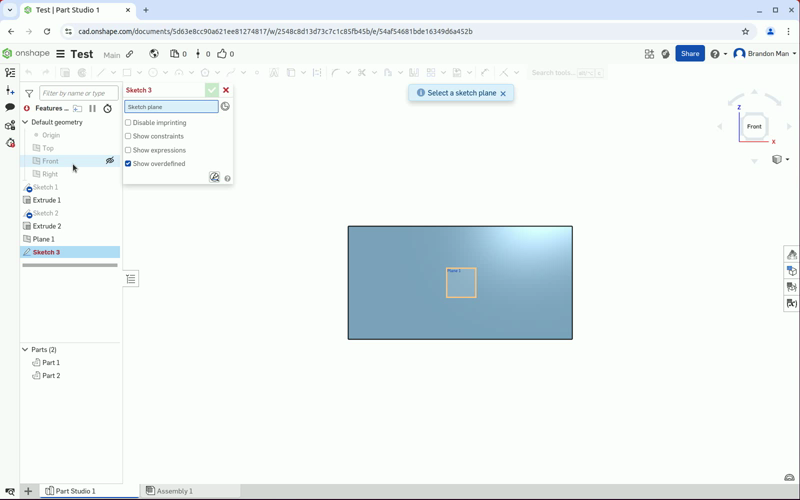
mouse_move(73, 241)
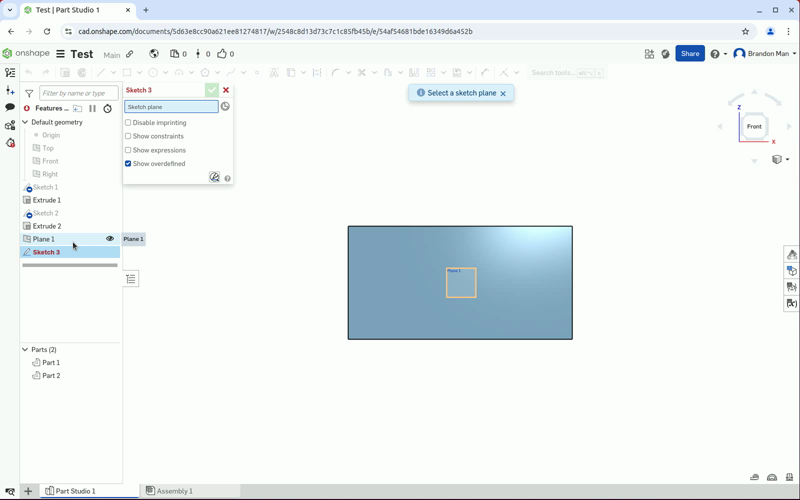
click(73, 241)
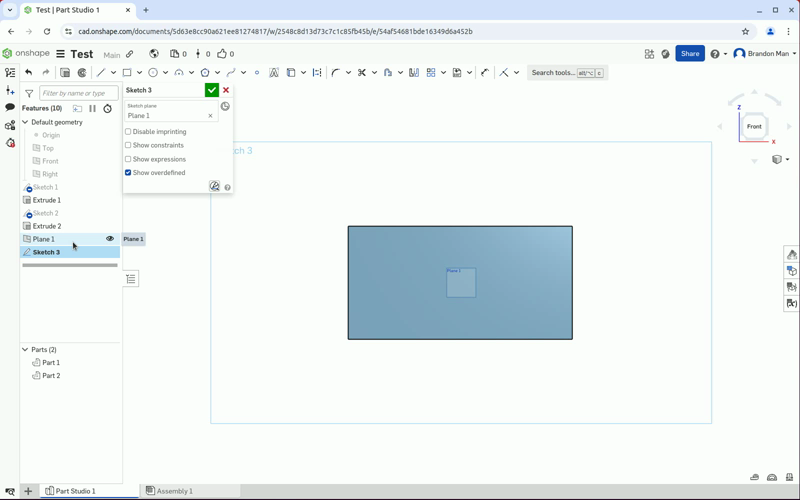
mouse_move(73, 352)
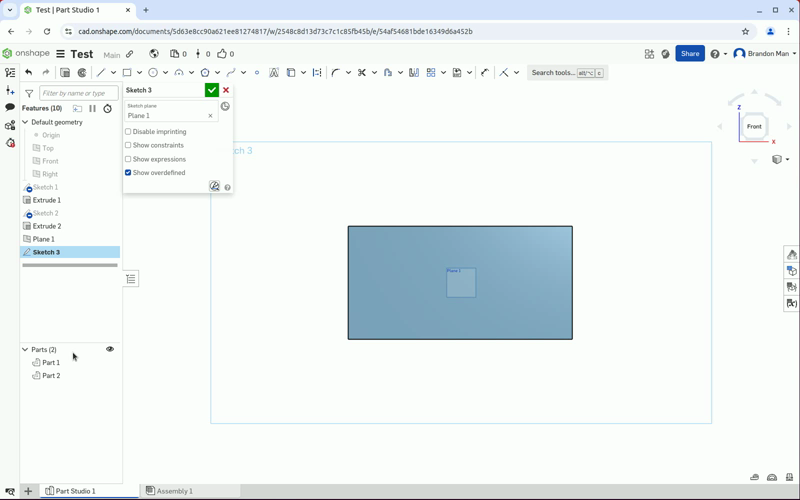
key(y)
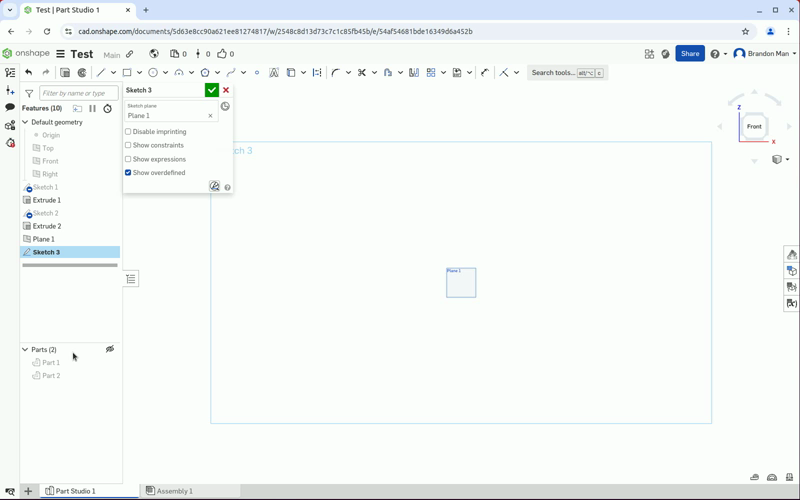
key(l)
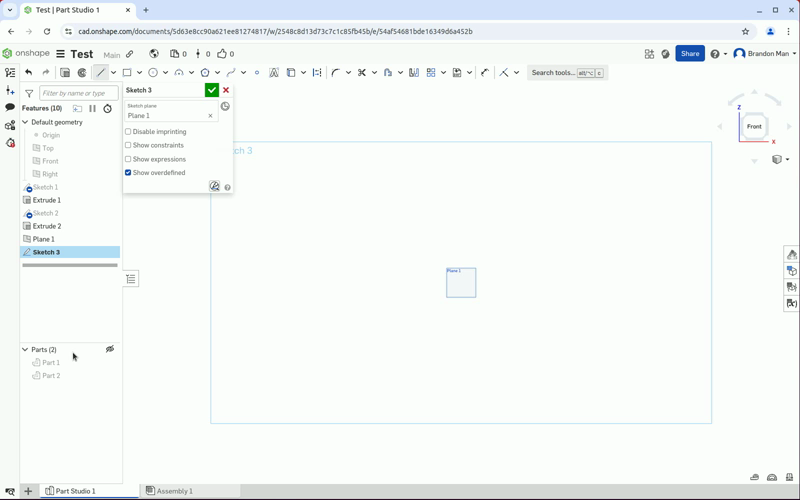
key_down(shift)
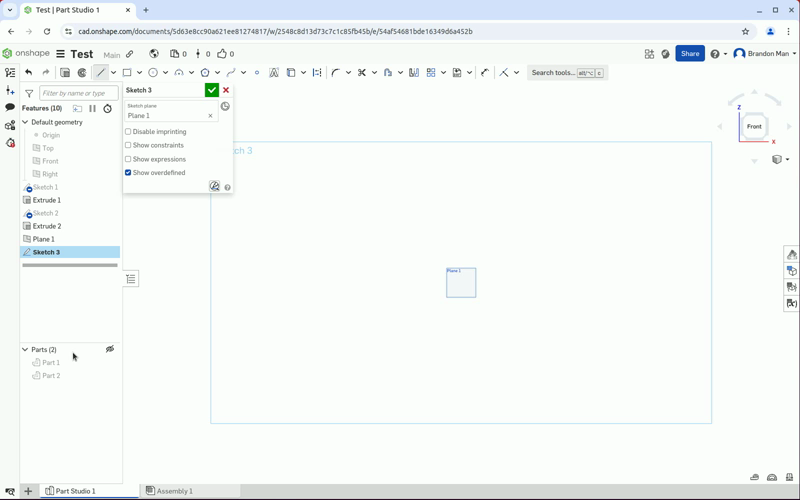
mouse_move(348, 311)
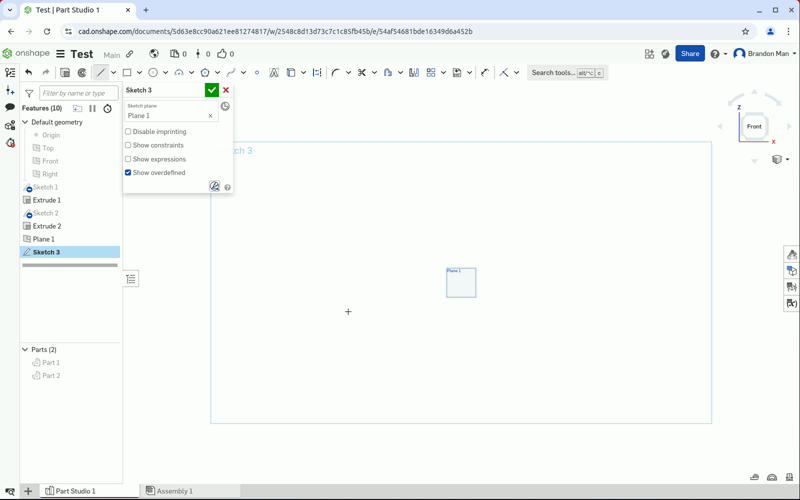
click(348, 311)
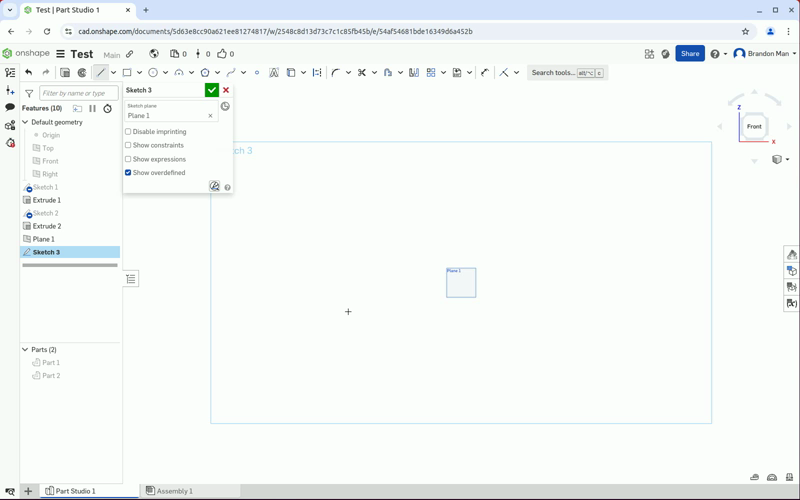
key_up(shift)
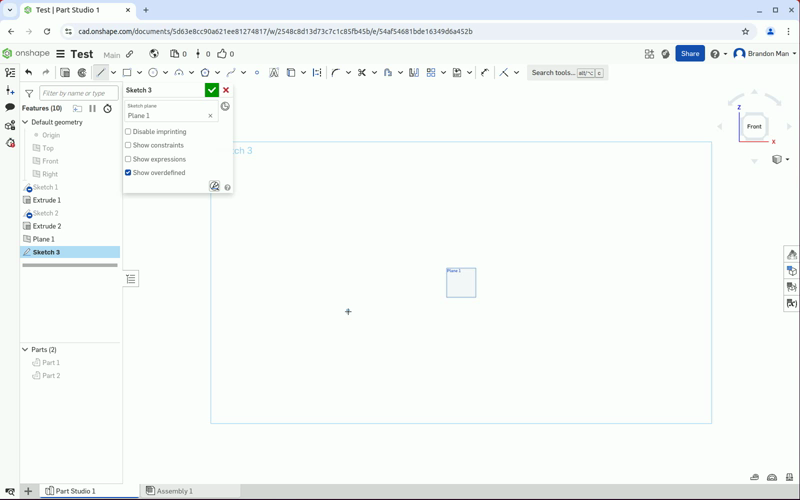
key_down(shift)
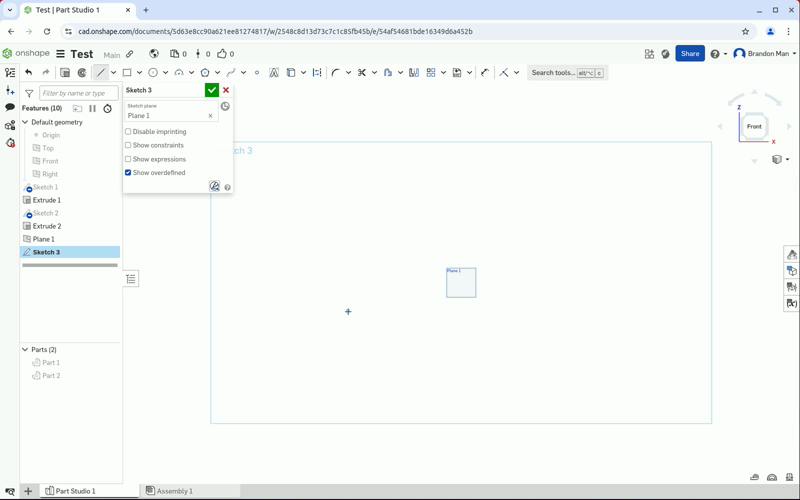
mouse_move(378, 311)
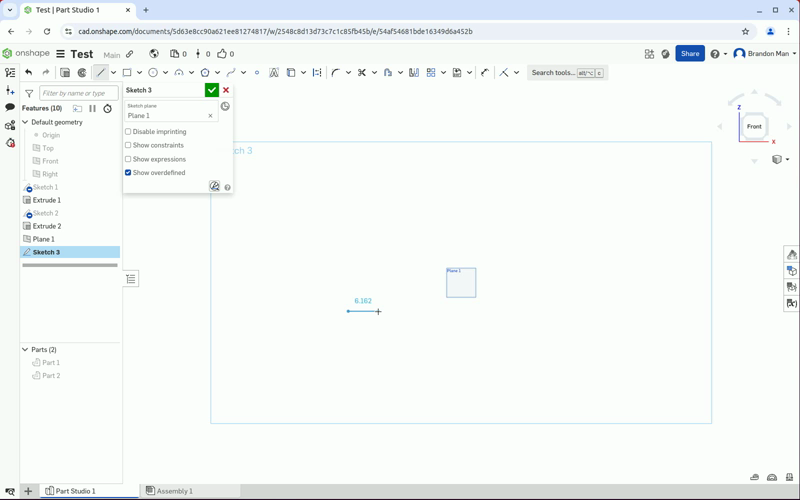
mouse_move(348, 254)
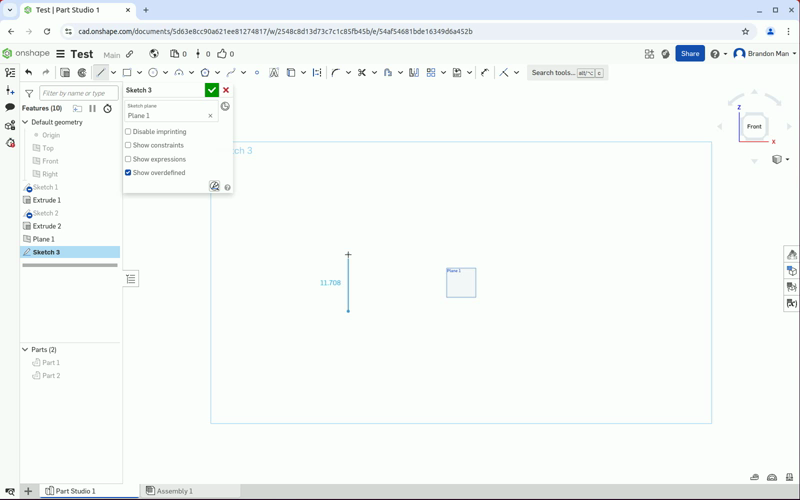
click(348, 254)
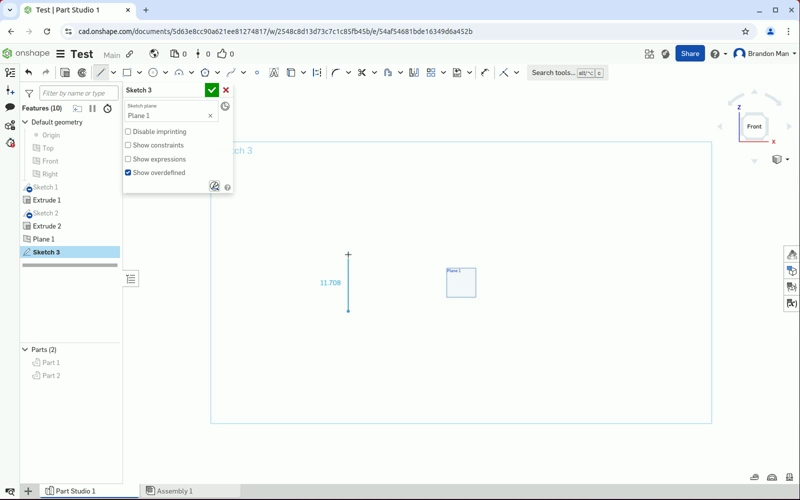
key_up(shift)
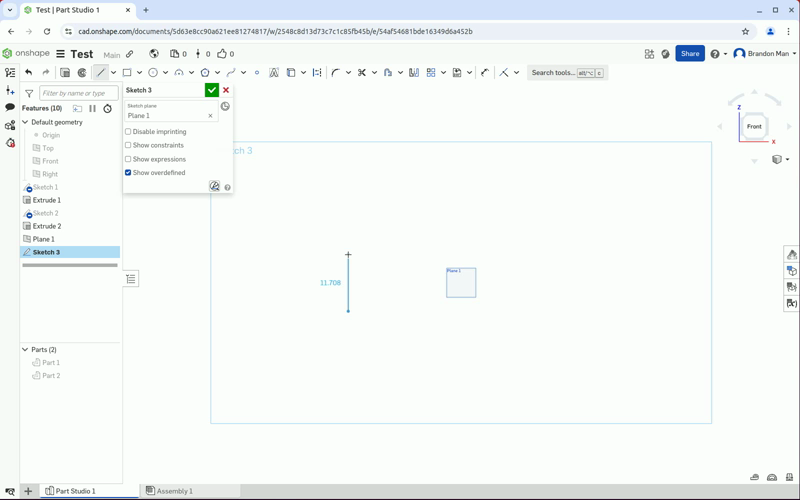
key(esc)
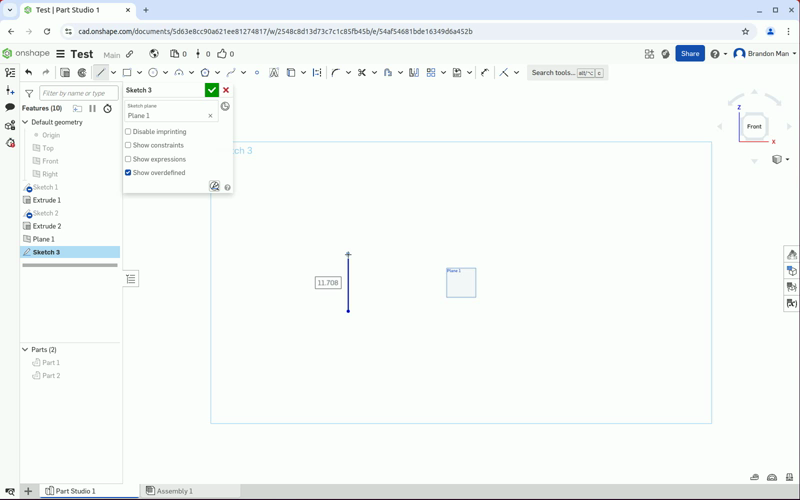
key(a)
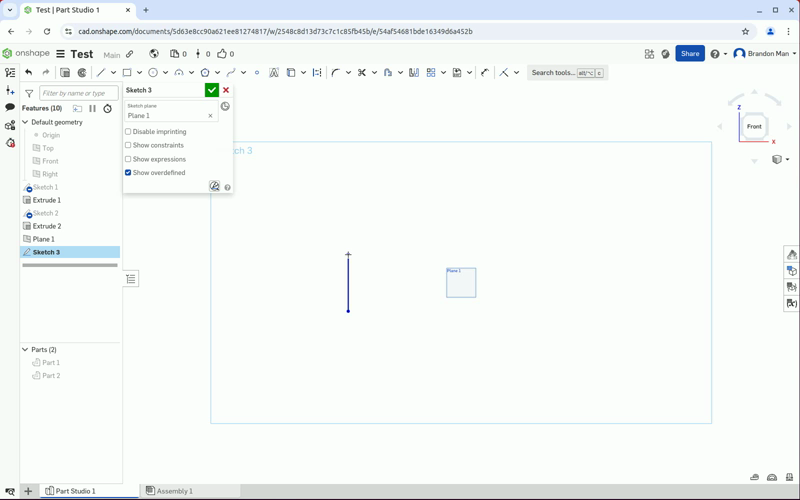
mouse_move(348, 254)
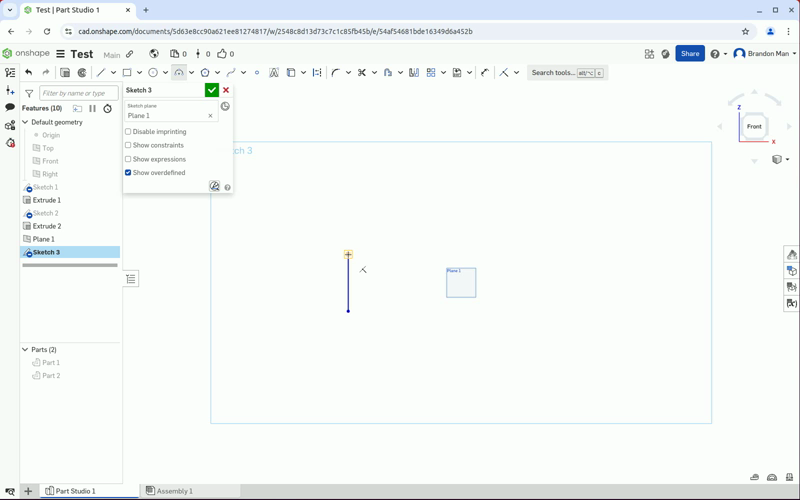
click(348, 254)
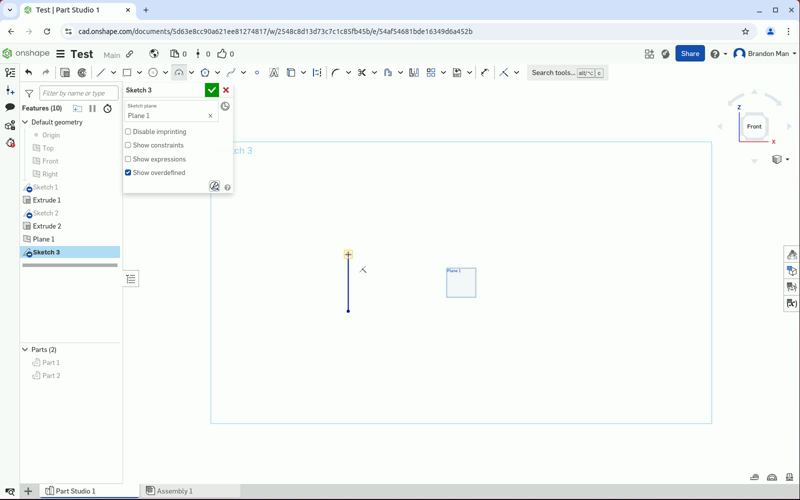
mouse_move(348, 311)
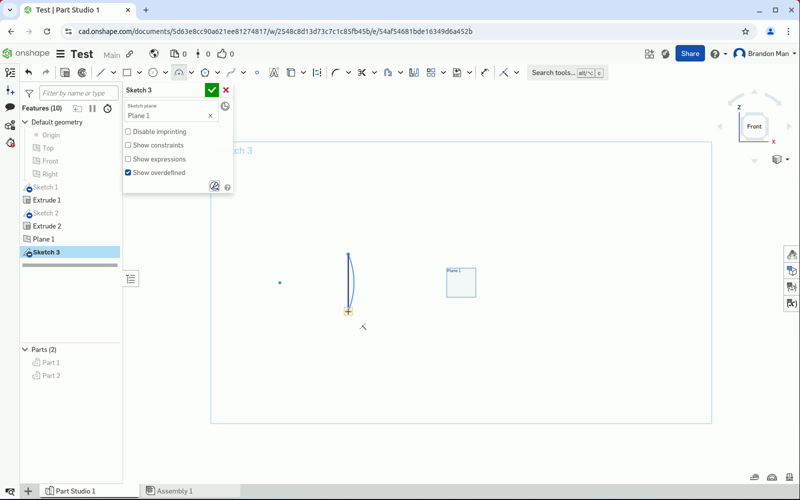
click(348, 311)
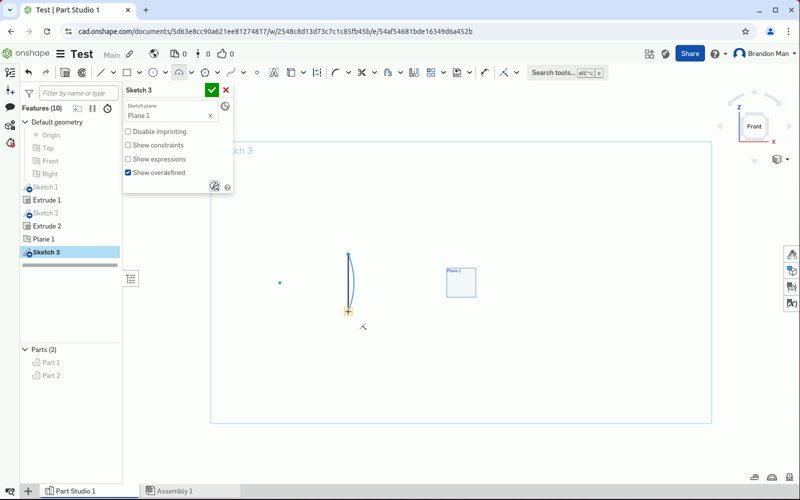
key_down(shift)
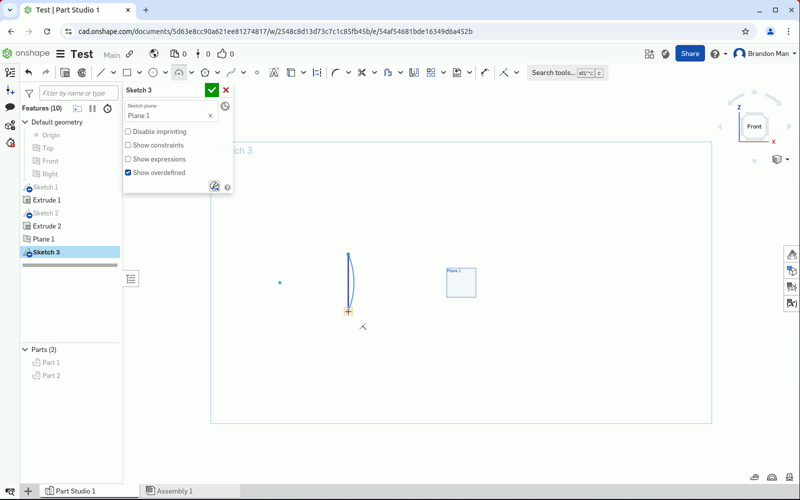
mouse_move(319, 282)
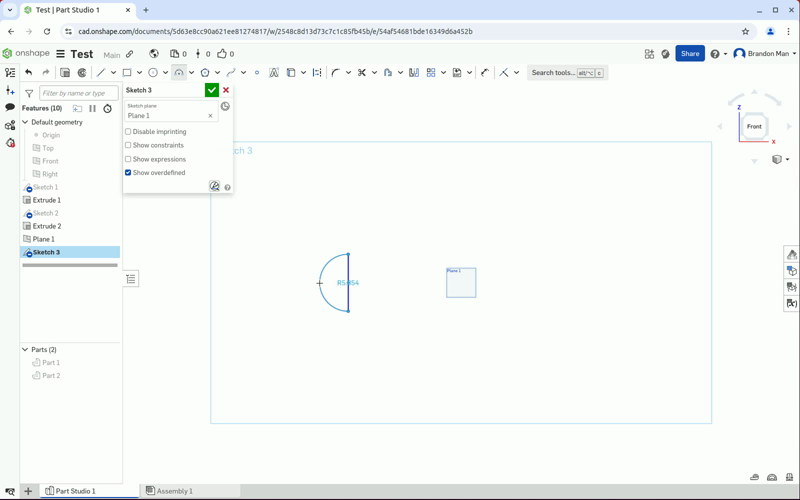
click(319, 282)
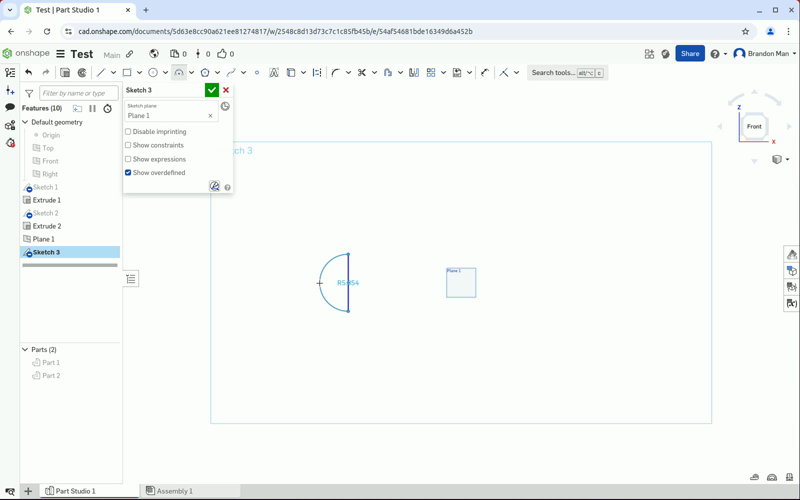
key_up(shift)
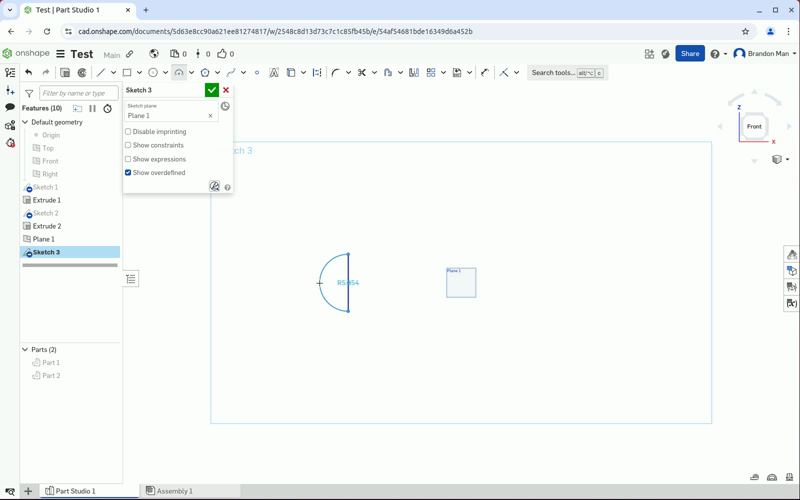
key(esc)
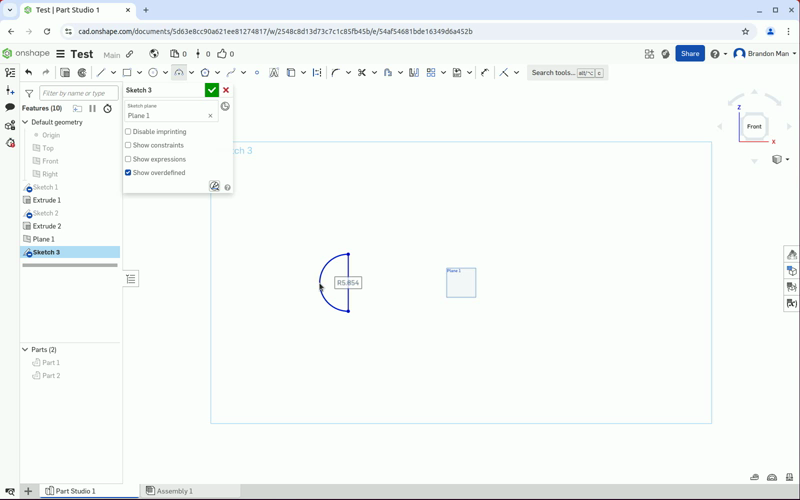
mouse_move(337, 279)
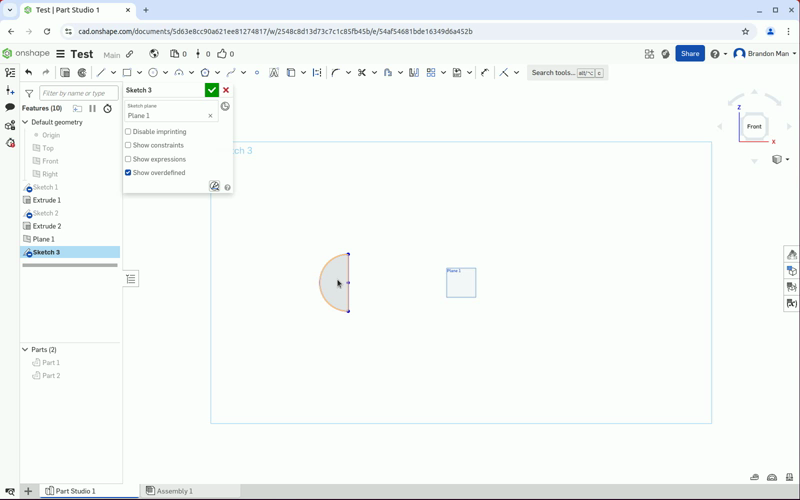
scroll(6)
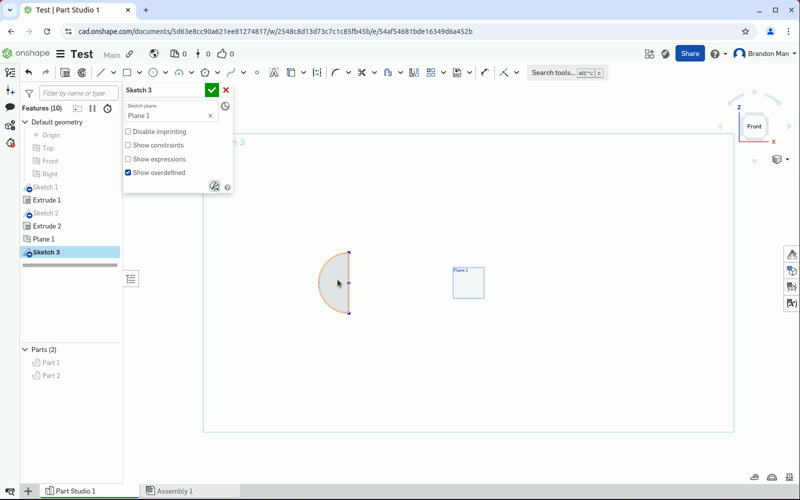
scroll(6)
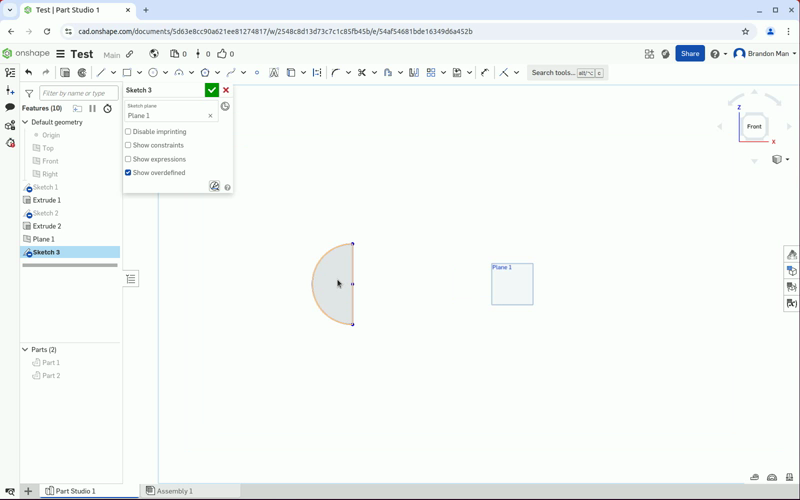
scroll(6)
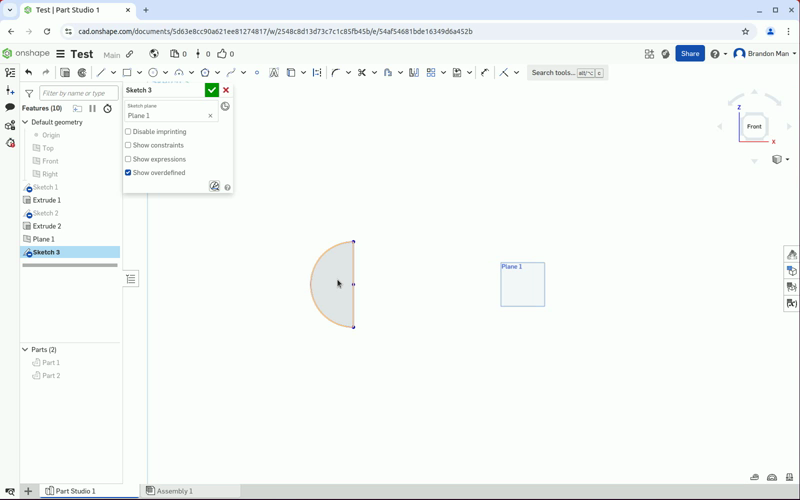
scroll(6)
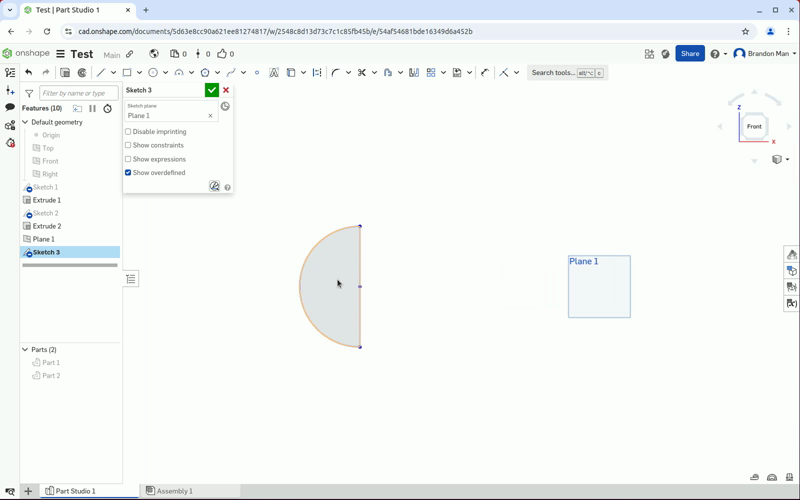
scroll(6)
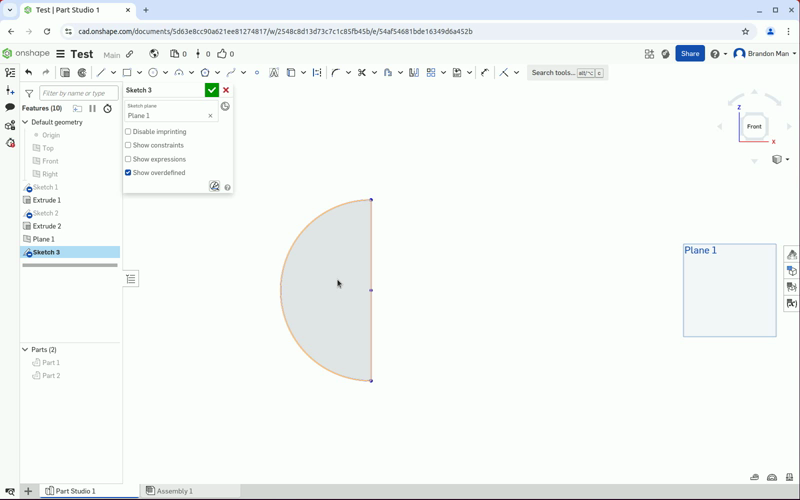
scroll(6)
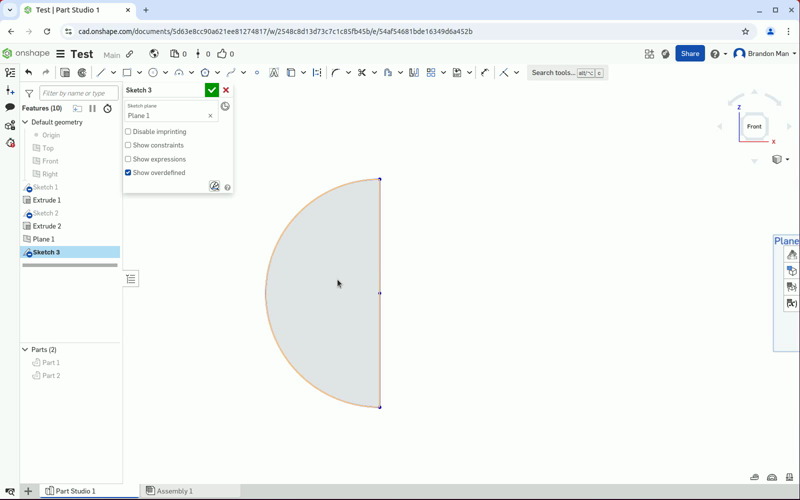
scroll(6)
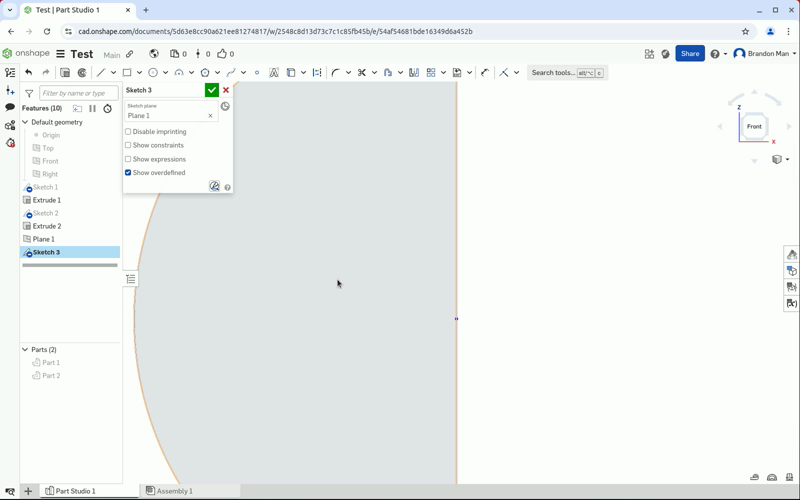
click(337, 279)
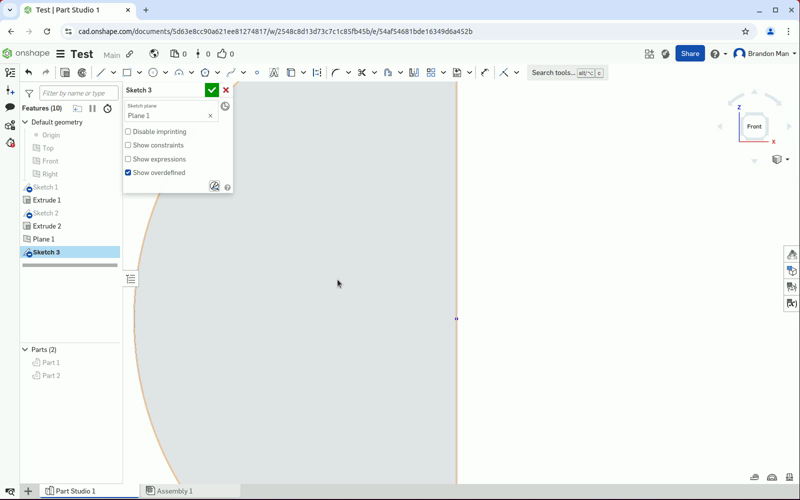
scroll(-6)
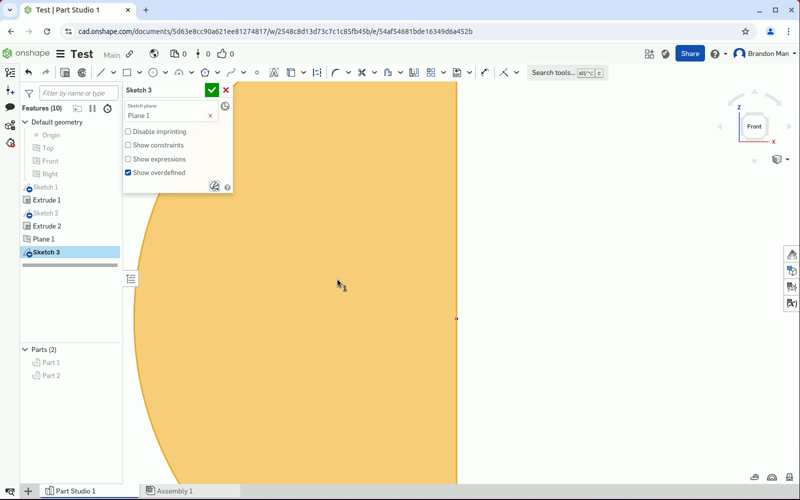
scroll(-6)
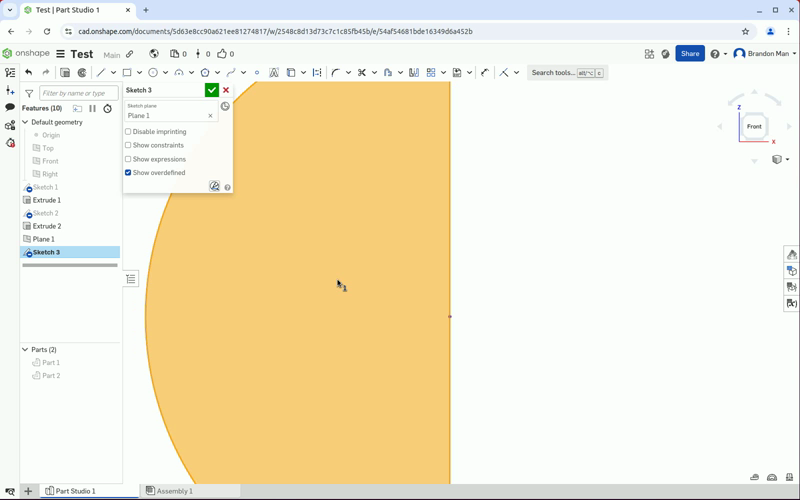
scroll(-6)
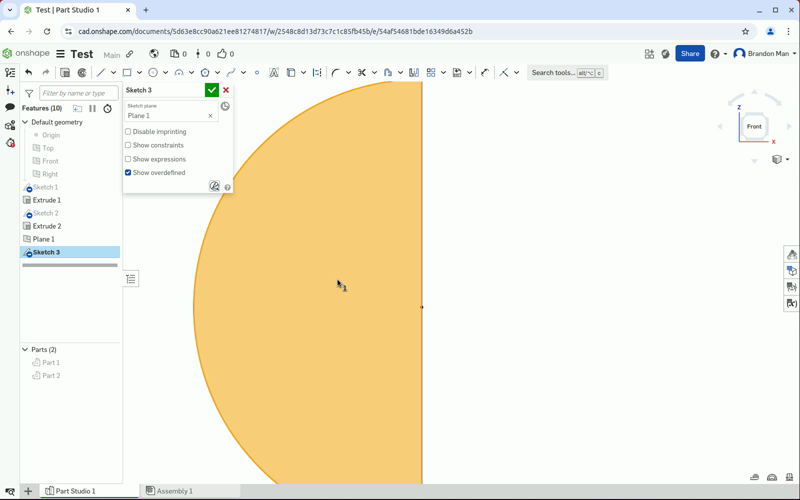
scroll(-6)
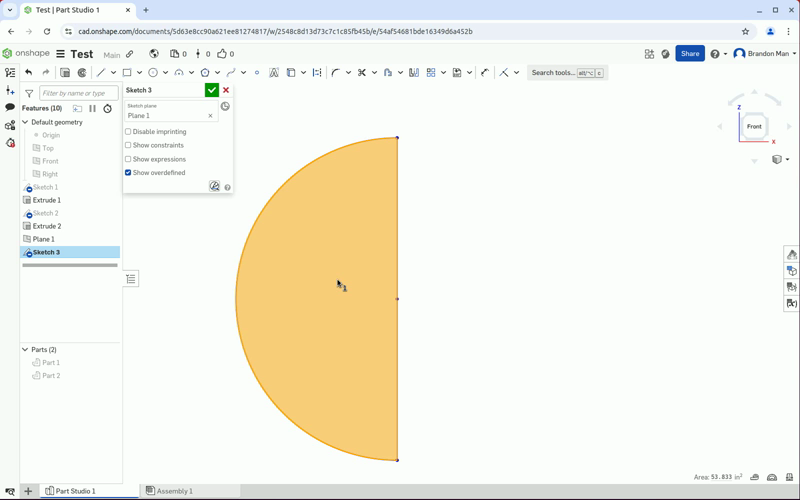
scroll(-6)
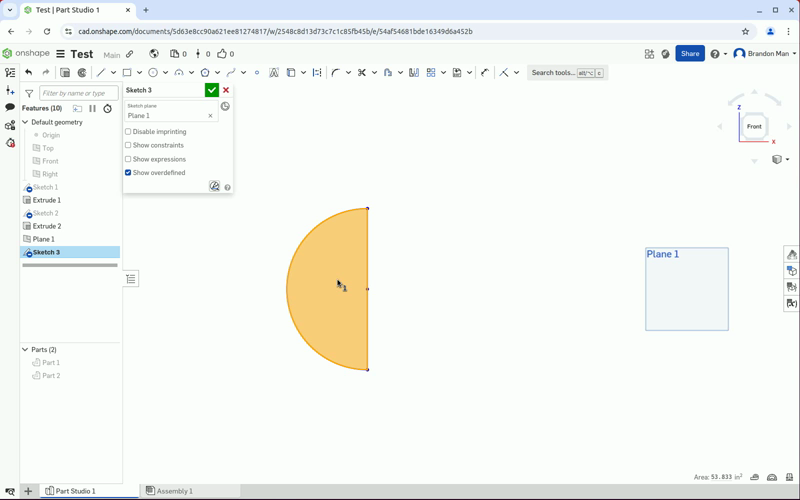
scroll(-6)
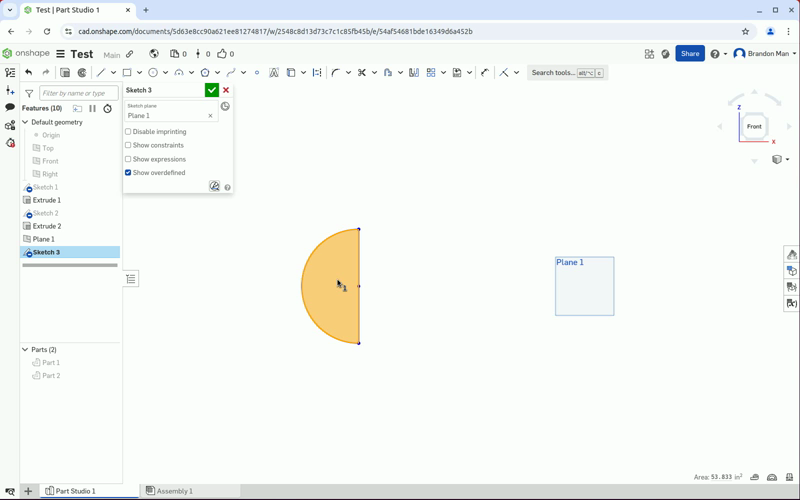
scroll(-6)
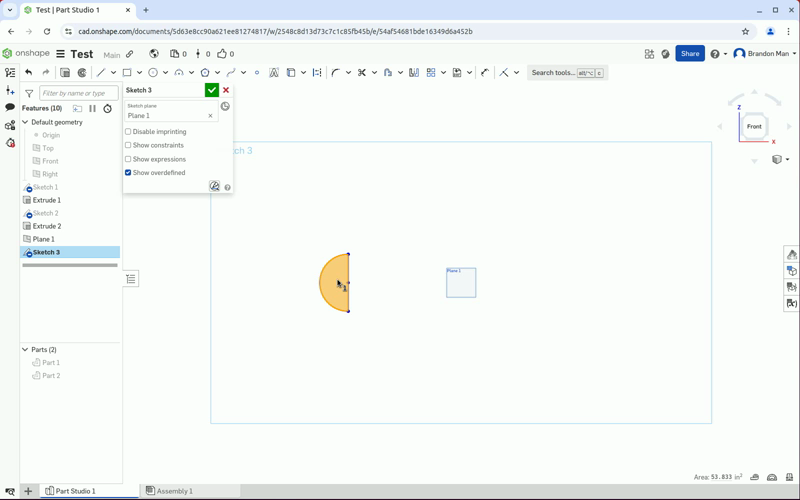
mouse_move(73, 352)
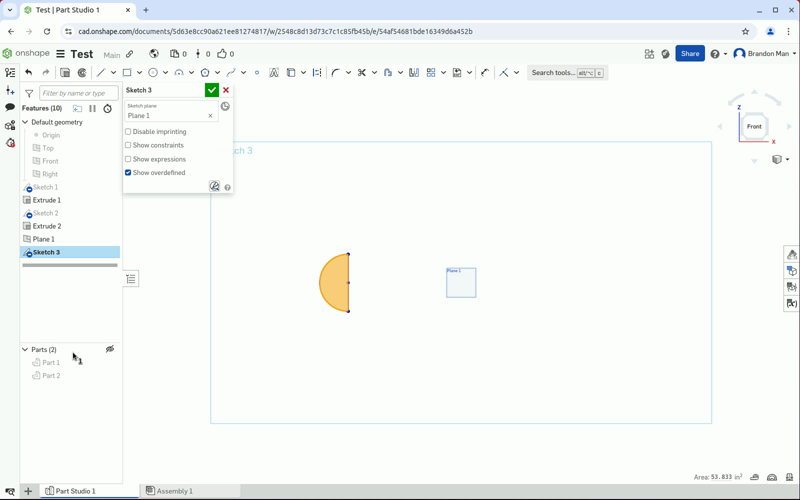
key(shift+y)
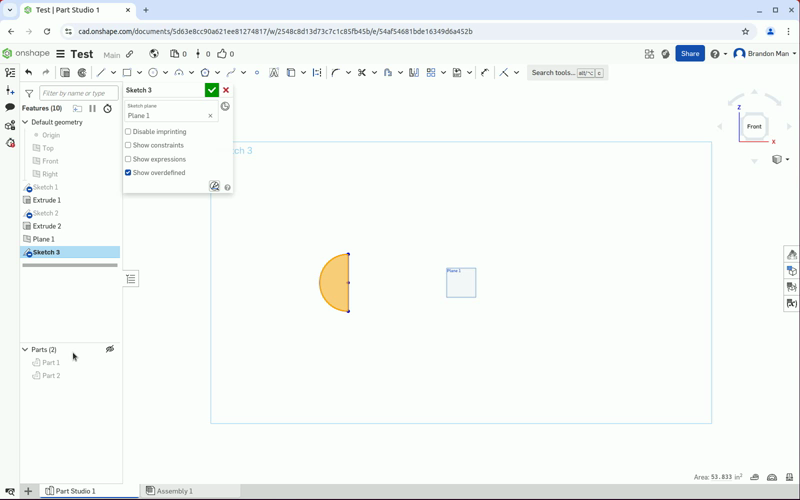
key(shift+e)
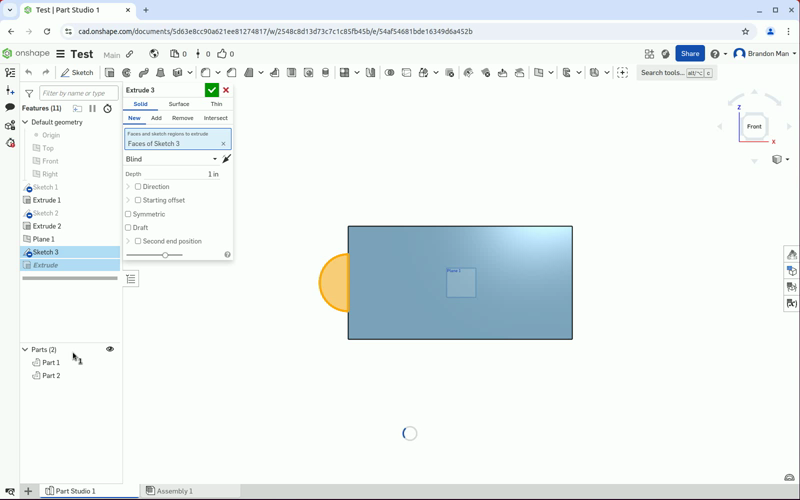
mouse_move(143, 106)
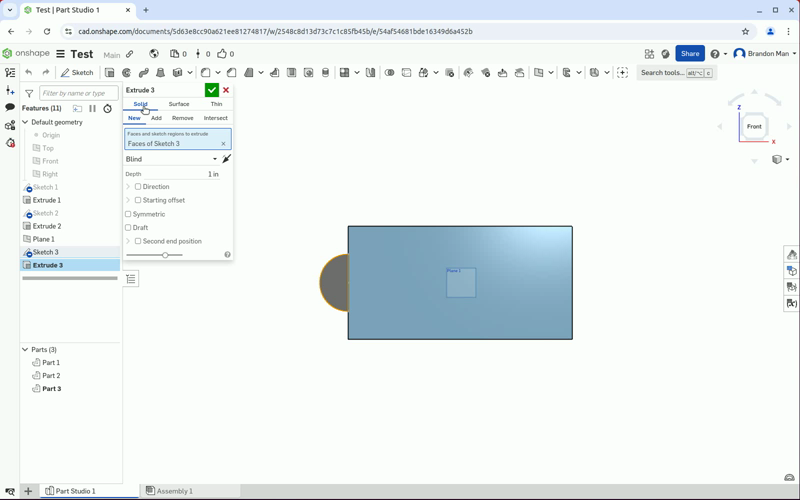
click(143, 106)
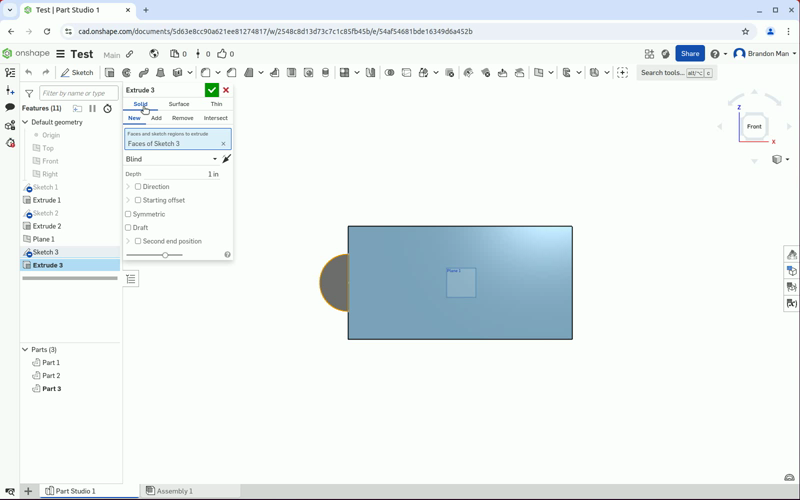
mouse_move(186, 120)
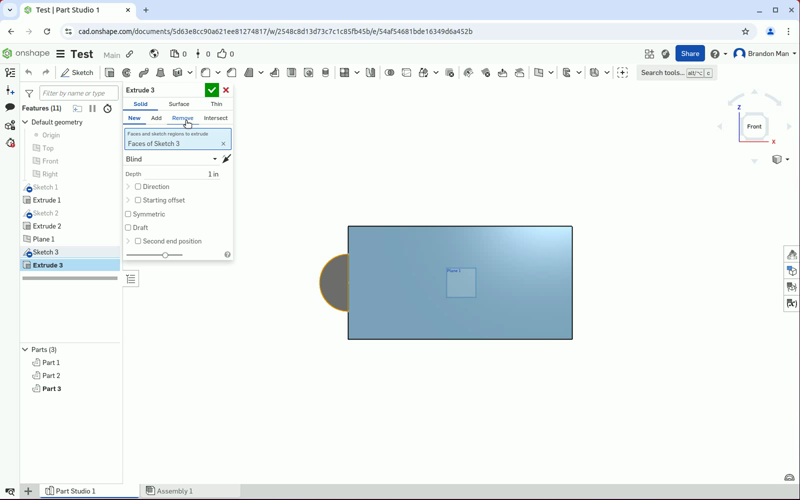
click(186, 120)
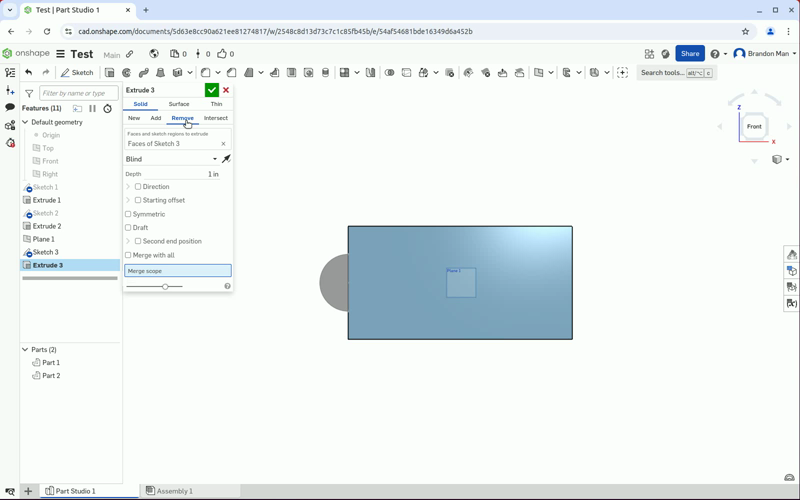
key(tab, 4)
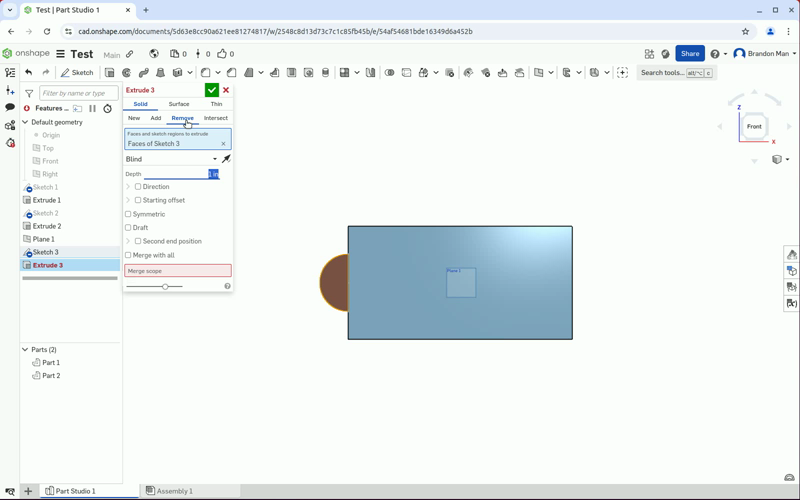
text(5.777)
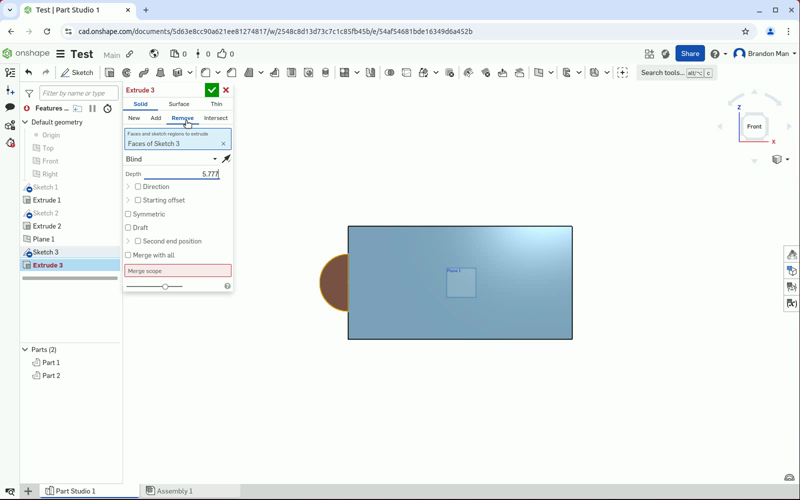
key(tab, 6)
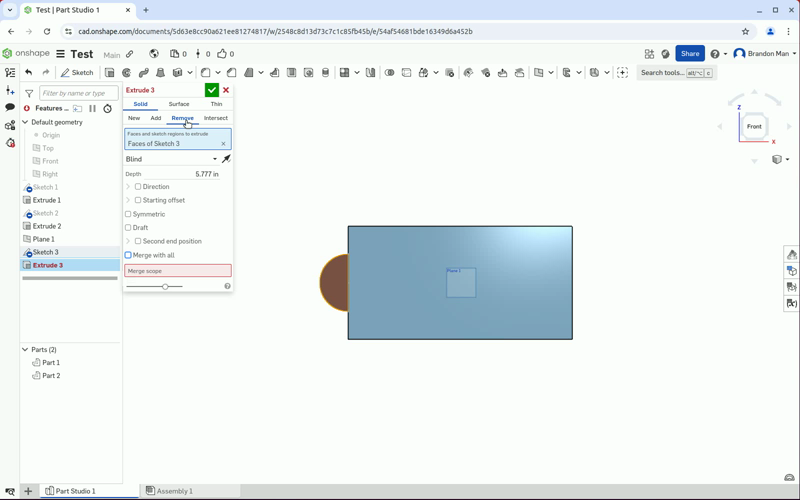
key(space)
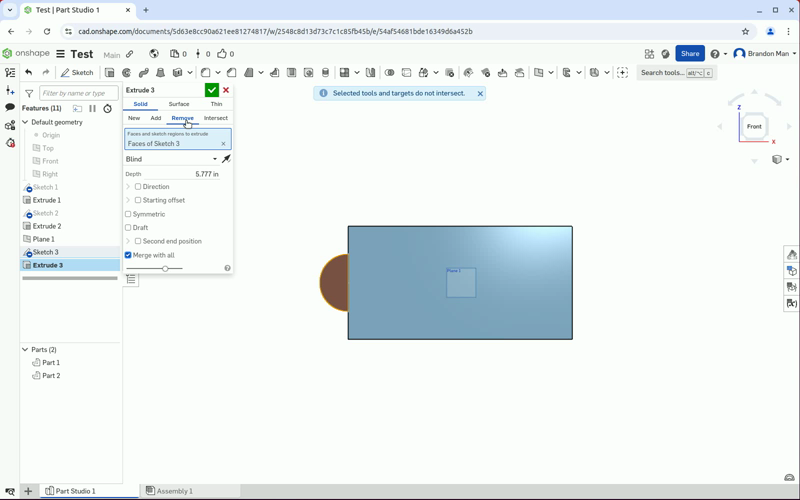
key(enter)
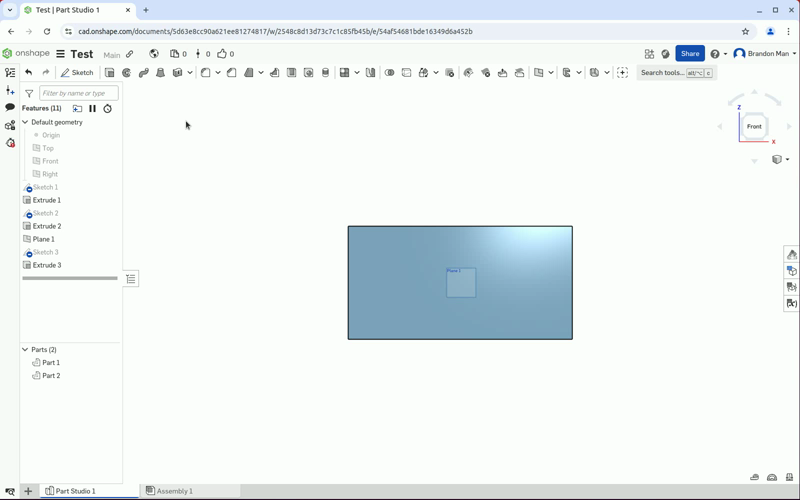
key(shift+h)
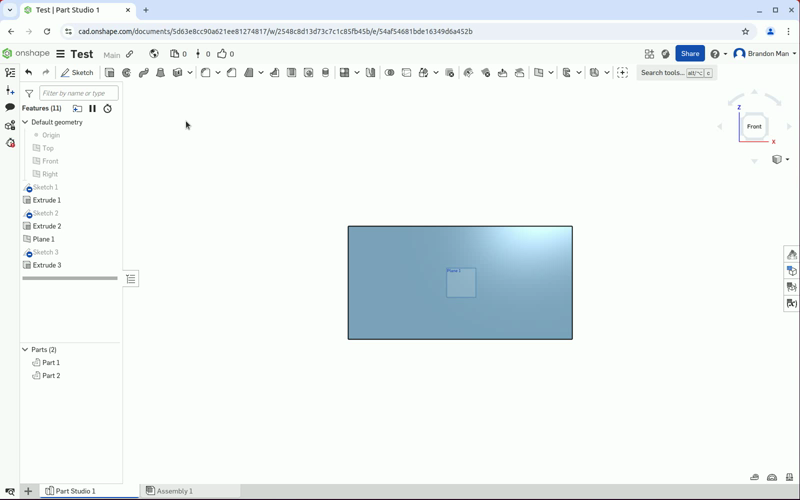
key(shift+h)
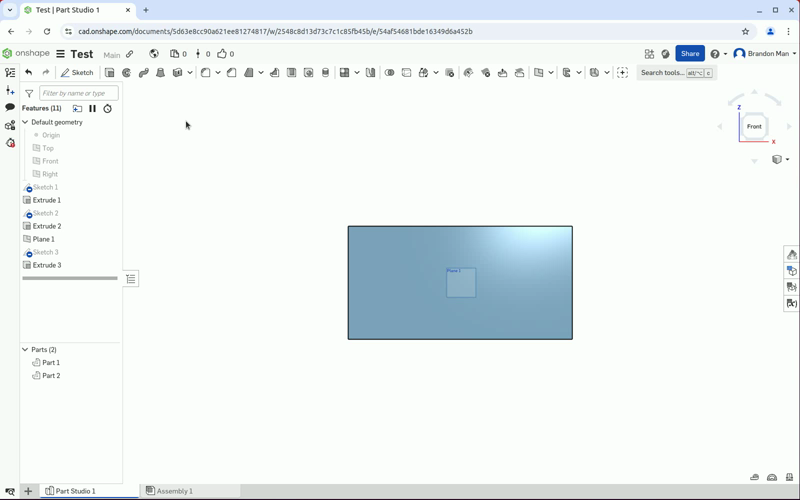
mouse_move(73, 189)
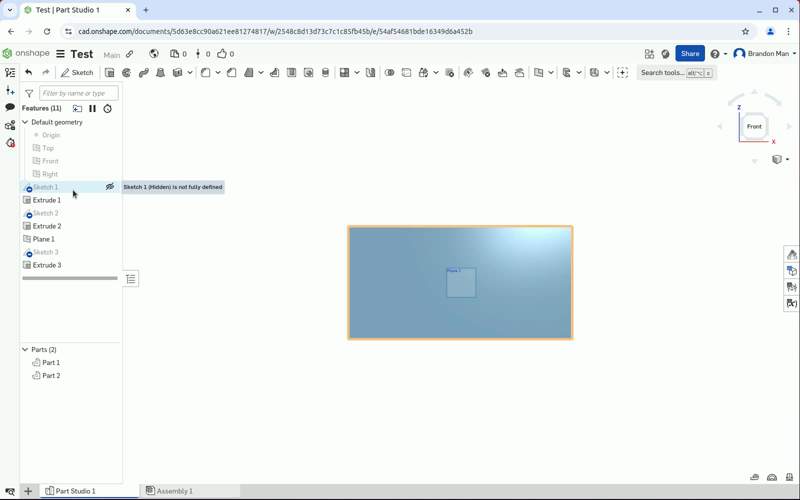
click(73, 189)
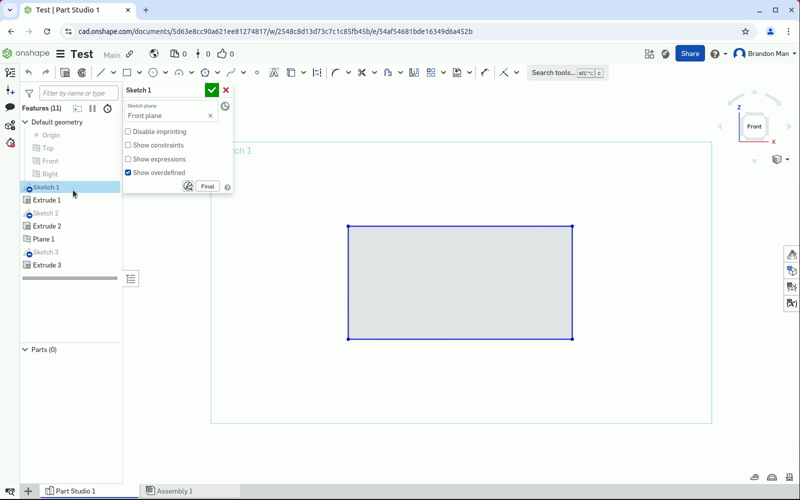
mouse_move(229, 92)
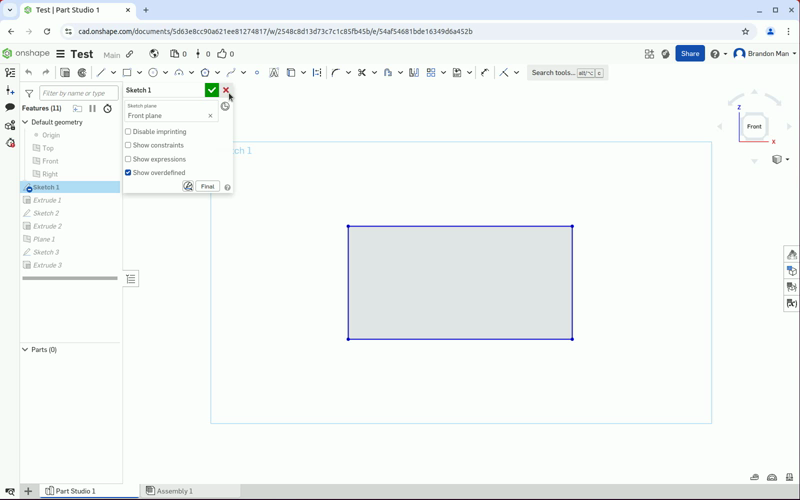
click(229, 92)
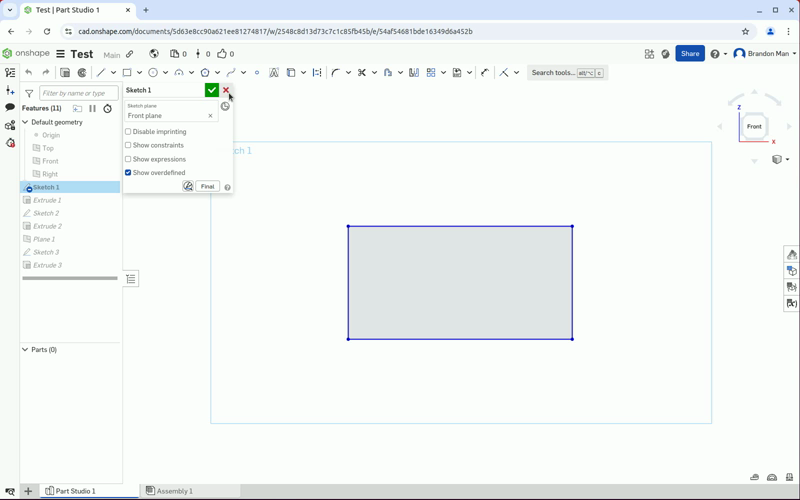
key(shift+s)
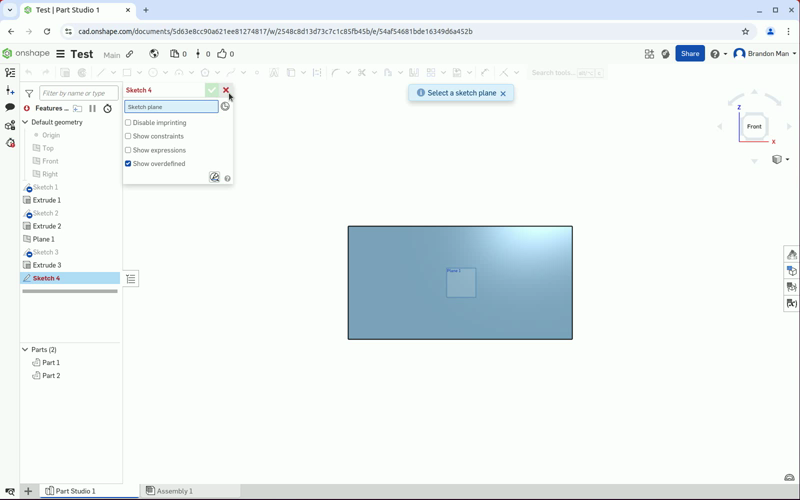
mouse_move(73, 241)
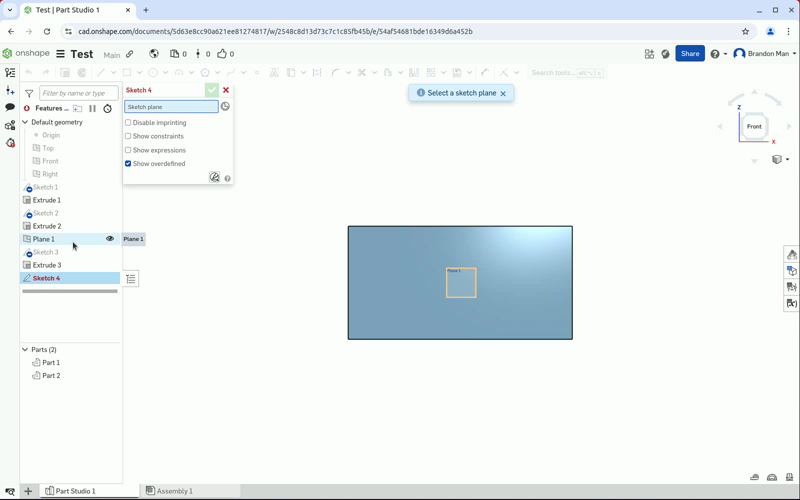
click(73, 241)
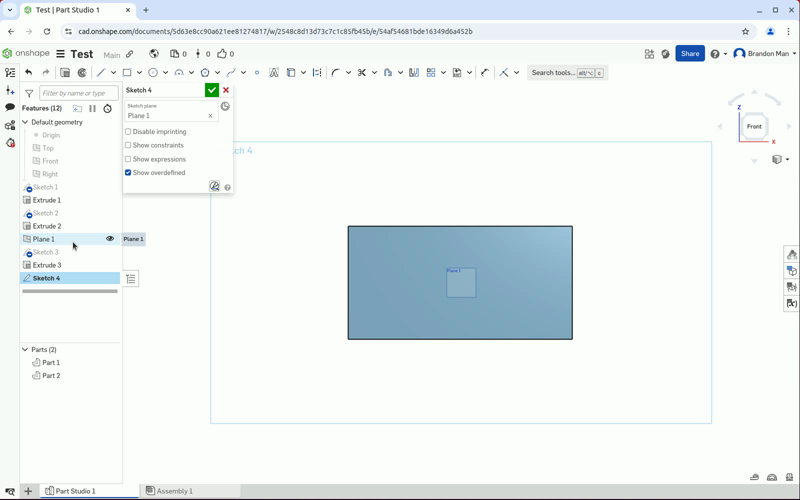
mouse_move(73, 352)
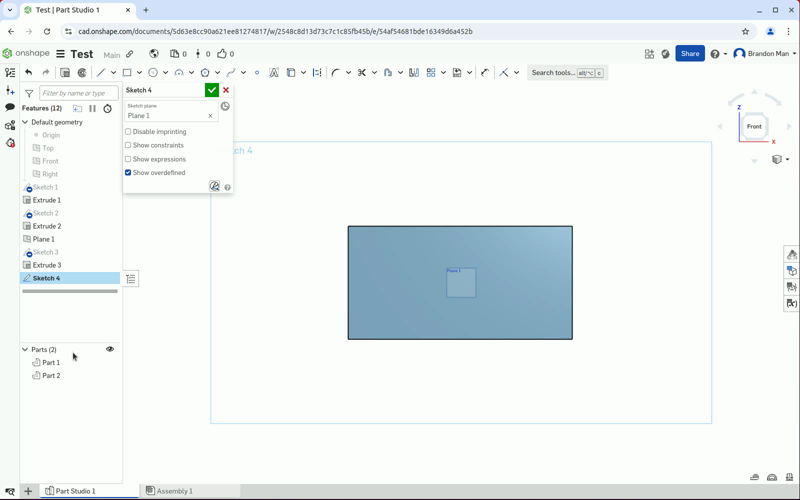
key(y)
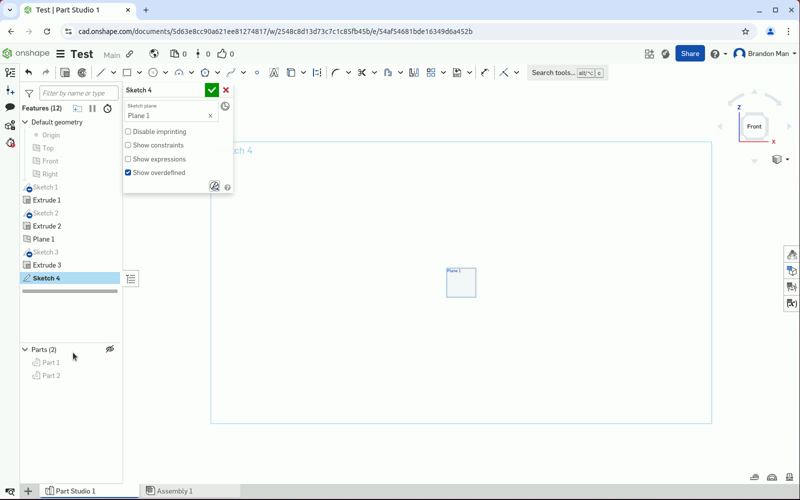
key(a)
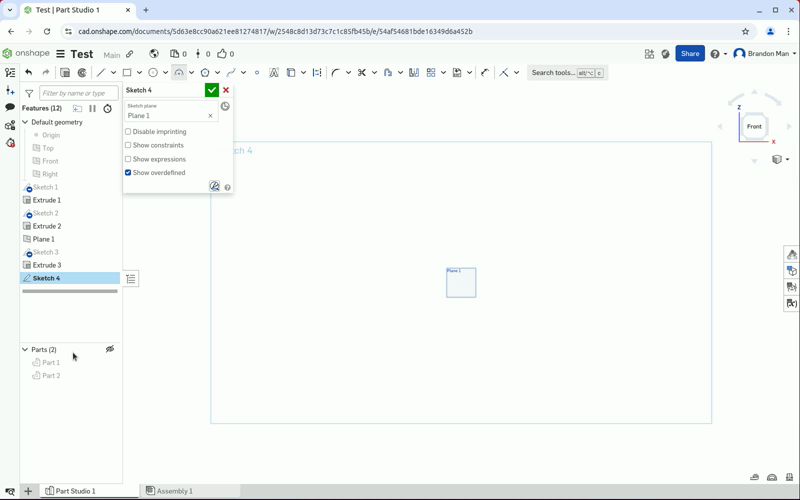
key_down(shift)
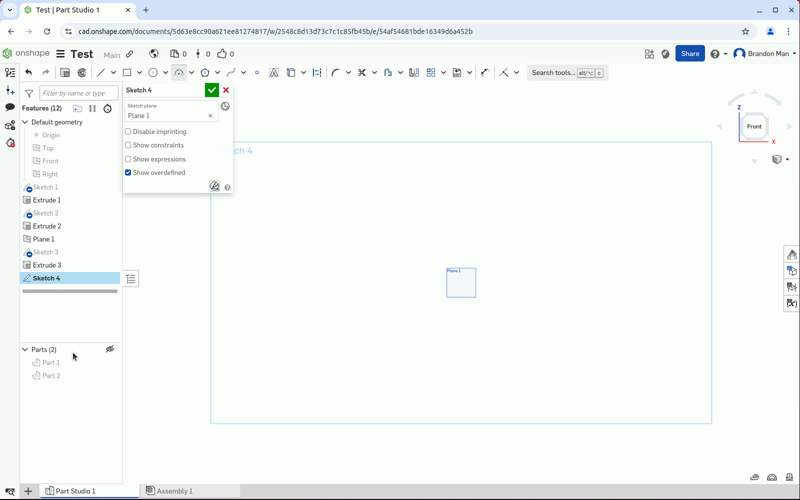
mouse_move(573, 311)
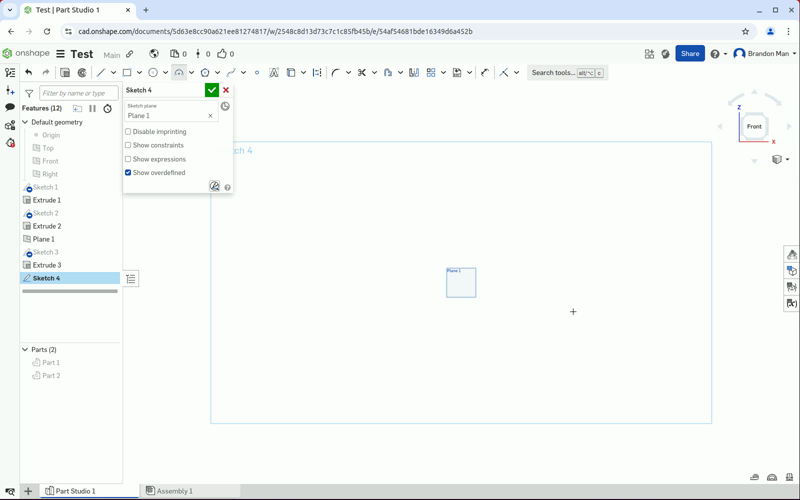
click(573, 311)
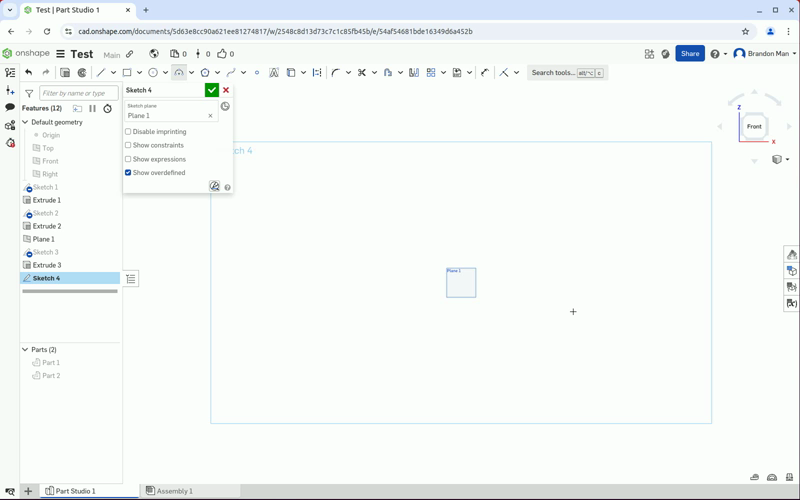
key_up(shift)
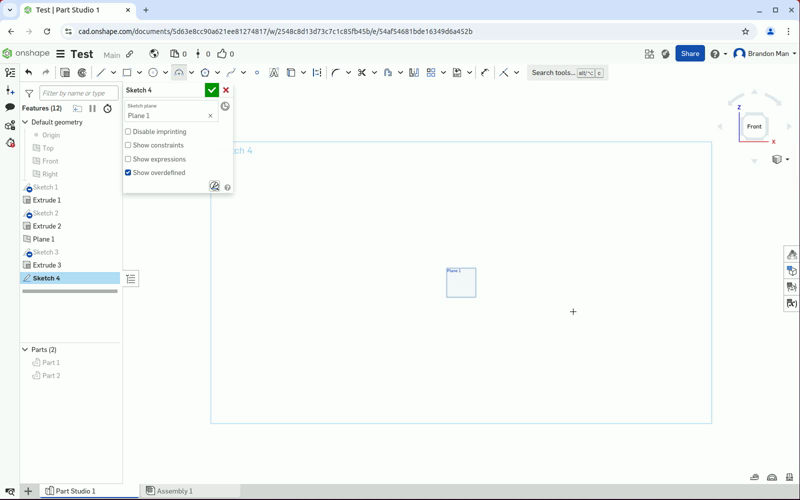
key_down(shift)
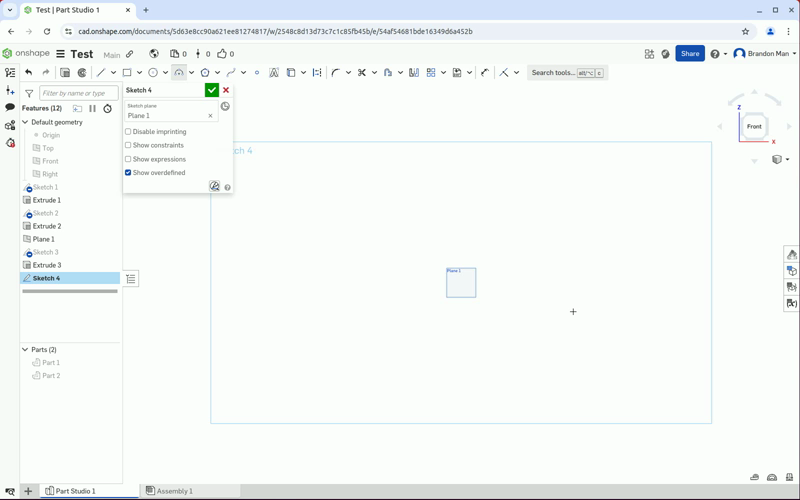
mouse_move(573, 254)
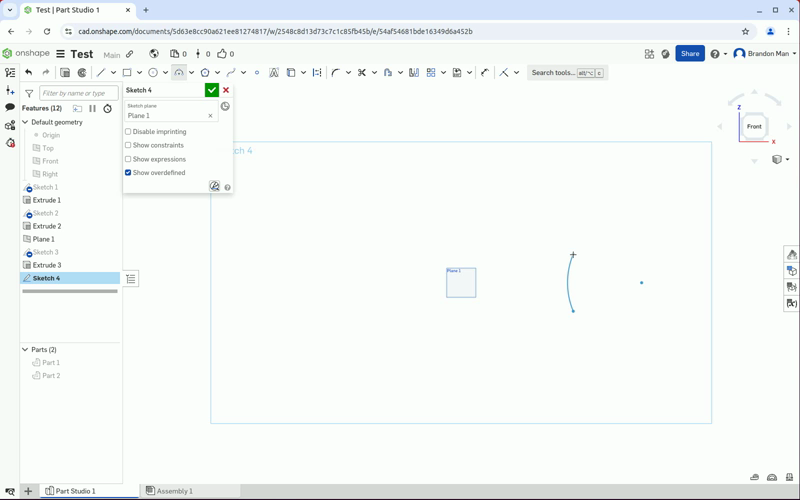
click(573, 254)
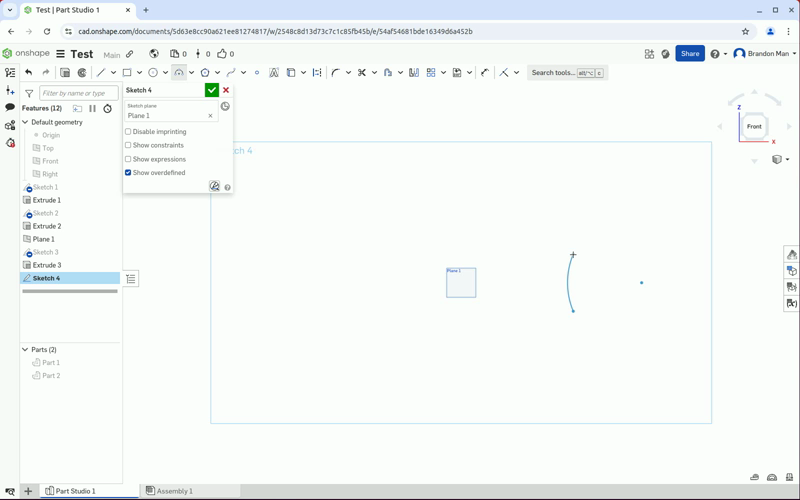
mouse_move(589, 282)
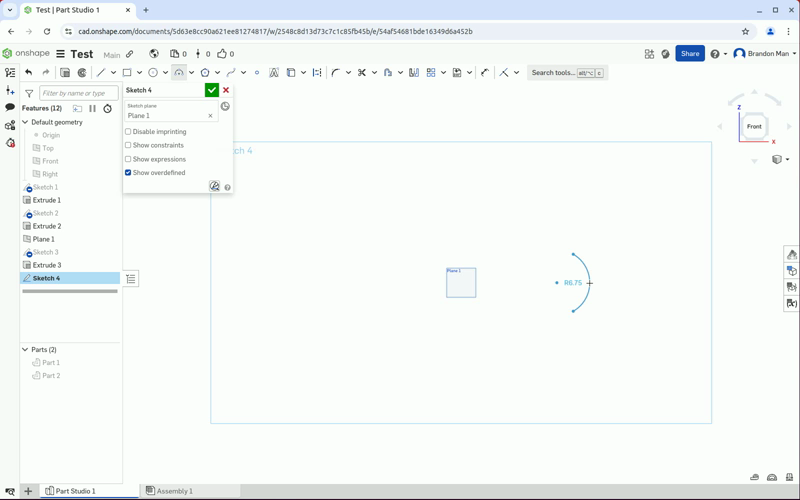
click(589, 282)
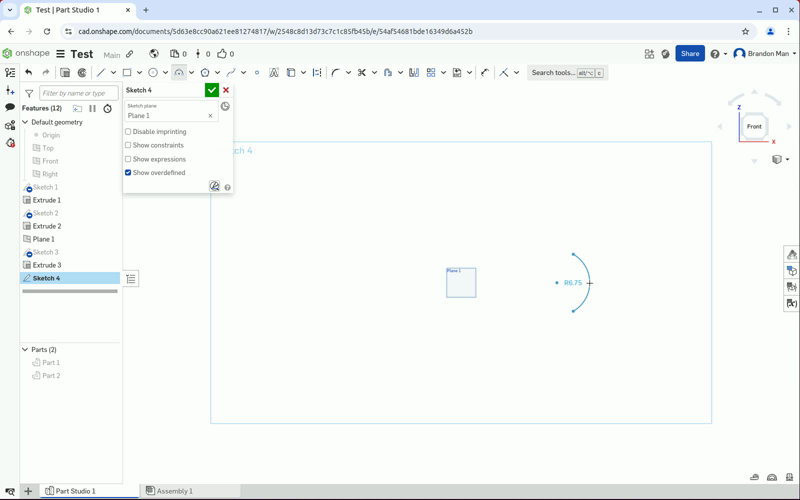
key_up(shift)
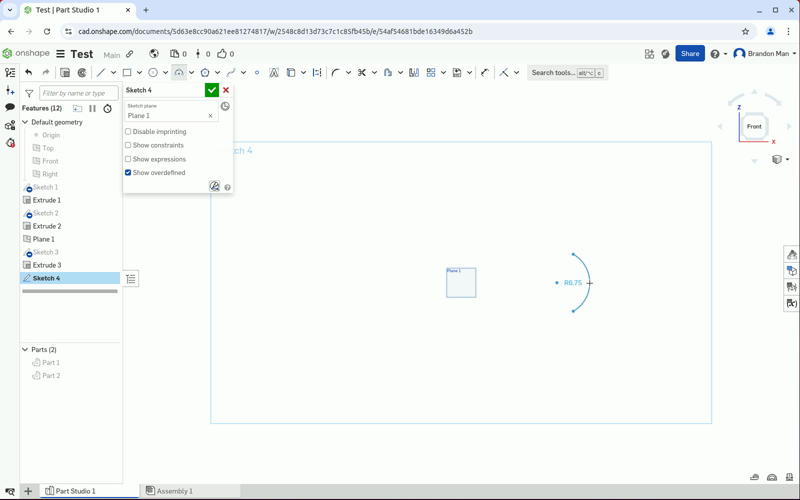
key(esc)
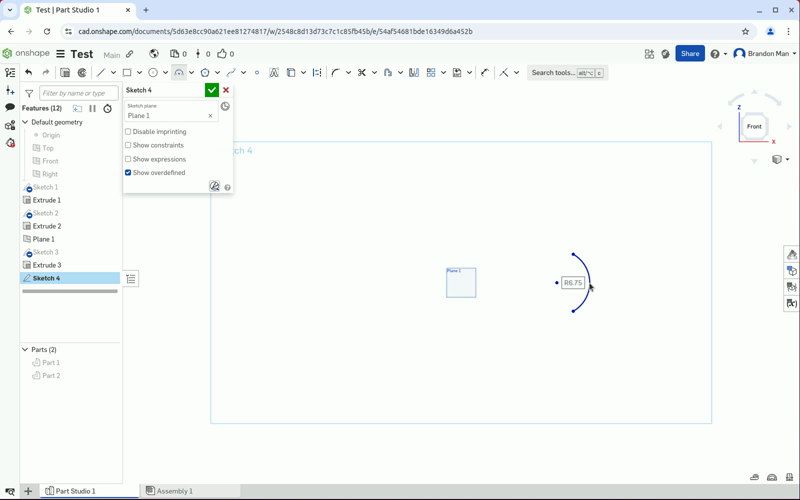
key(l)
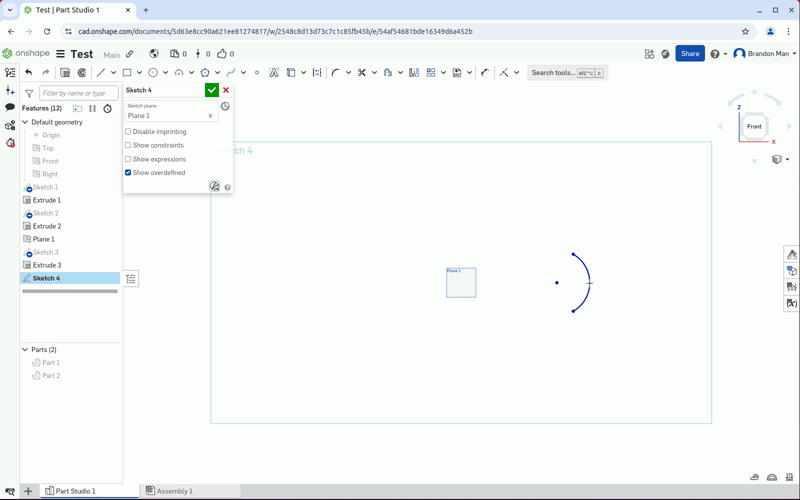
mouse_move(573, 254)
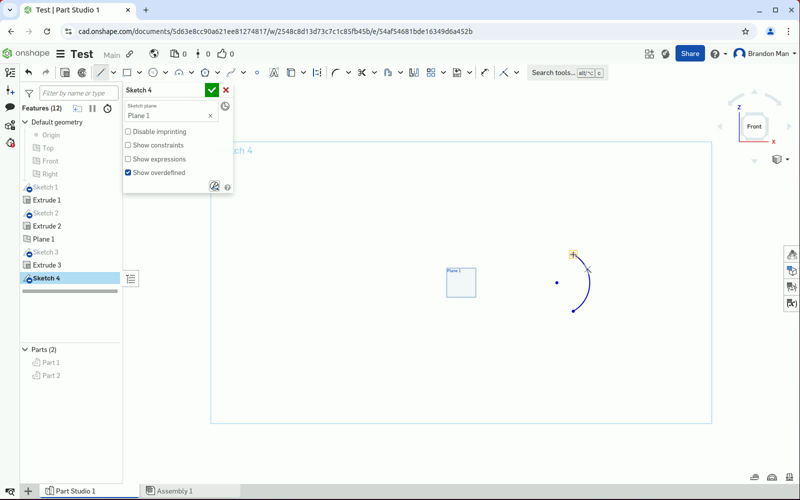
click(573, 254)
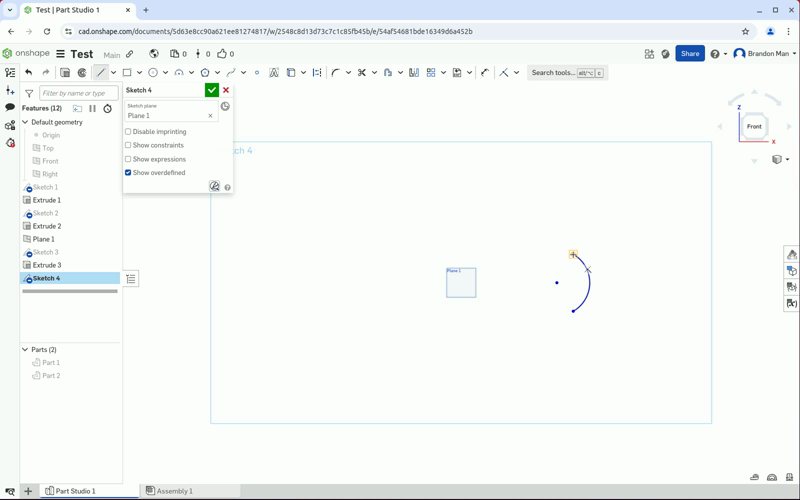
mouse_move(589, 254)
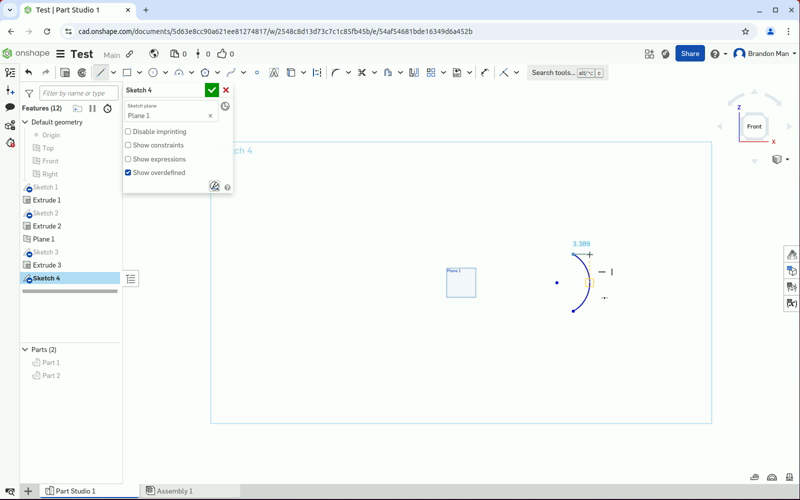
key_down(shift)
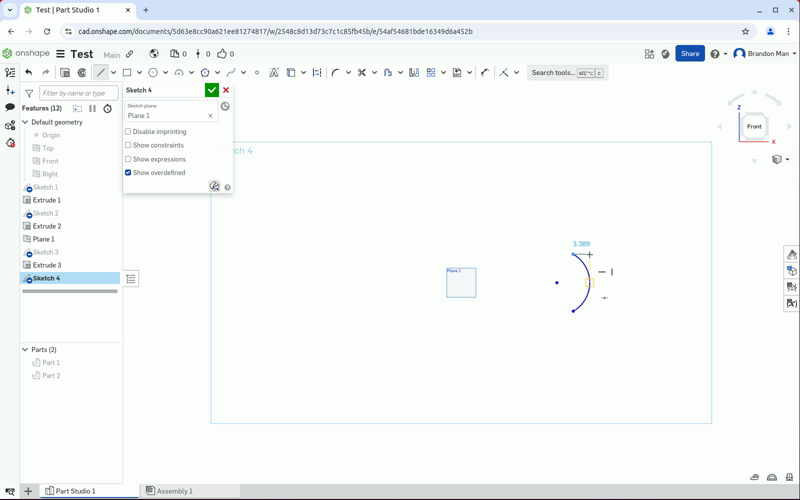
mouse_move(573, 311)
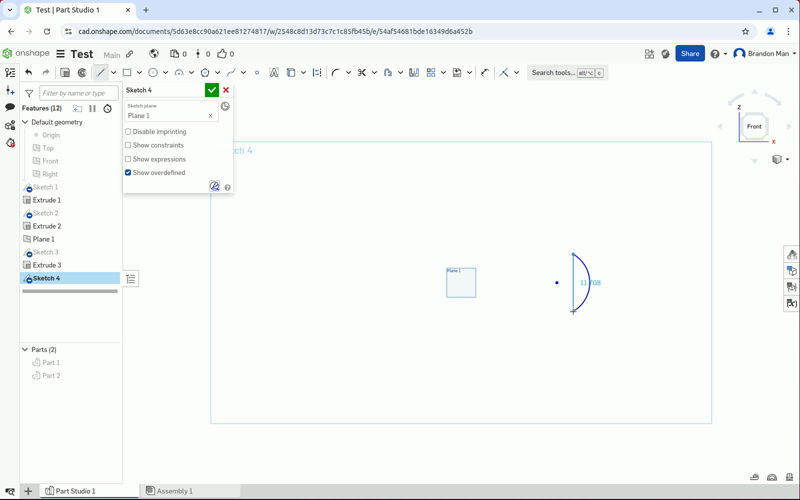
key_up(shift)
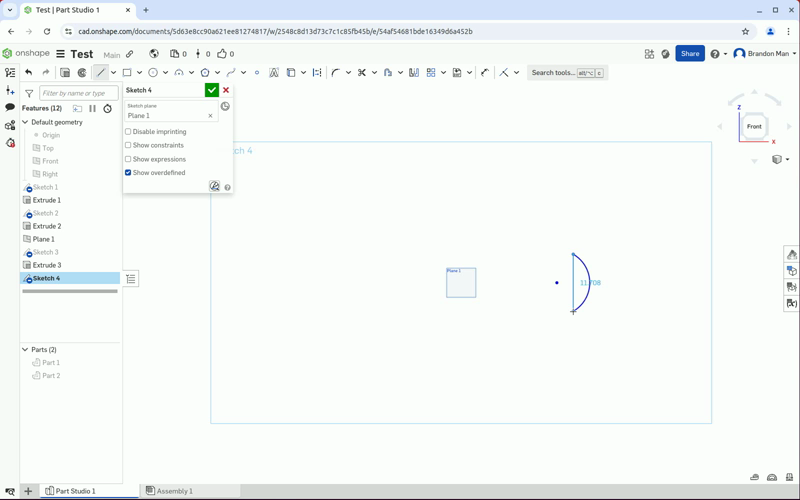
click(573, 311)
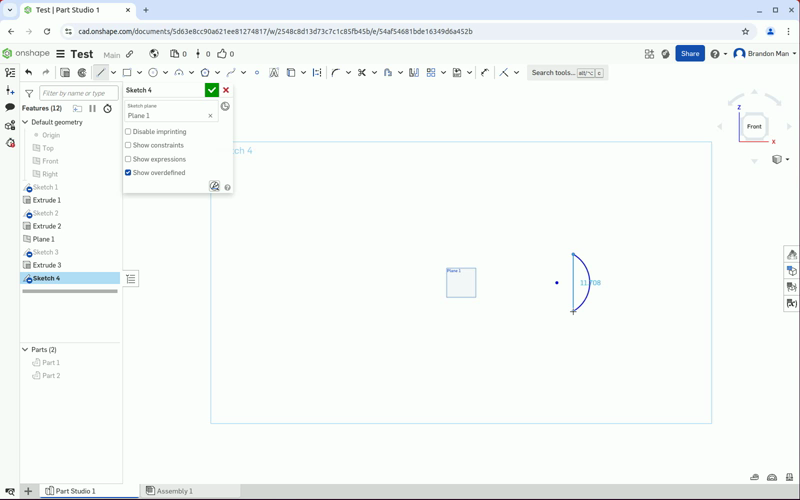
key(esc)
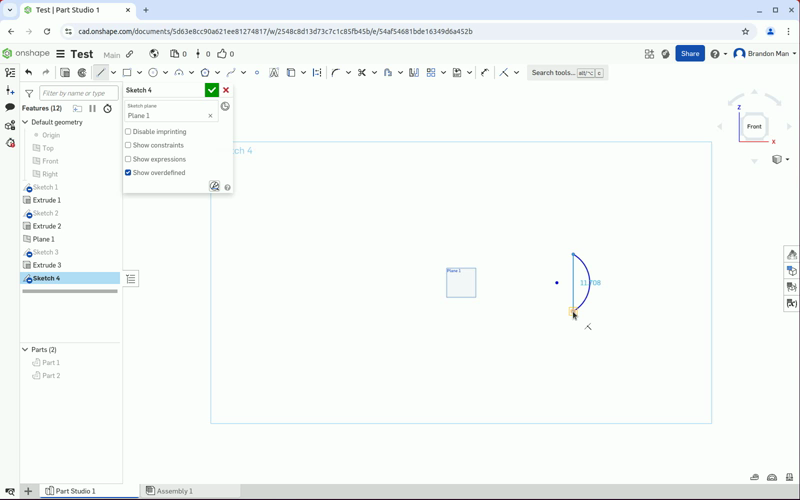
mouse_move(583, 260)
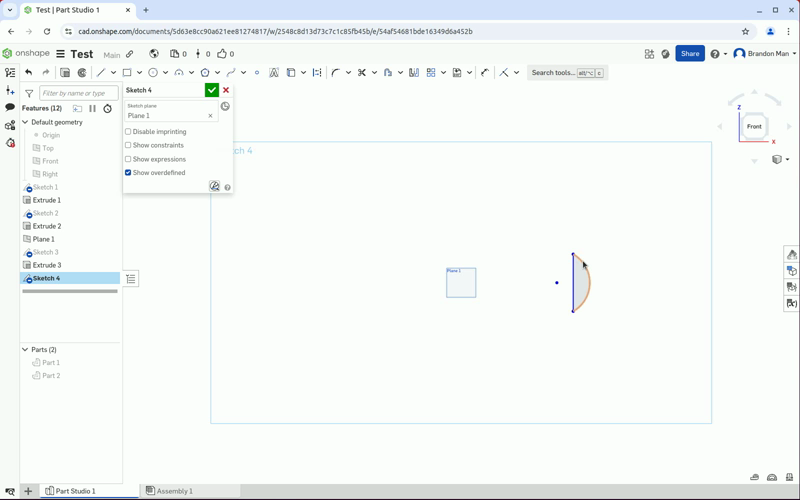
scroll(6)
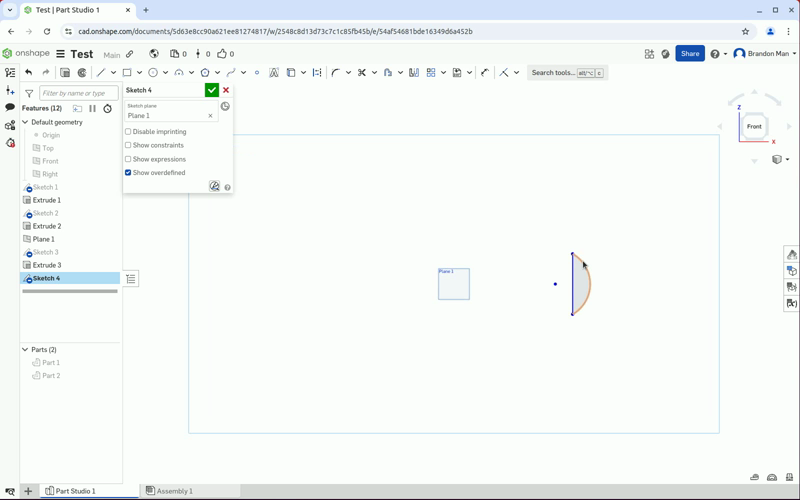
scroll(6)
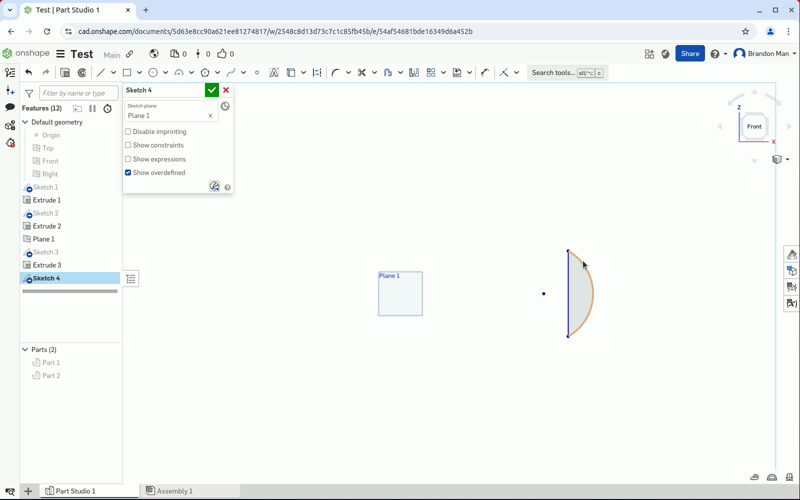
scroll(6)
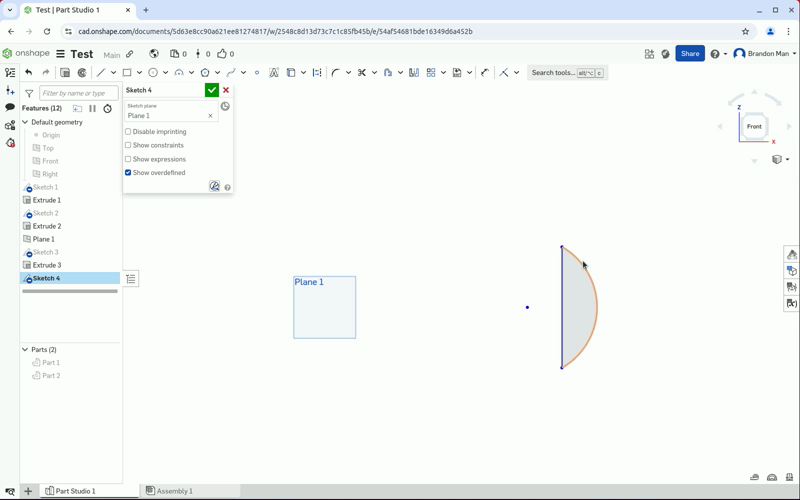
scroll(6)
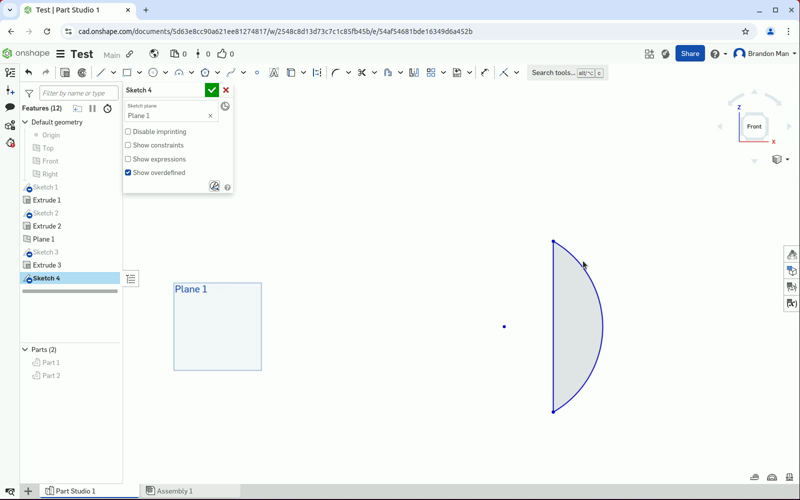
scroll(6)
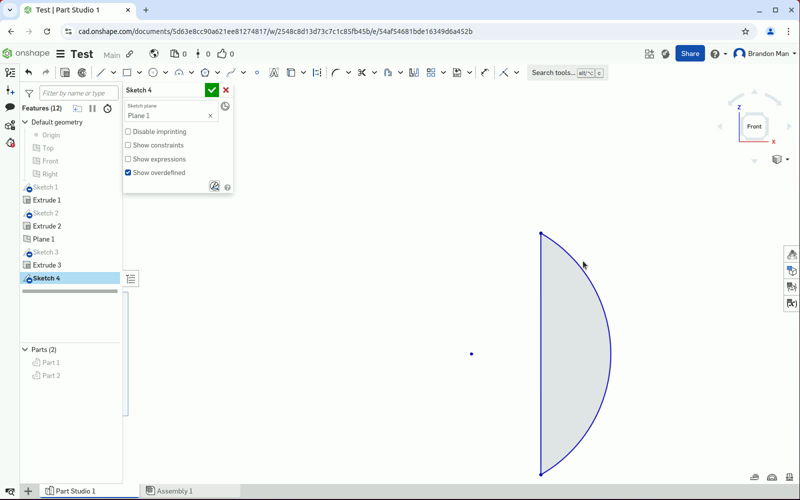
scroll(6)
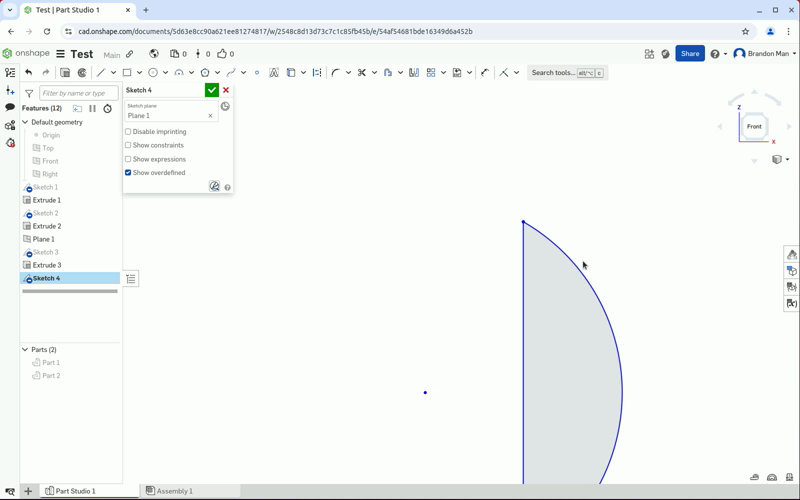
scroll(6)
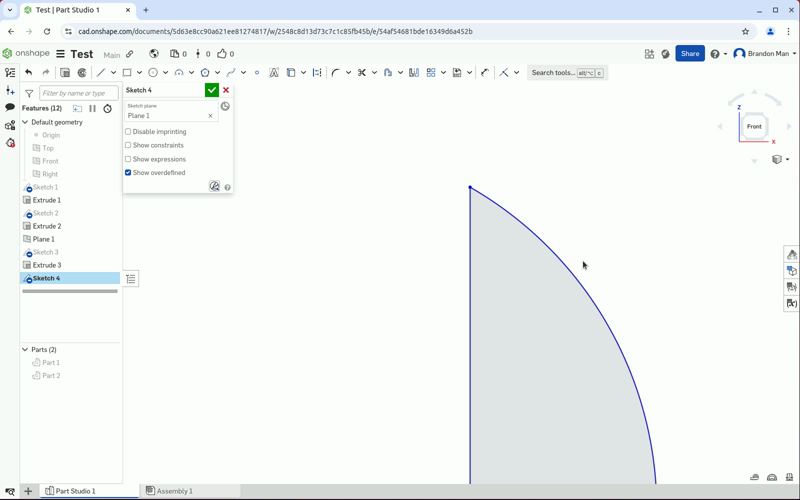
click(583, 260)
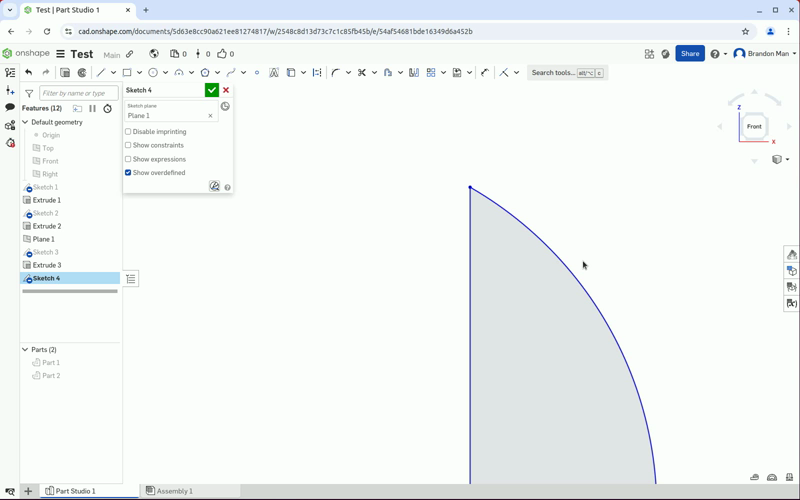
scroll(-6)
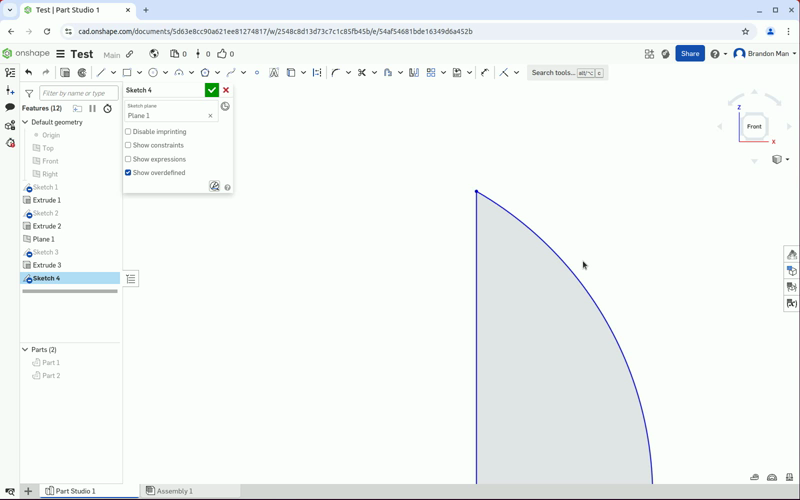
scroll(-6)
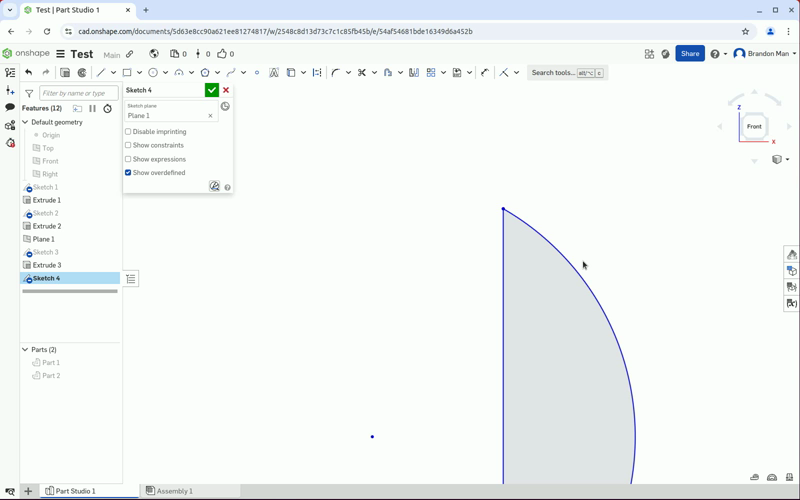
scroll(-6)
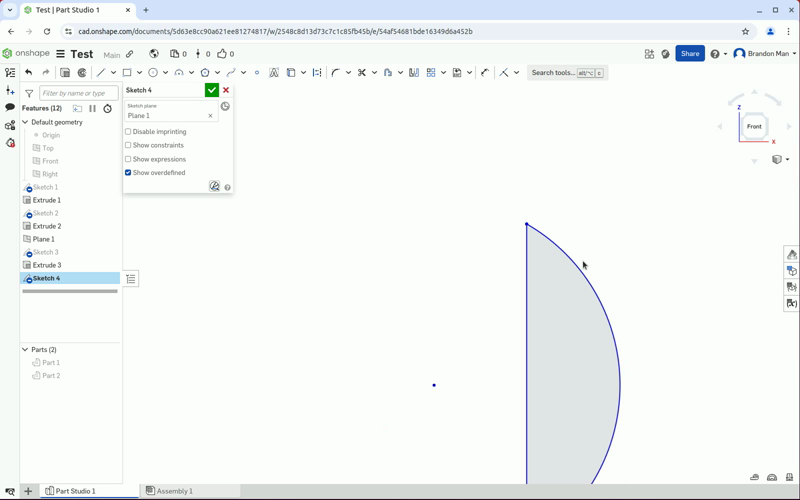
scroll(-6)
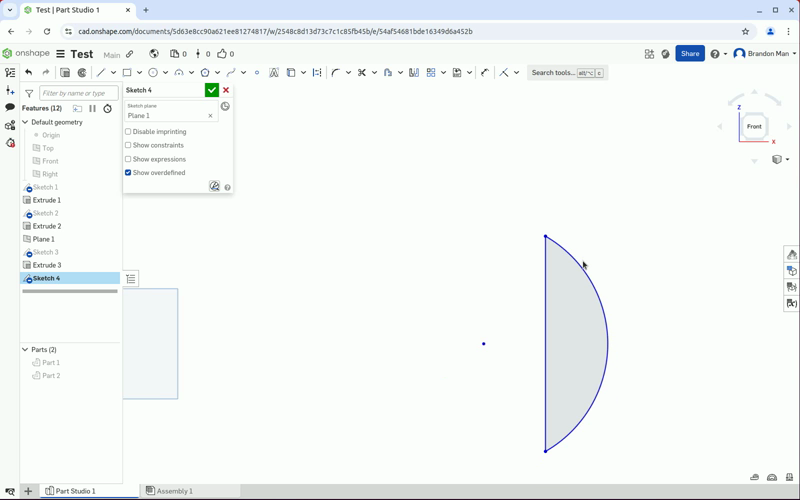
scroll(-6)
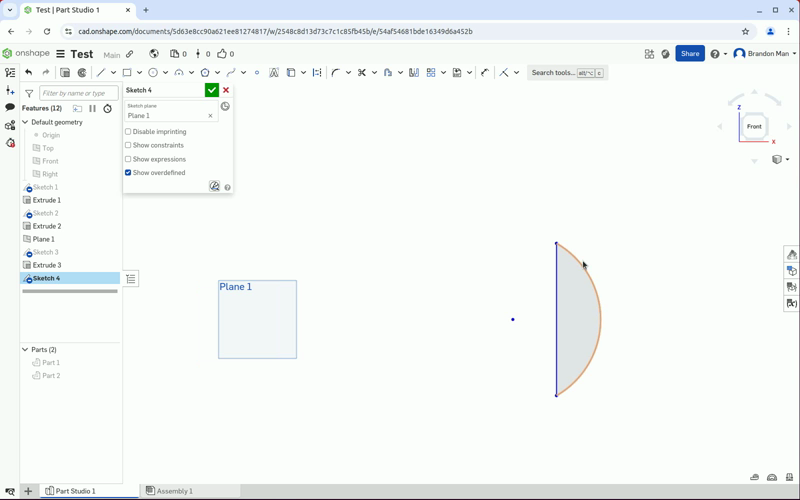
scroll(-6)
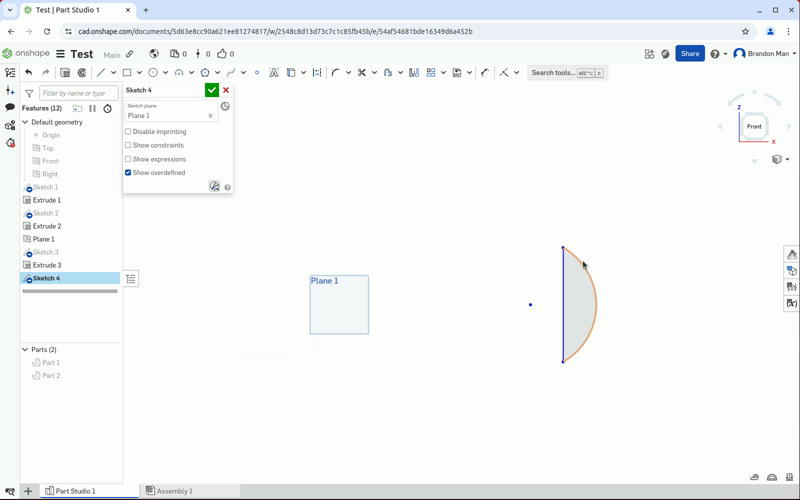
scroll(-6)
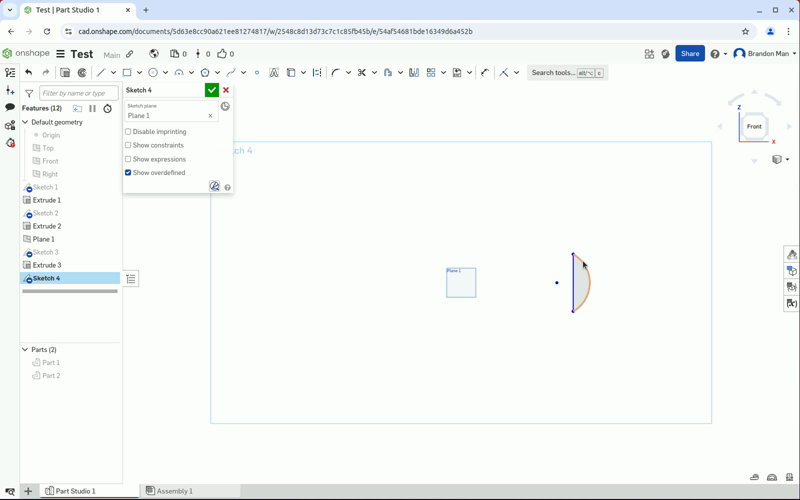
mouse_move(73, 352)
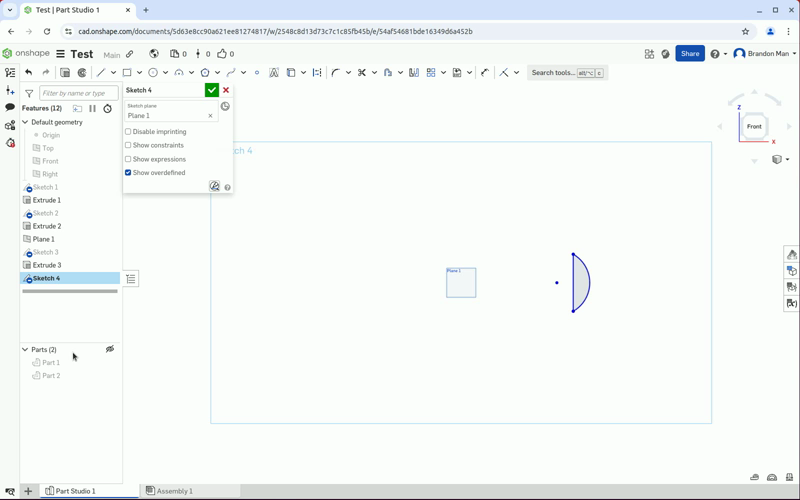
key(shift+y)
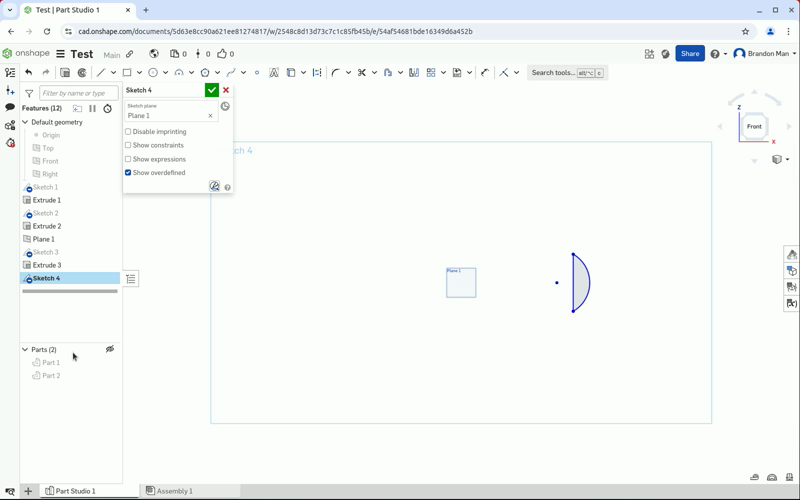
key(shift+e)
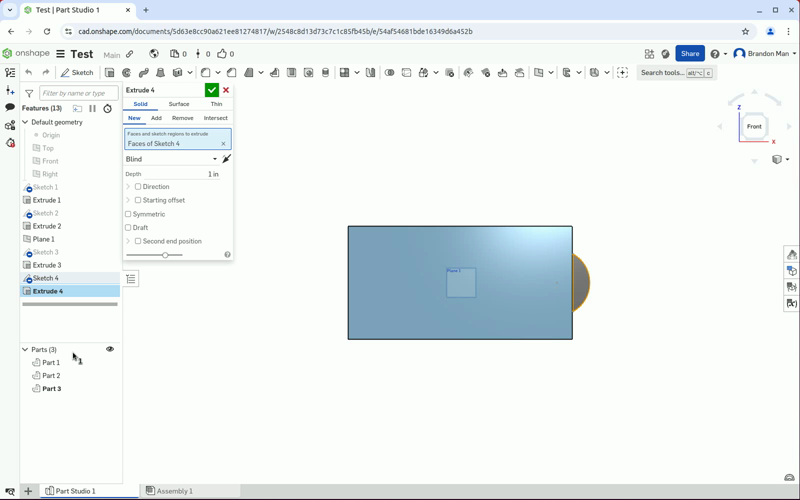
mouse_move(143, 106)
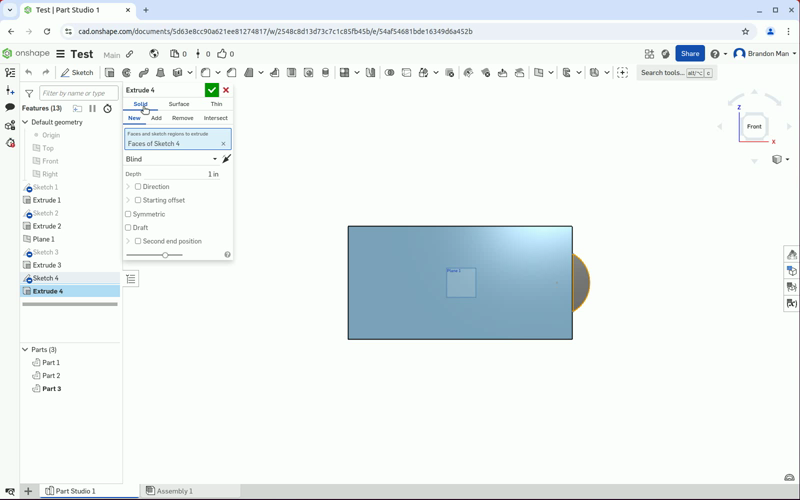
click(143, 106)
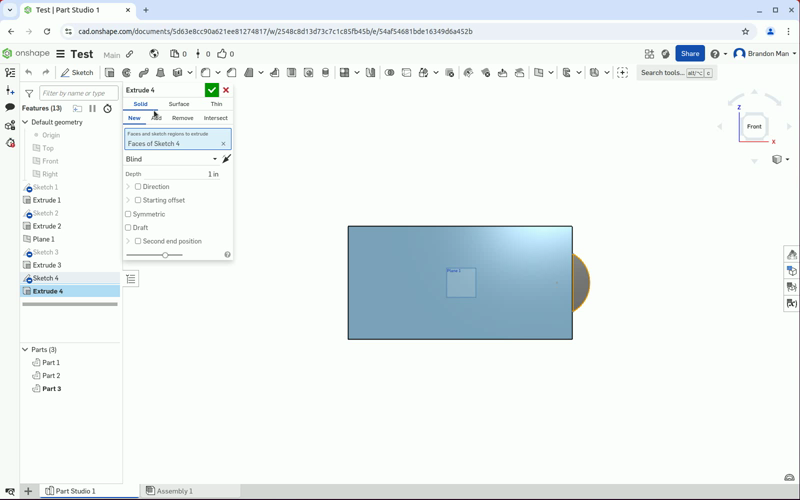
mouse_move(186, 120)
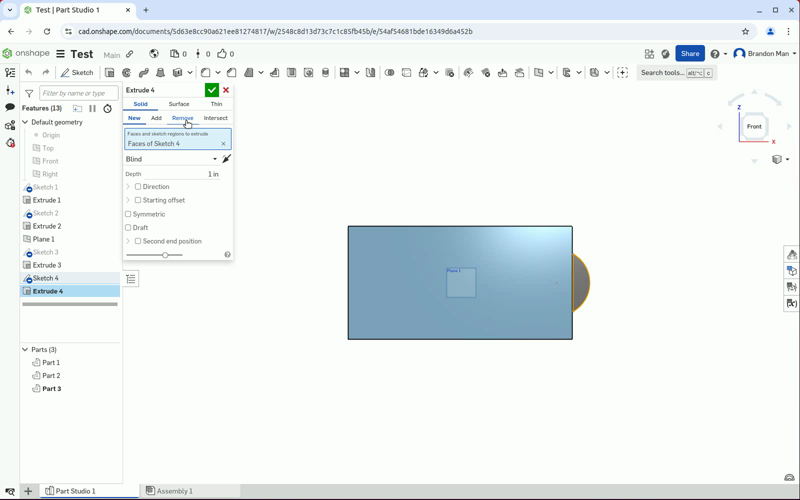
click(186, 120)
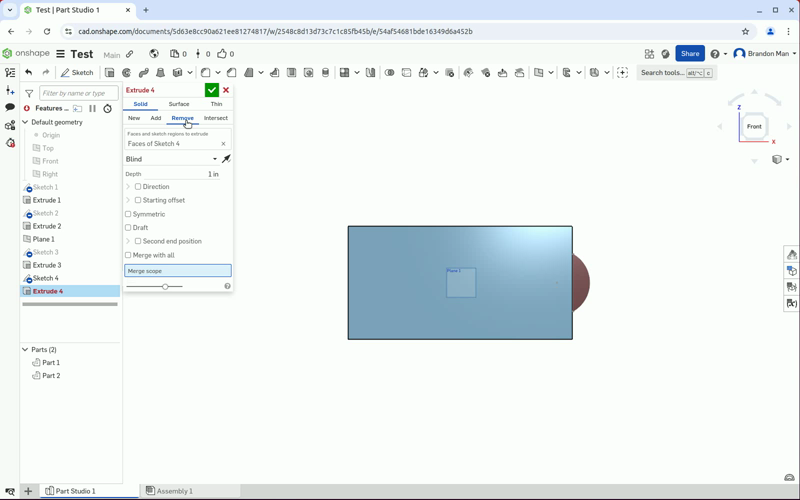
key(tab, 4)
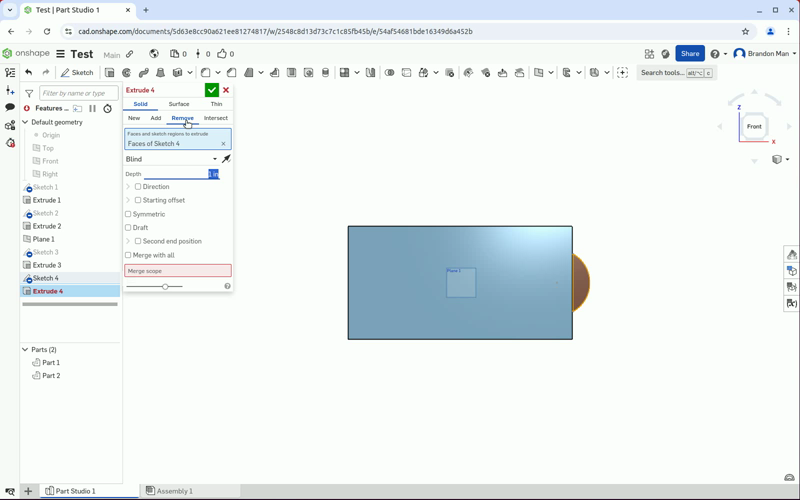
text(5.777)
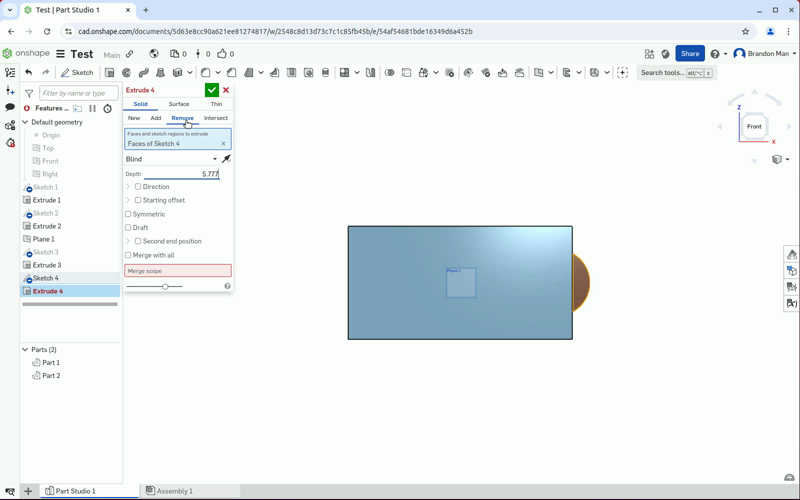
key(tab, 6)
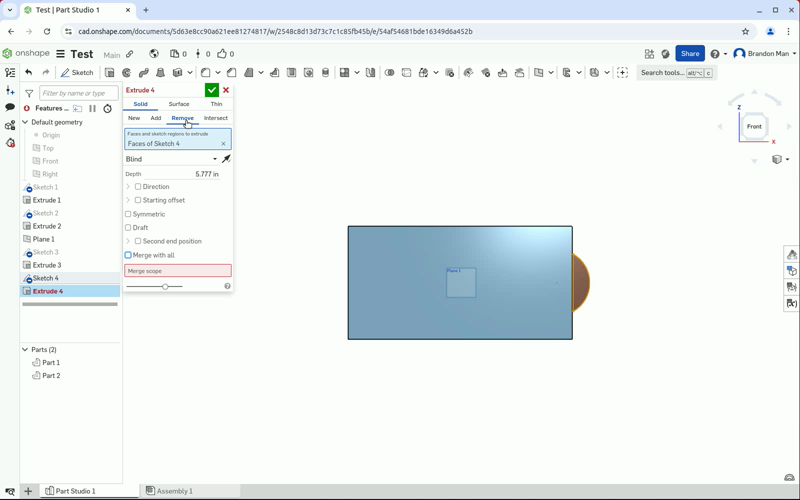
key(space)
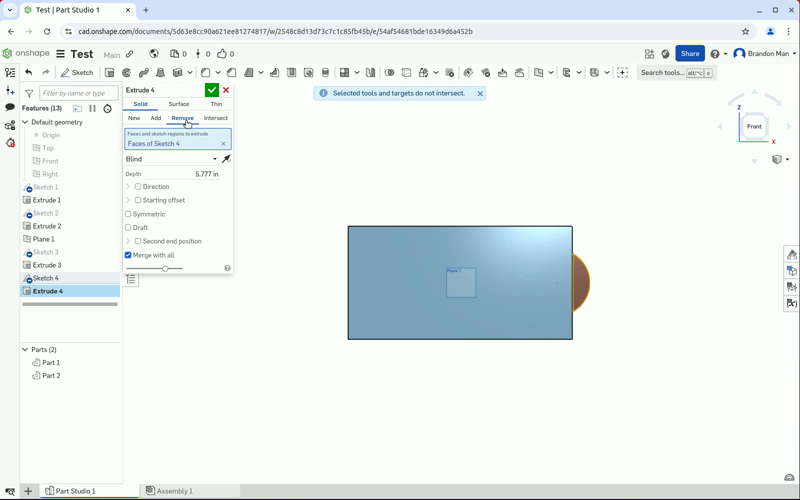
key(enter)
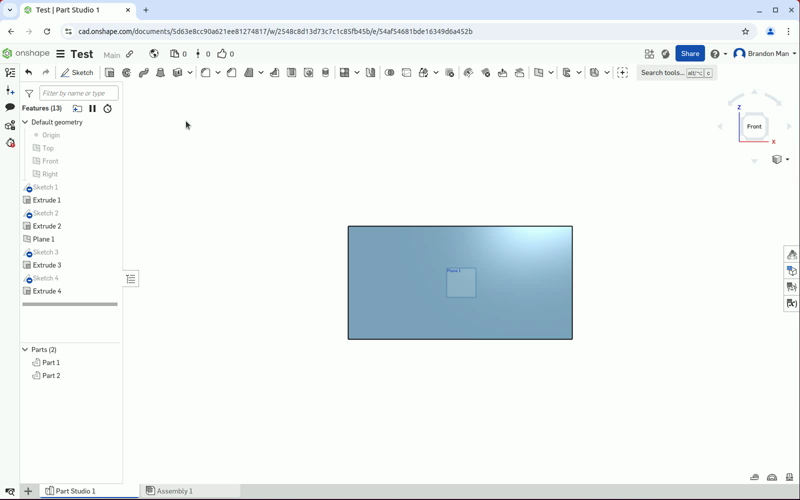
key(shift+h)
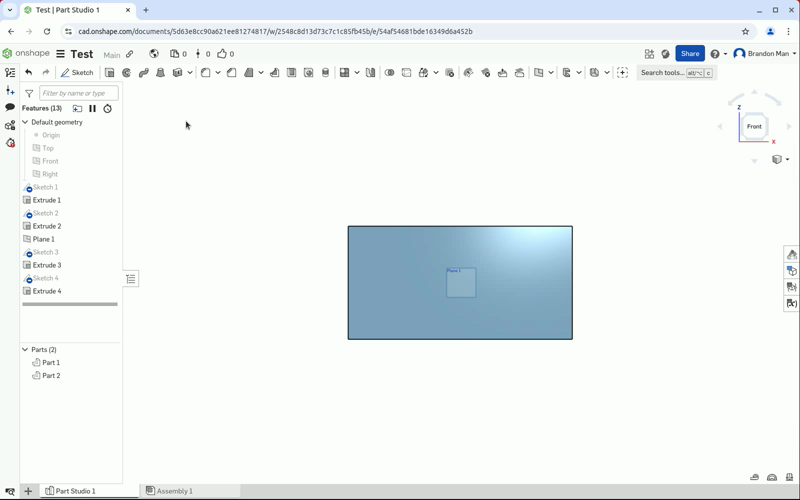
key(shift+h)
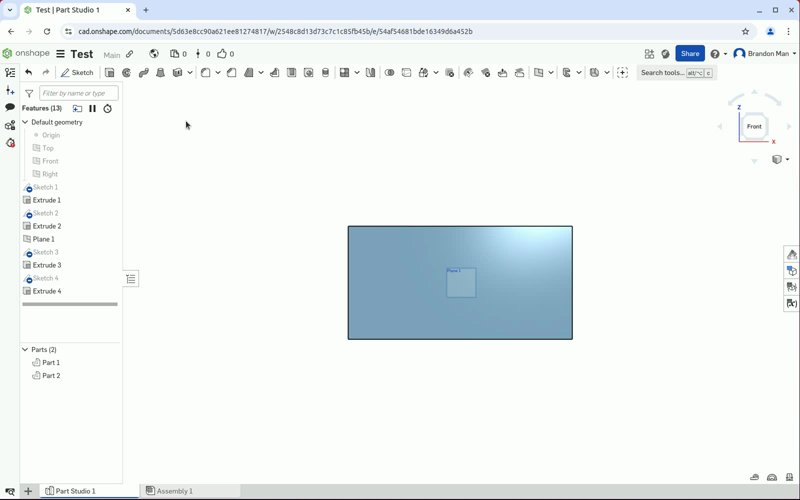
mouse_move(73, 189)
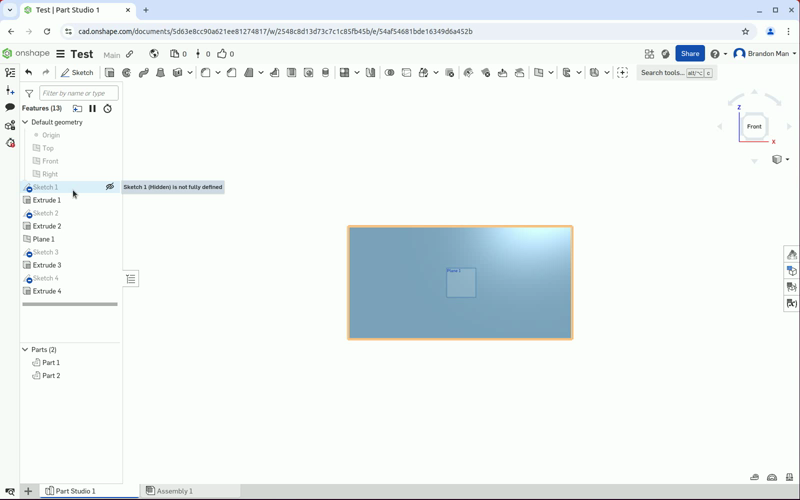
click(73, 189)
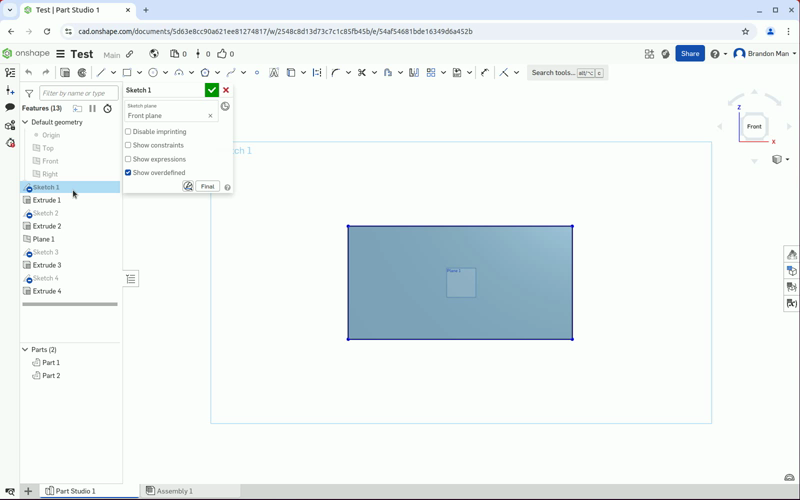
mouse_move(229, 92)
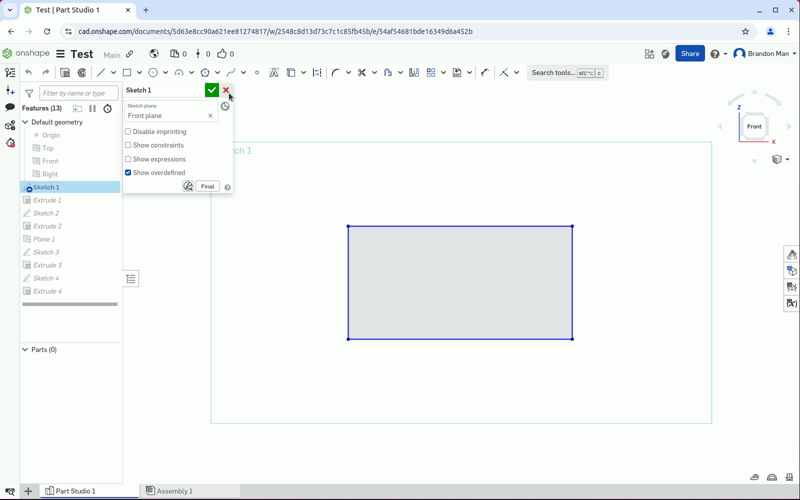
click(229, 92)
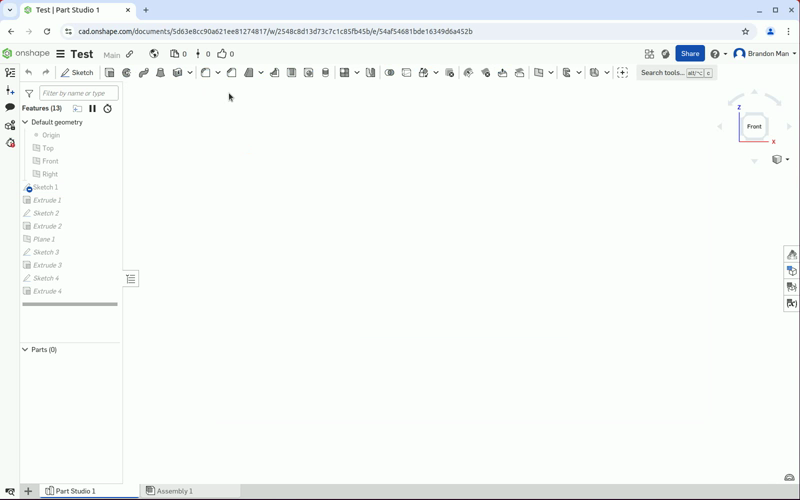
key(shift+s)
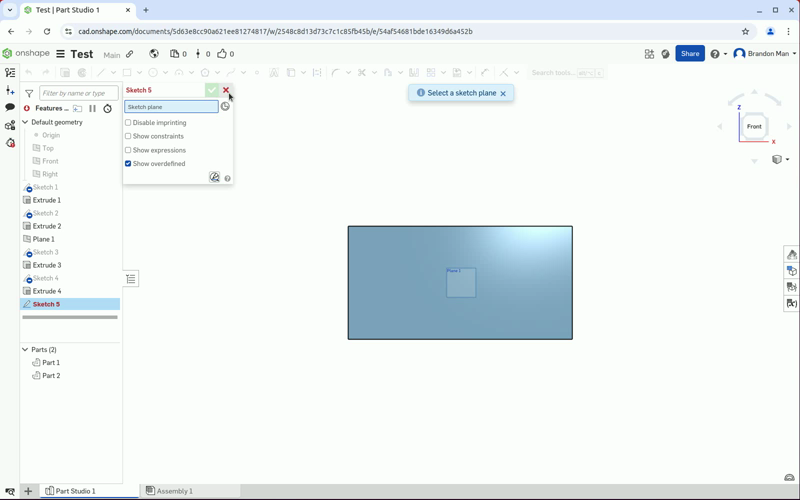
mouse_move(73, 241)
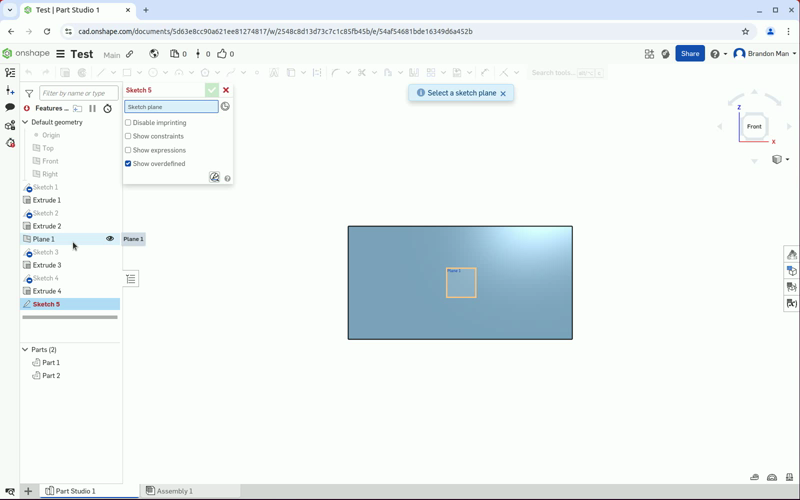
click(73, 241)
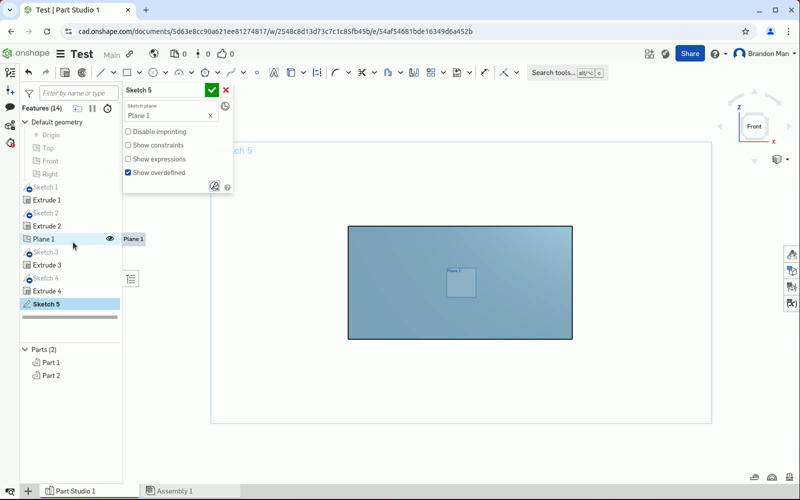
mouse_move(73, 352)
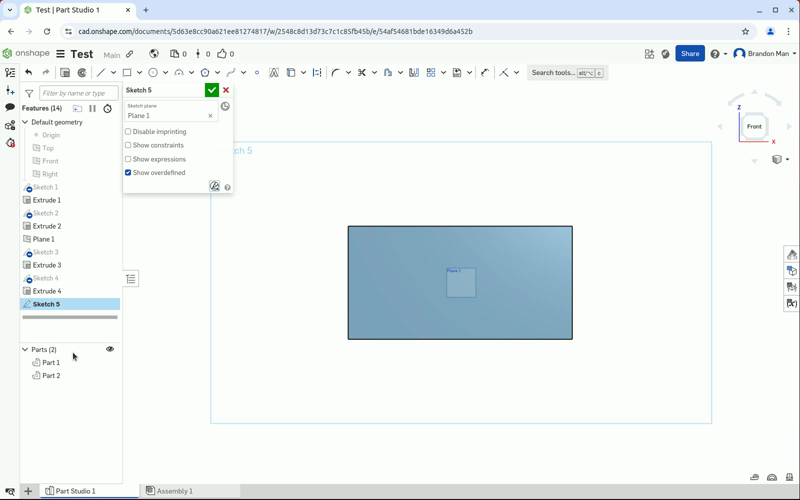
key(y)
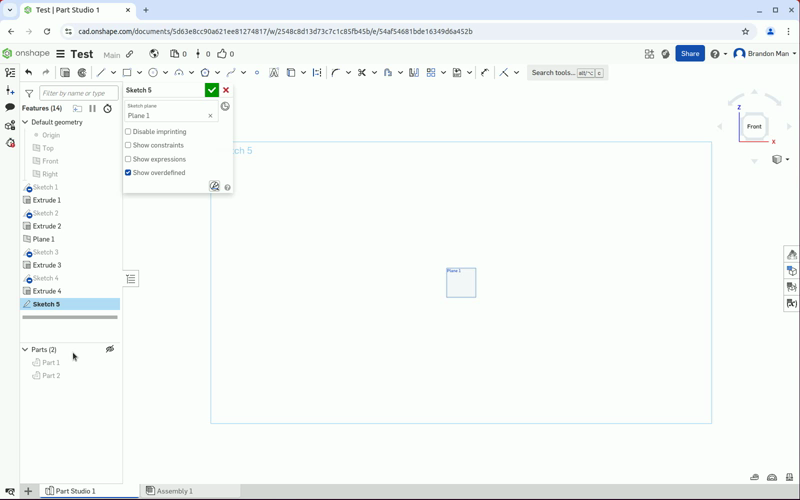
key(a)
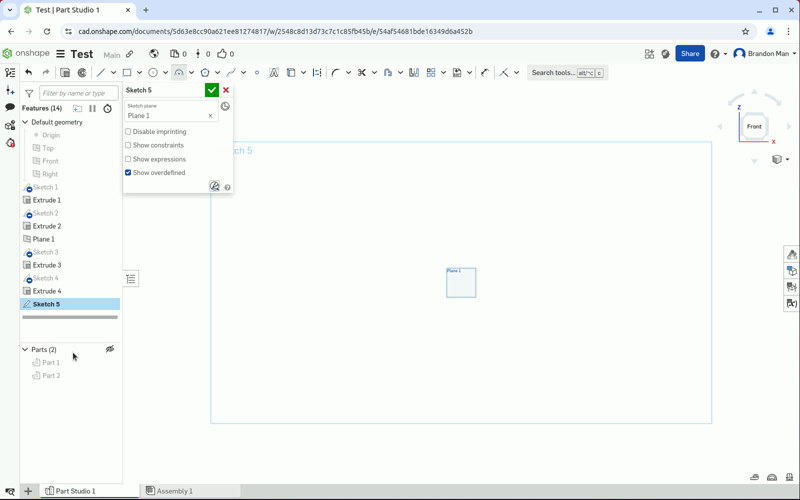
key_down(shift)
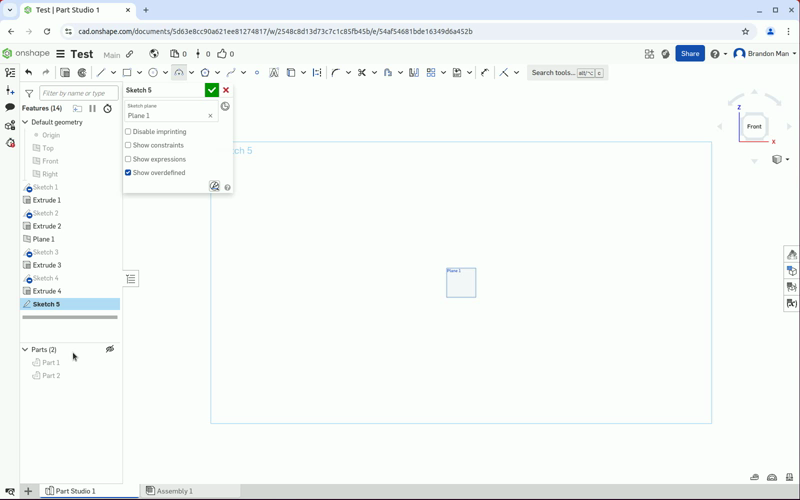
mouse_move(348, 311)
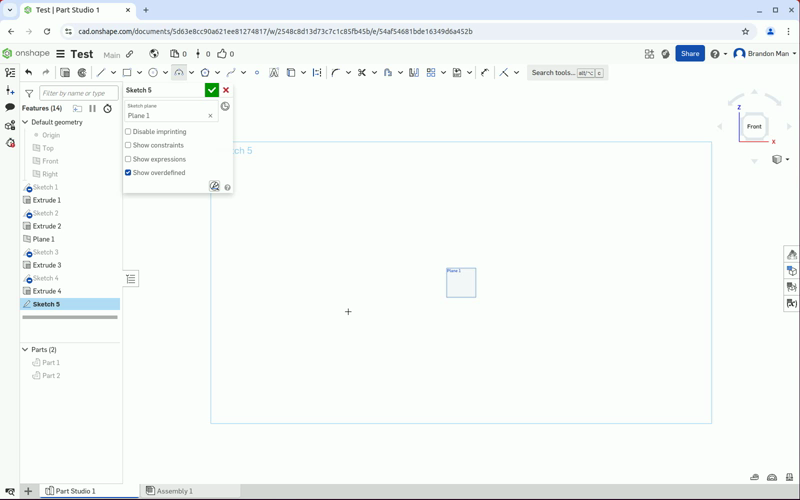
click(348, 311)
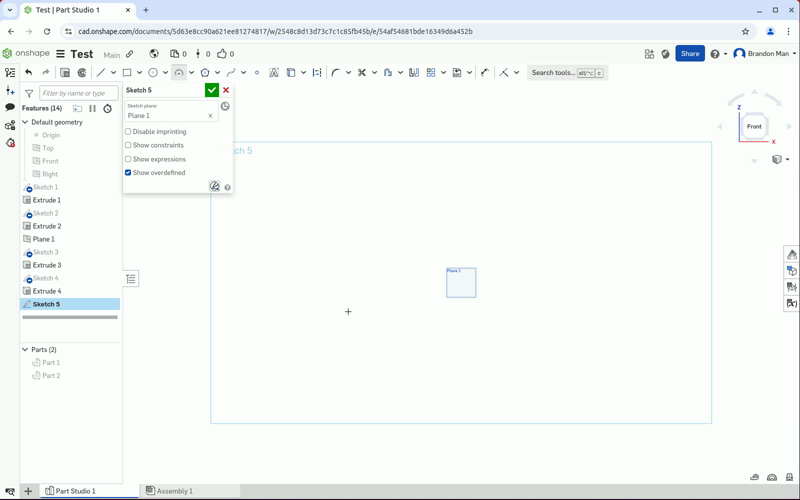
key_up(shift)
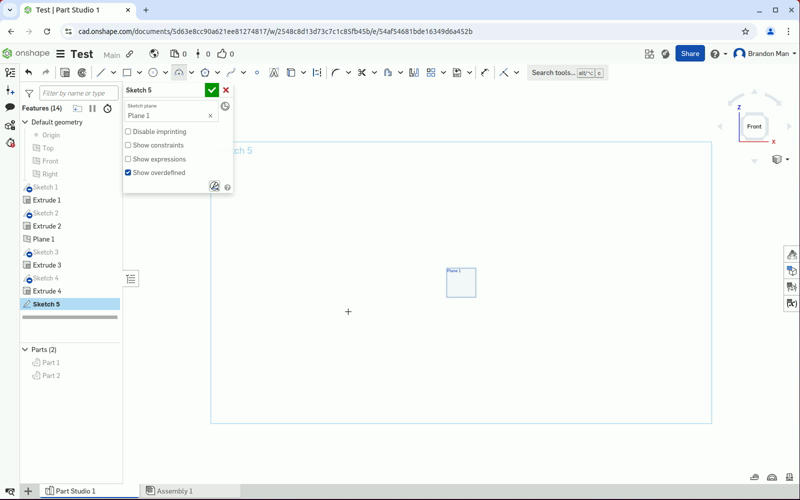
key_down(shift)
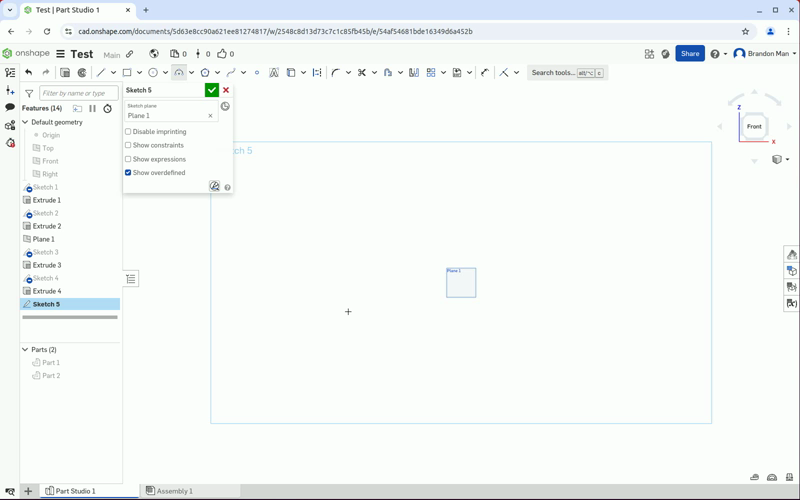
mouse_move(348, 254)
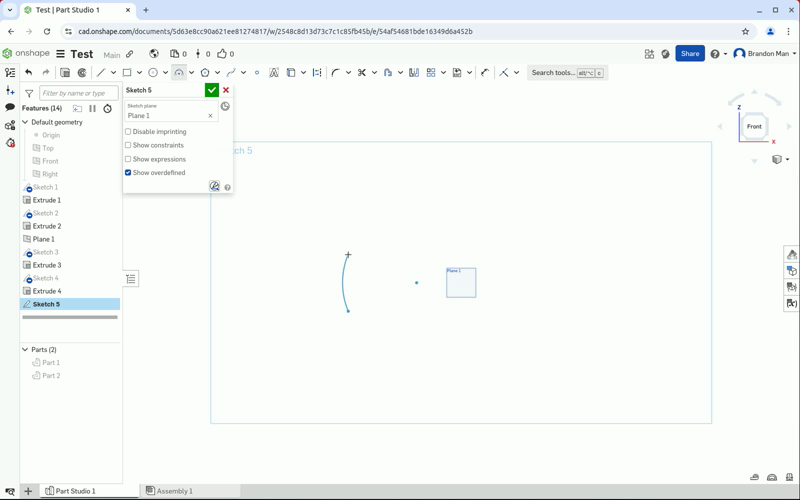
click(348, 254)
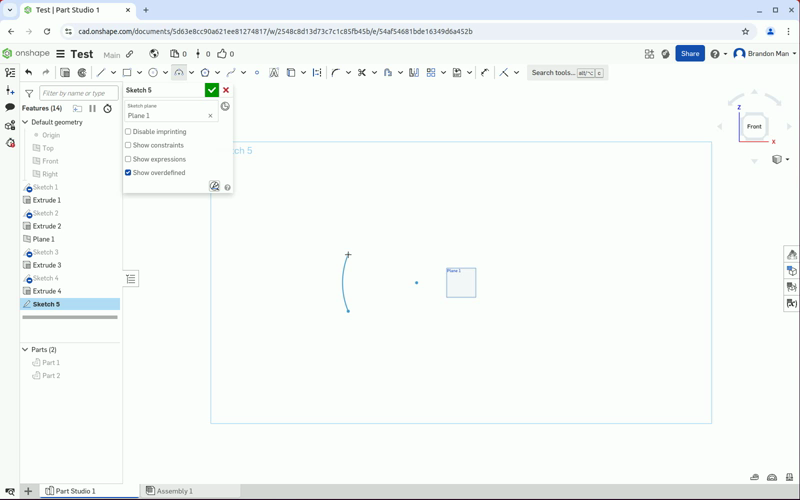
mouse_move(376, 282)
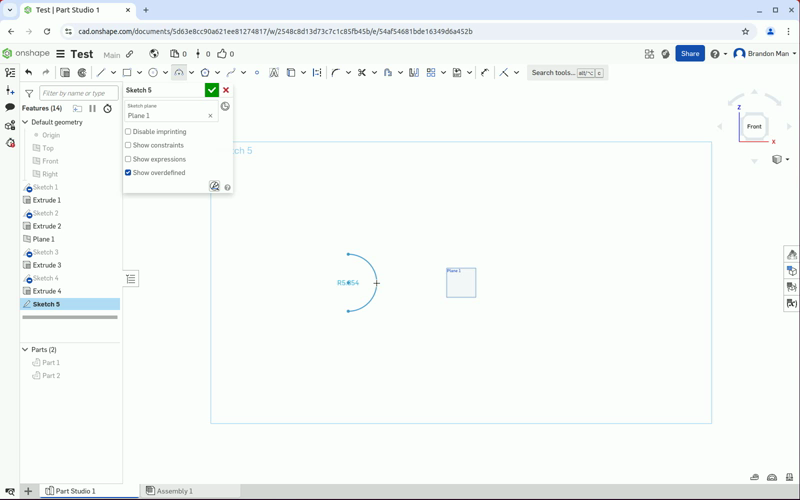
click(376, 282)
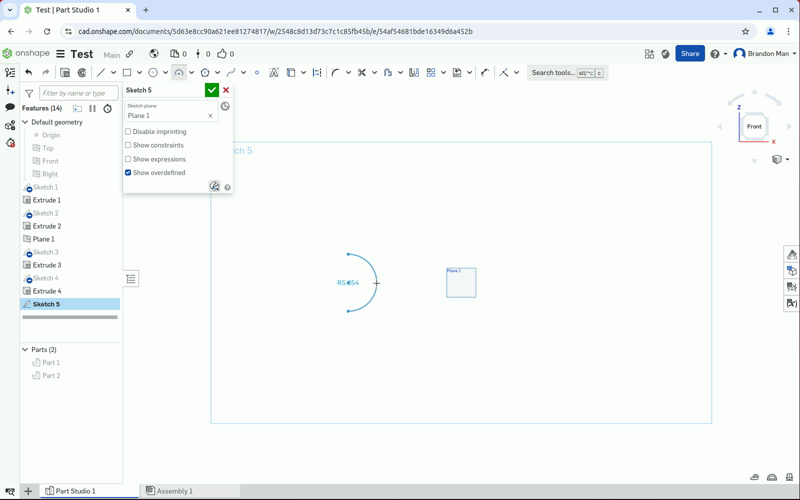
key_up(shift)
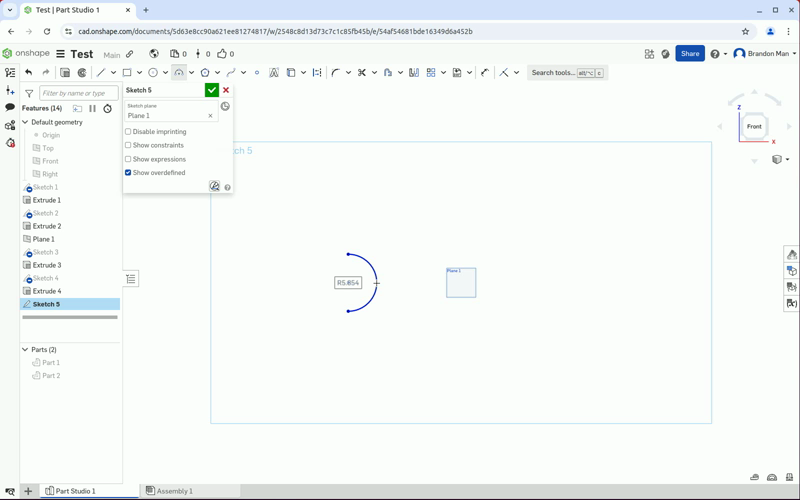
key(esc)
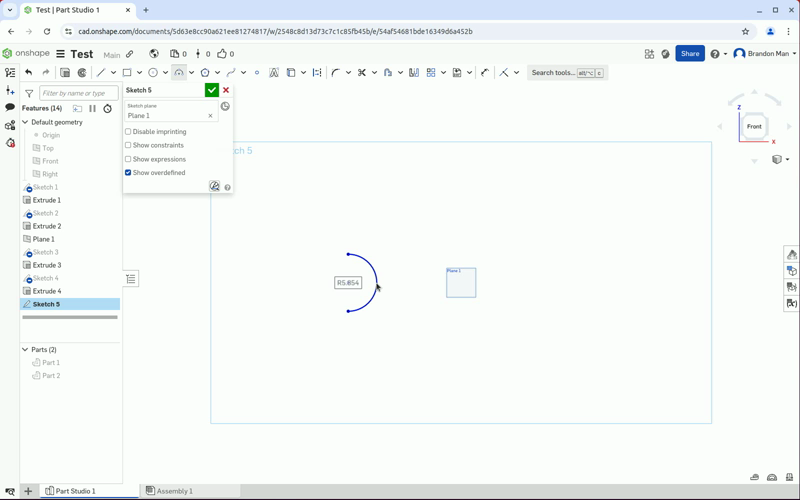
key(l)
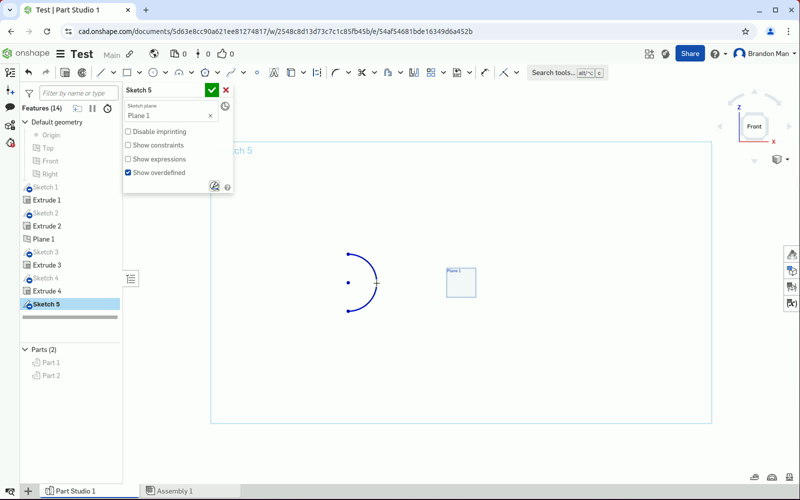
mouse_move(348, 254)
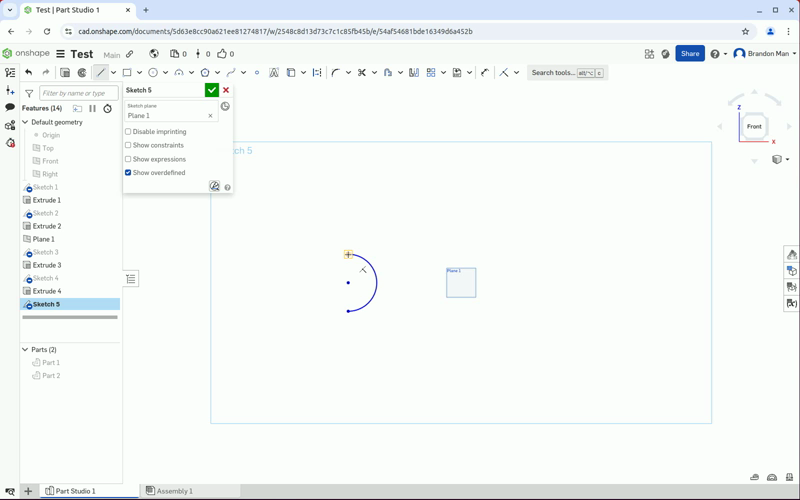
click(348, 254)
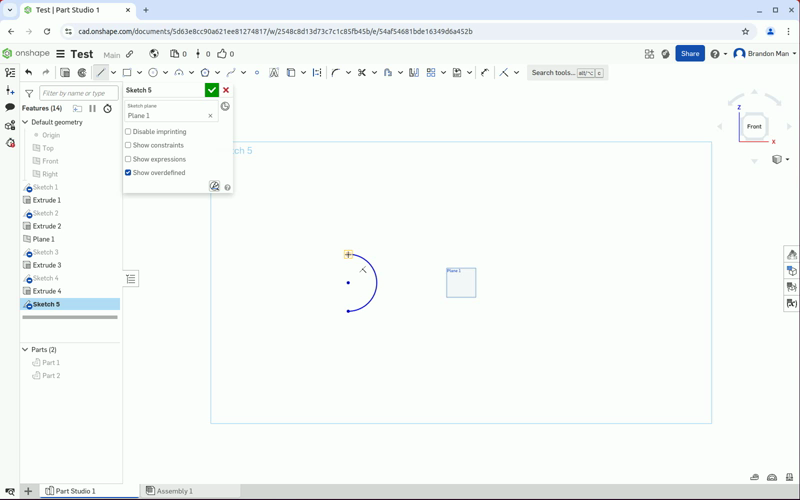
mouse_move(378, 254)
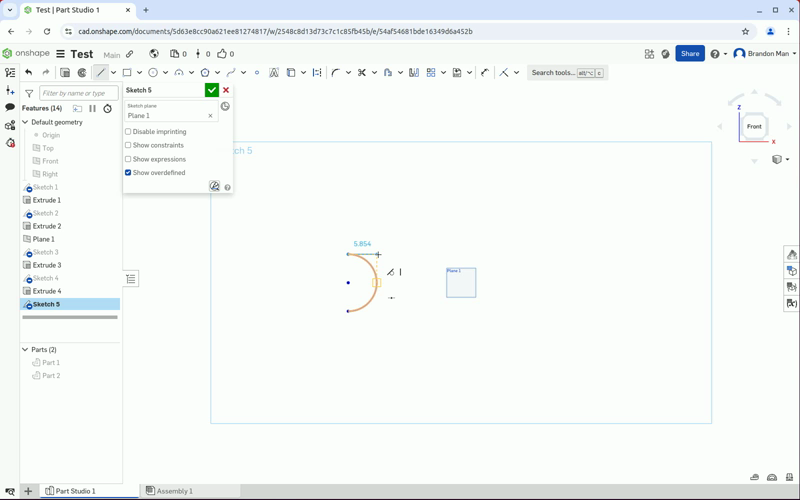
key_down(shift)
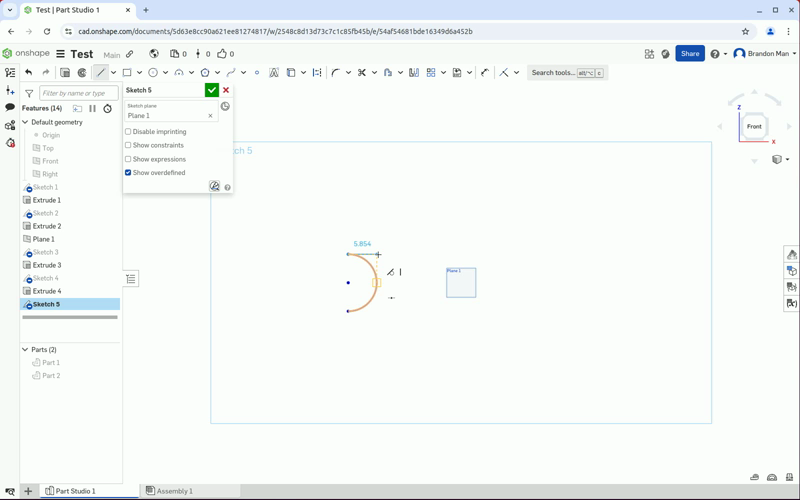
mouse_move(348, 311)
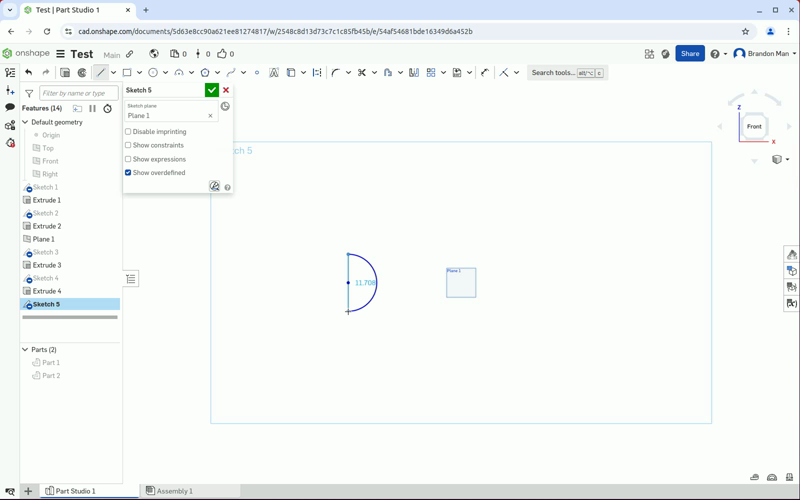
key_up(shift)
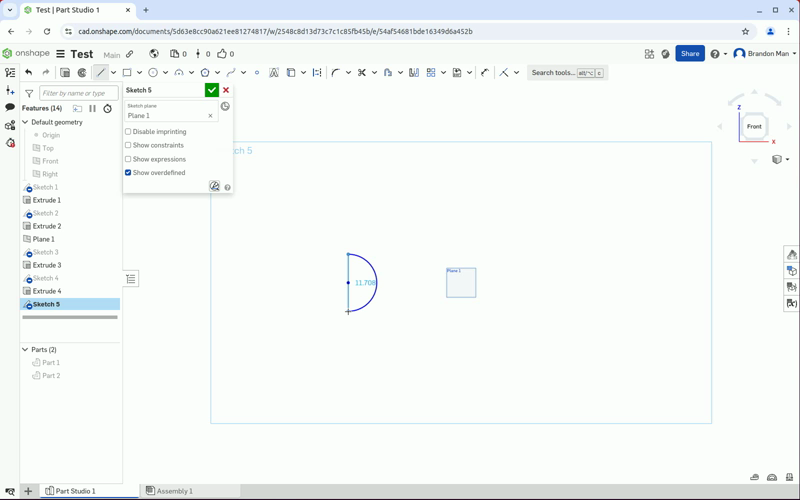
click(348, 311)
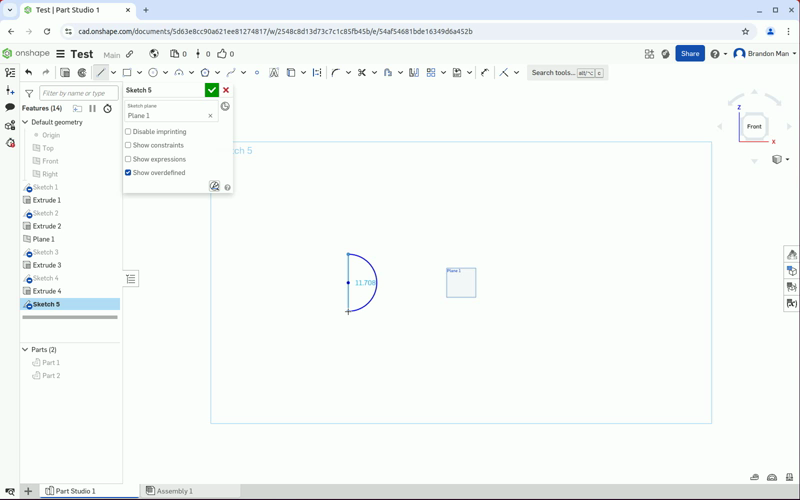
key(esc)
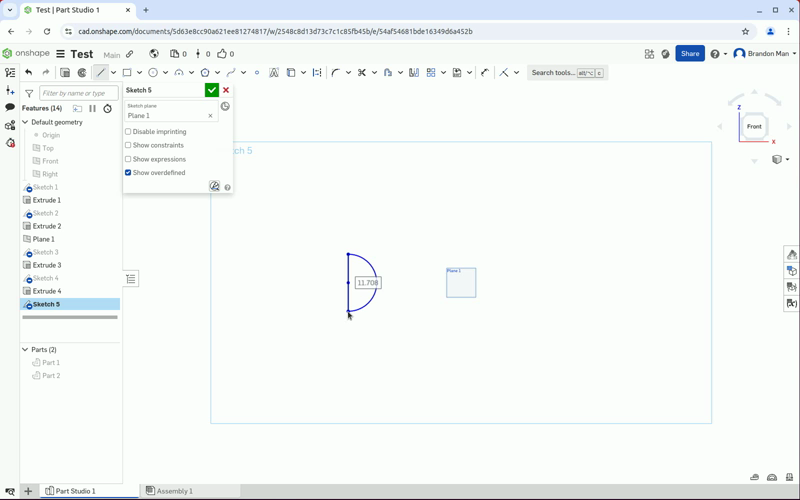
mouse_move(364, 264)
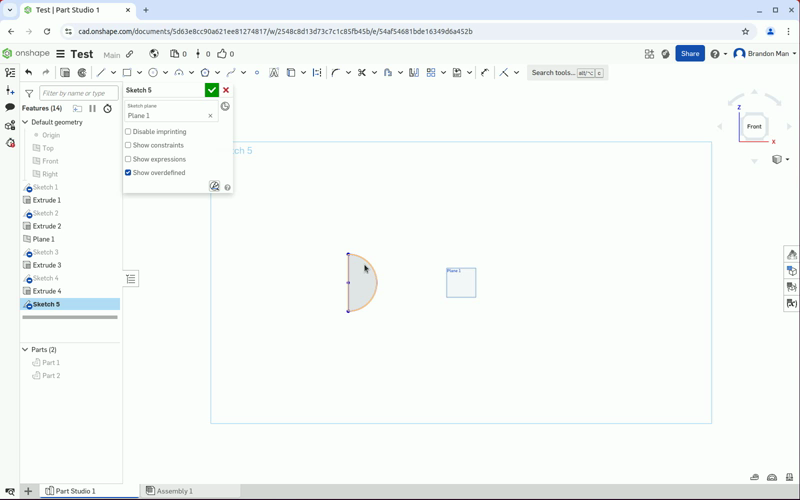
scroll(6)
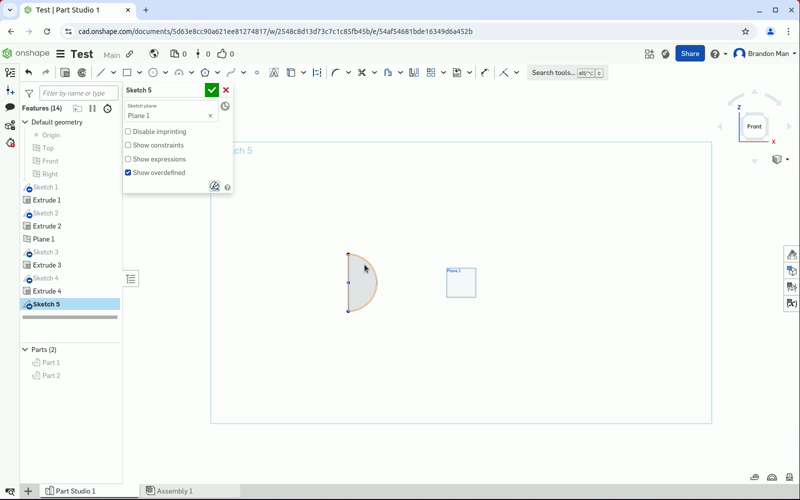
scroll(6)
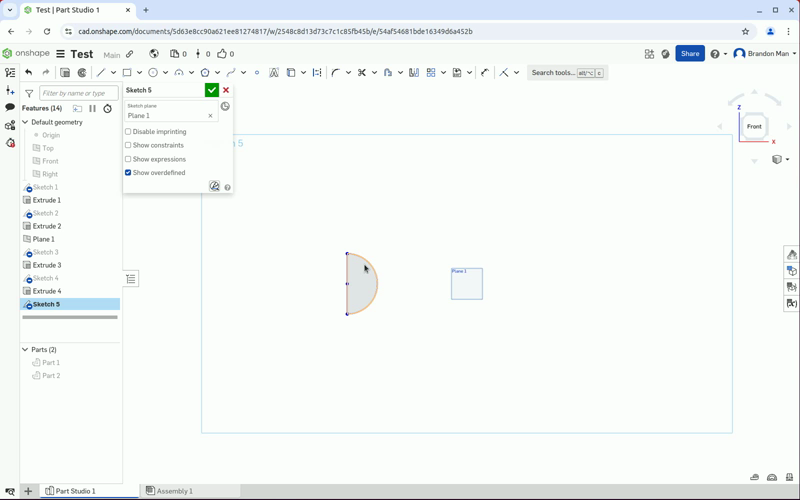
scroll(6)
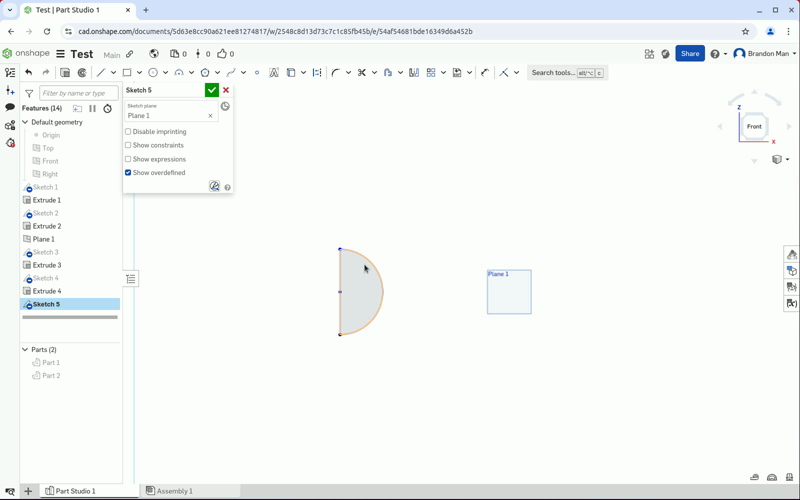
scroll(6)
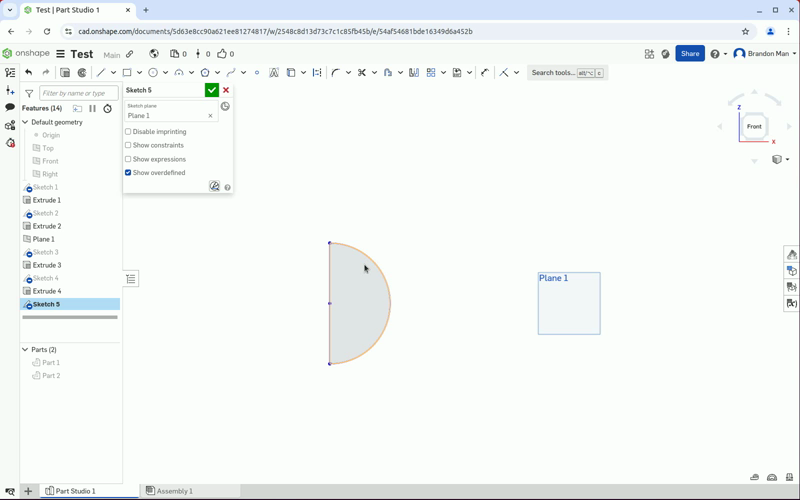
scroll(6)
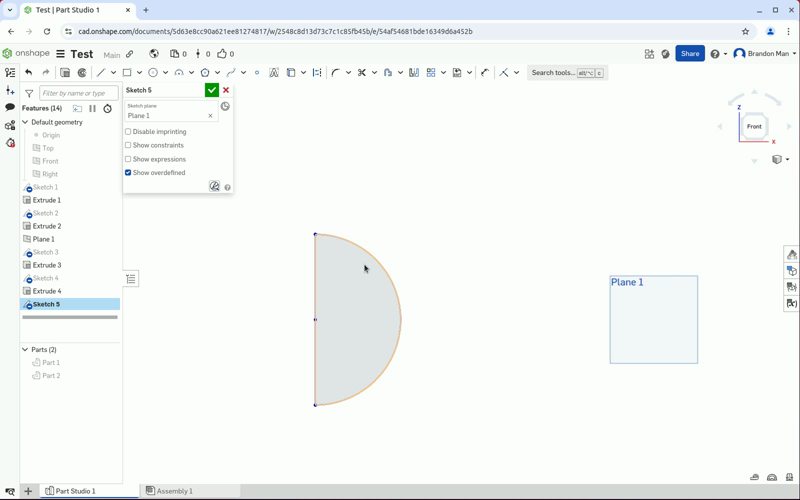
scroll(6)
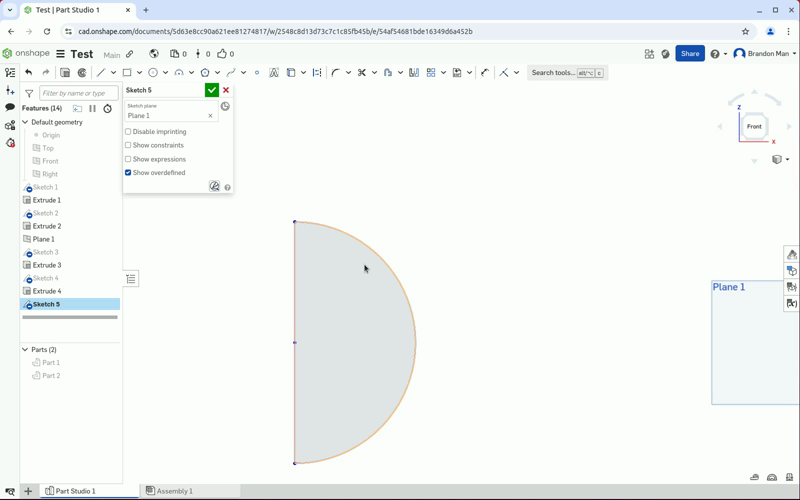
scroll(6)
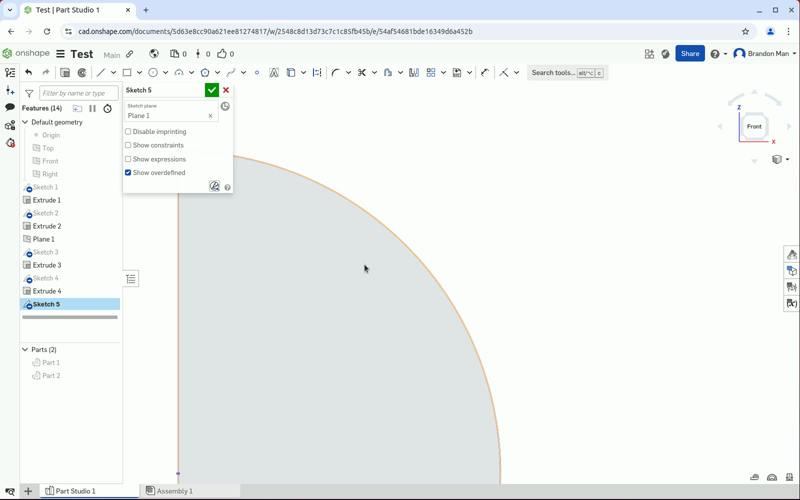
click(364, 264)
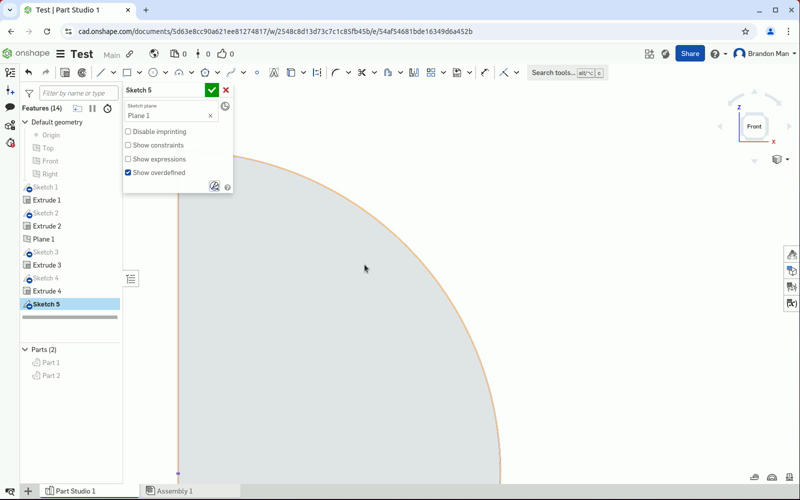
scroll(-6)
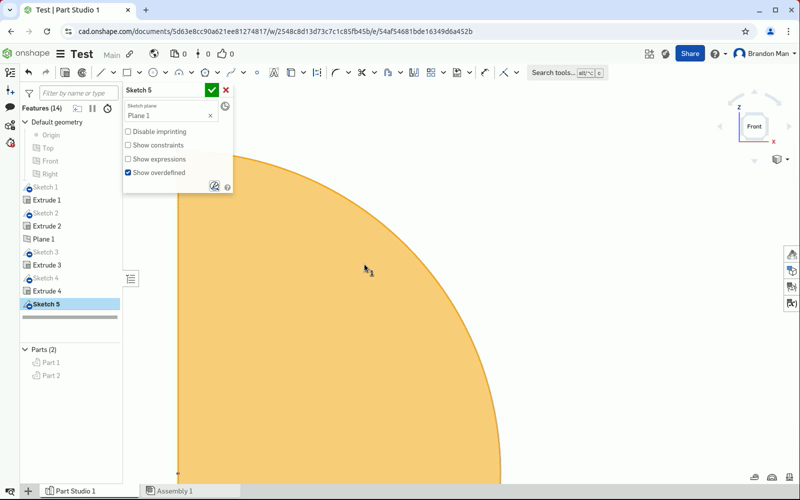
scroll(-6)
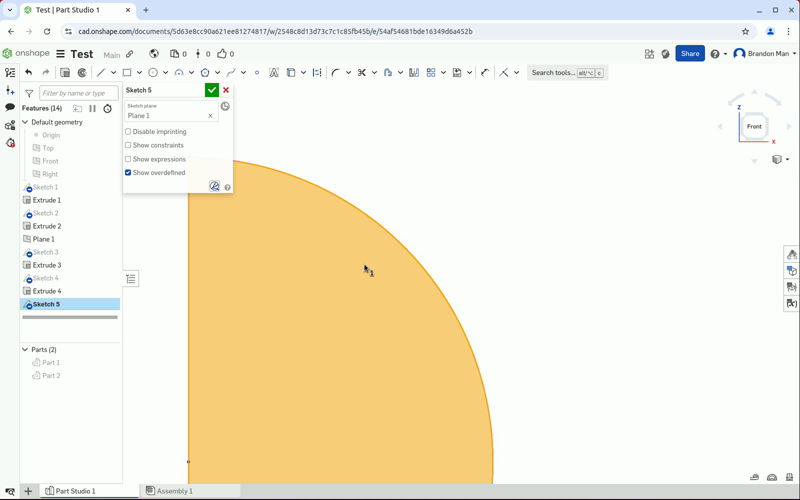
scroll(-6)
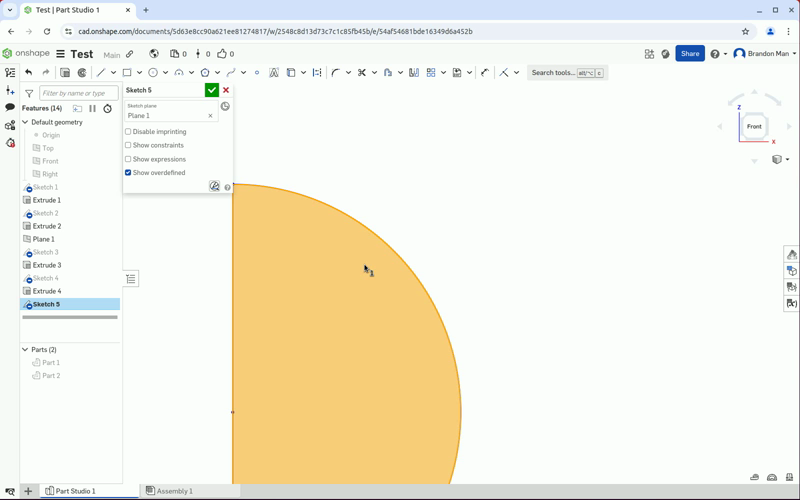
scroll(-6)
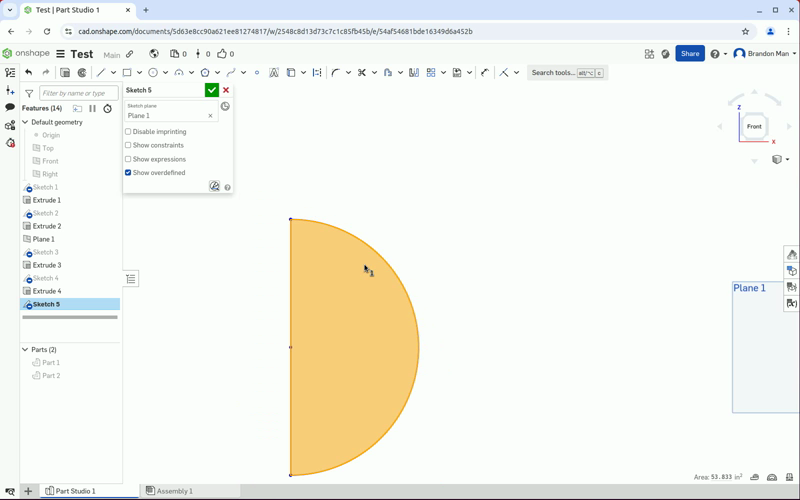
scroll(-6)
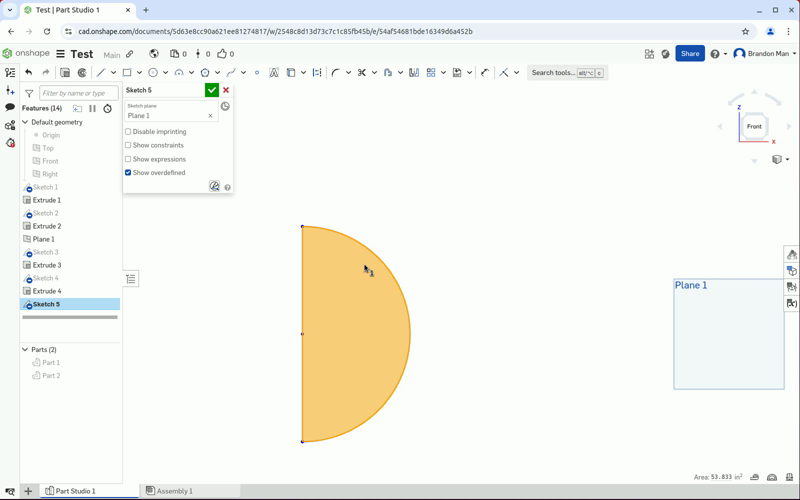
scroll(-6)
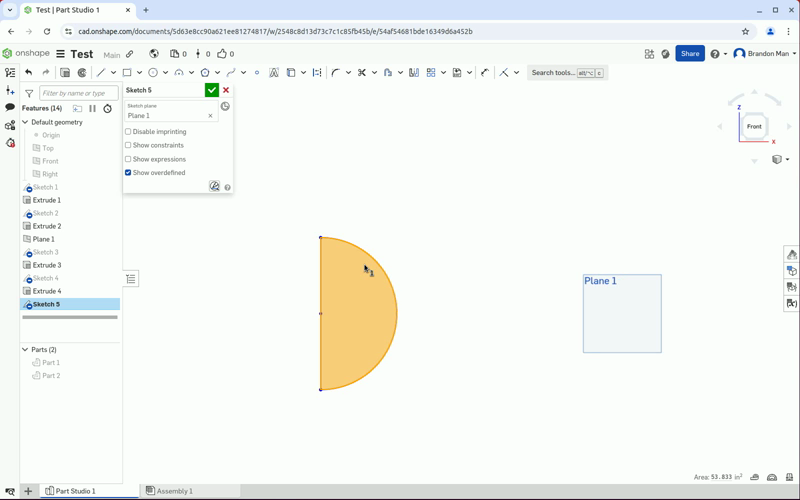
scroll(-6)
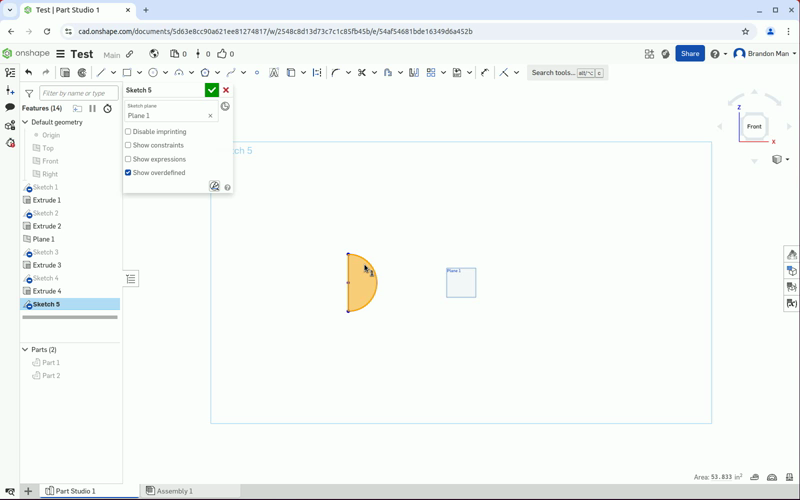
mouse_move(73, 352)
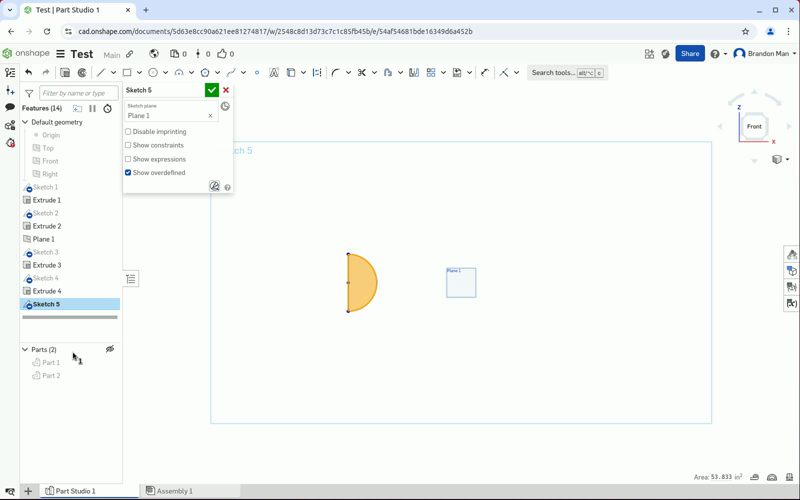
key(shift+y)
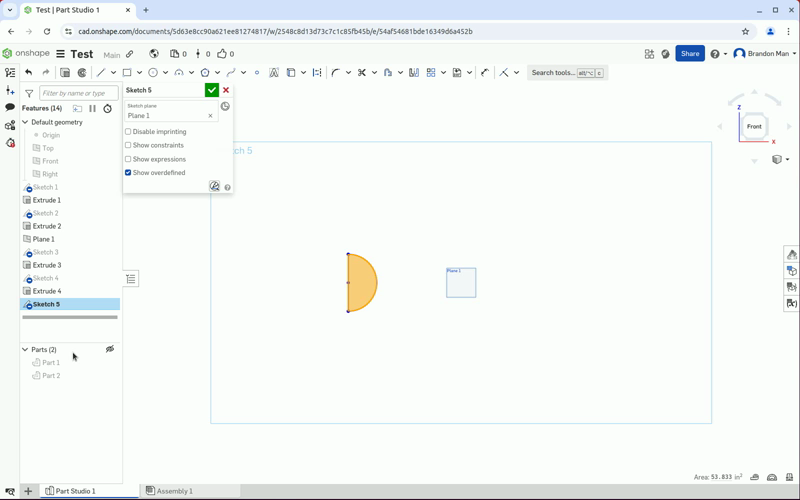
key(shift+e)
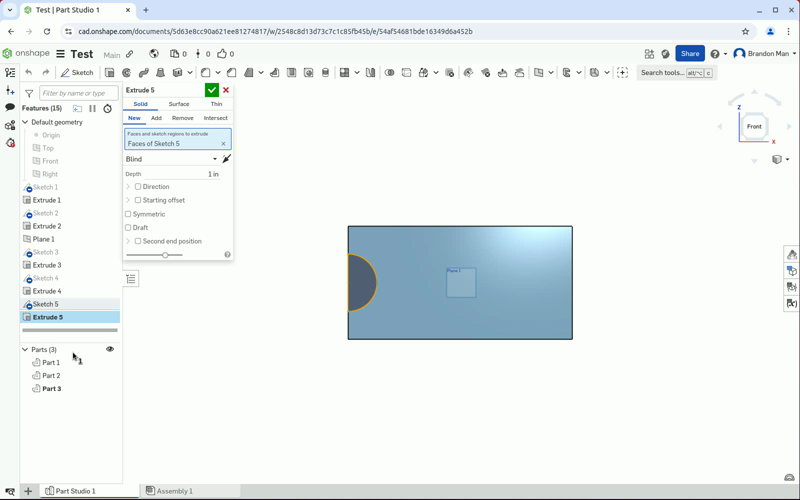
mouse_move(143, 106)
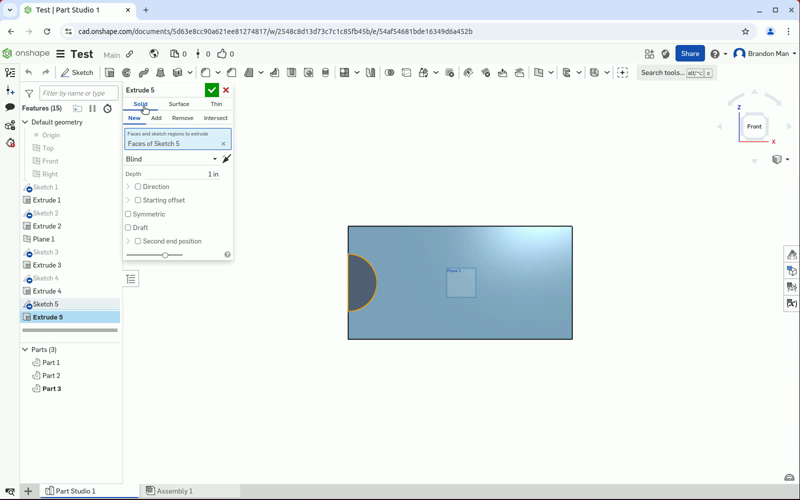
click(143, 106)
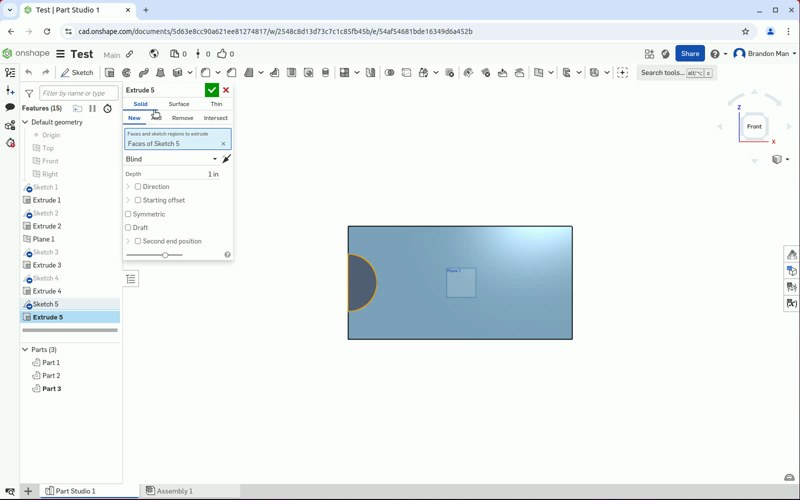
mouse_move(186, 120)
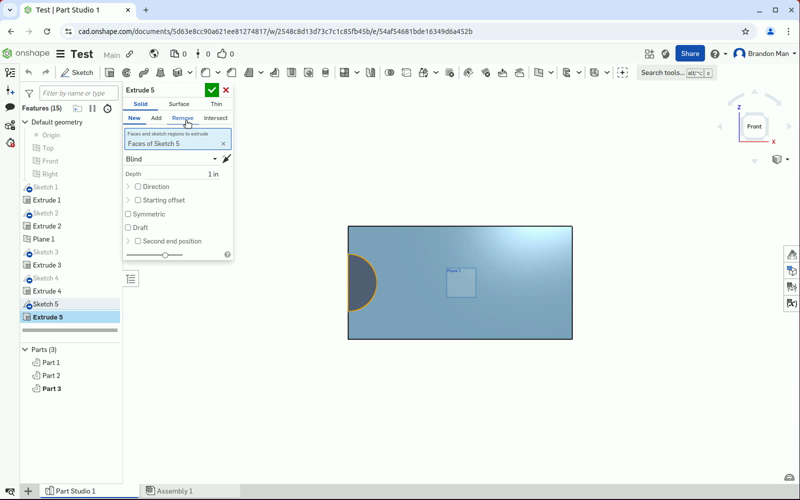
click(186, 120)
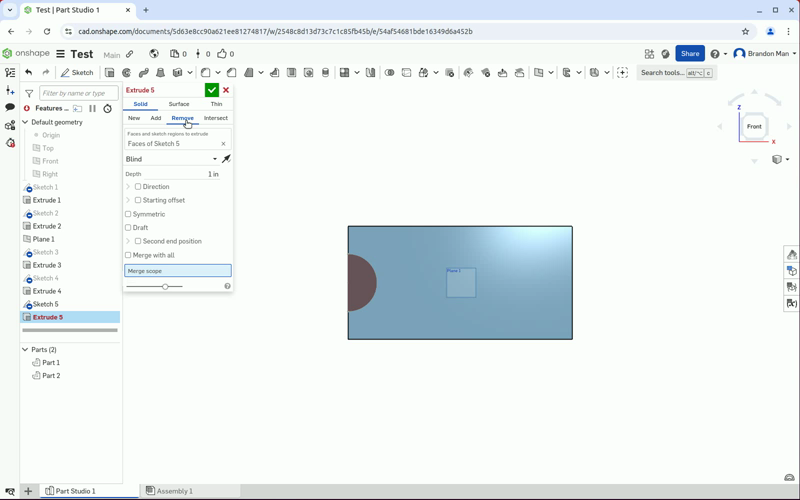
key(tab, 4)
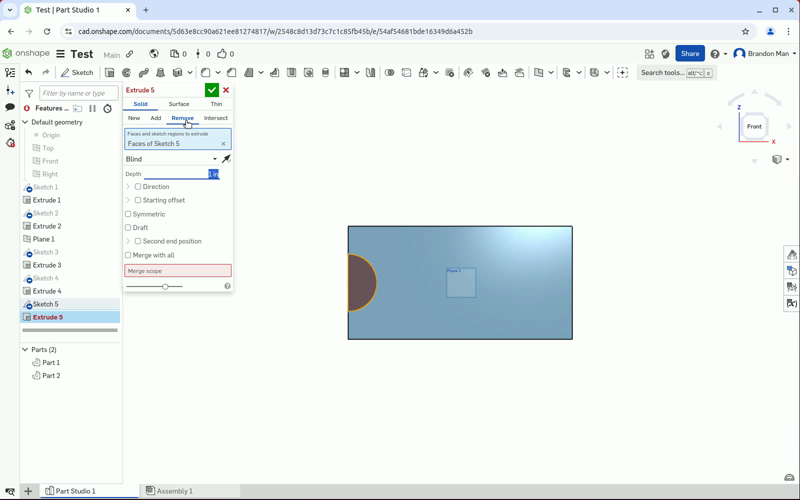
text(5.777)
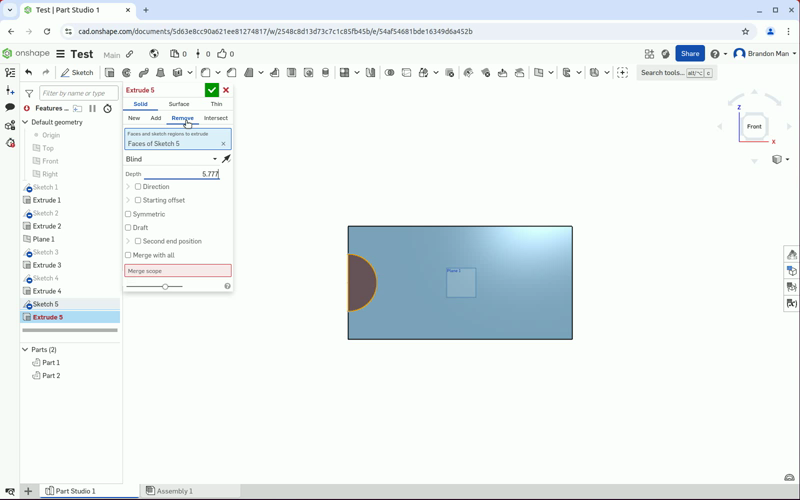
key(tab, 6)
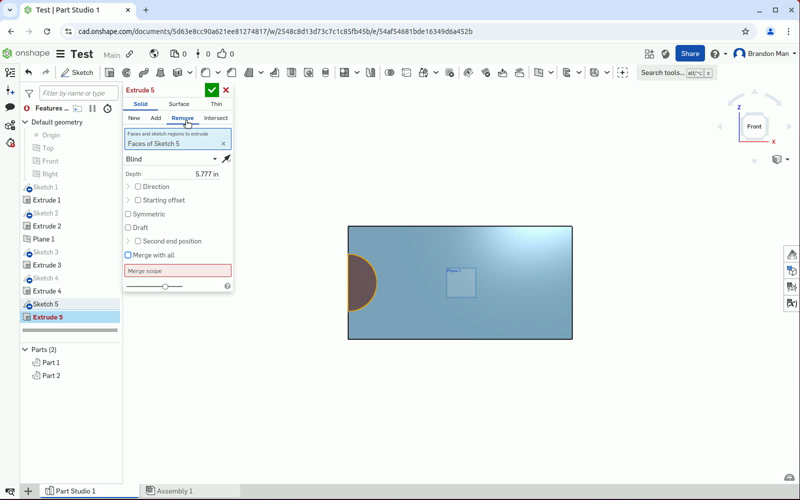
key(space)
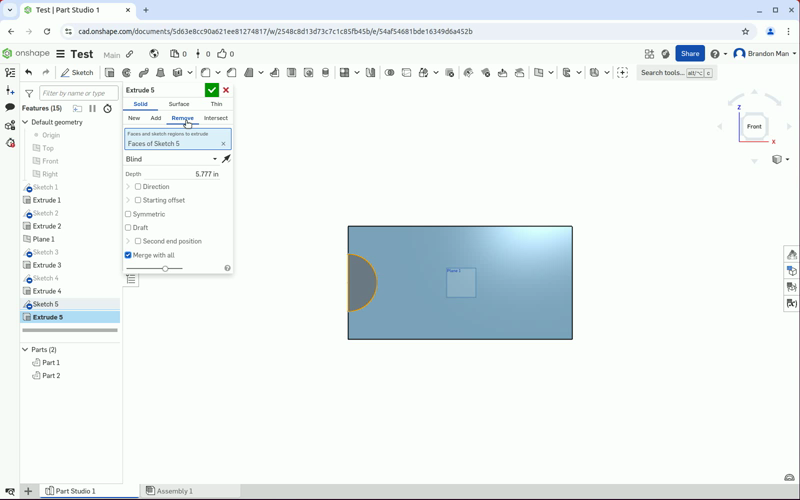
key(enter)
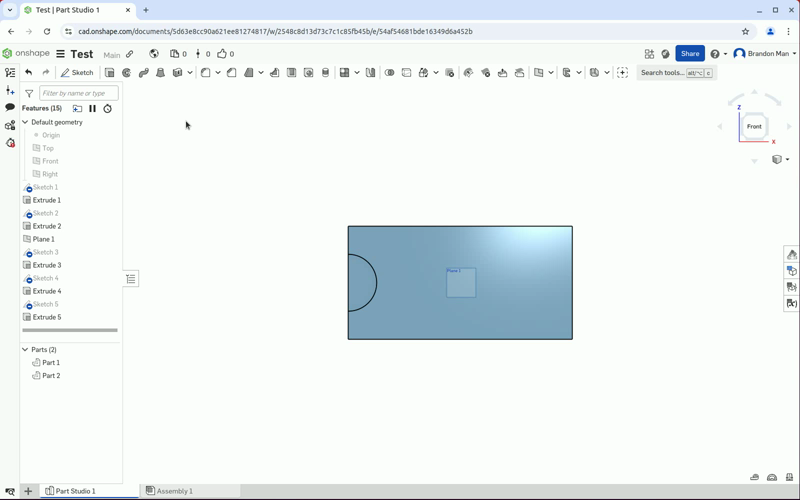
key(shift+h)
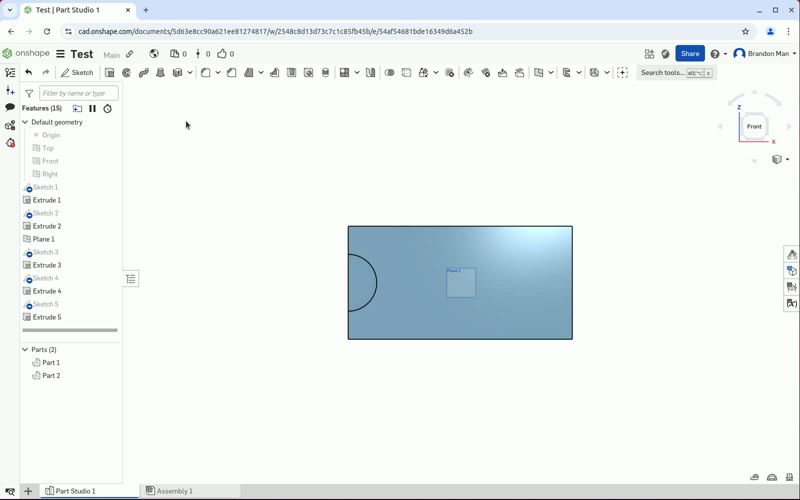
key(shift+h)
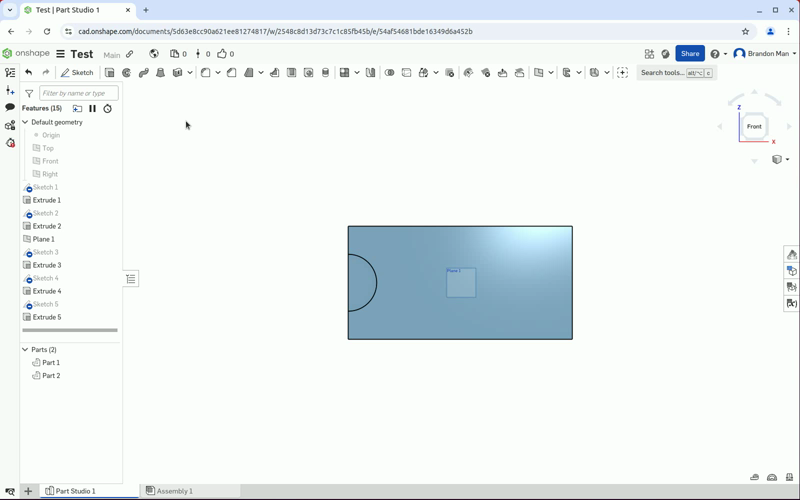
mouse_move(73, 189)
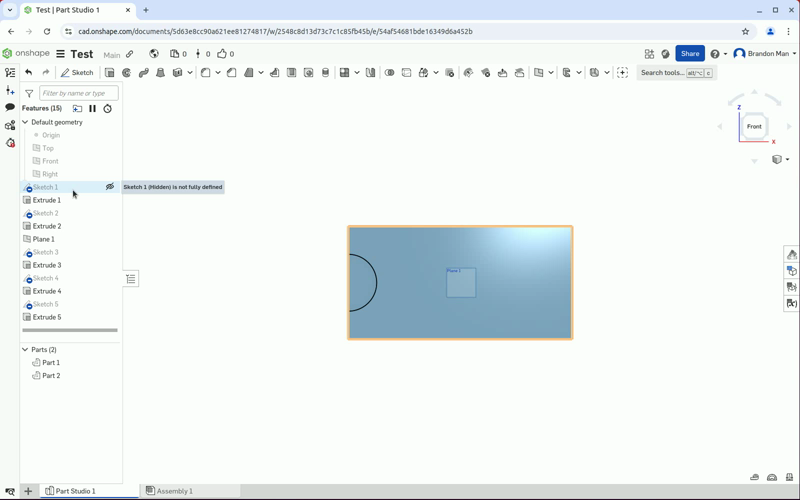
click(73, 189)
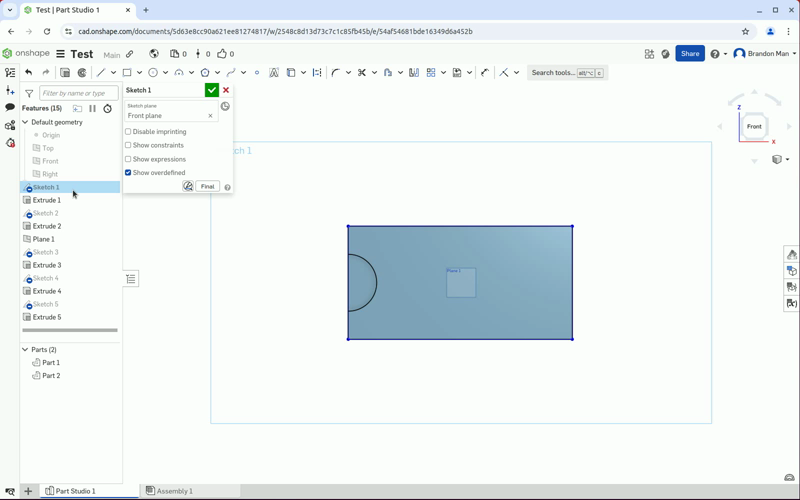
mouse_move(229, 92)
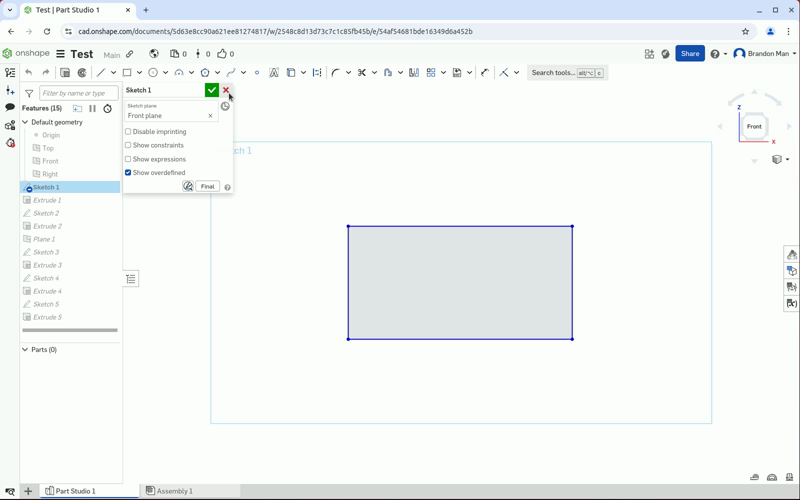
click(229, 92)
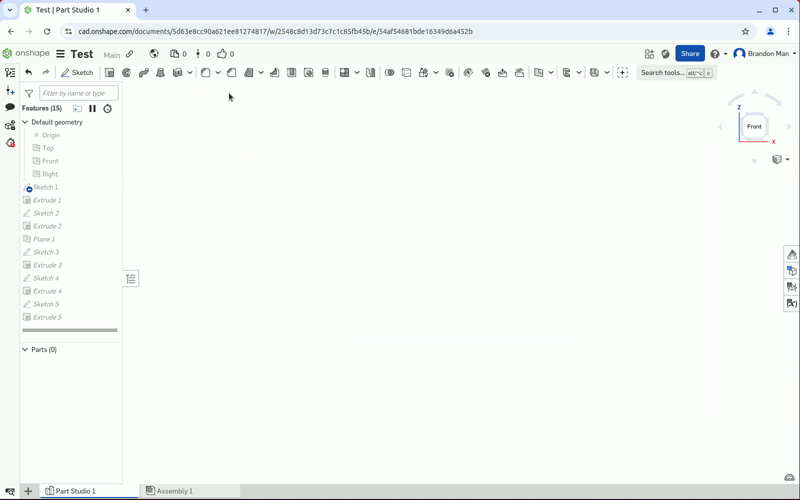
key(shift+s)
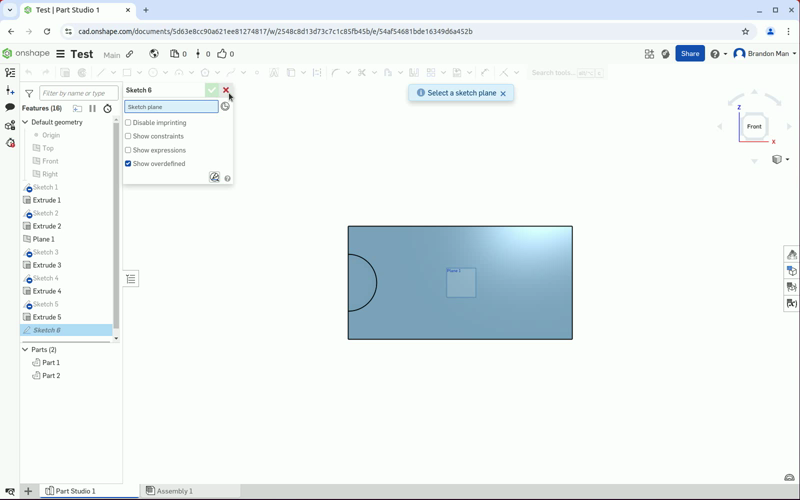
mouse_move(69, 241)
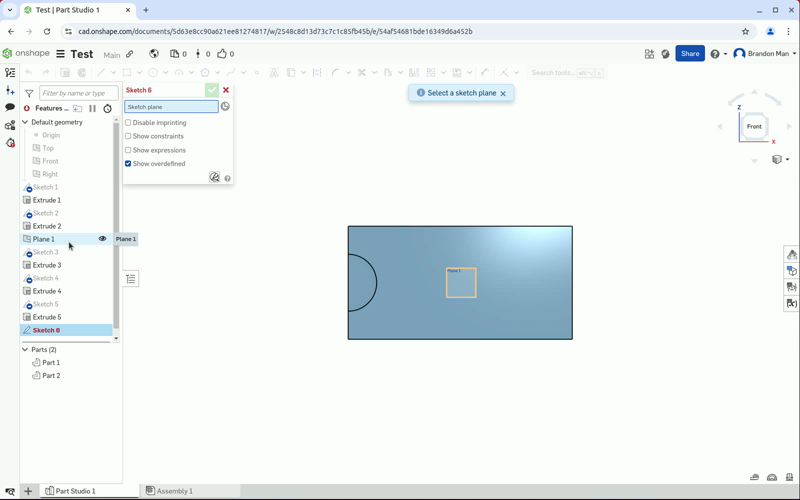
click(69, 241)
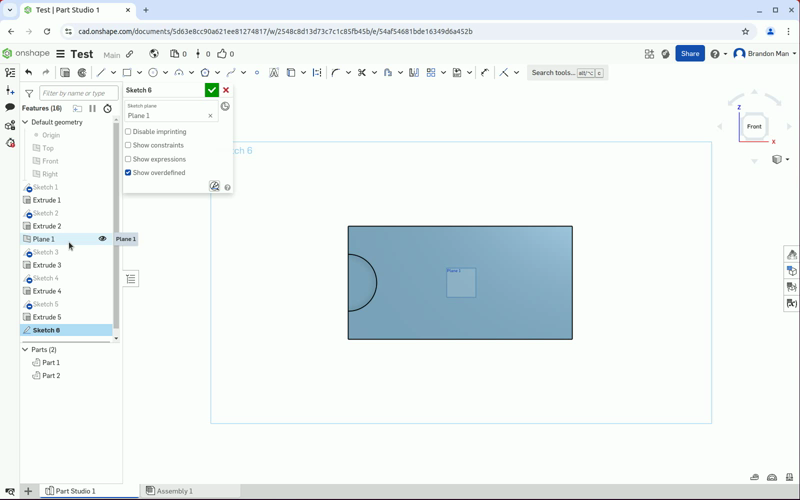
mouse_move(73, 352)
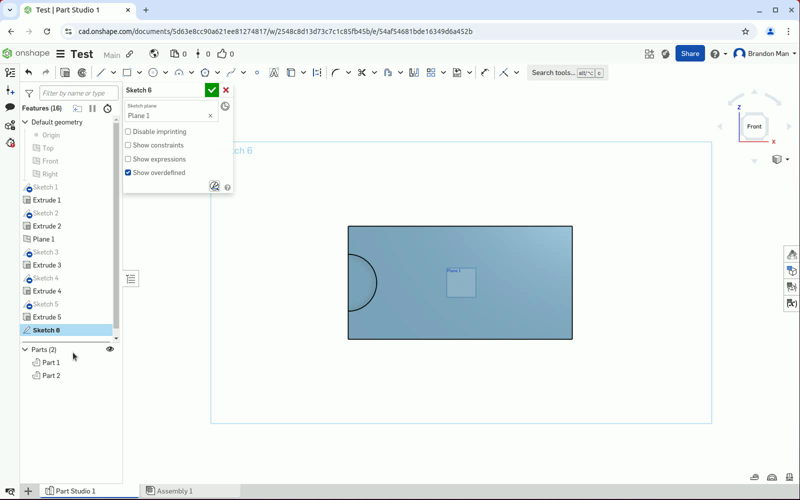
key(y)
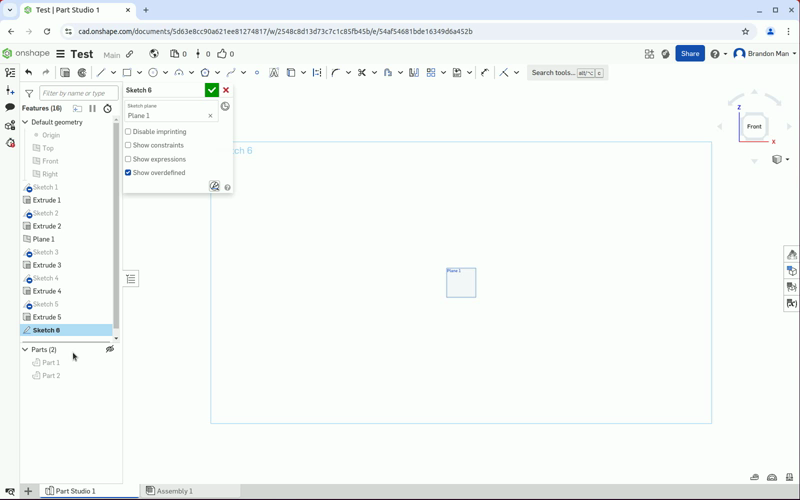
key(l)
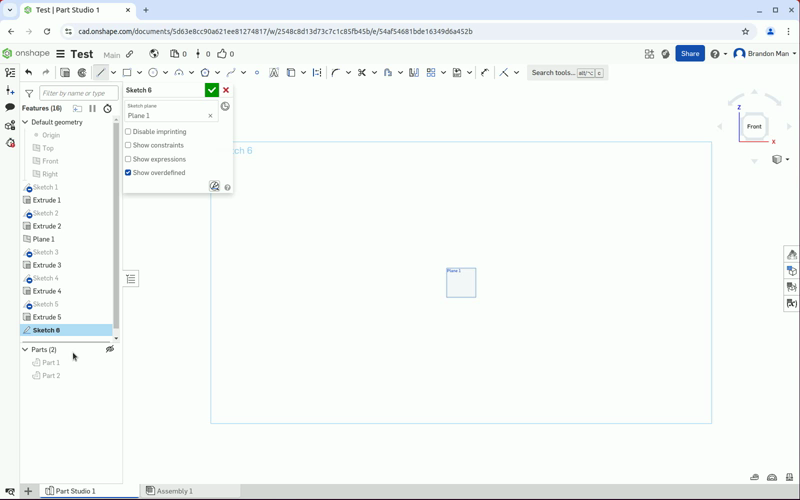
key_down(shift)
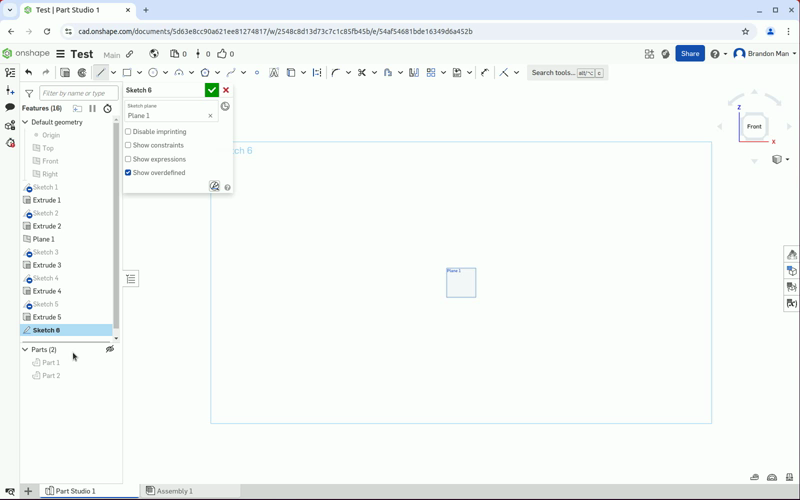
mouse_move(573, 311)
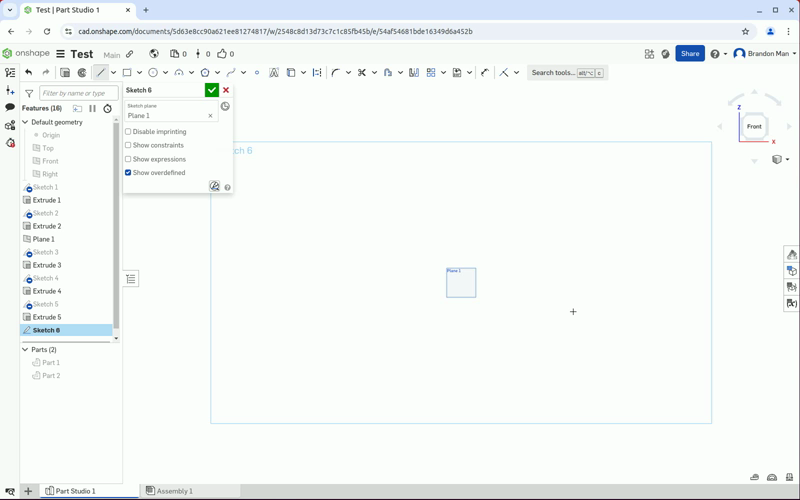
click(573, 311)
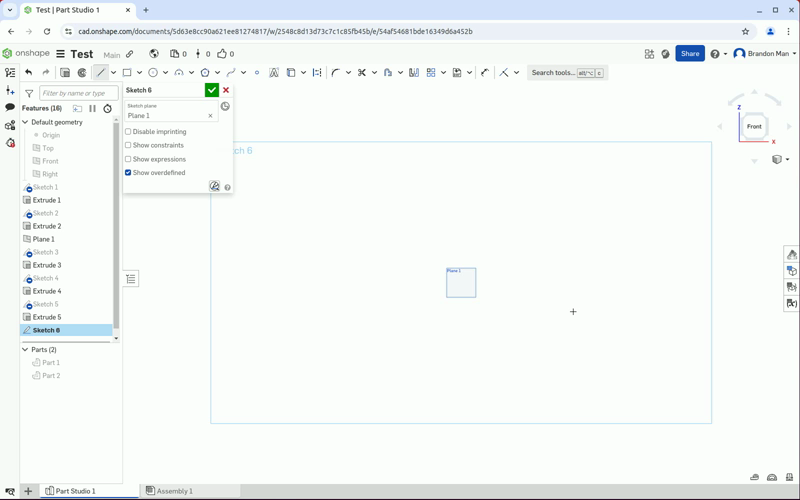
key_up(shift)
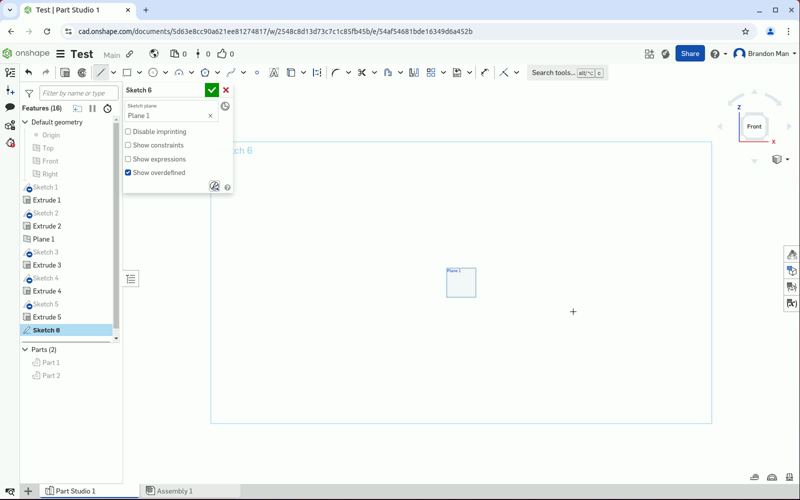
key_down(shift)
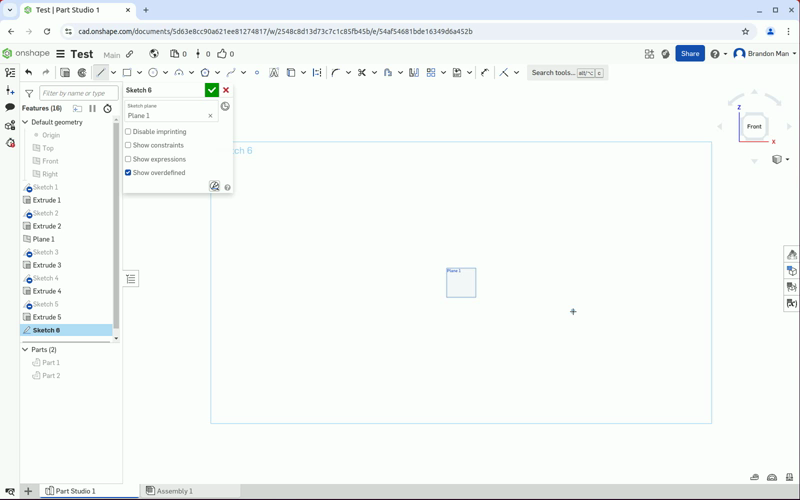
mouse_move(589, 311)
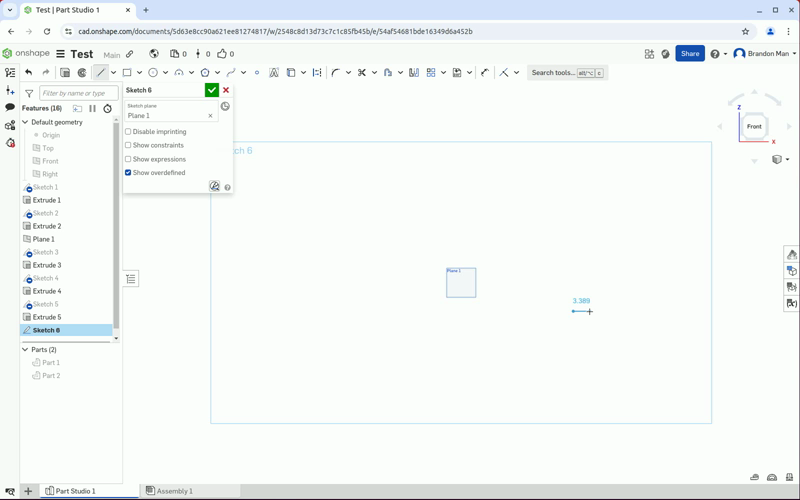
mouse_move(573, 254)
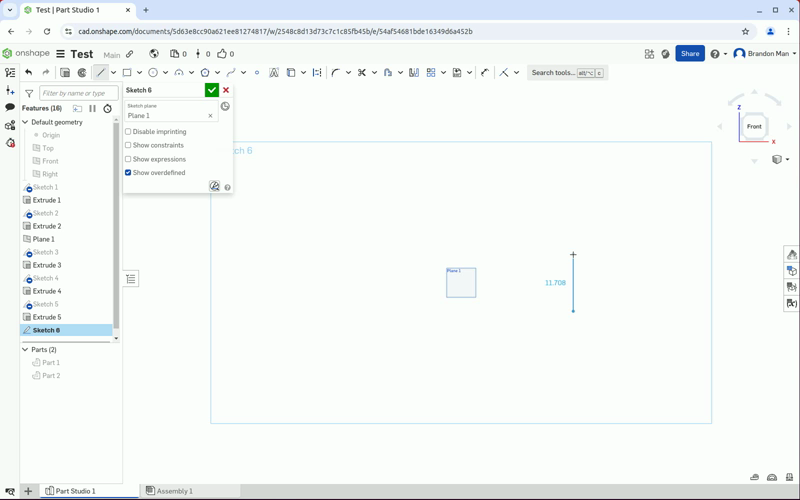
click(573, 254)
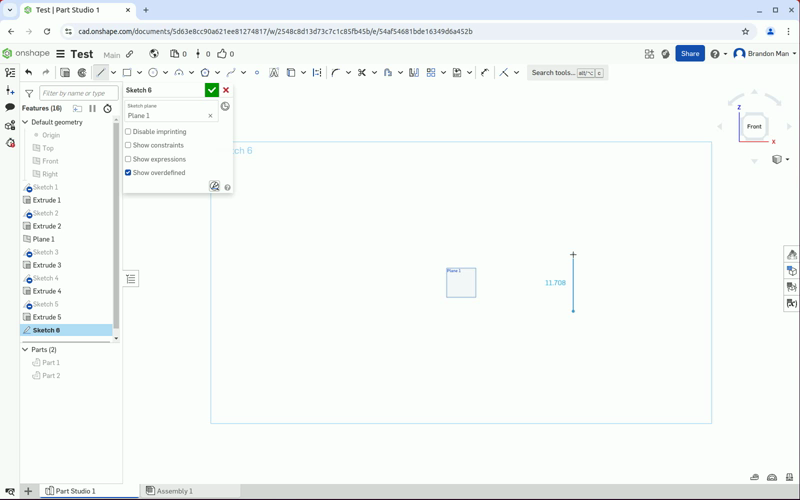
key_up(shift)
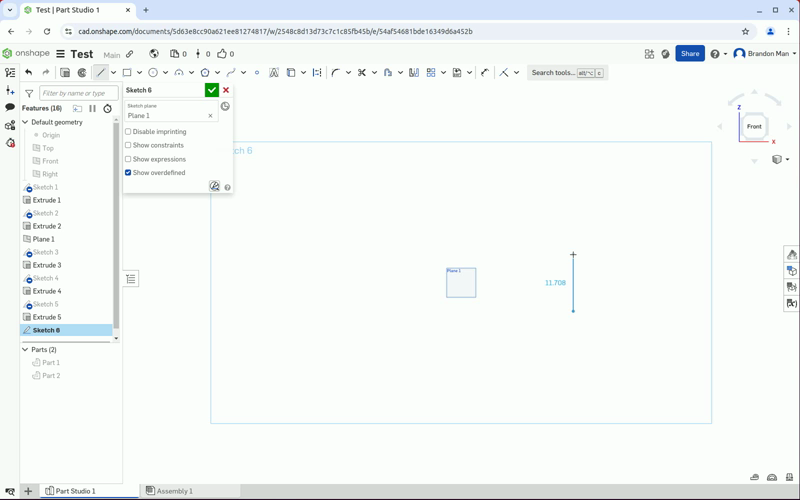
key(esc)
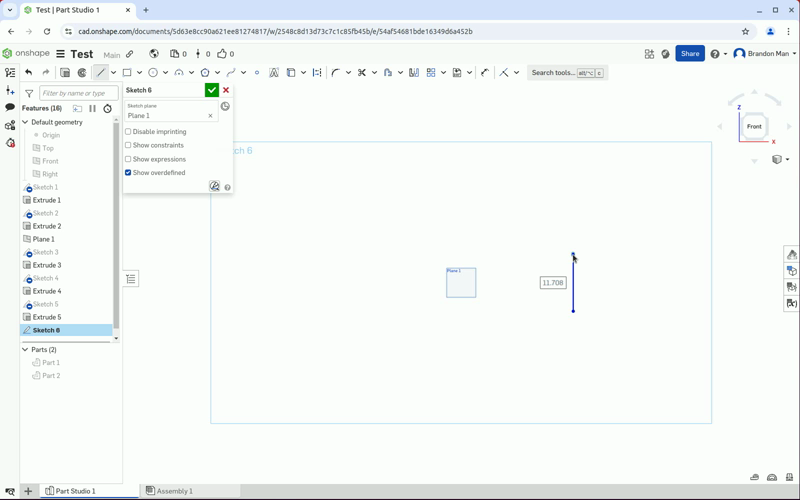
key(a)
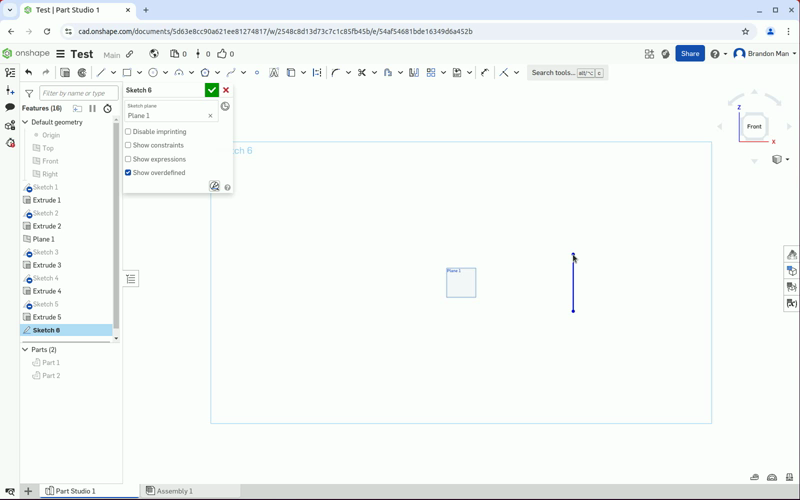
mouse_move(573, 254)
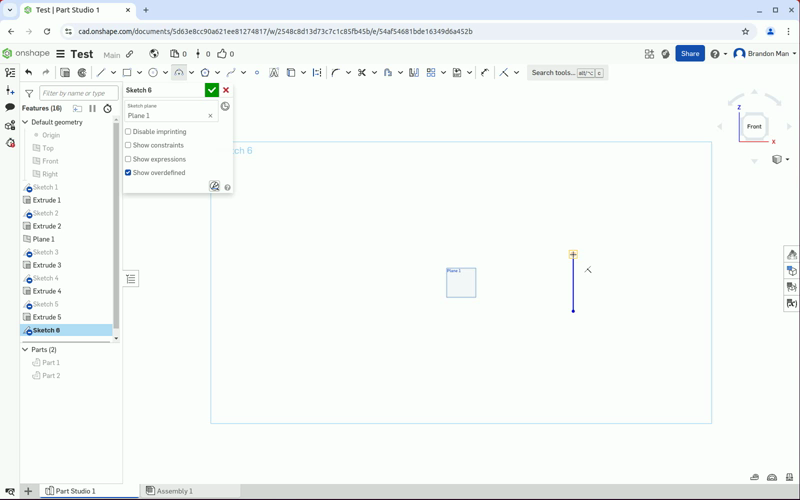
click(573, 254)
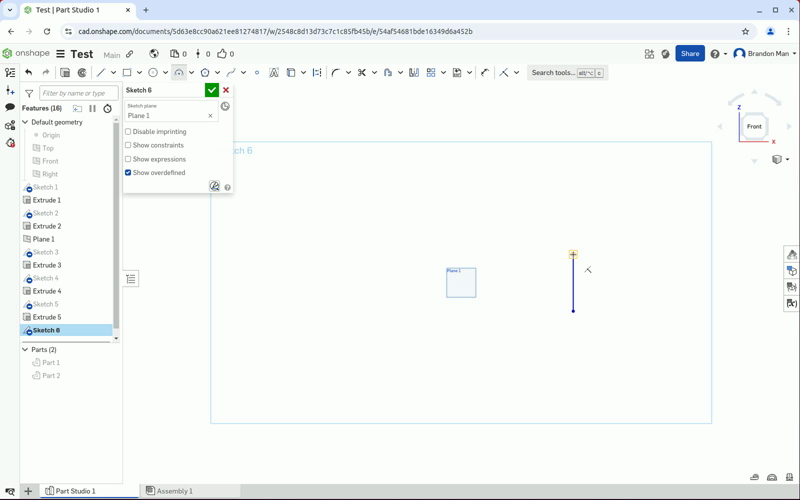
mouse_move(573, 311)
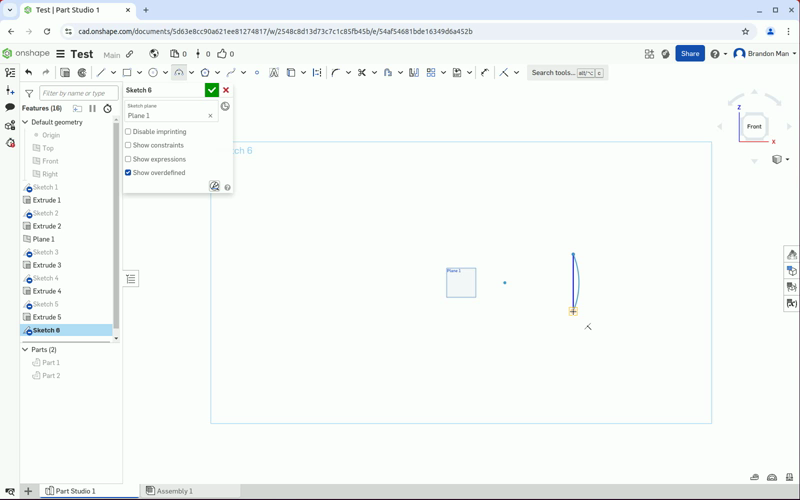
click(573, 311)
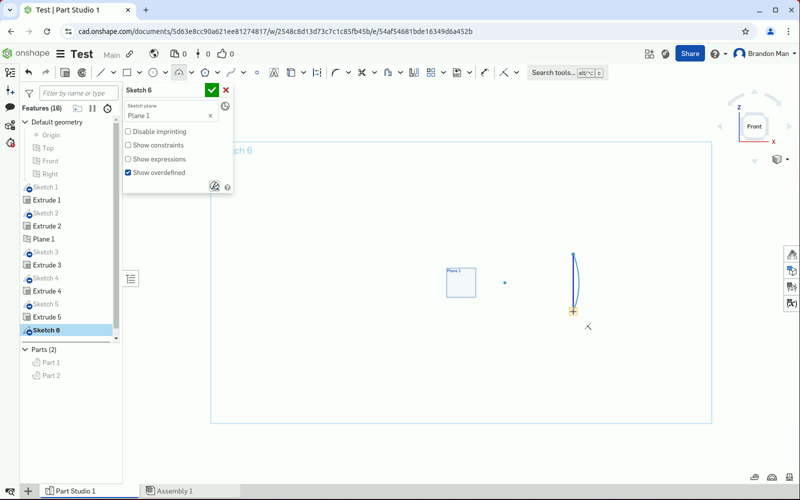
key_down(shift)
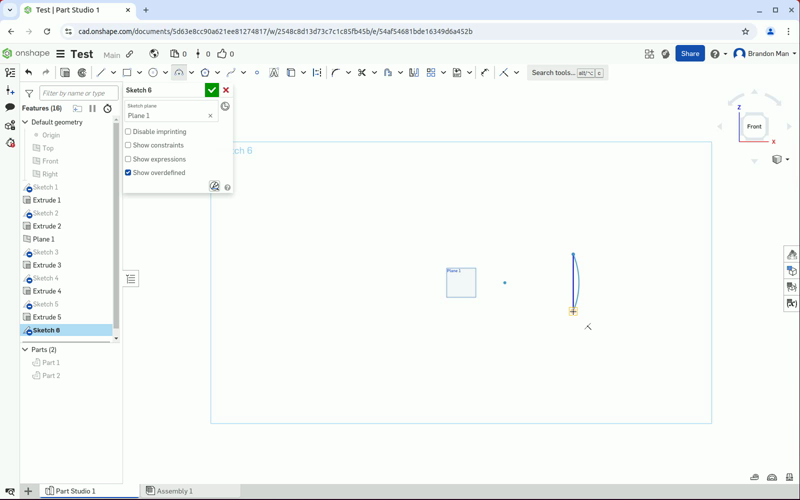
mouse_move(544, 282)
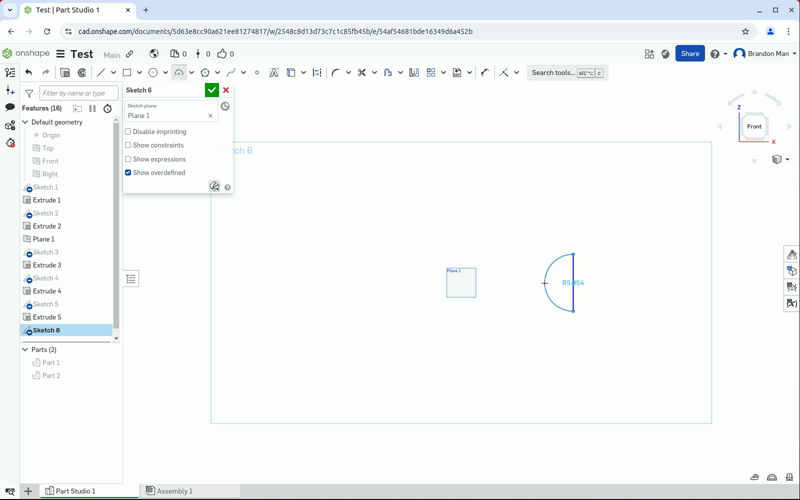
click(544, 282)
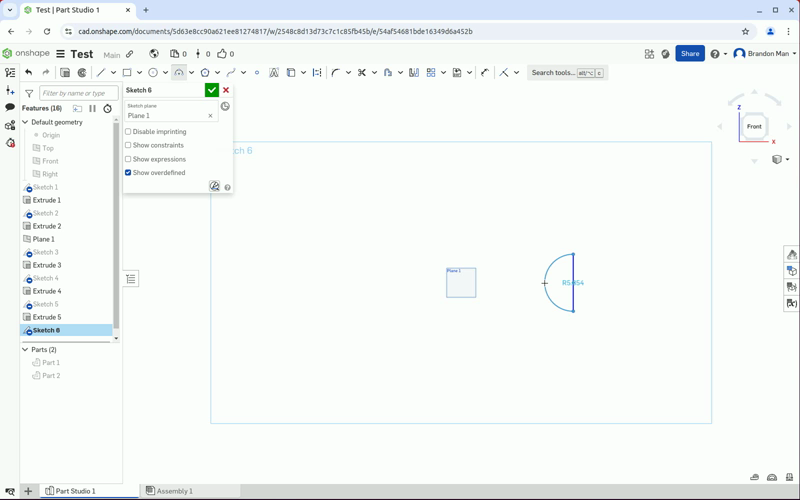
key_up(shift)
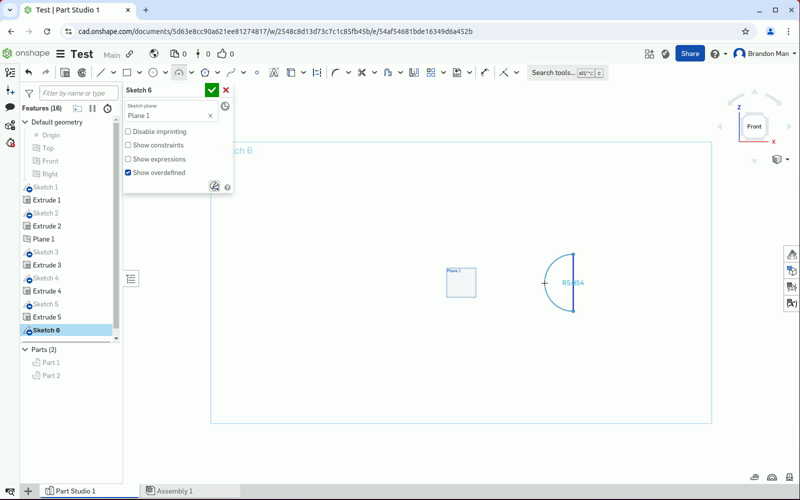
key(esc)
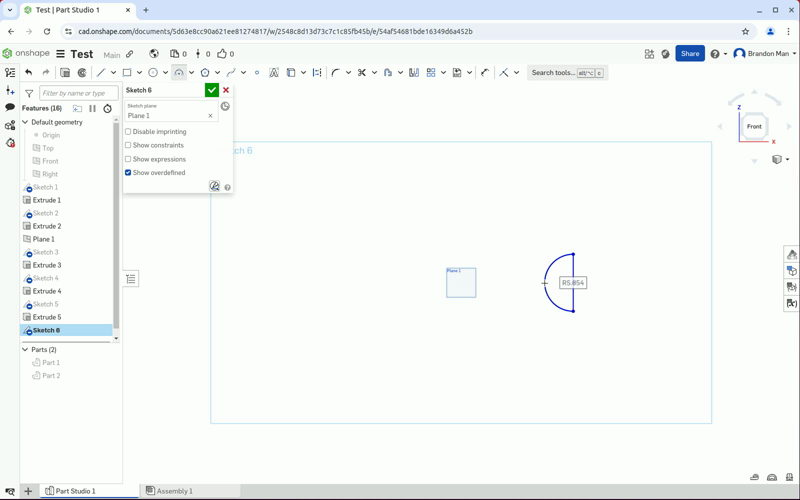
mouse_move(558, 291)
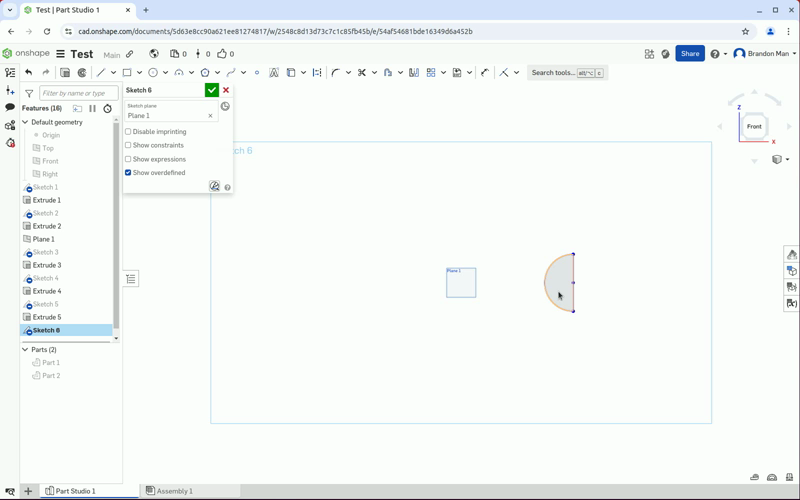
scroll(6)
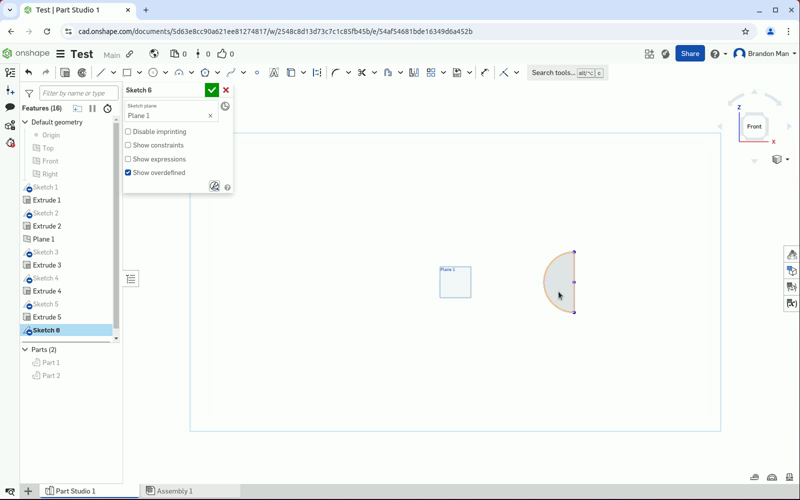
scroll(6)
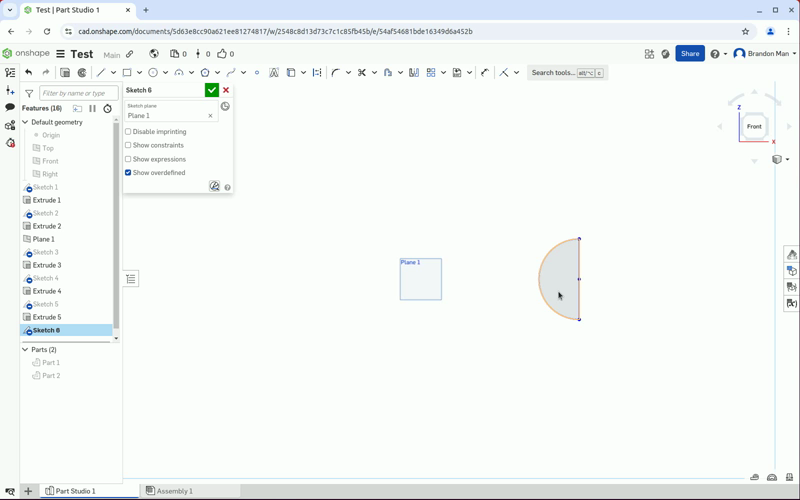
scroll(6)
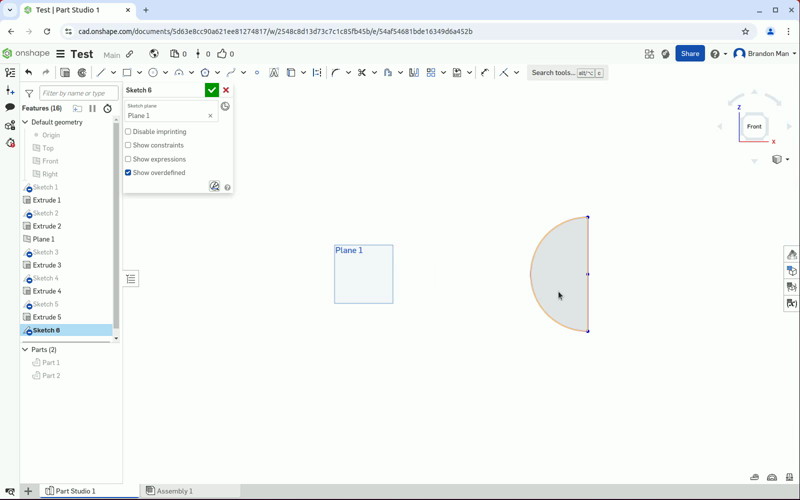
scroll(6)
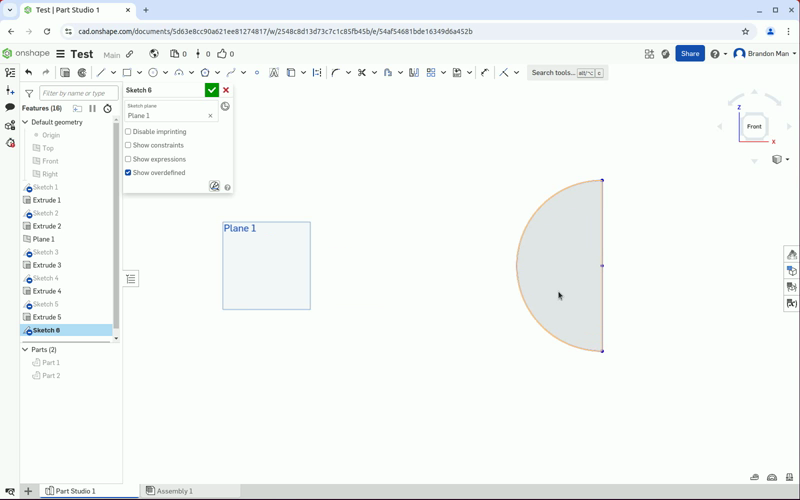
scroll(6)
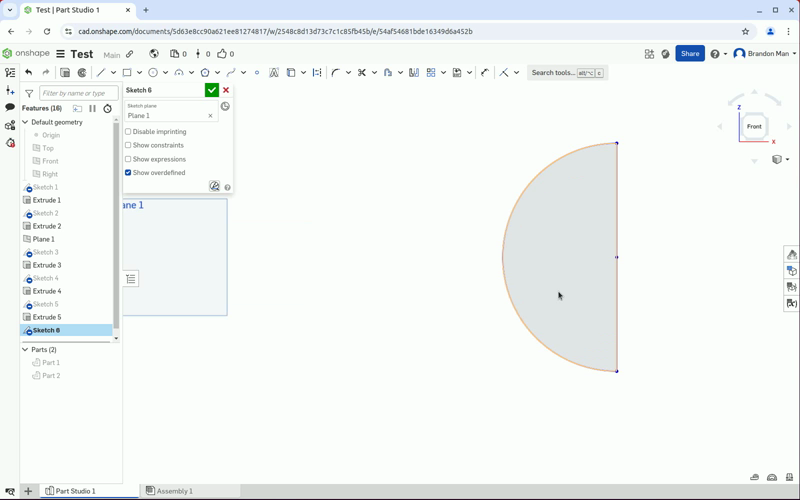
scroll(6)
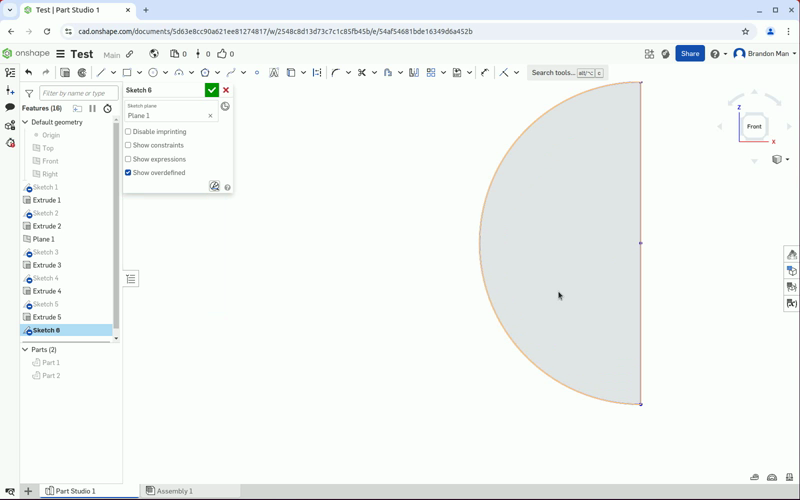
scroll(6)
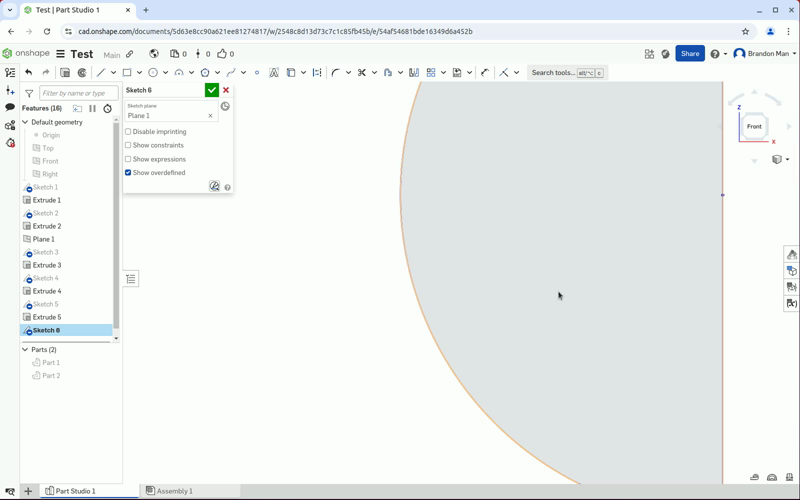
click(558, 291)
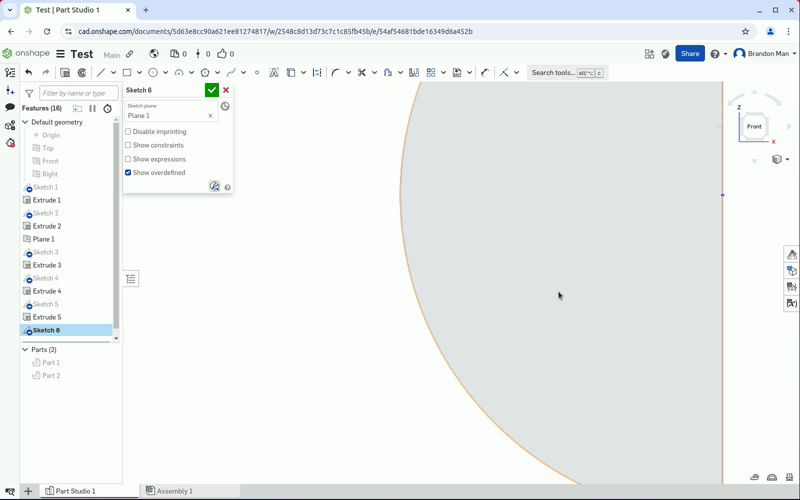
scroll(-6)
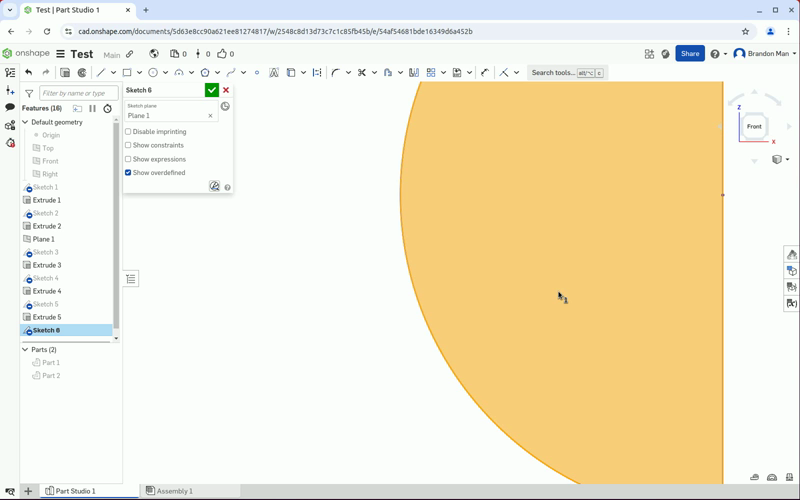
scroll(-6)
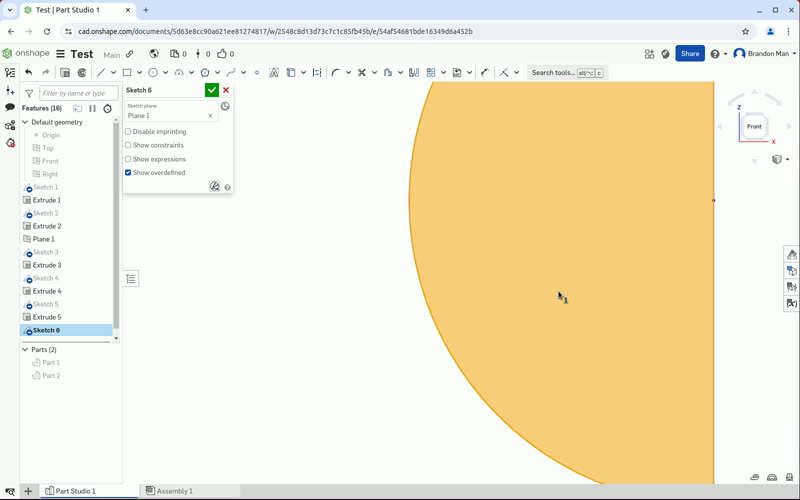
scroll(-6)
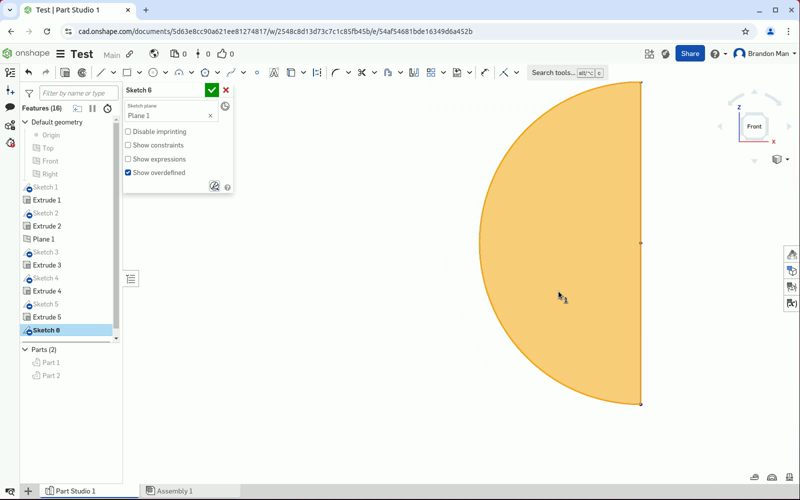
scroll(-6)
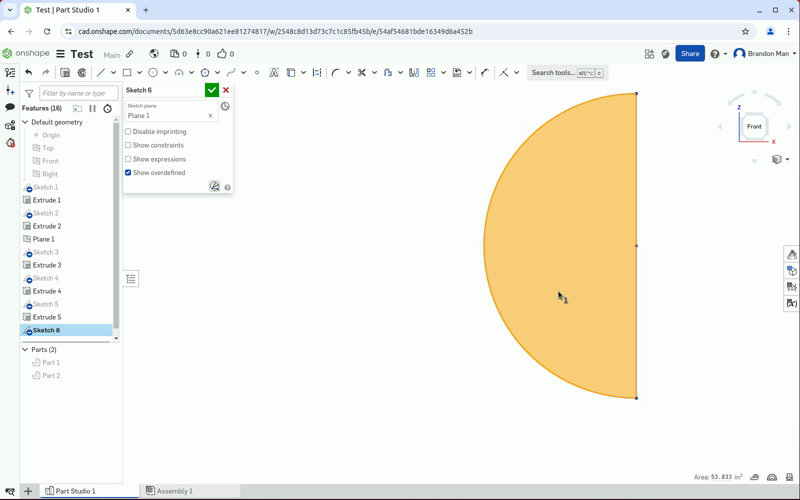
scroll(-6)
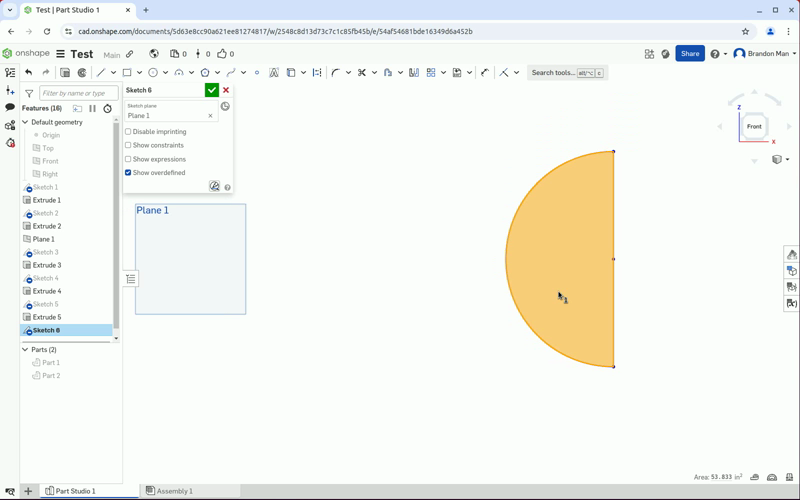
scroll(-6)
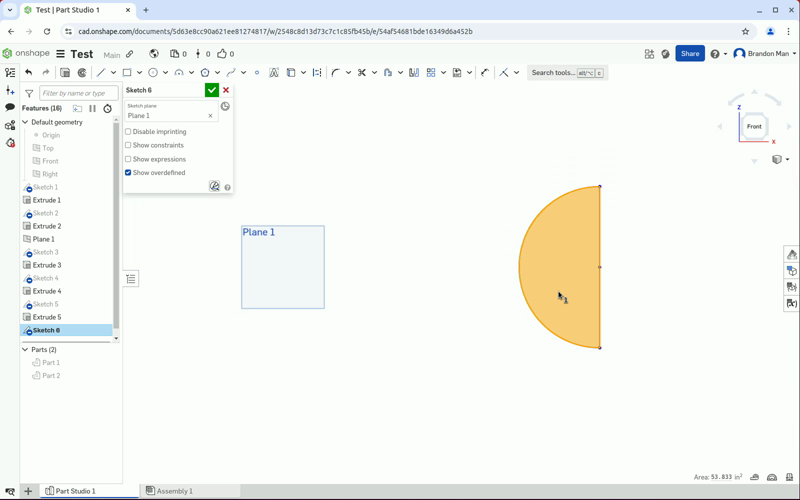
scroll(-6)
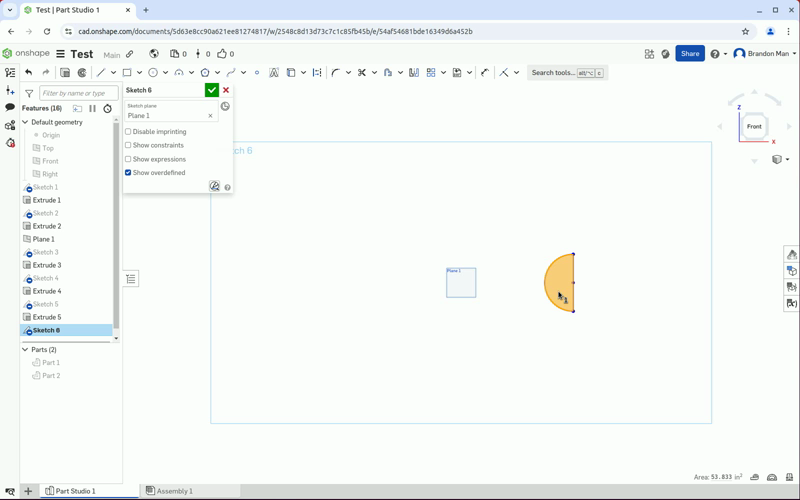
mouse_move(73, 352)
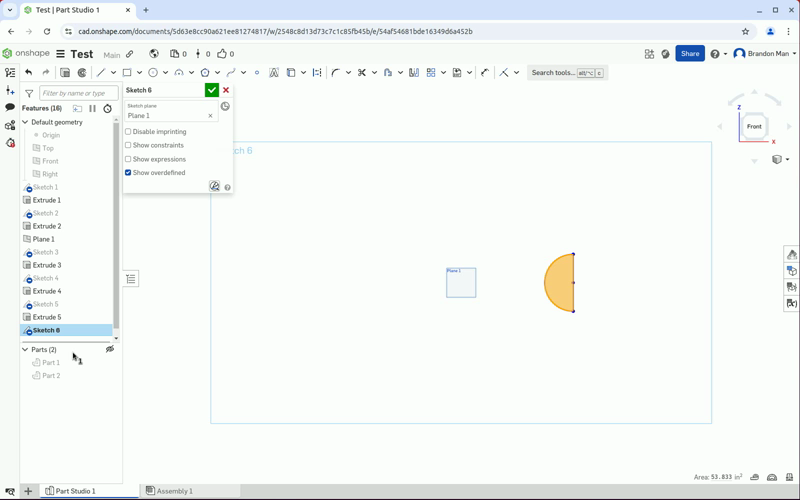
key(shift+y)
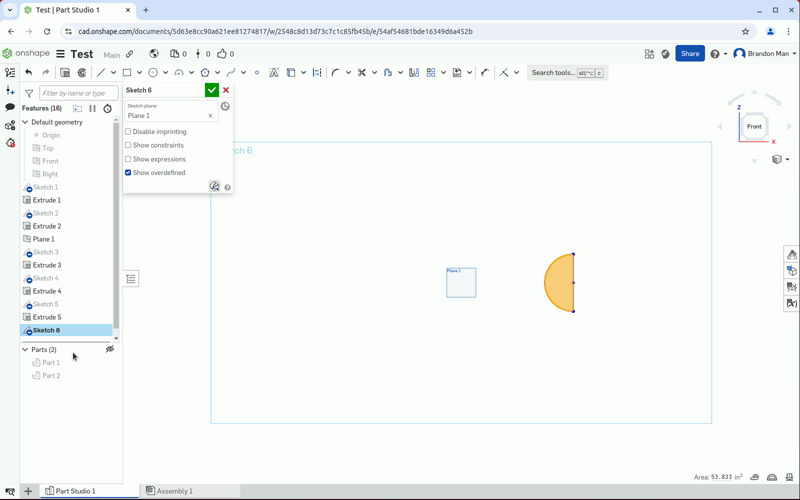
key(shift+e)
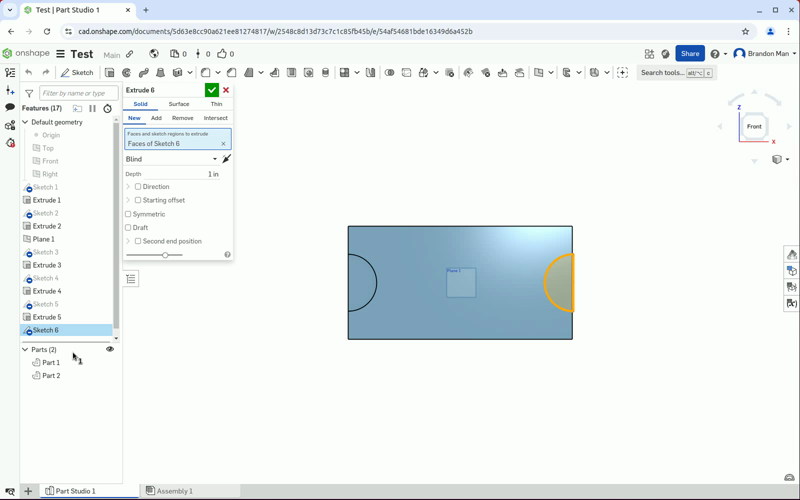
mouse_move(143, 106)
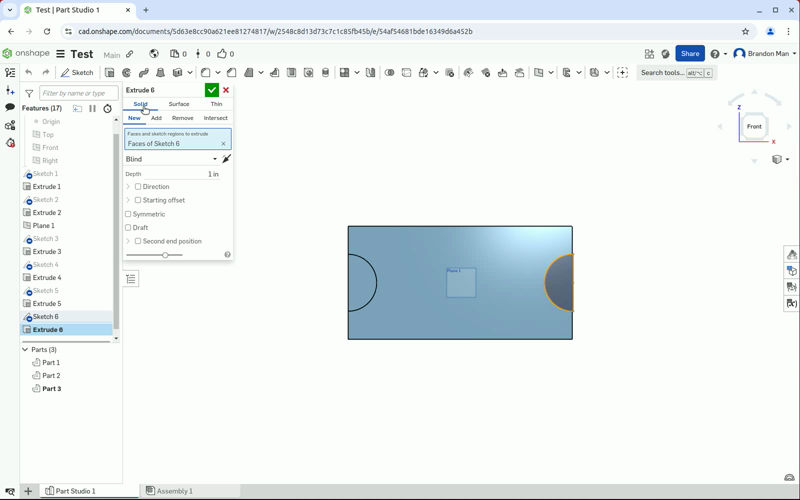
click(143, 106)
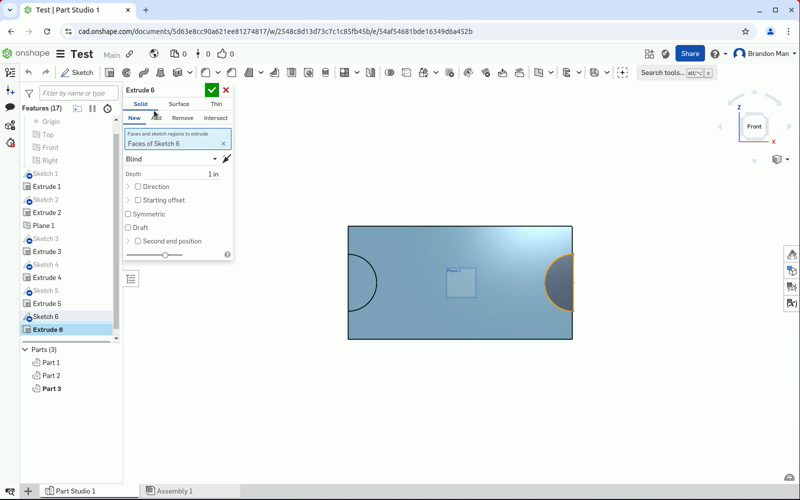
mouse_move(186, 120)
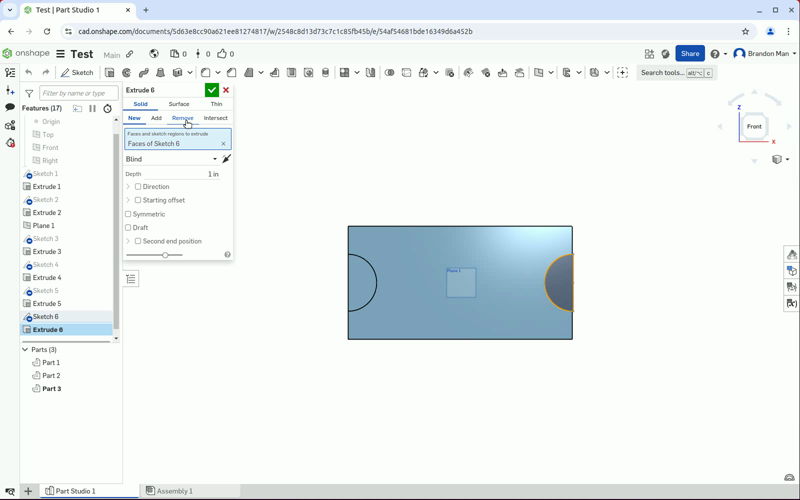
click(186, 120)
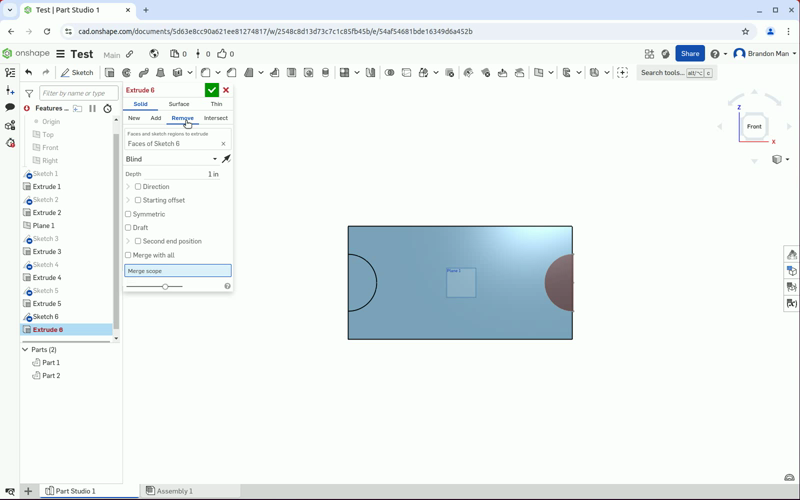
key(tab, 4)
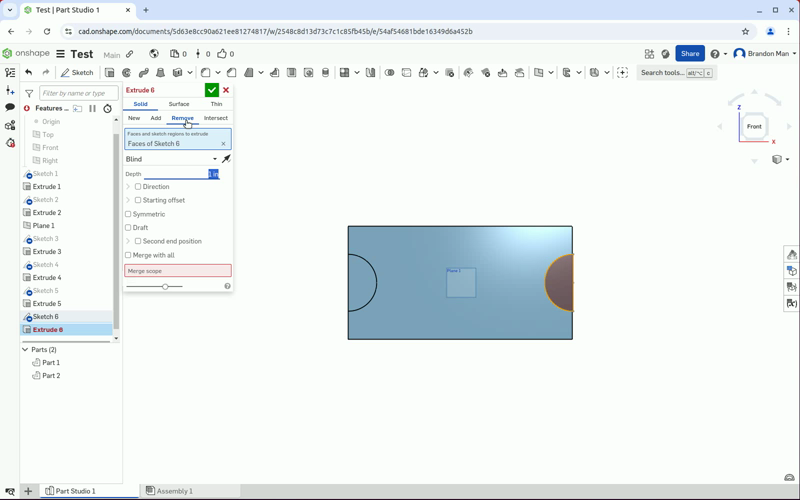
text(5.777)
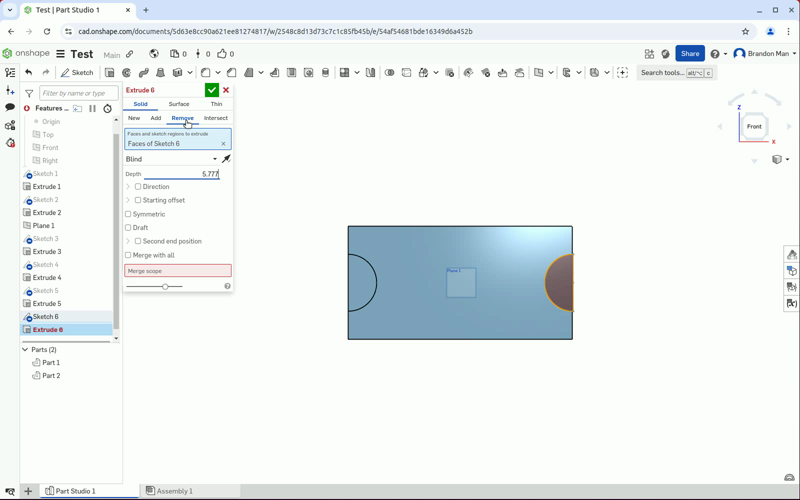
key(tab, 6)
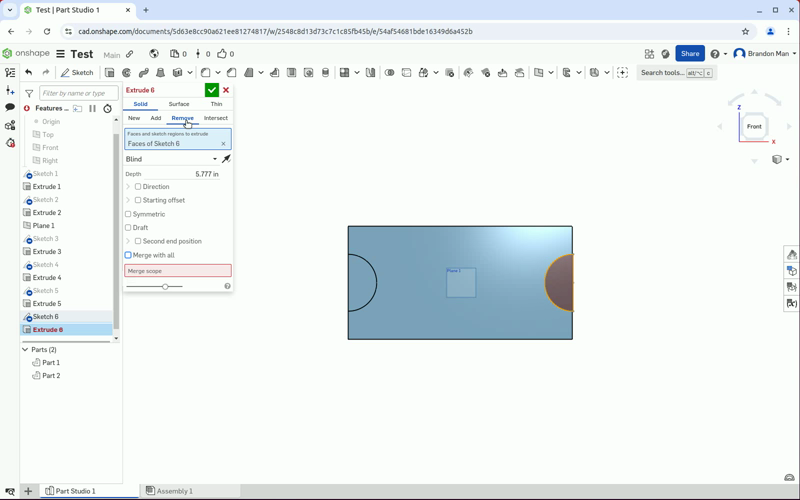
key(space)
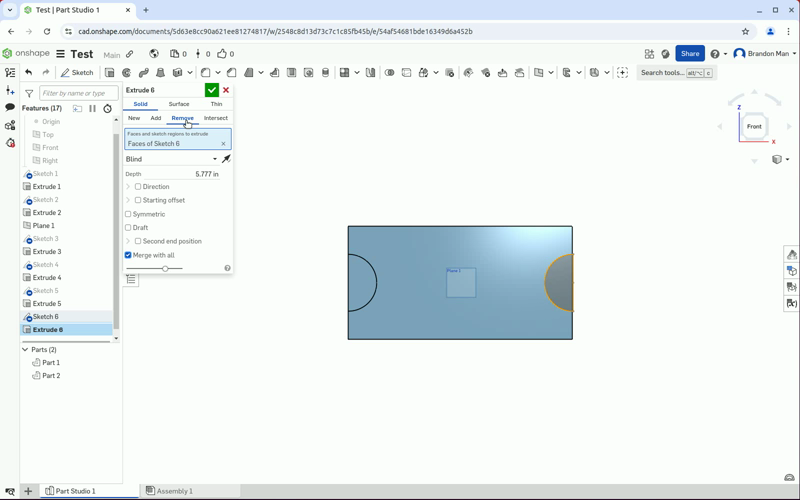
key(enter)
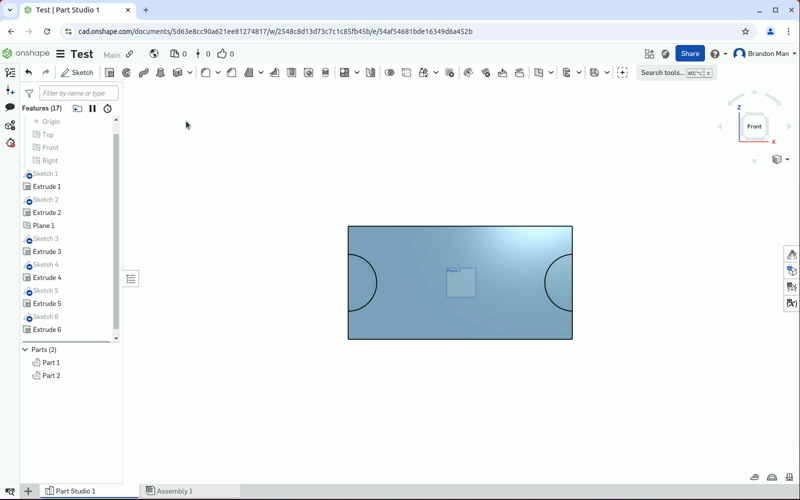
key(shift+h)
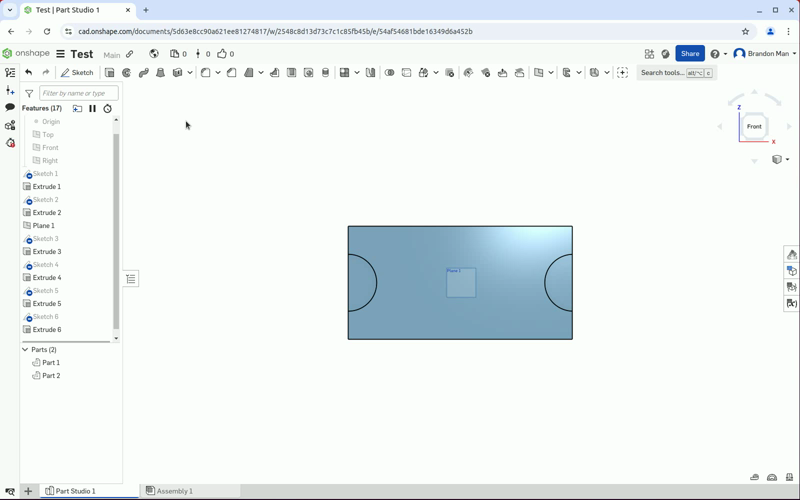
key(shift+h)
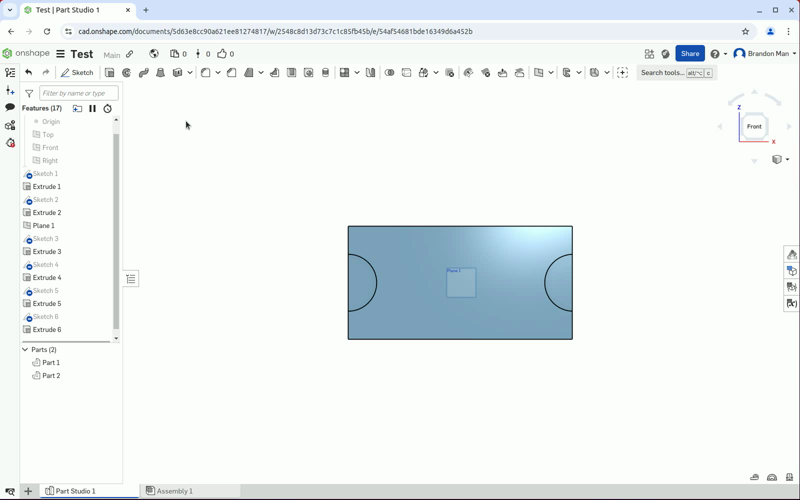
key(shift+7)
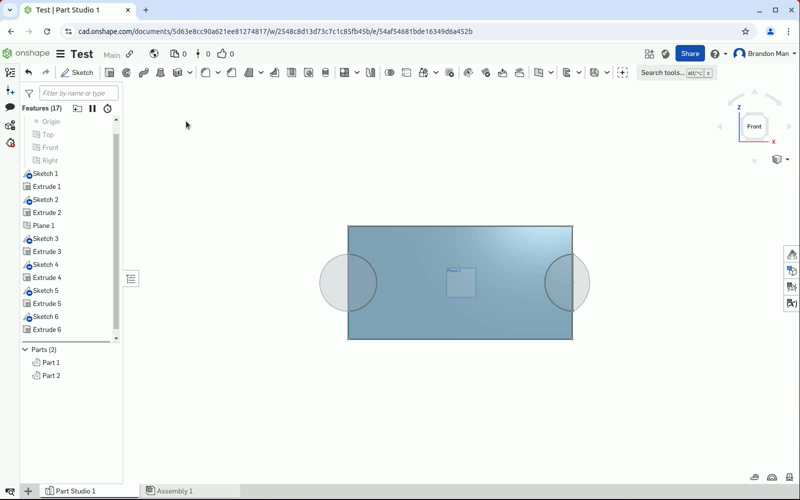
key(left, 2)
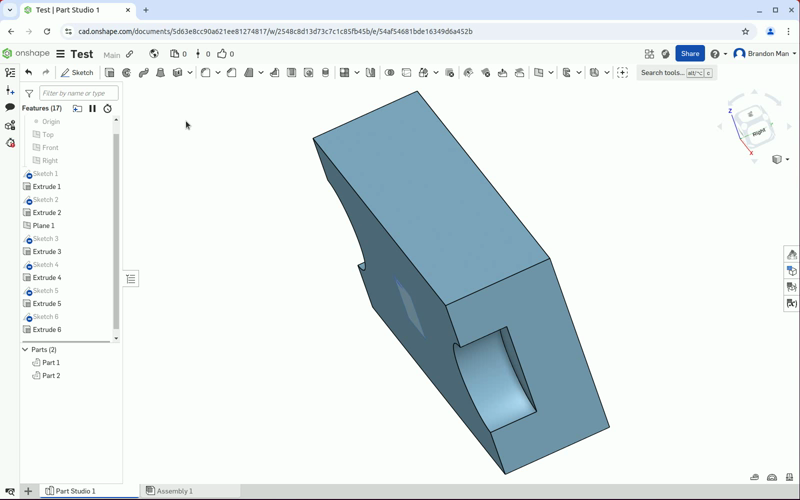
key(down, 2)
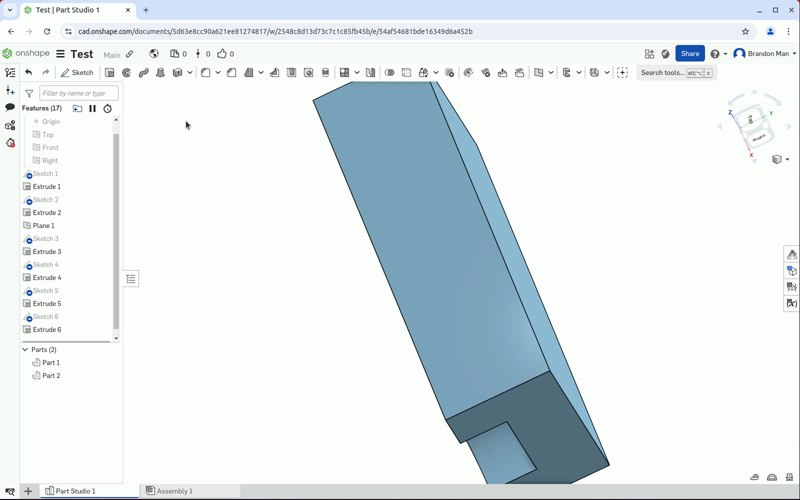
key(up, 2)
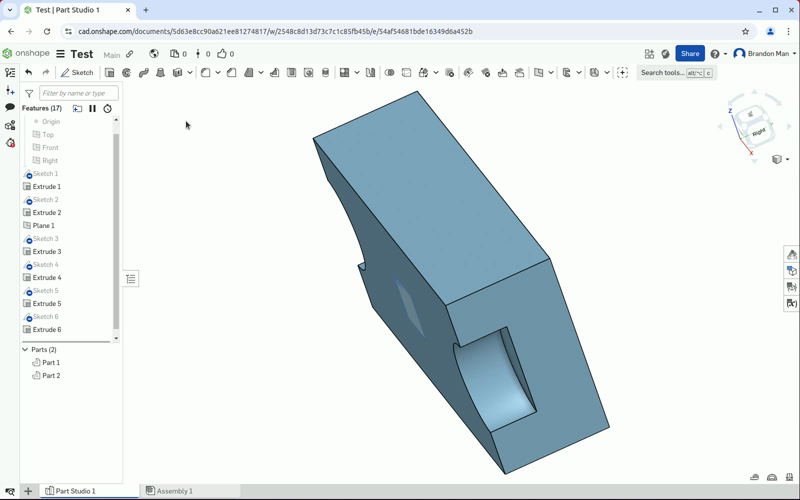
key(right, 2)
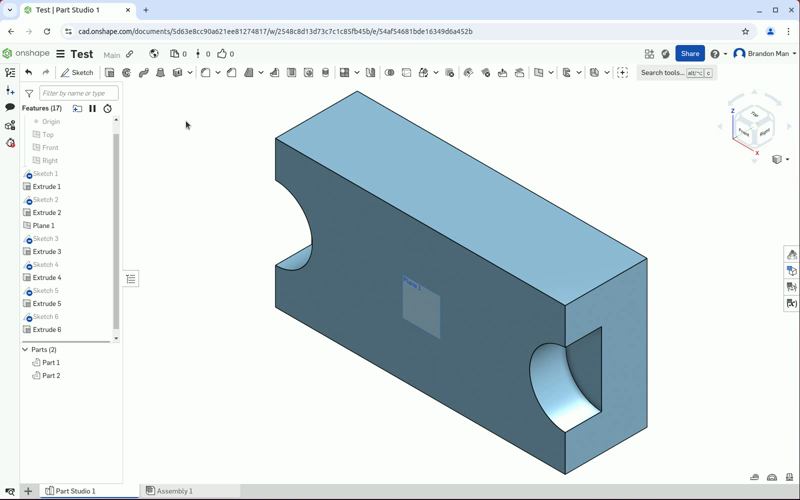
mouse_move(69, 176)
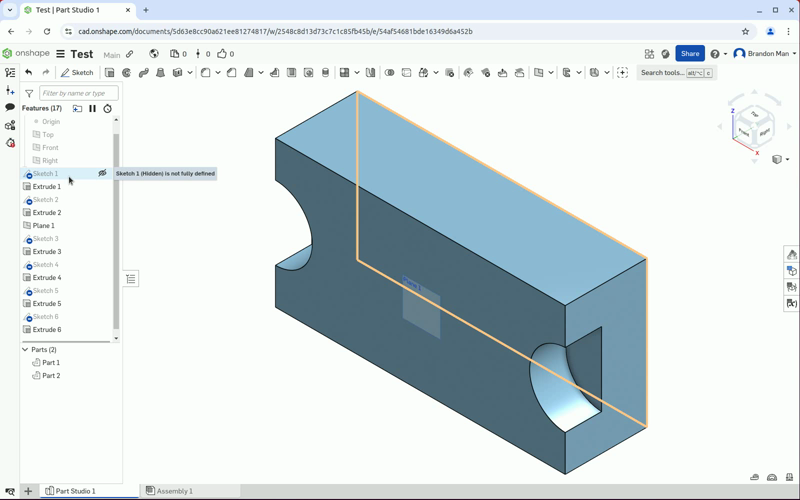
click(69, 176)